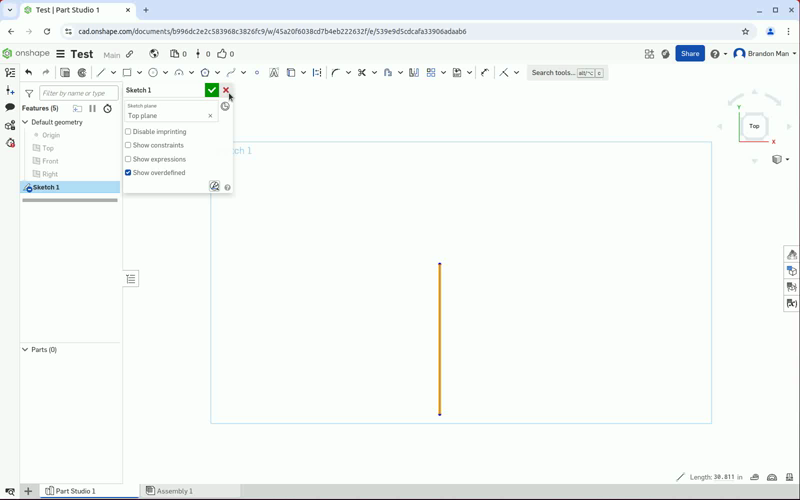
key(shift+h)
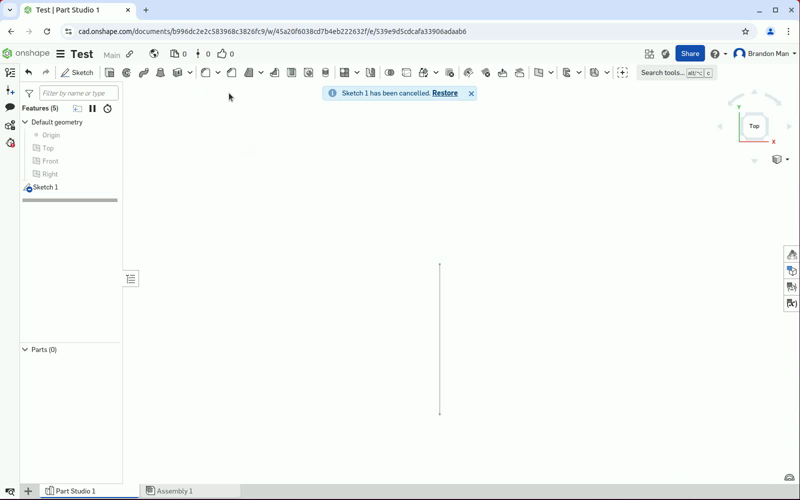
key(shift+s)
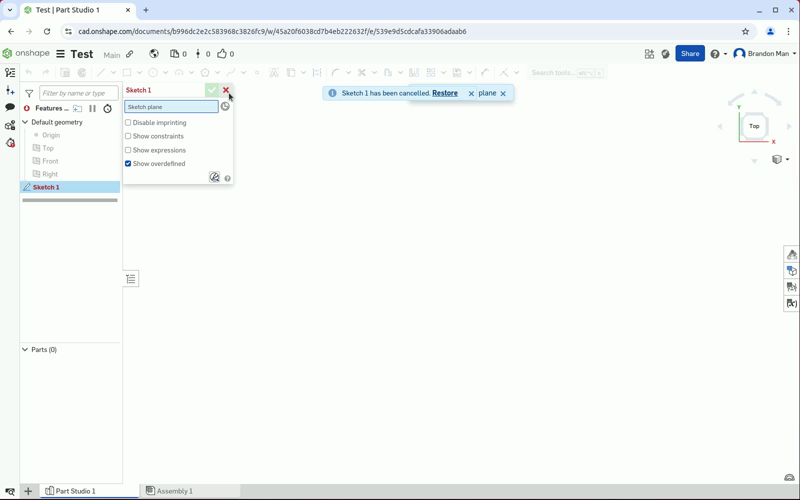
mouse_move(73, 150)
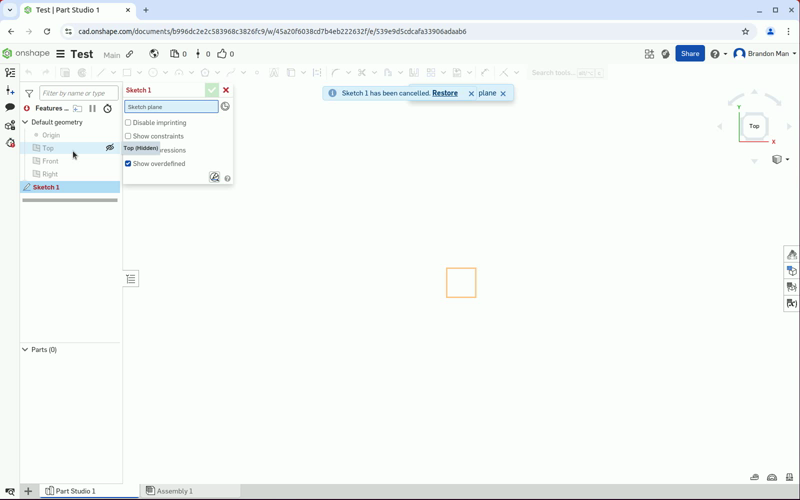
click(73, 150)
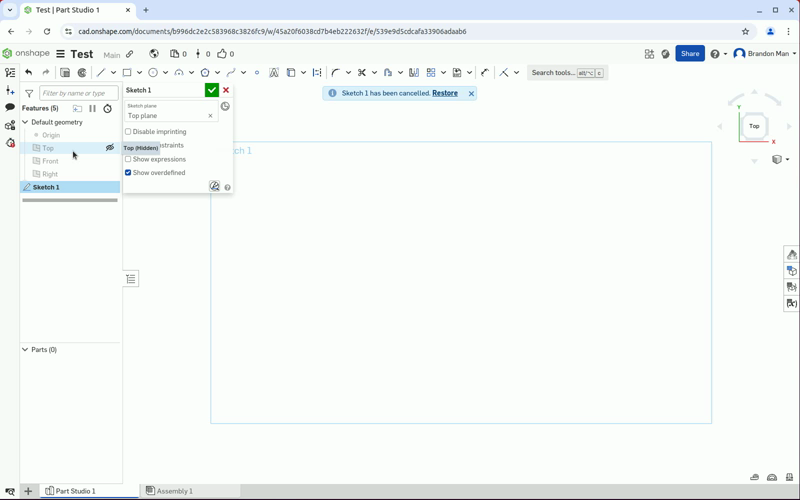
mouse_move(73, 352)
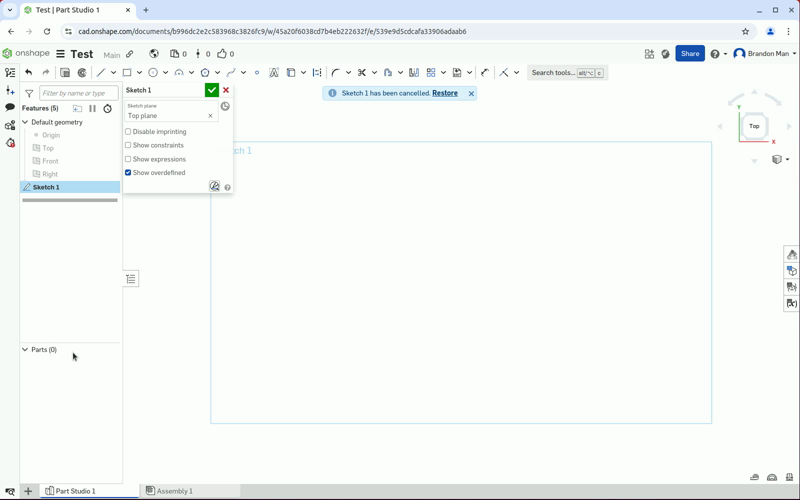
key(y)
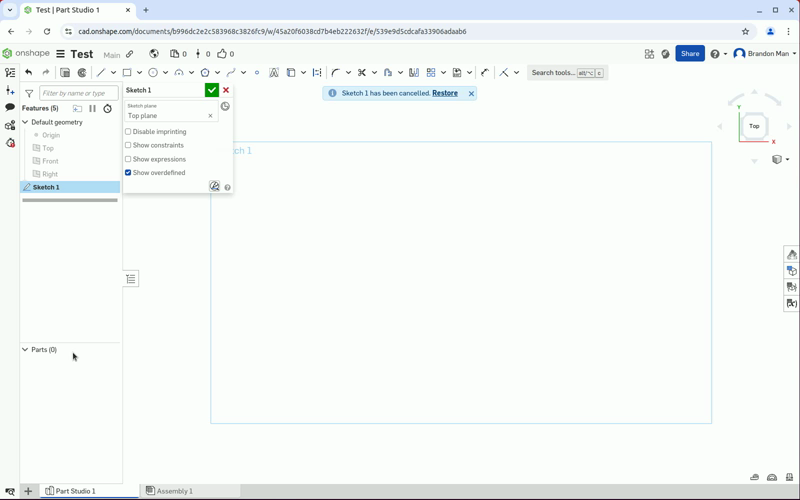
key(l)
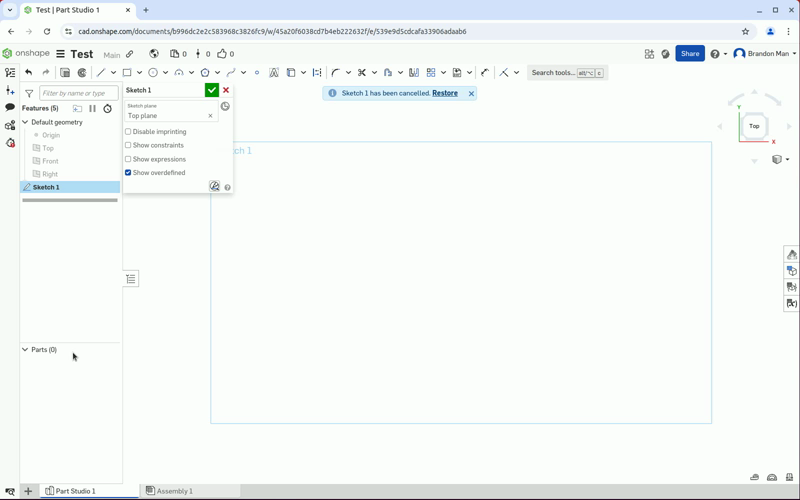
key_down(shift)
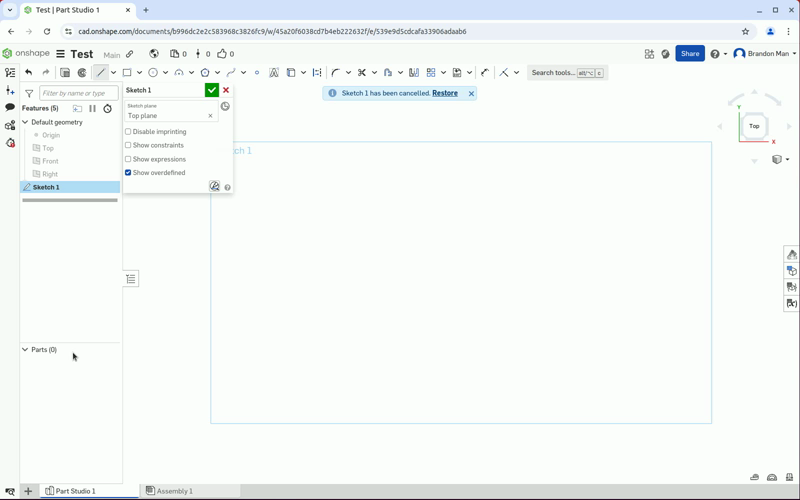
mouse_move(423, 395)
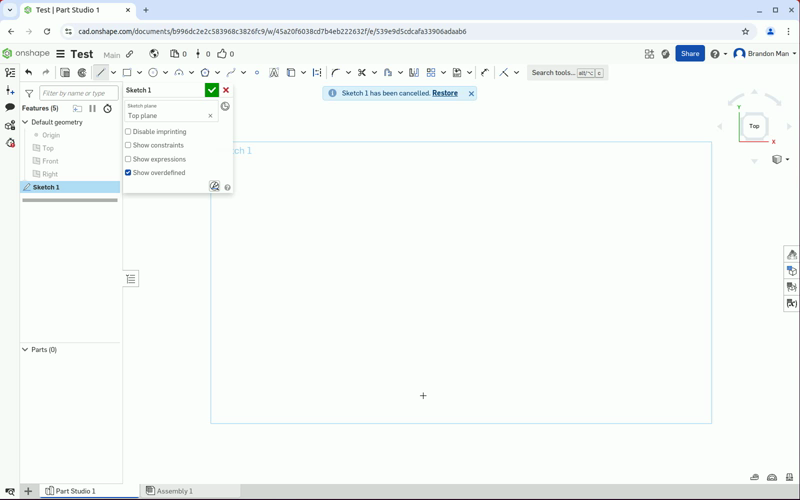
click(423, 395)
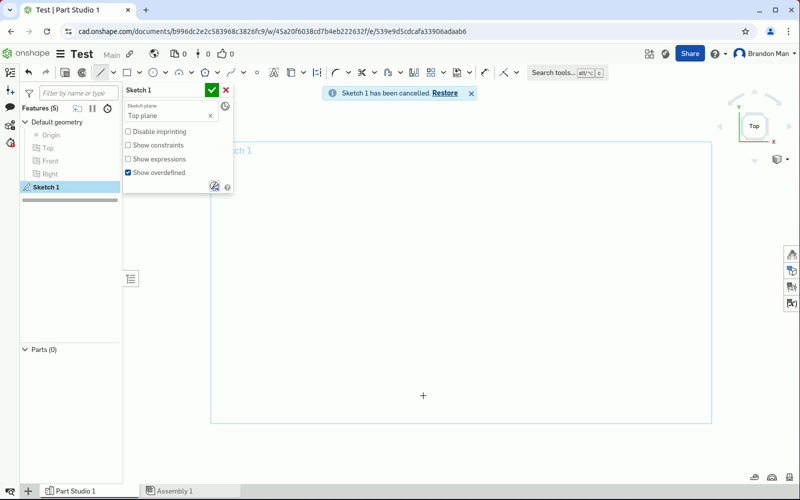
key_up(shift)
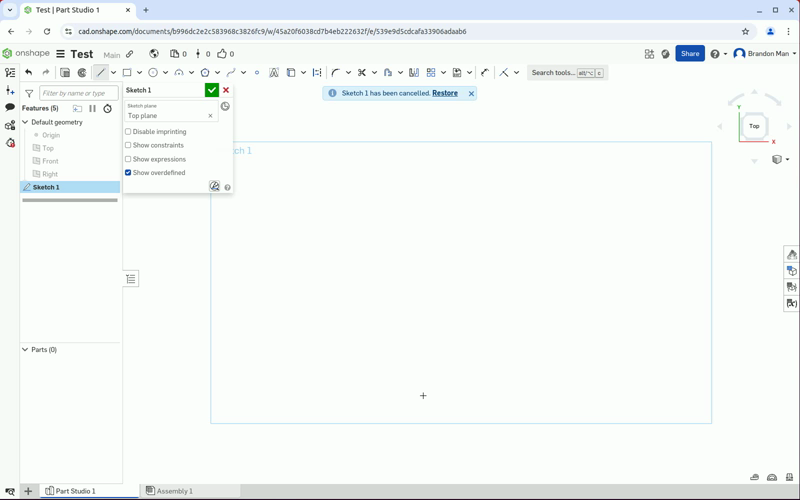
key_down(shift)
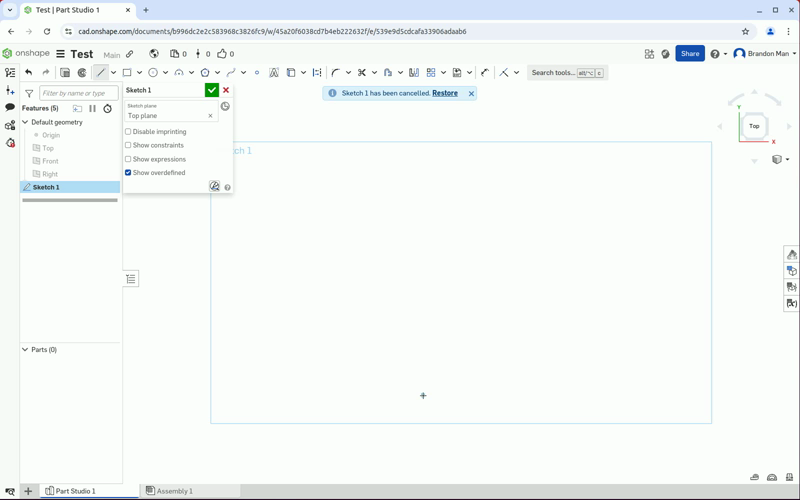
mouse_move(498, 395)
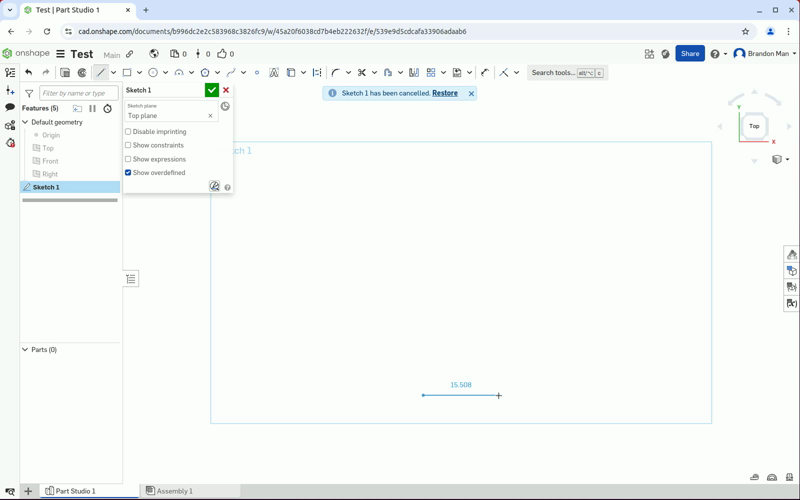
click(498, 395)
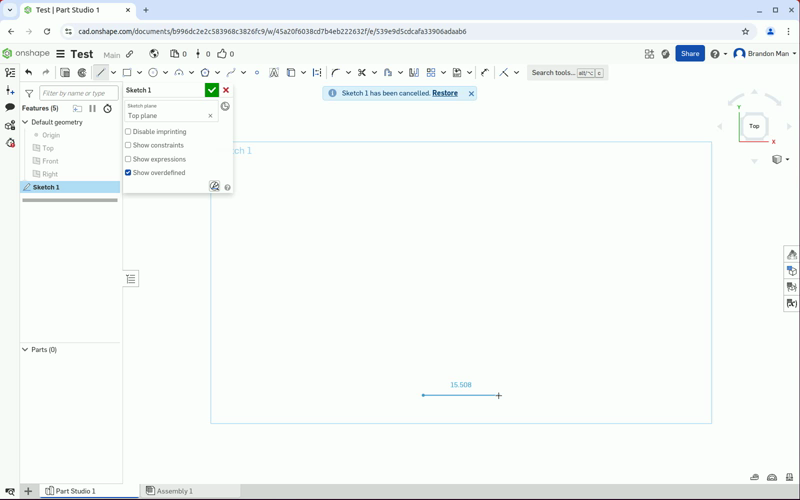
key_up(shift)
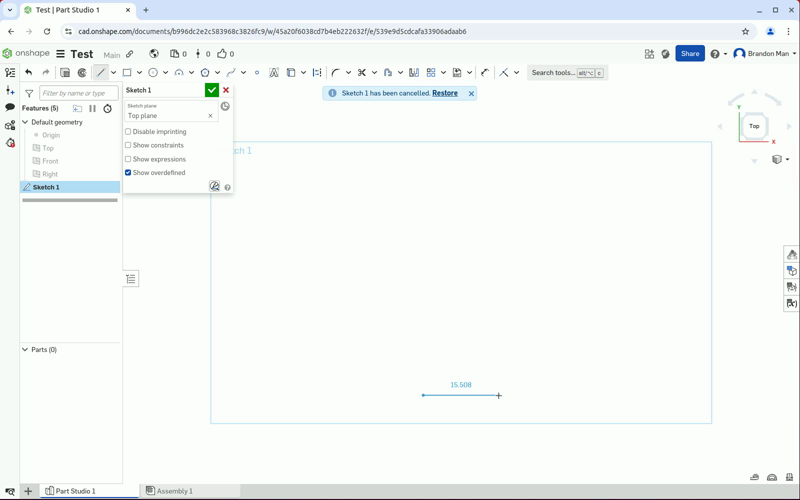
key_down(shift)
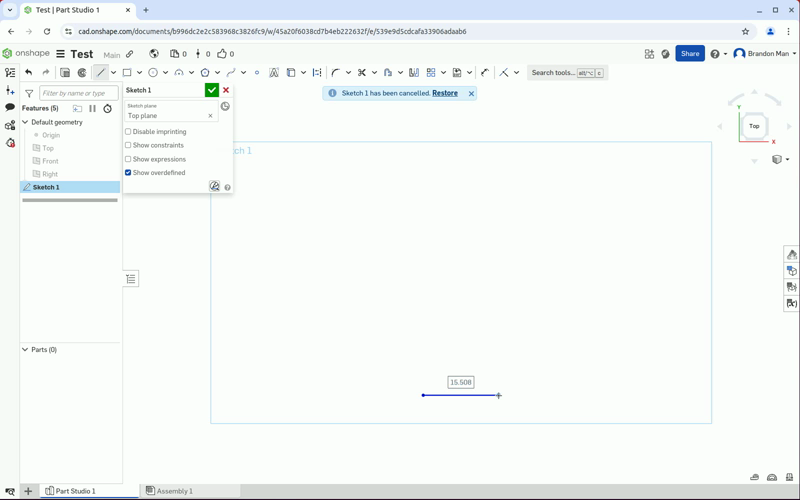
mouse_move(498, 171)
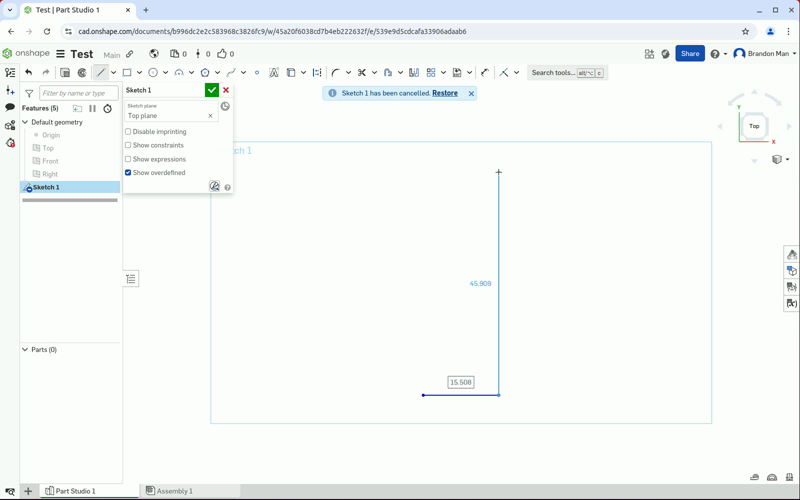
click(498, 171)
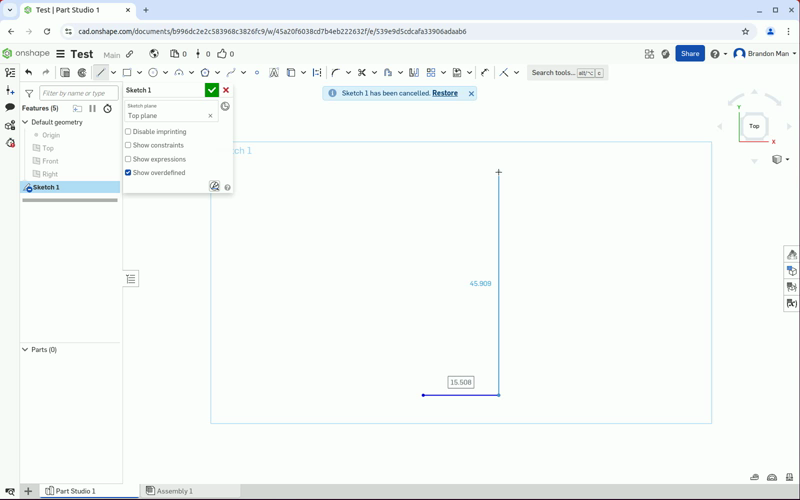
key_up(shift)
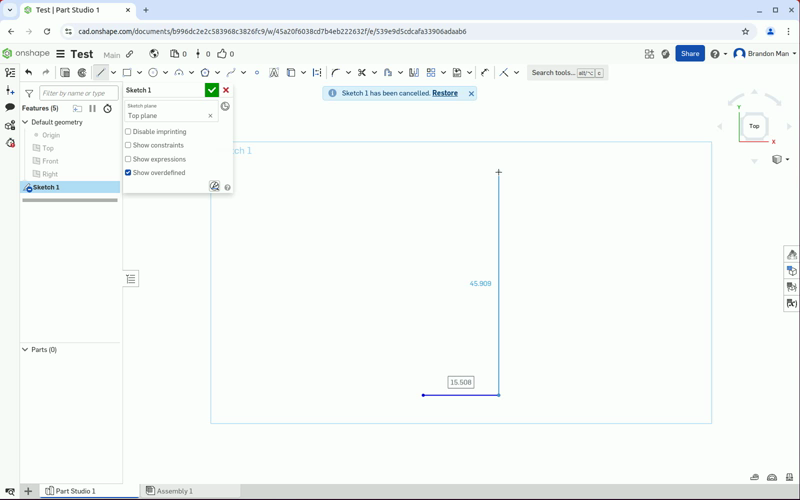
key_down(shift)
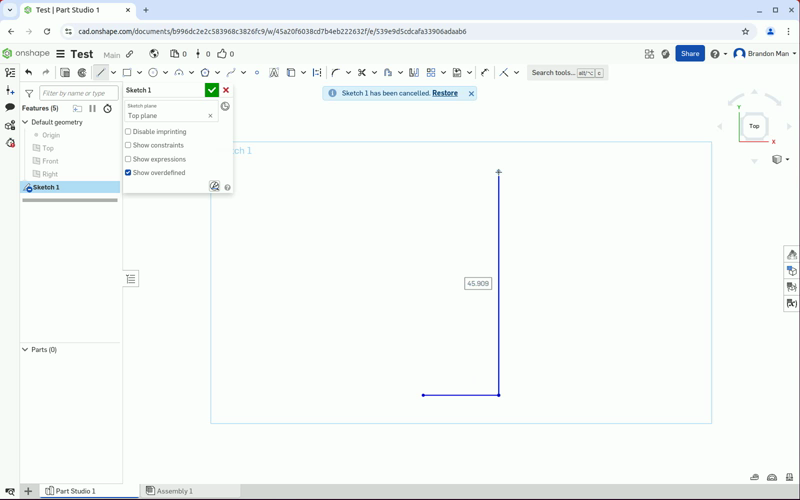
mouse_move(423, 171)
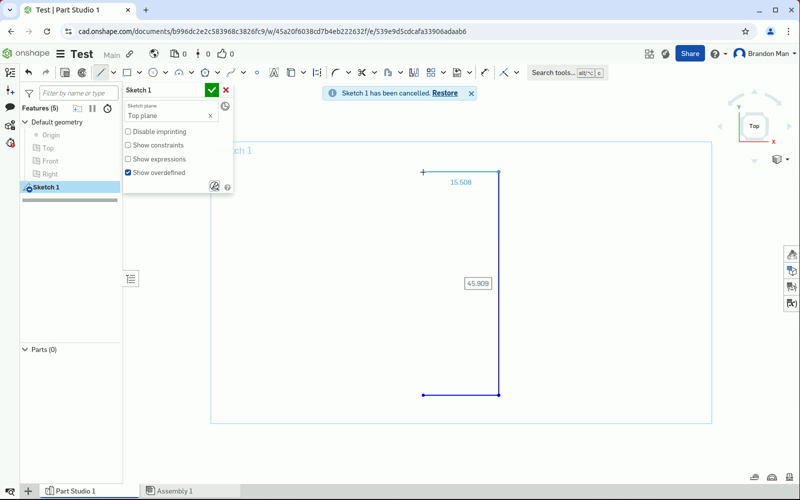
click(423, 171)
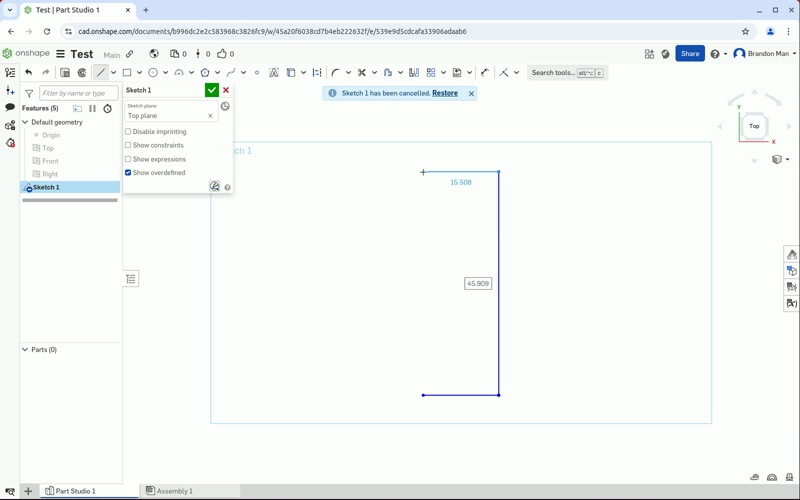
key_up(shift)
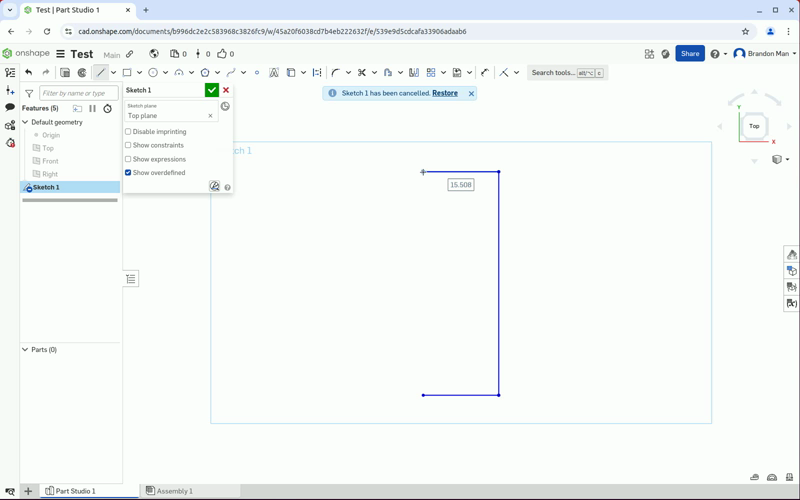
key_down(shift)
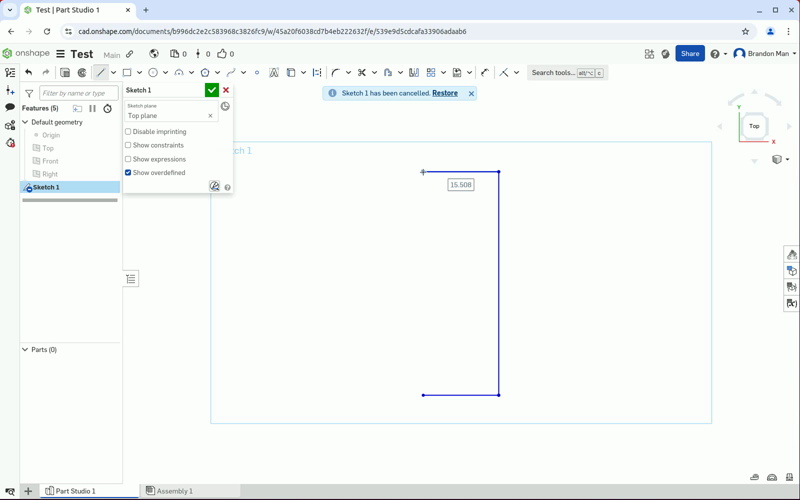
mouse_move(423, 395)
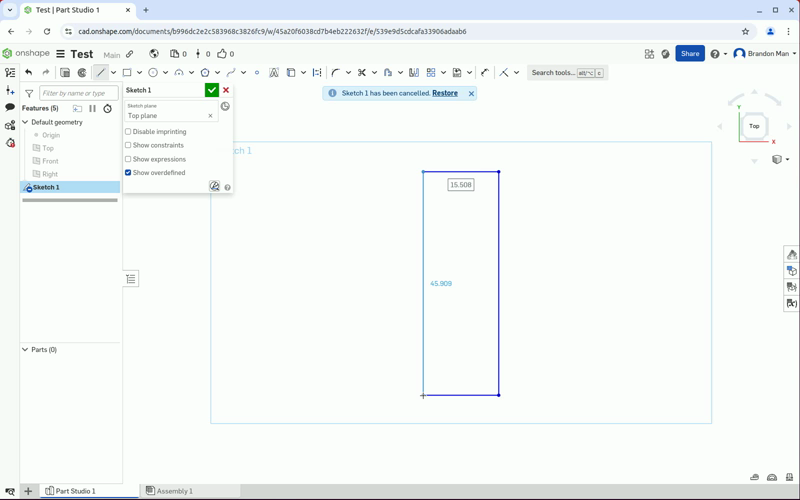
key_up(shift)
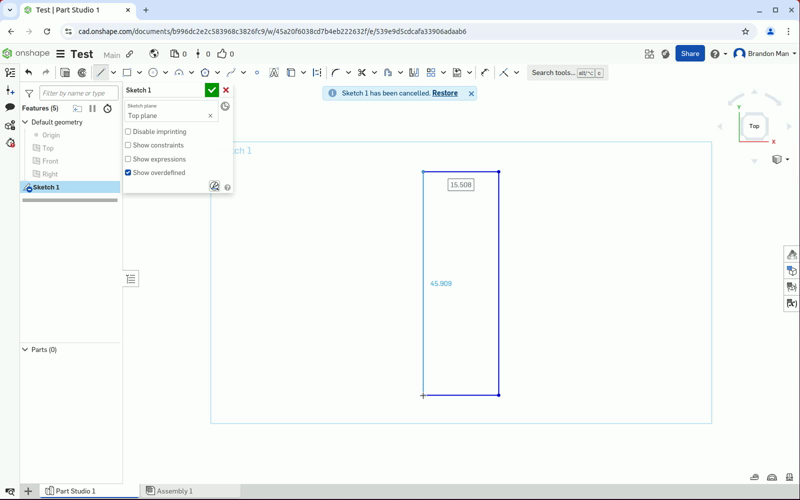
click(423, 395)
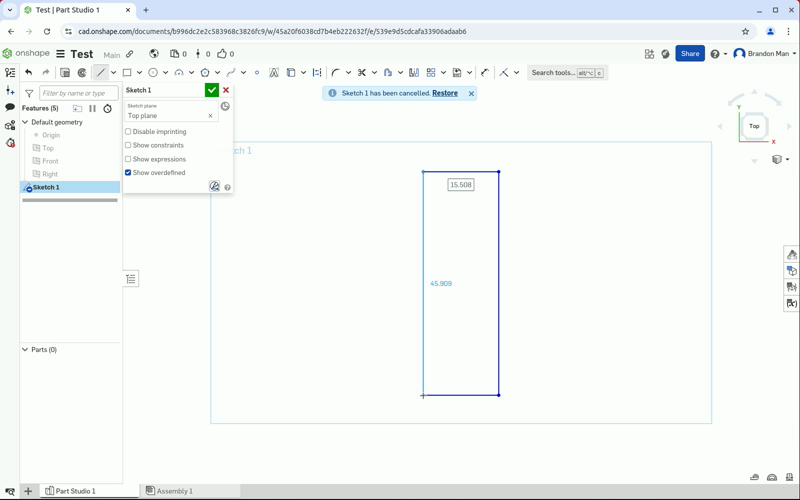
key(esc)
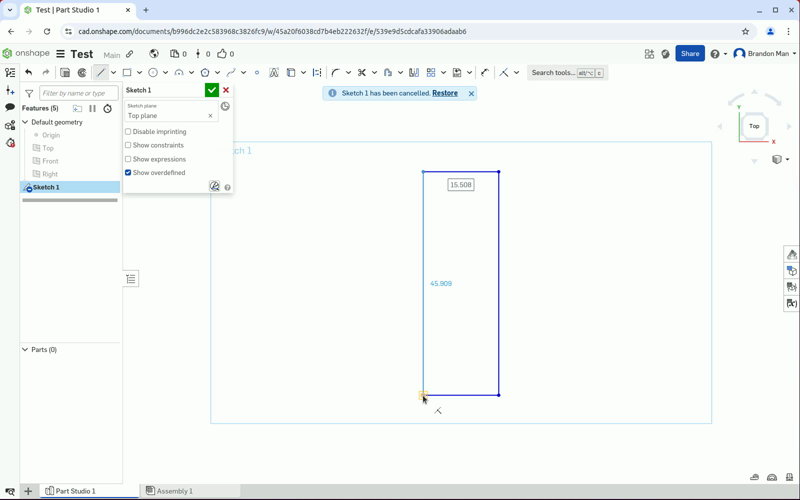
key(l)
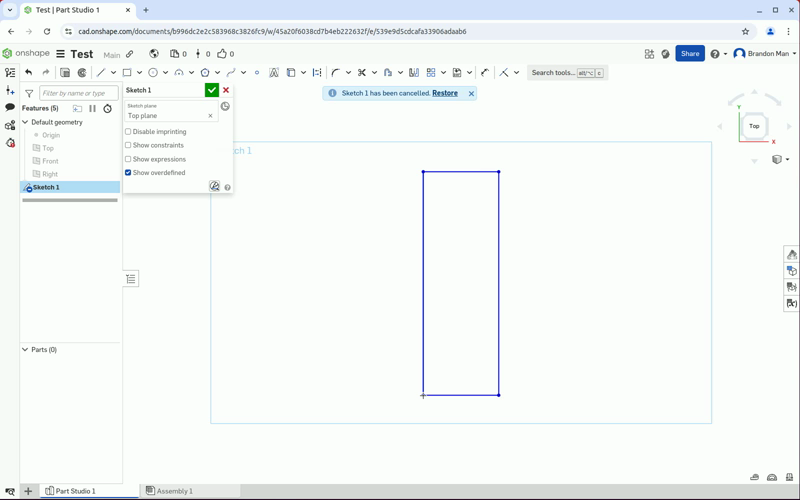
key_down(shift)
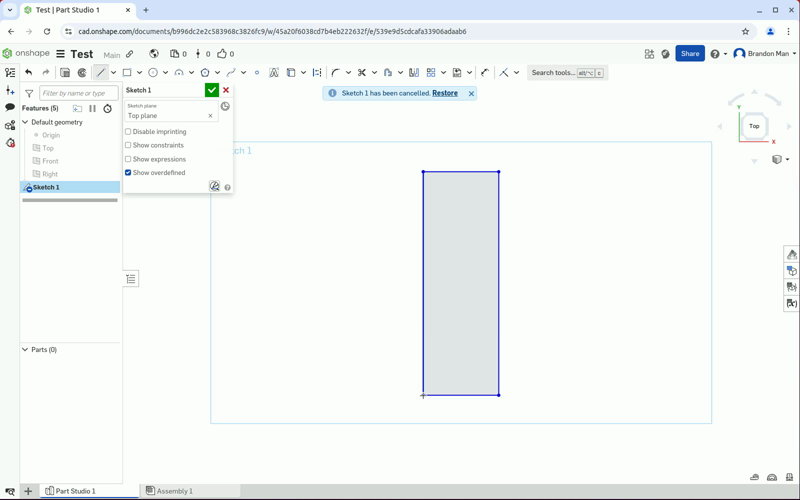
mouse_move(425, 393)
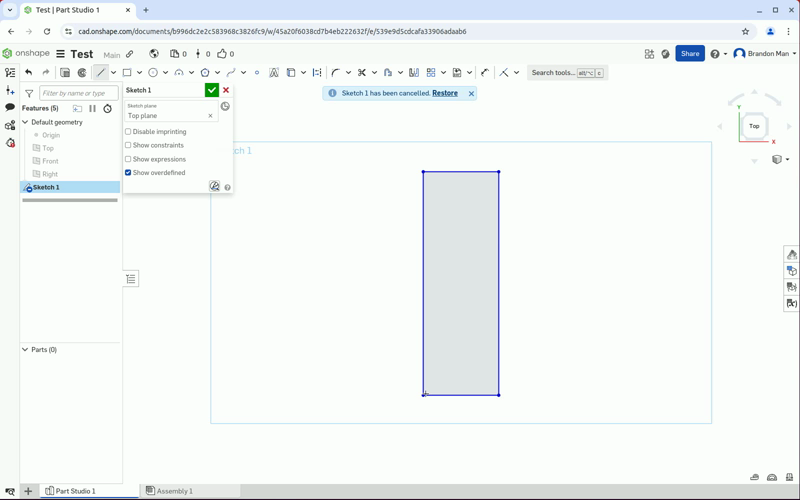
scroll(6)
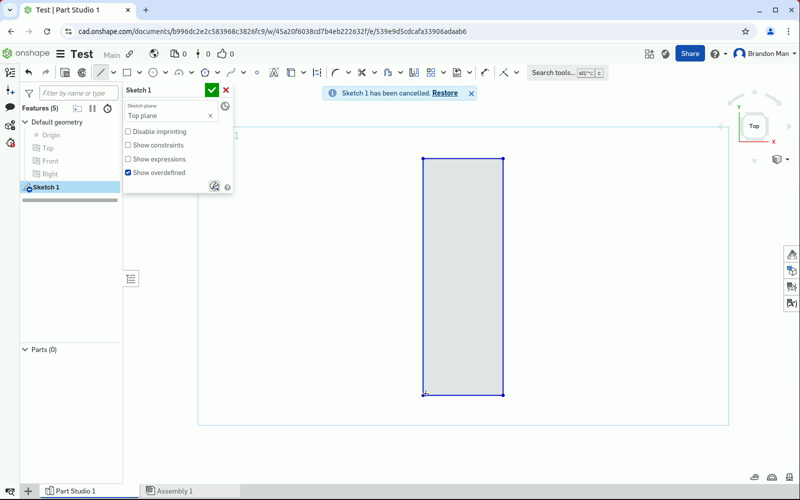
scroll(6)
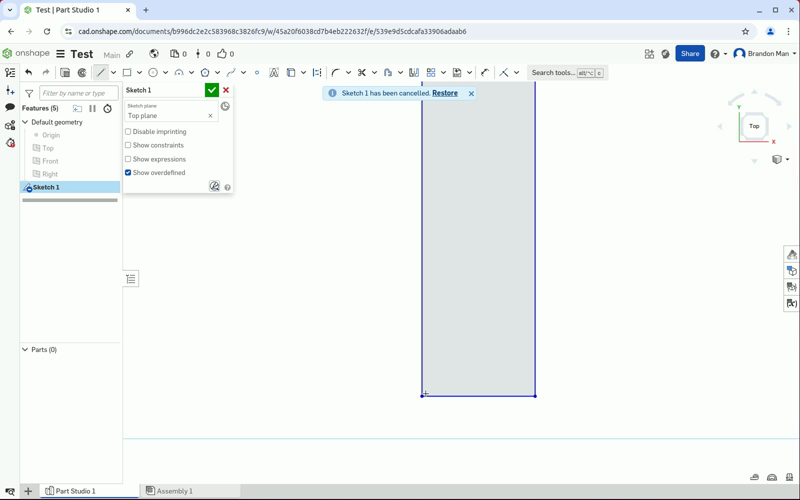
scroll(6)
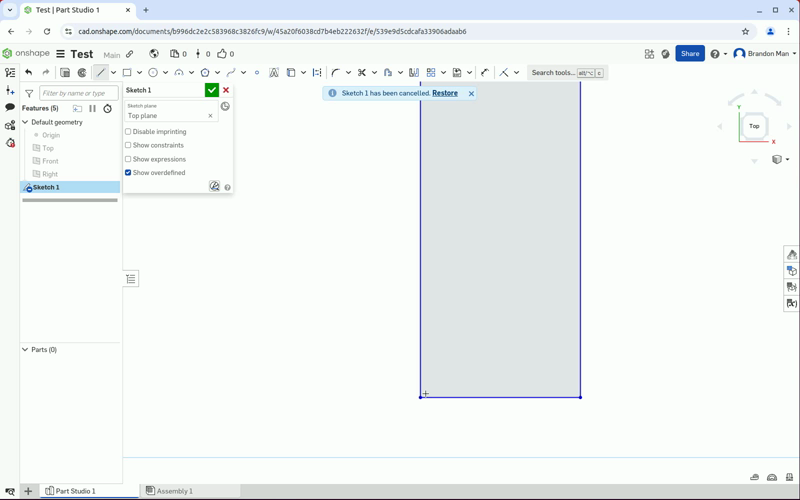
scroll(6)
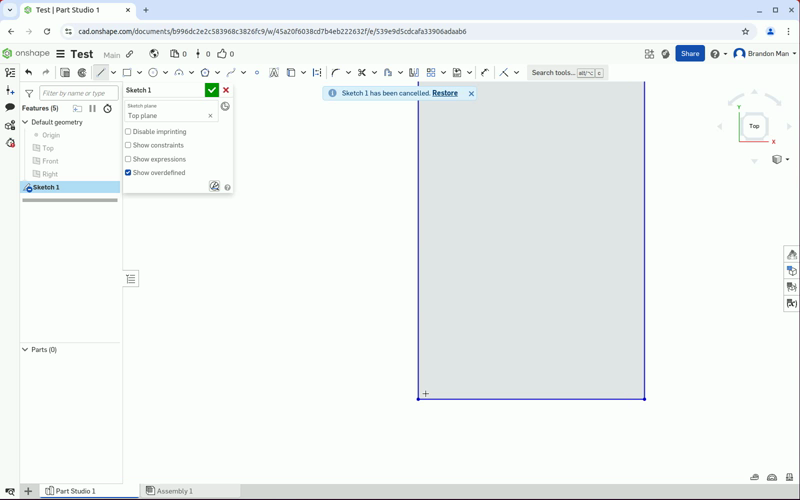
scroll(6)
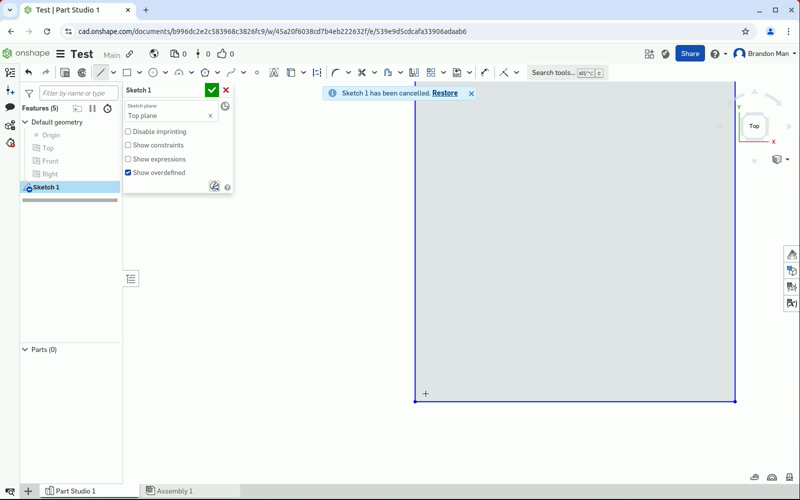
scroll(6)
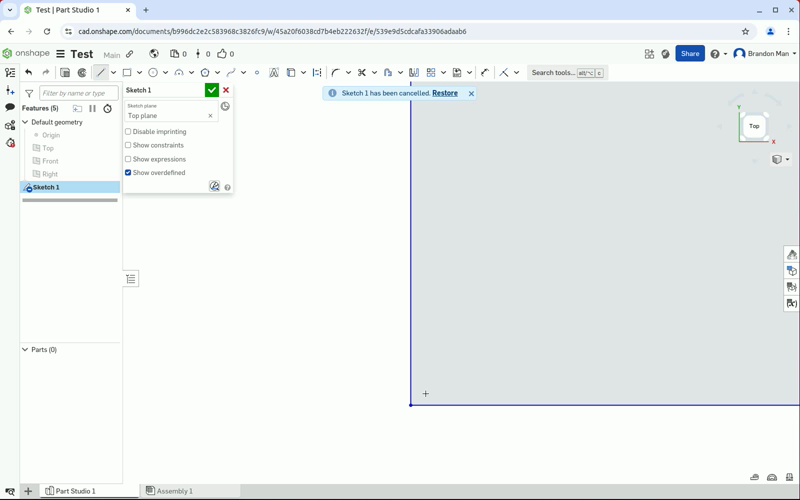
scroll(6)
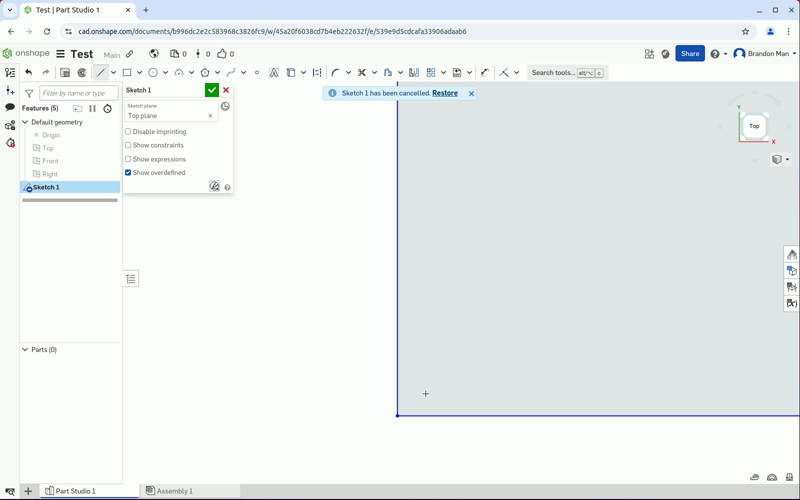
click(425, 393)
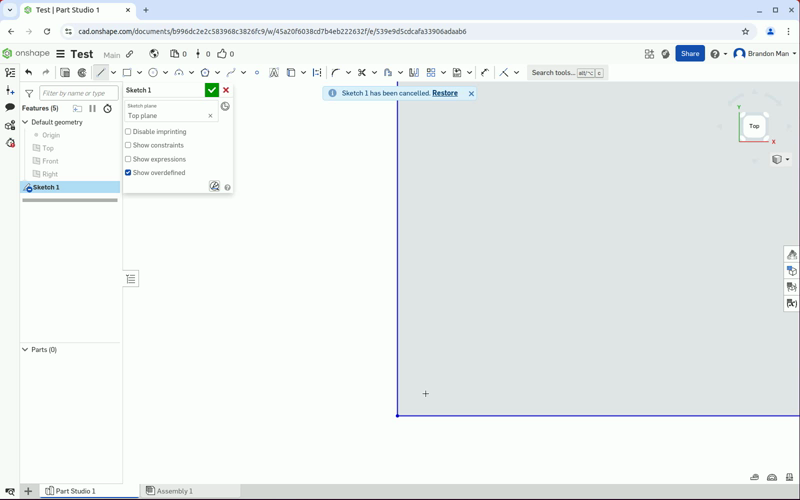
scroll(-6)
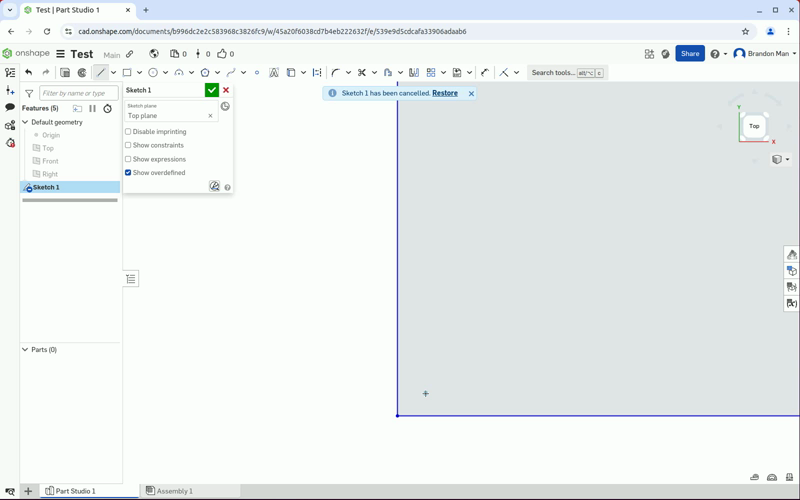
scroll(-6)
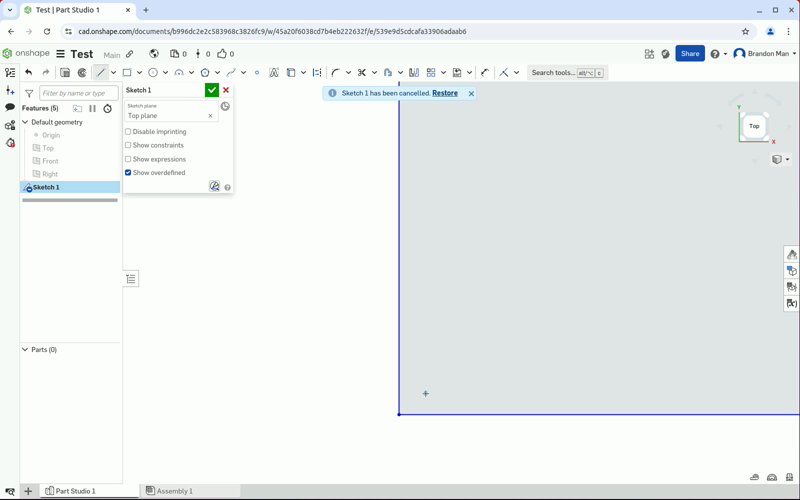
scroll(-6)
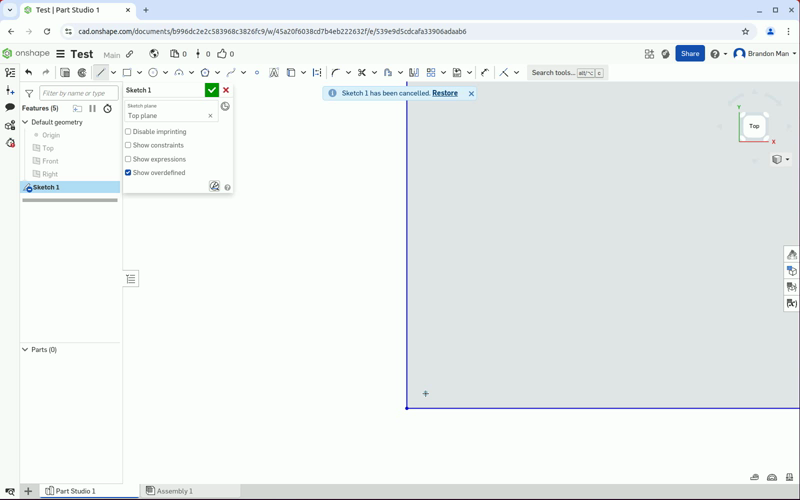
scroll(-6)
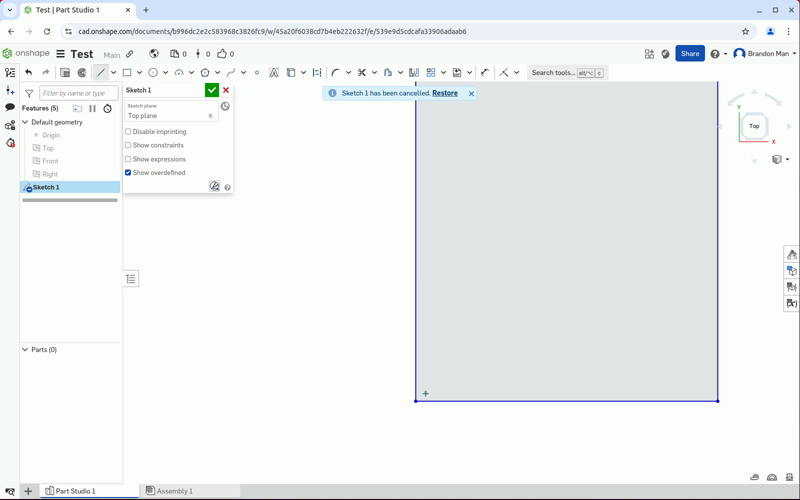
scroll(-6)
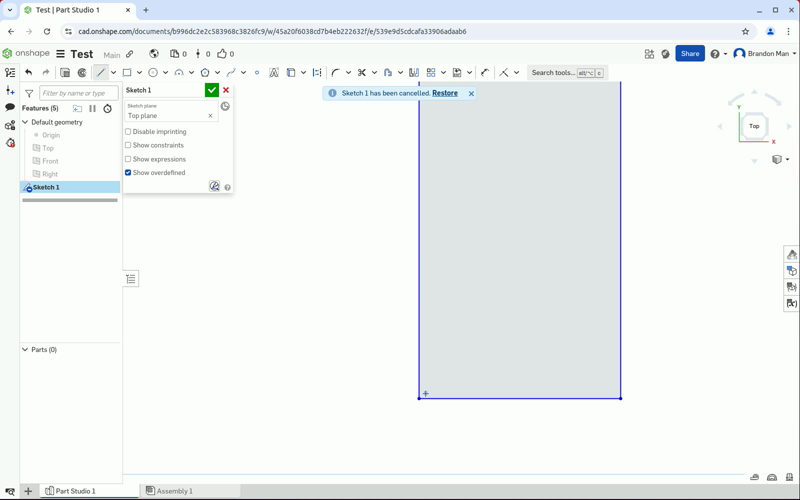
scroll(-6)
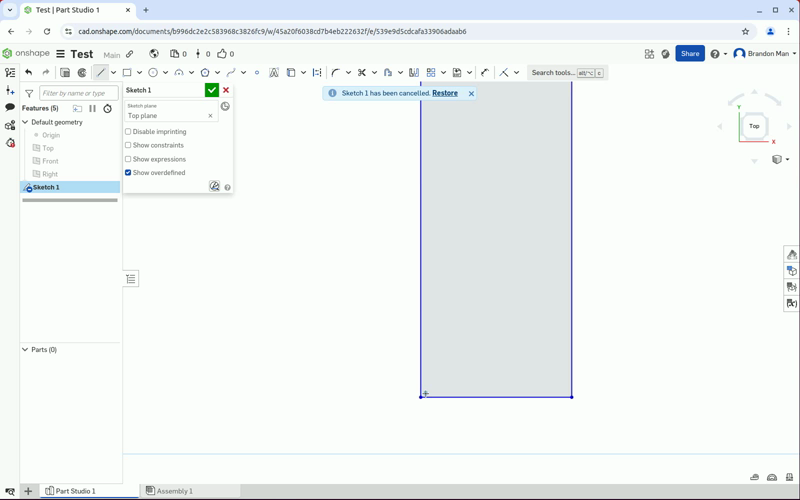
scroll(-6)
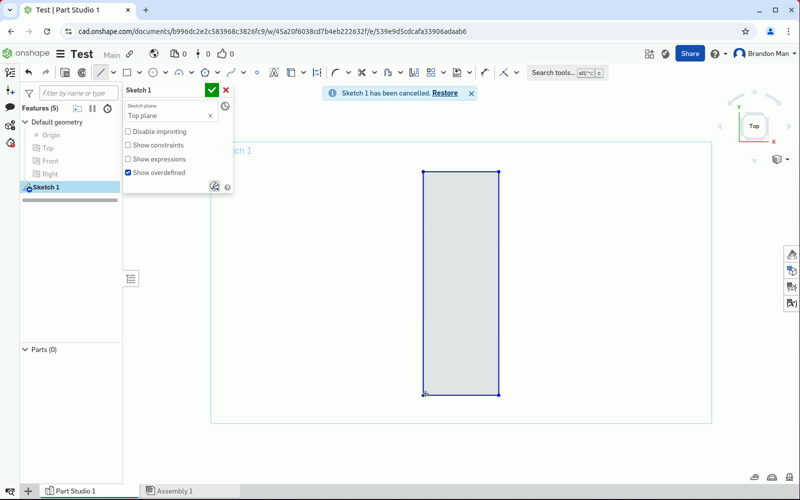
key_up(shift)
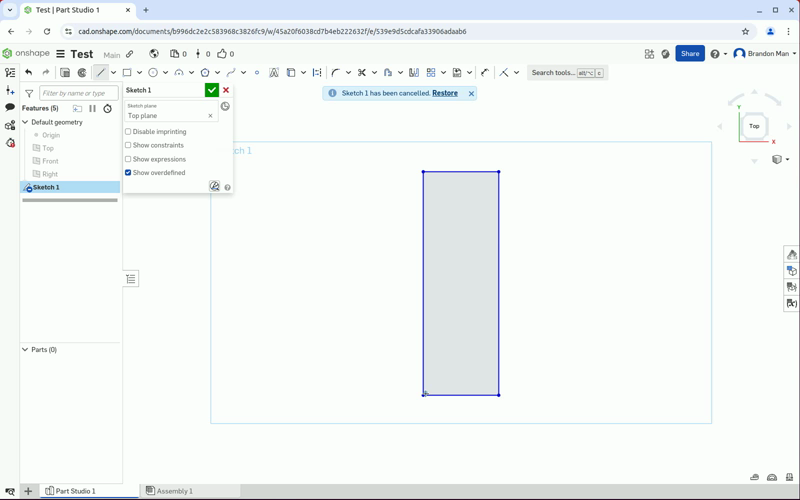
key_down(shift)
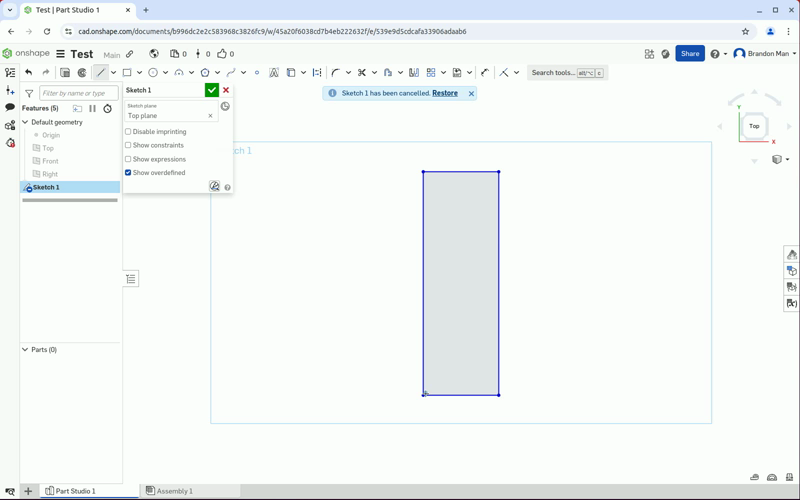
mouse_move(494, 393)
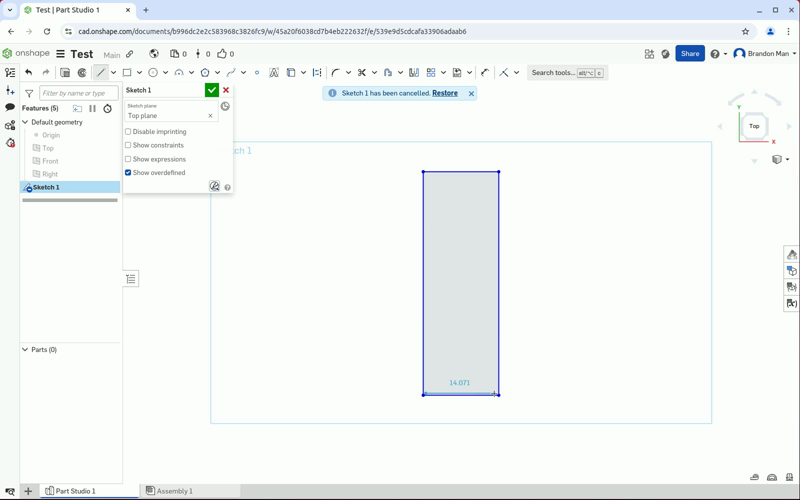
click(494, 393)
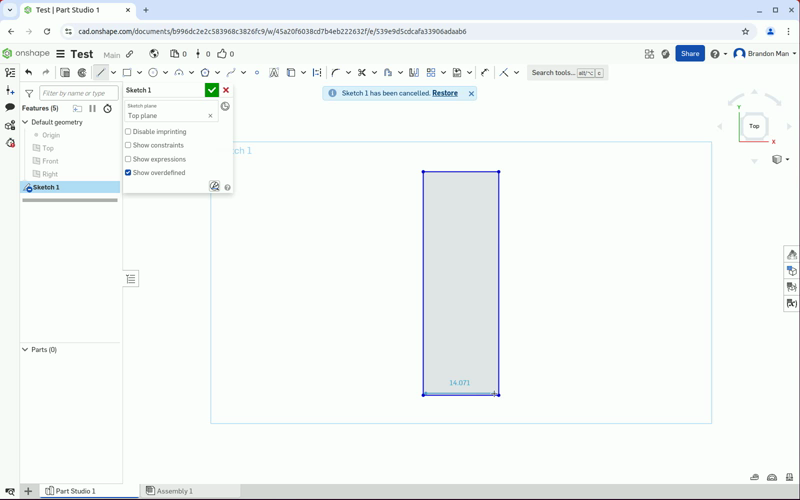
key_up(shift)
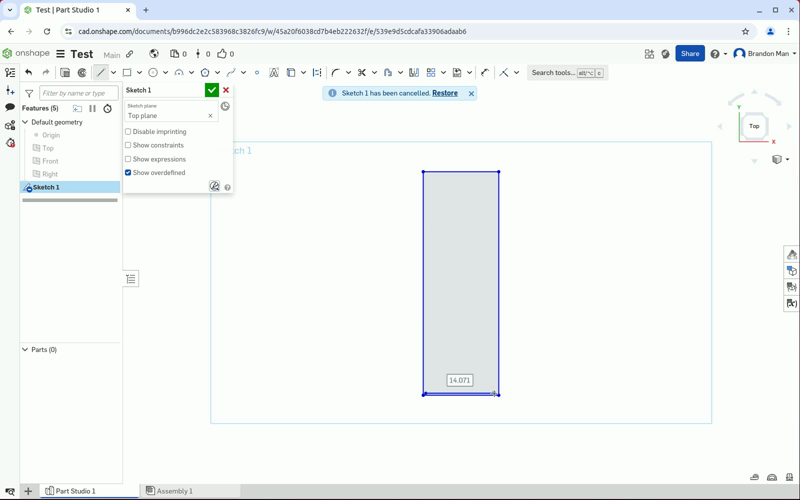
key_down(shift)
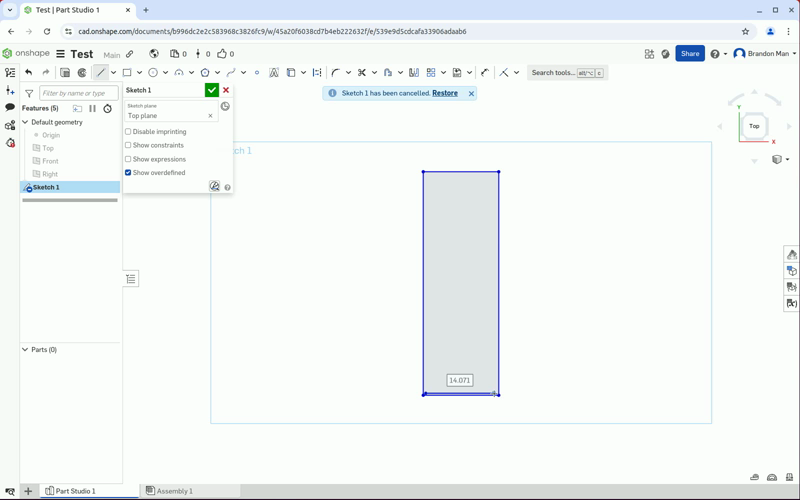
mouse_move(494, 322)
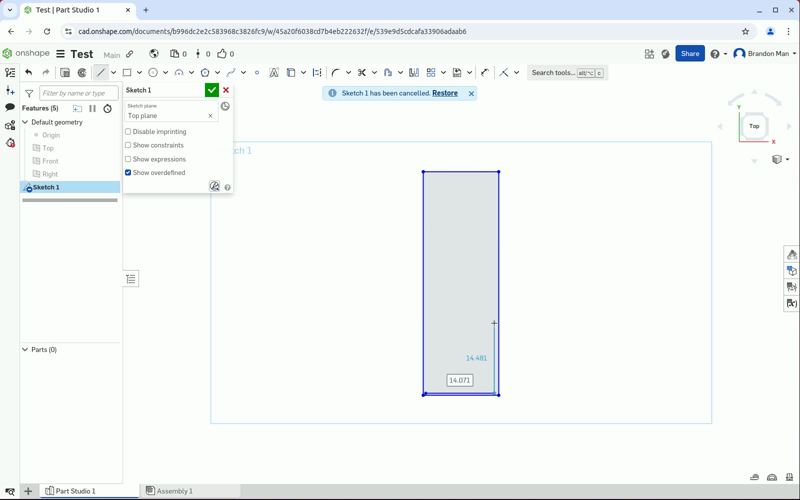
click(494, 322)
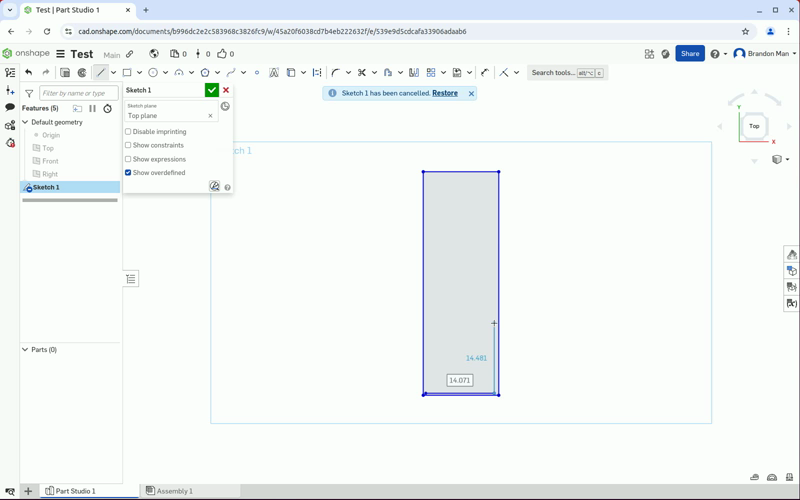
key_up(shift)
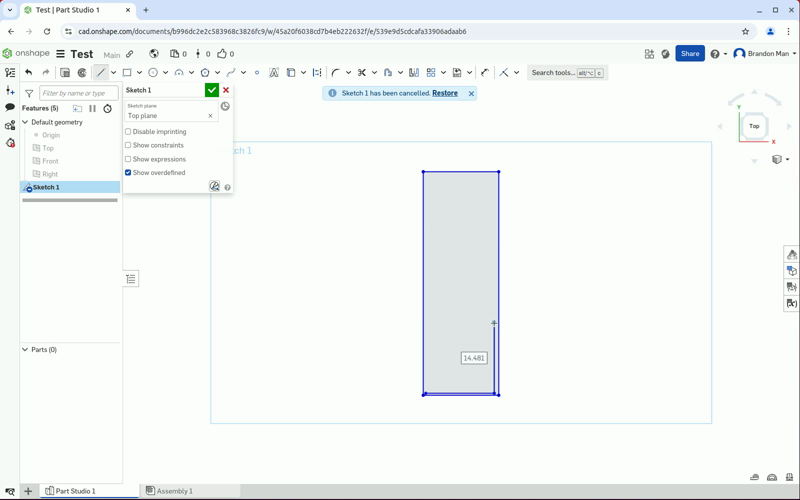
key_down(shift)
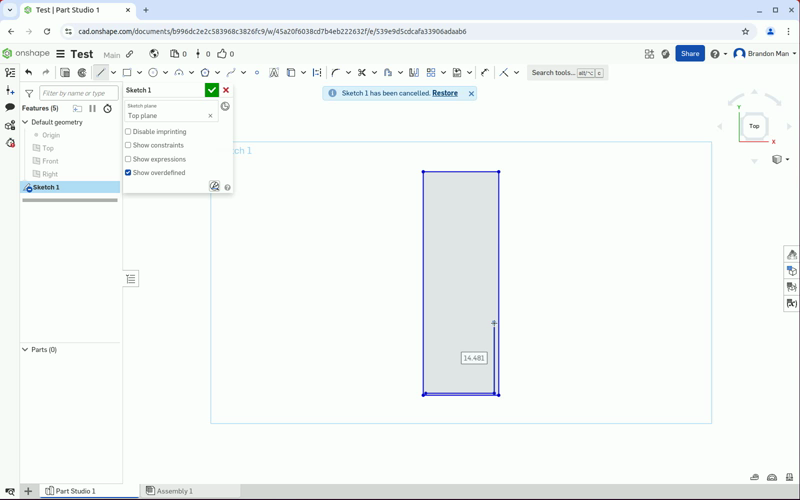
mouse_move(425, 322)
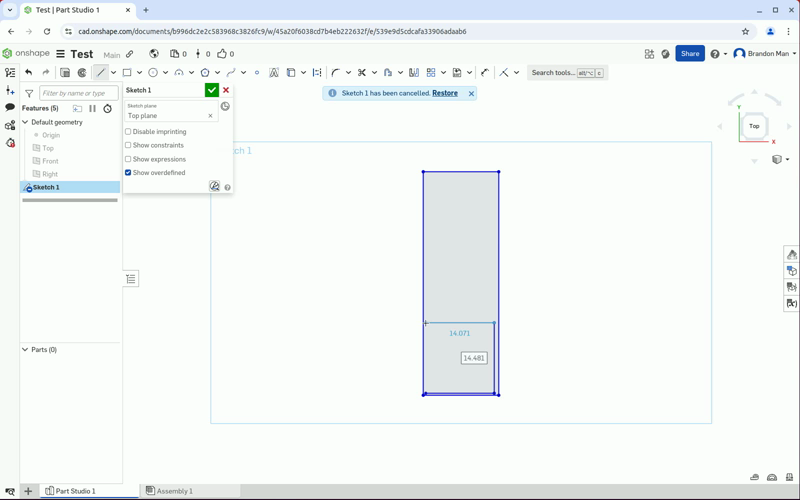
click(425, 322)
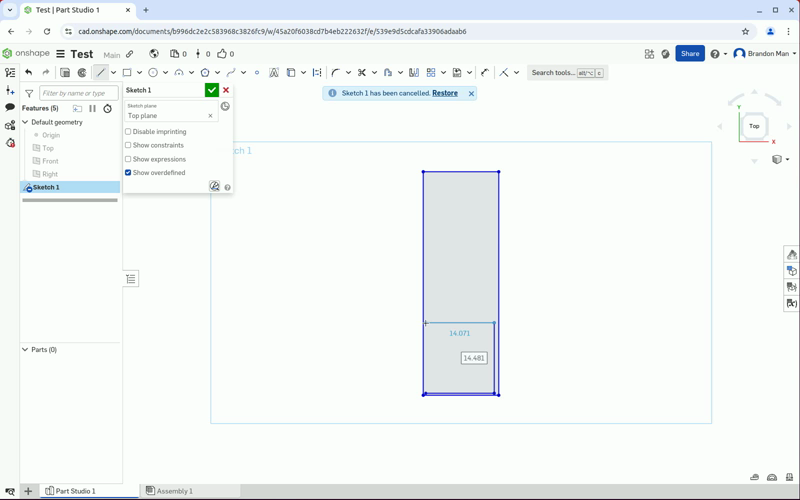
key_up(shift)
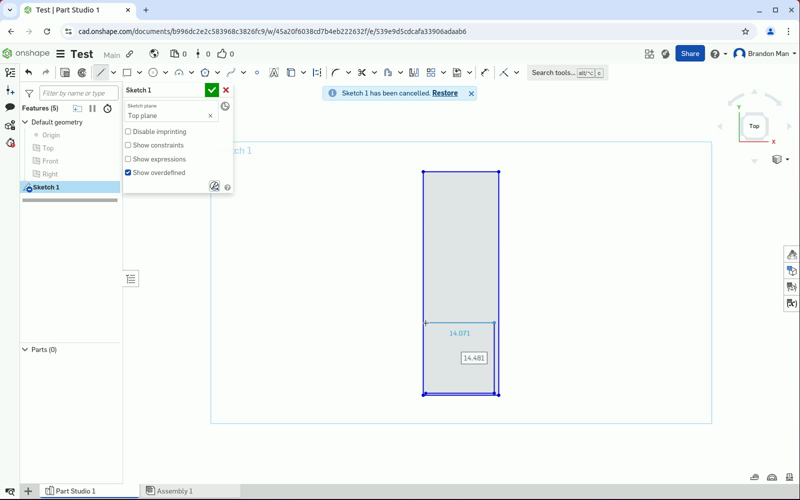
key_down(shift)
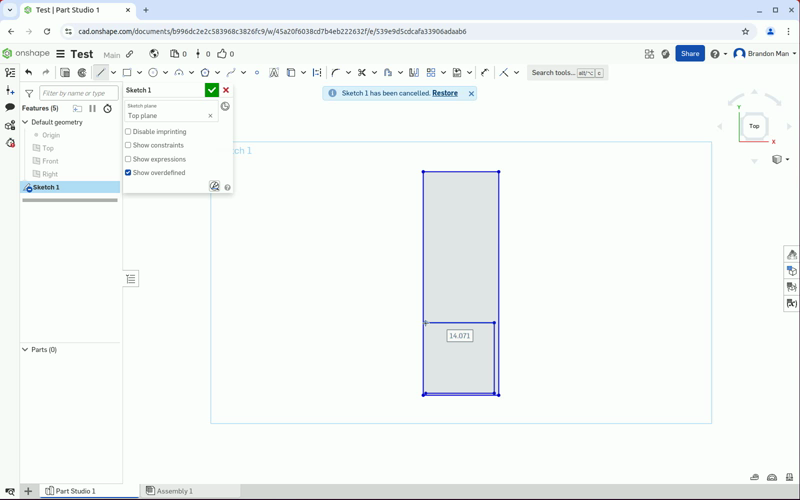
mouse_move(425, 393)
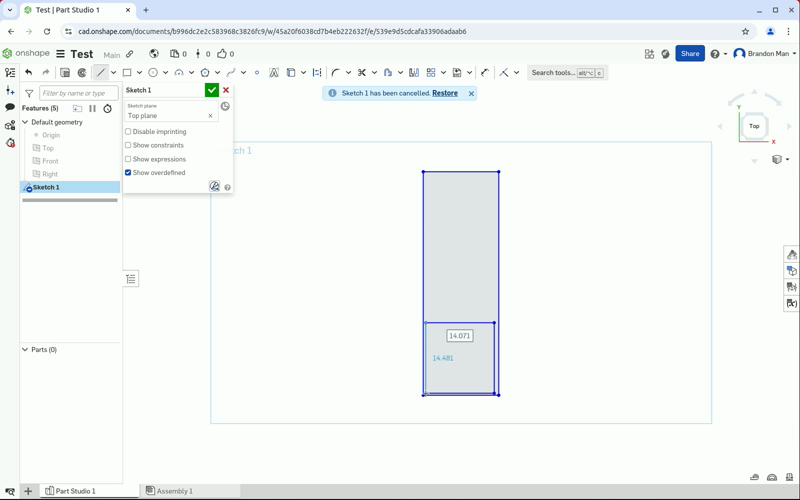
scroll(6)
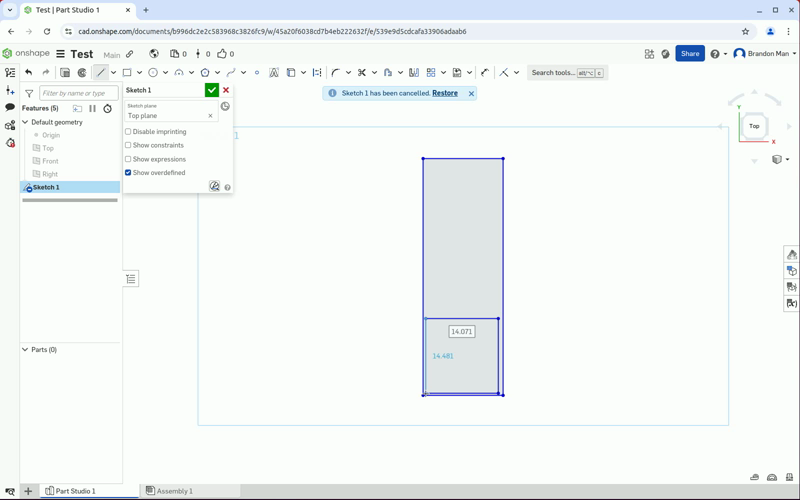
scroll(6)
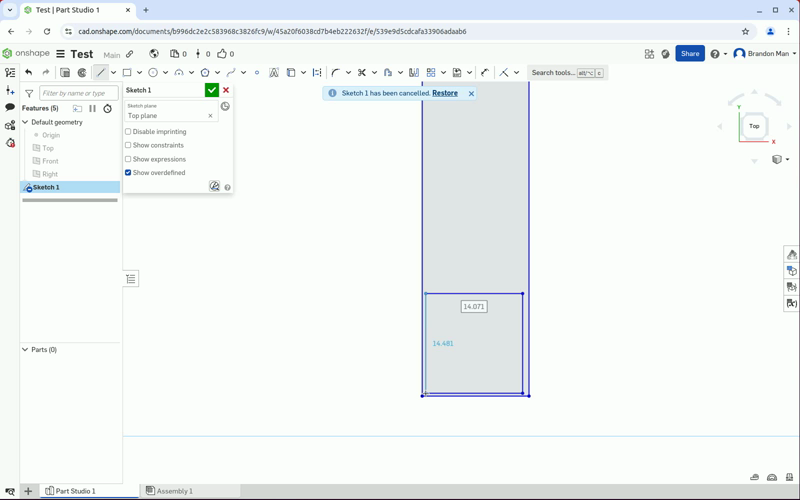
scroll(6)
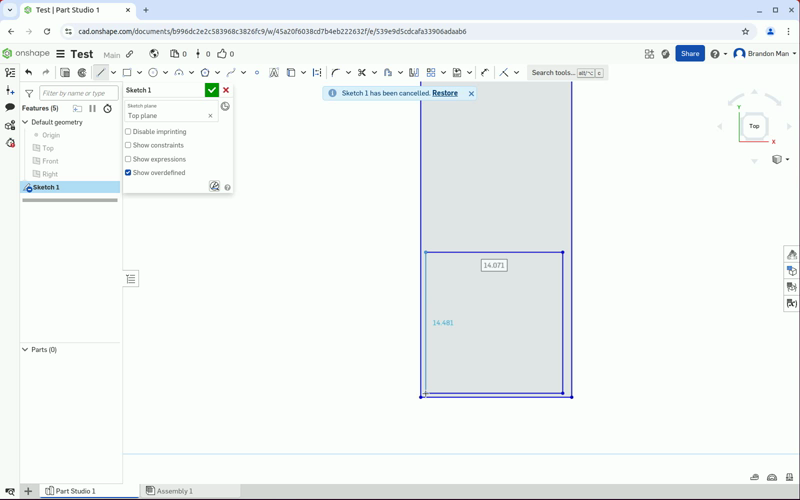
scroll(6)
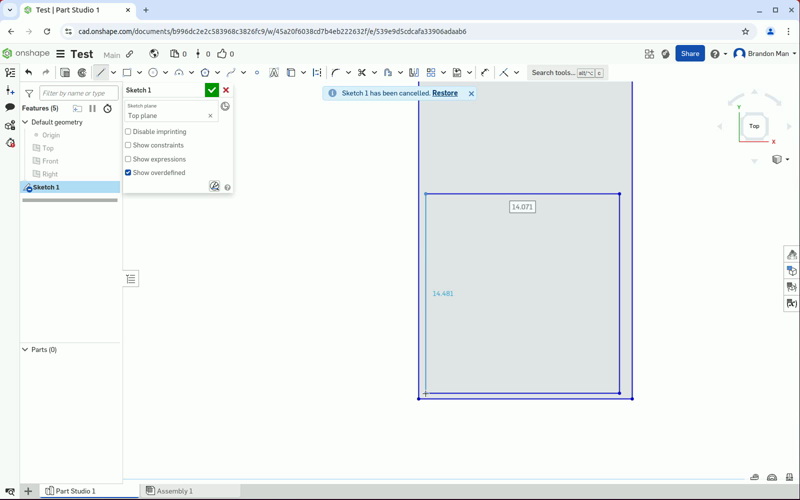
scroll(6)
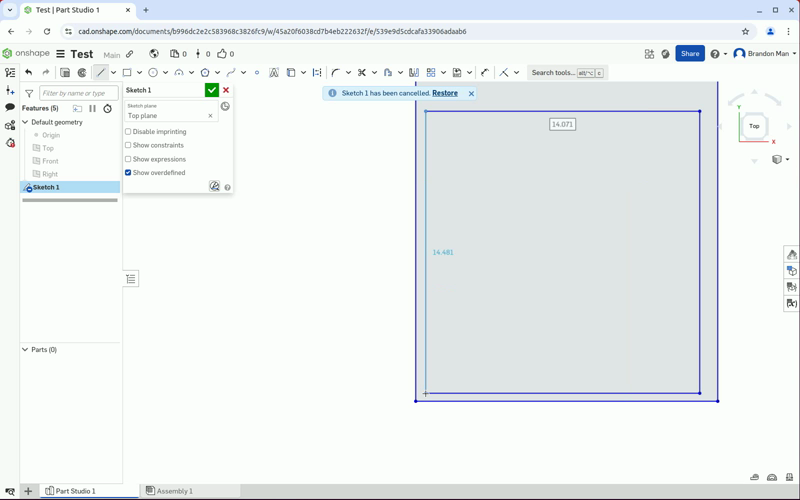
scroll(6)
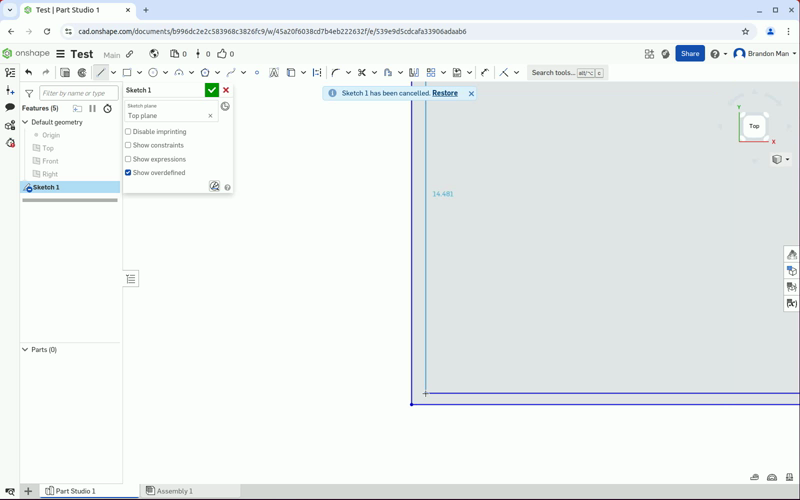
scroll(6)
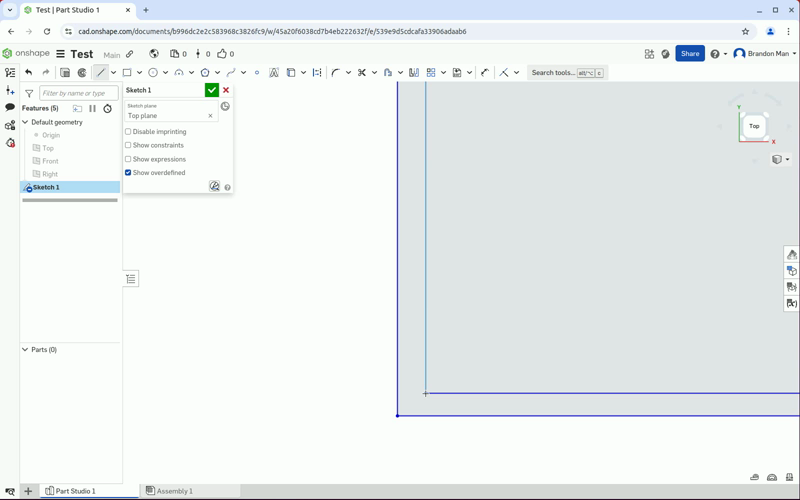
key_up(shift)
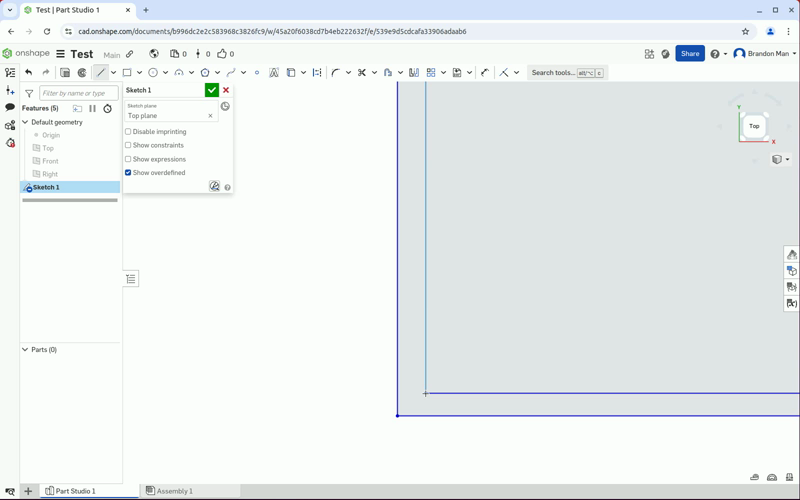
click(425, 393)
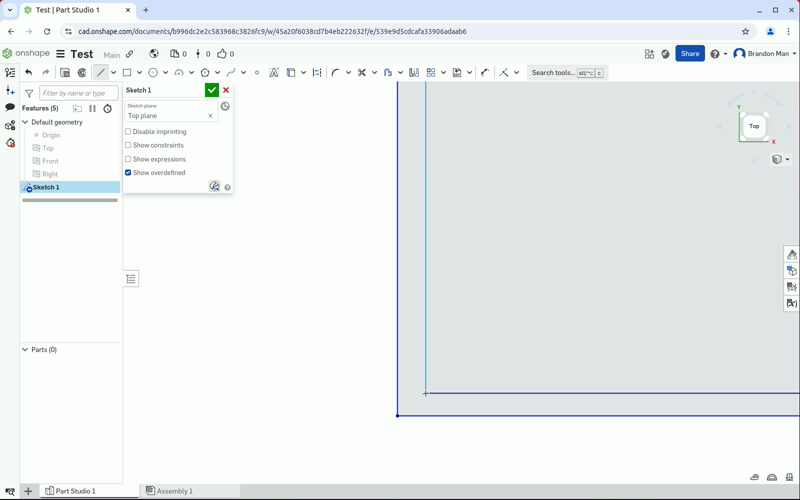
scroll(-6)
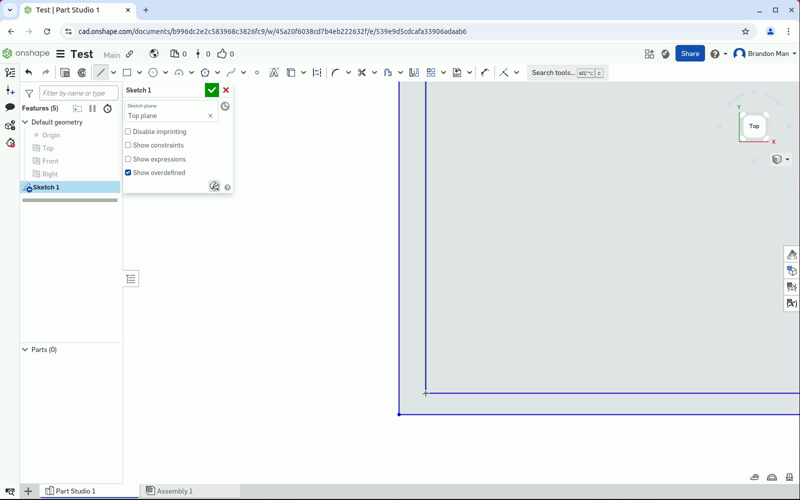
scroll(-6)
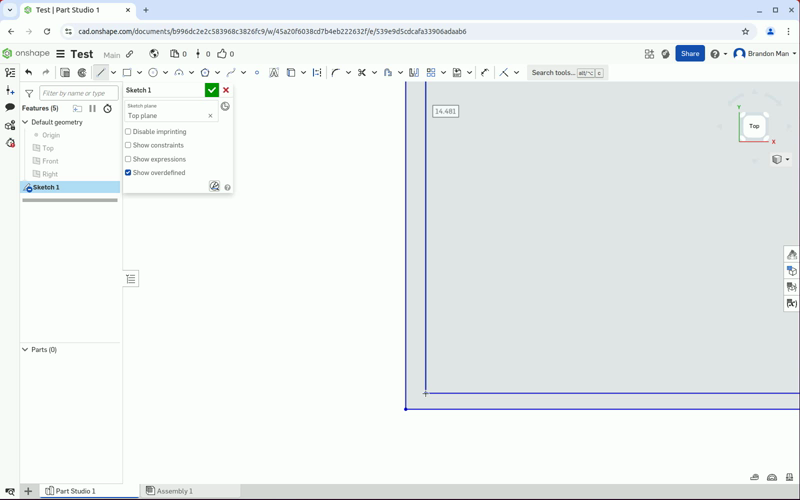
scroll(-6)
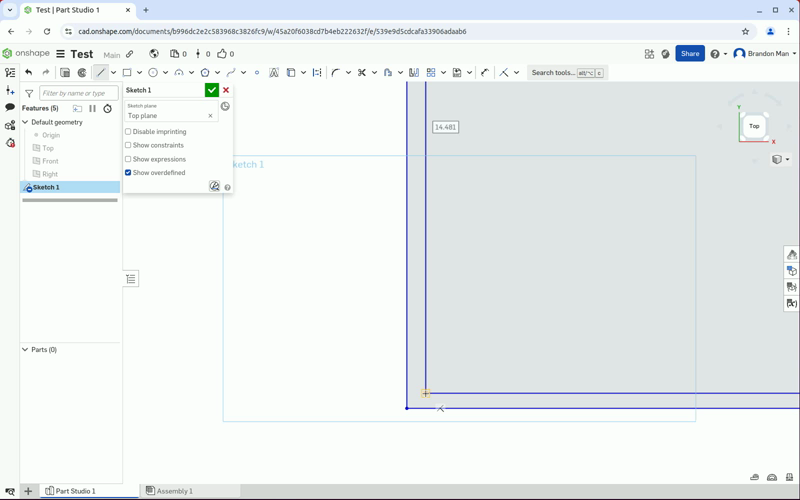
scroll(-6)
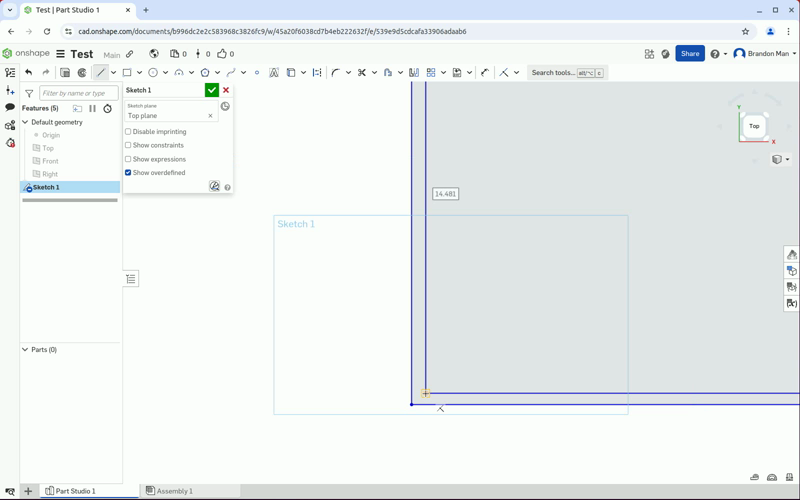
scroll(-6)
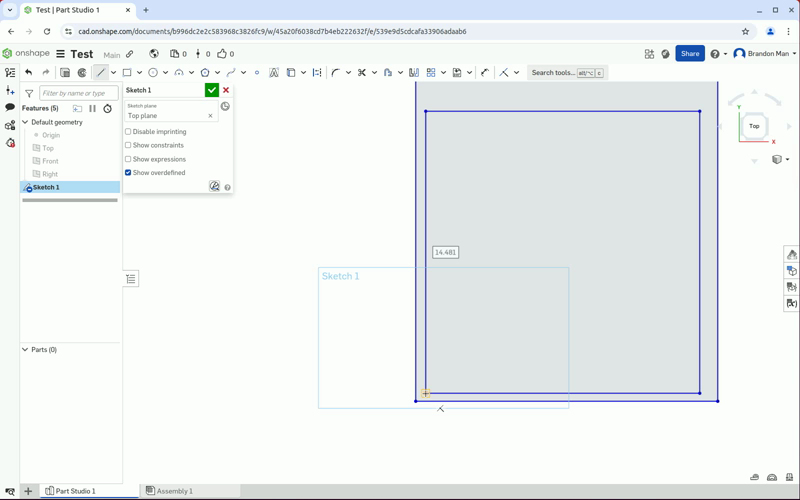
scroll(-6)
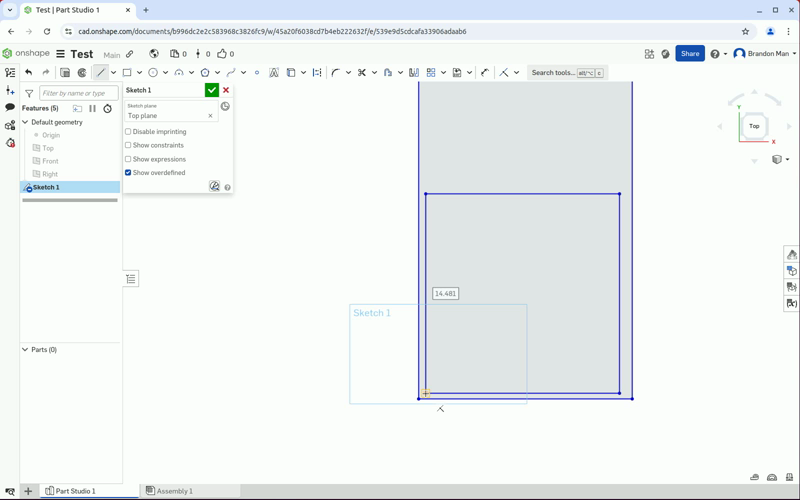
scroll(-6)
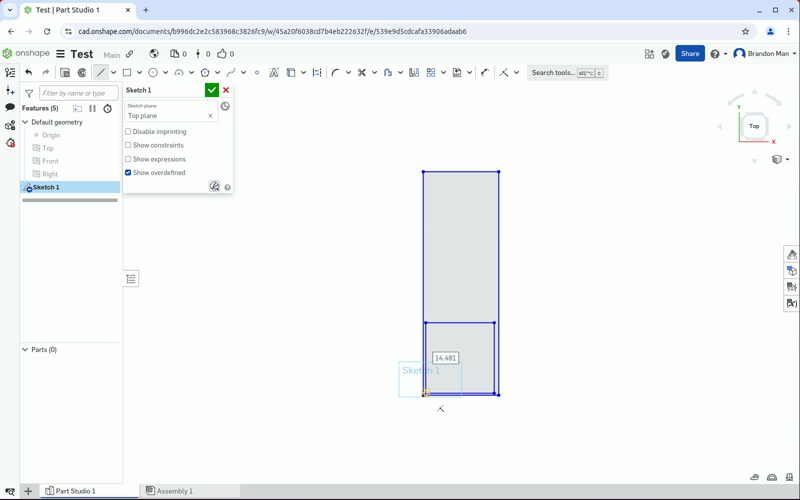
key(esc)
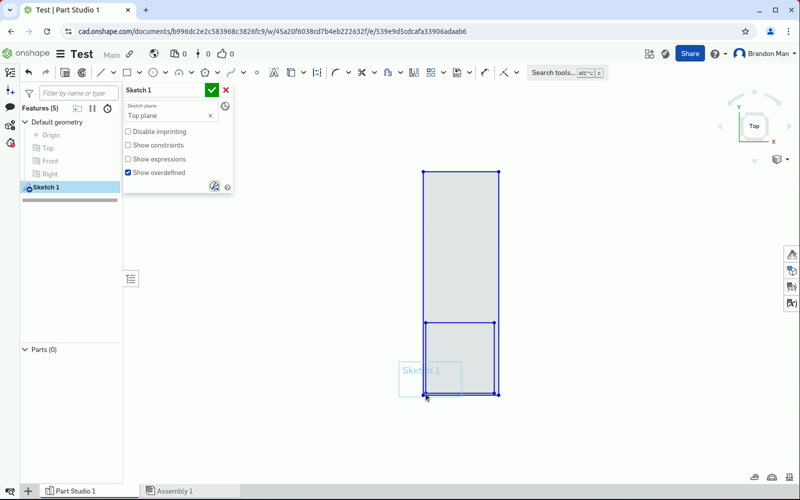
key(l)
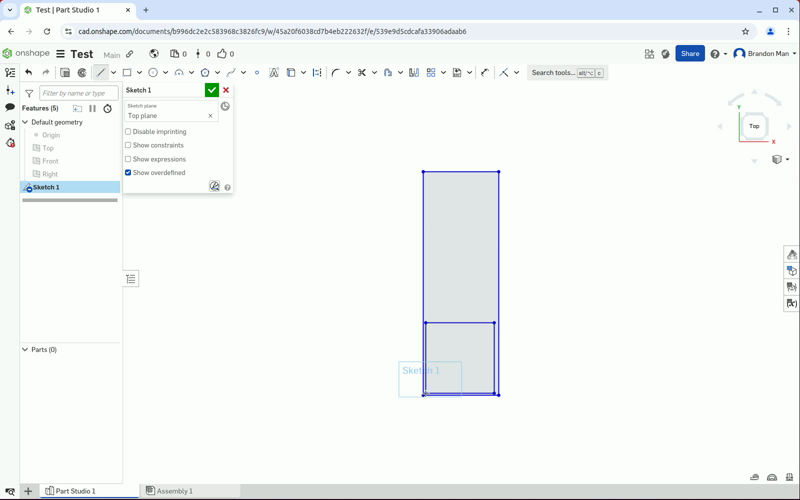
key_down(shift)
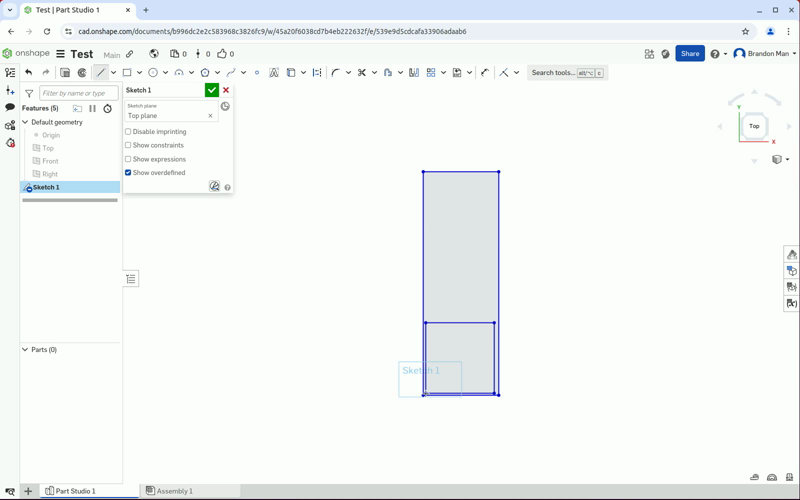
mouse_move(425, 320)
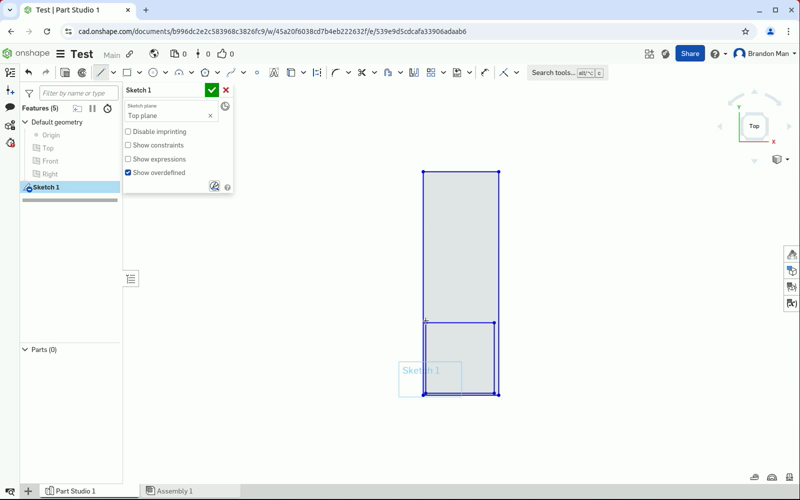
scroll(6)
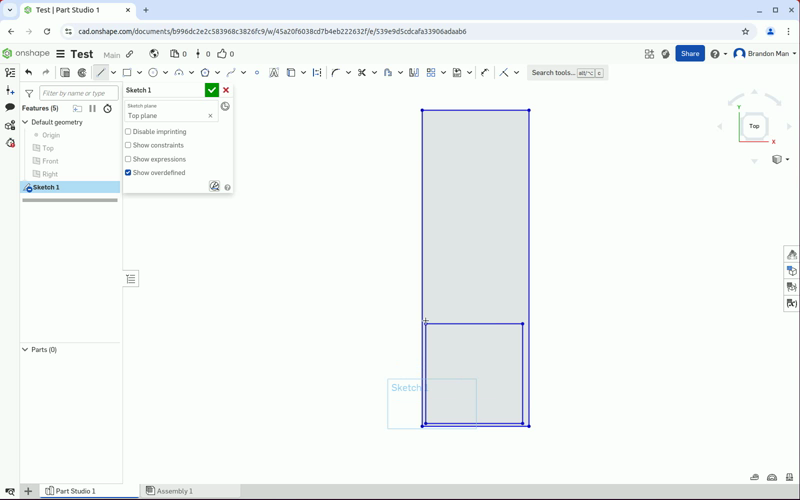
scroll(6)
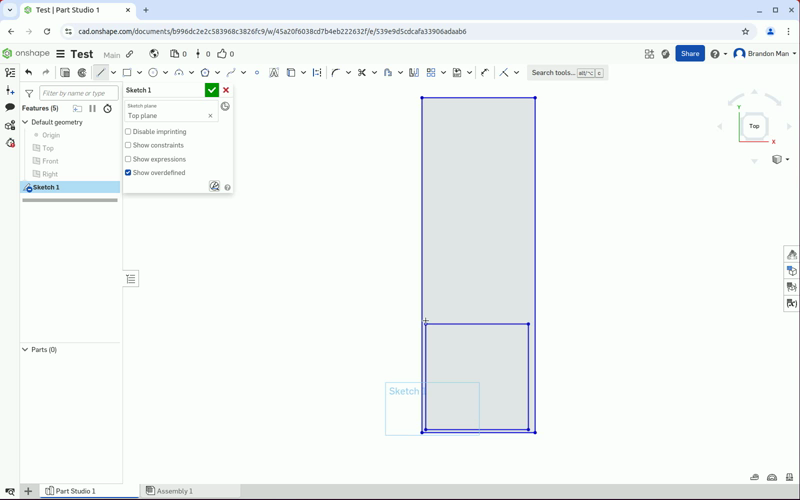
scroll(6)
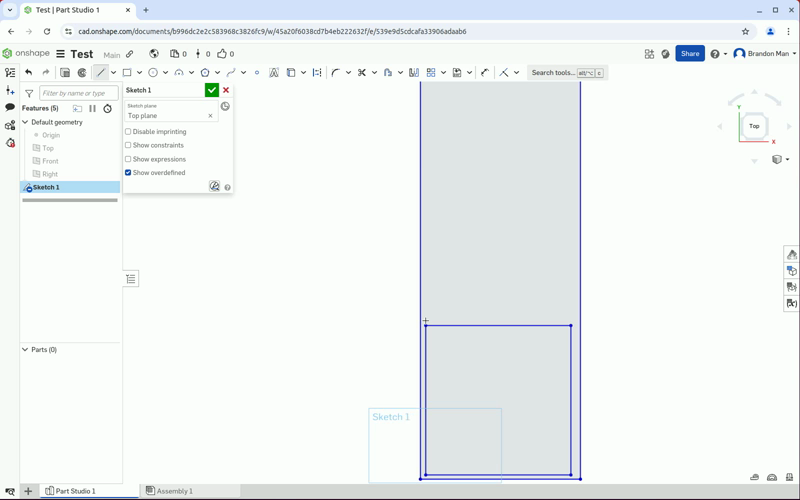
scroll(6)
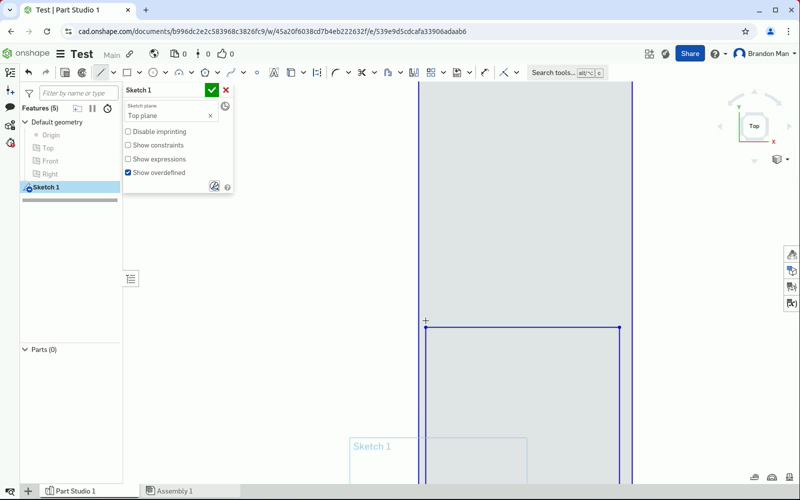
scroll(6)
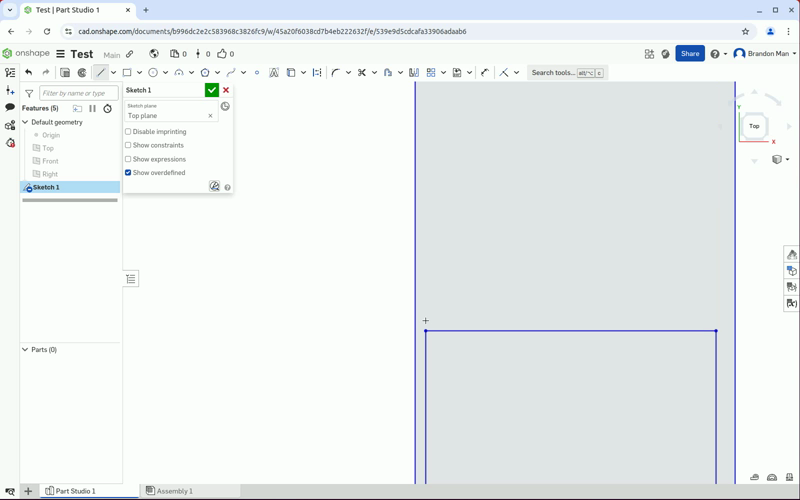
scroll(6)
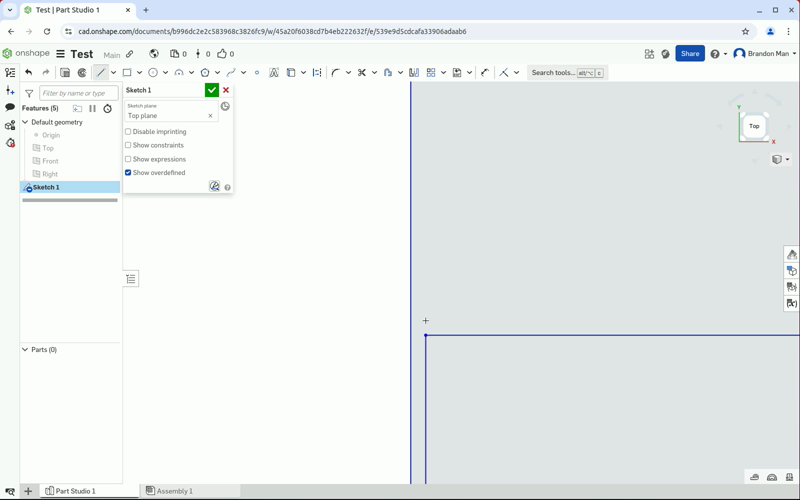
scroll(6)
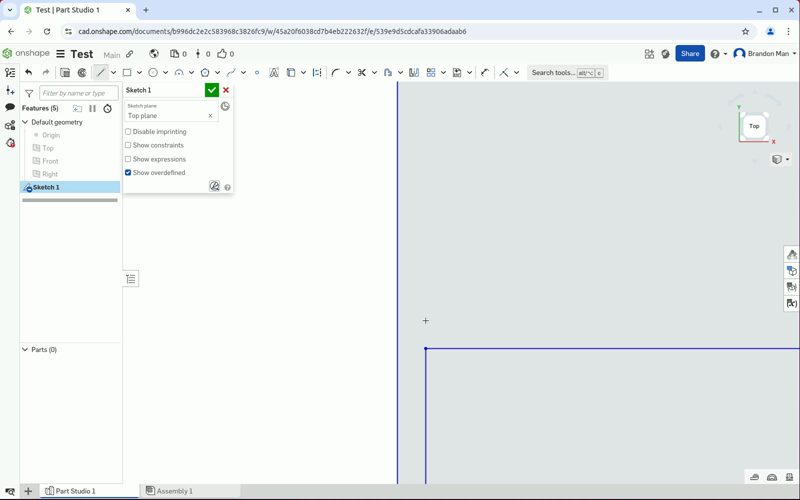
click(425, 320)
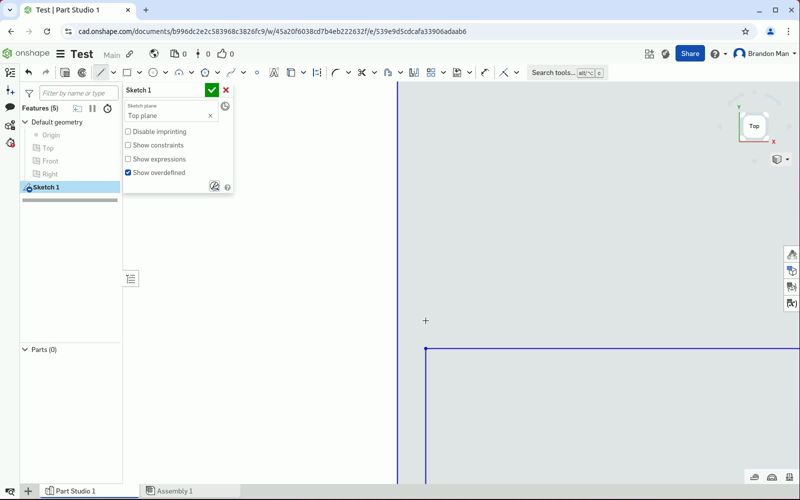
scroll(-6)
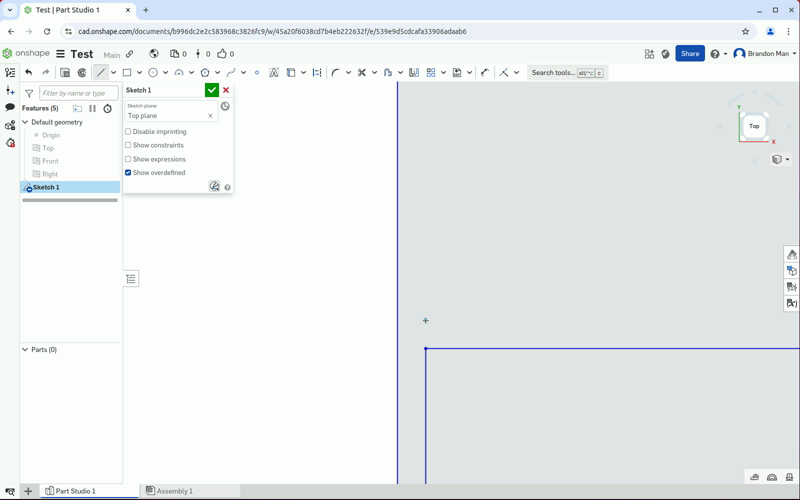
scroll(-6)
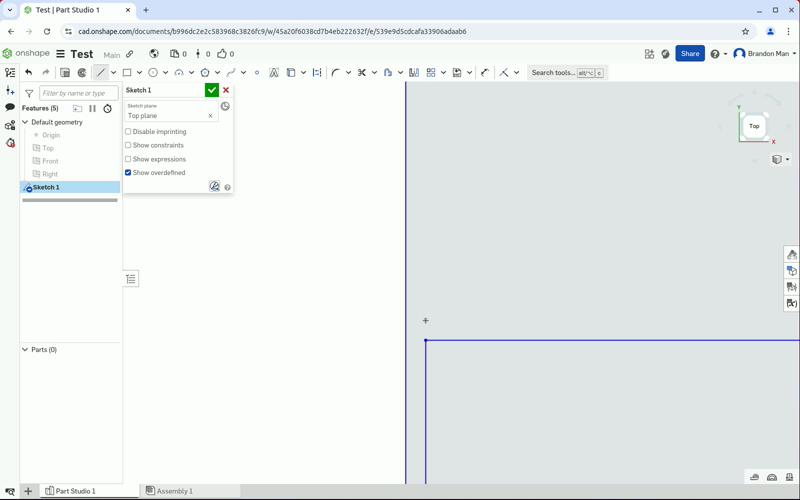
scroll(-6)
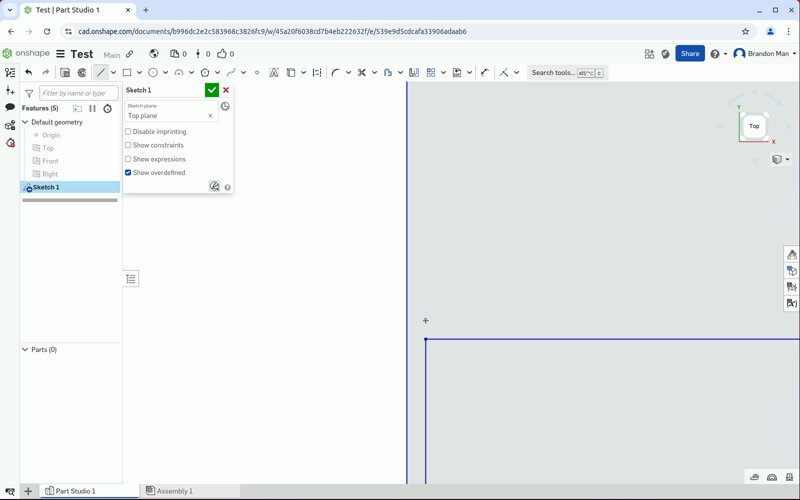
scroll(-6)
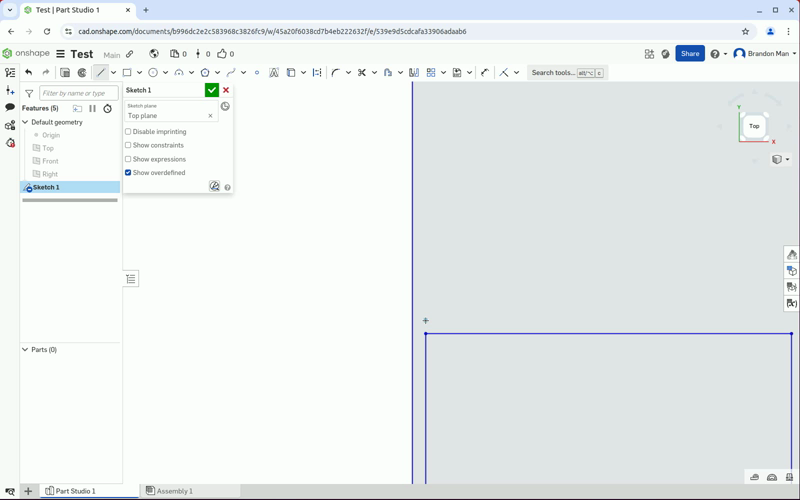
scroll(-6)
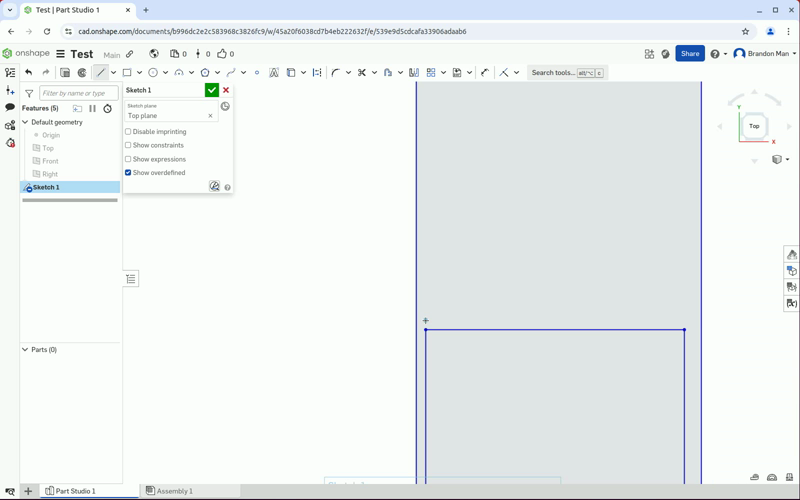
scroll(-6)
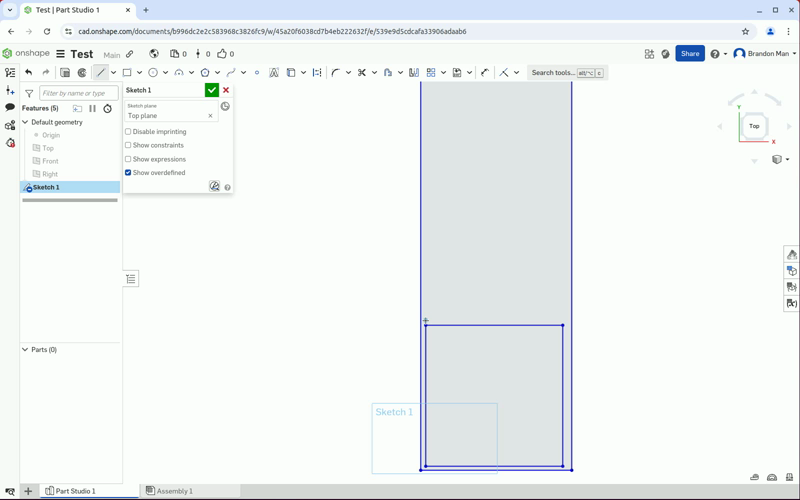
scroll(-6)
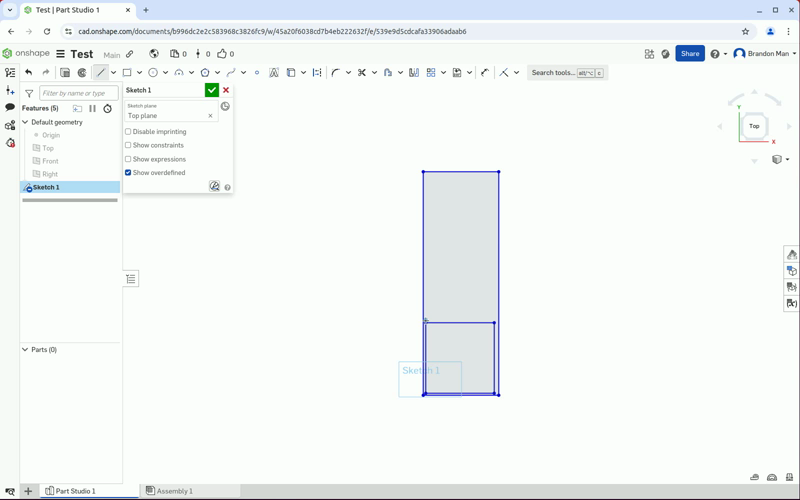
key_up(shift)
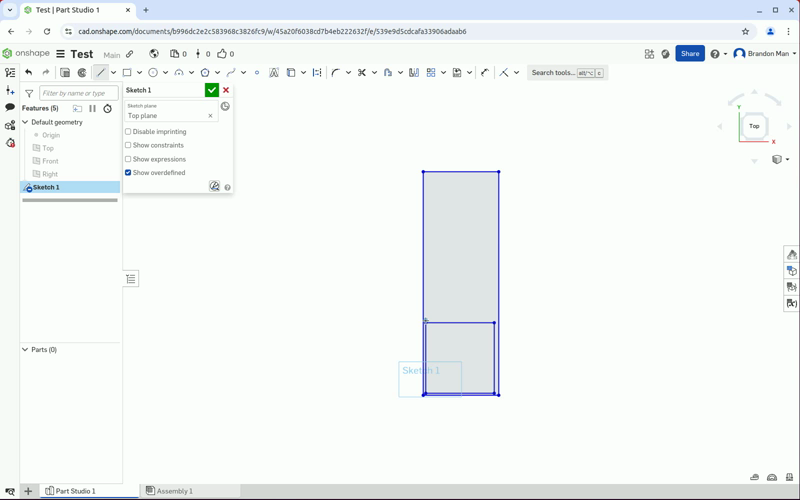
key_down(shift)
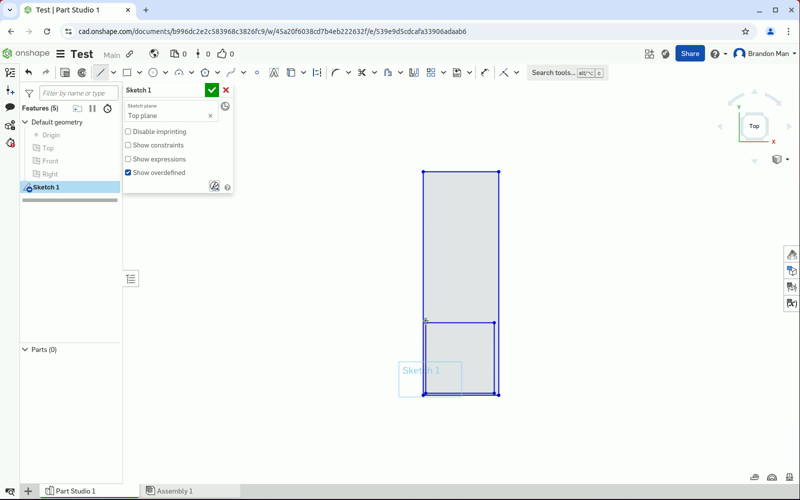
mouse_move(494, 320)
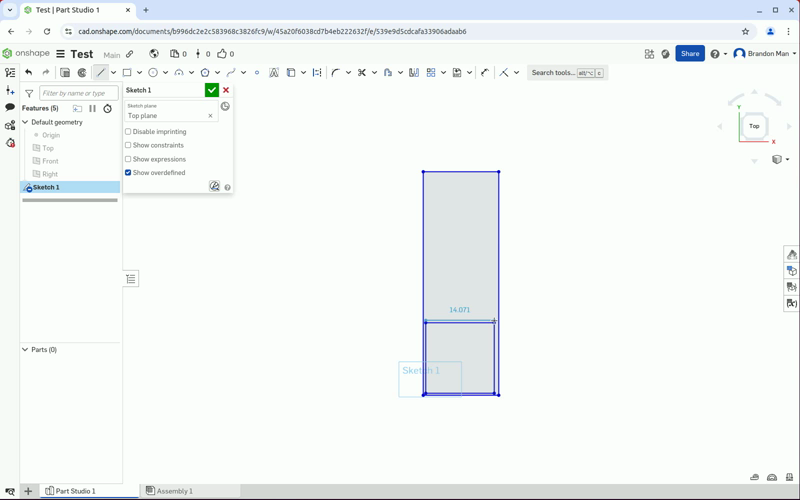
scroll(6)
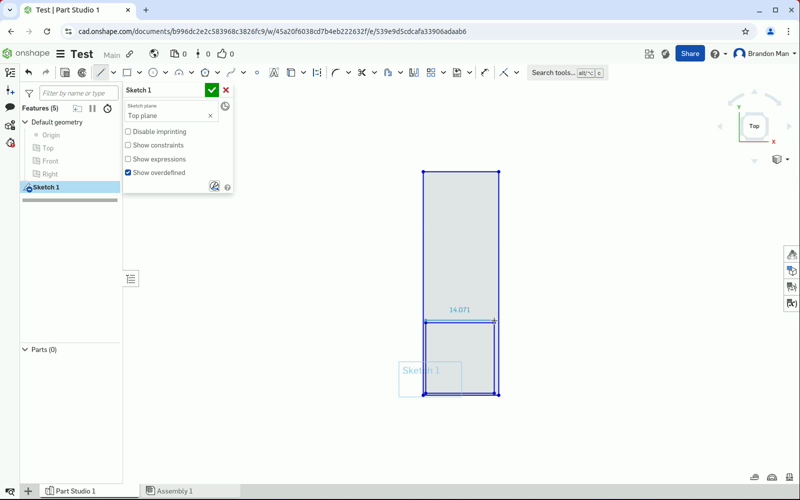
scroll(6)
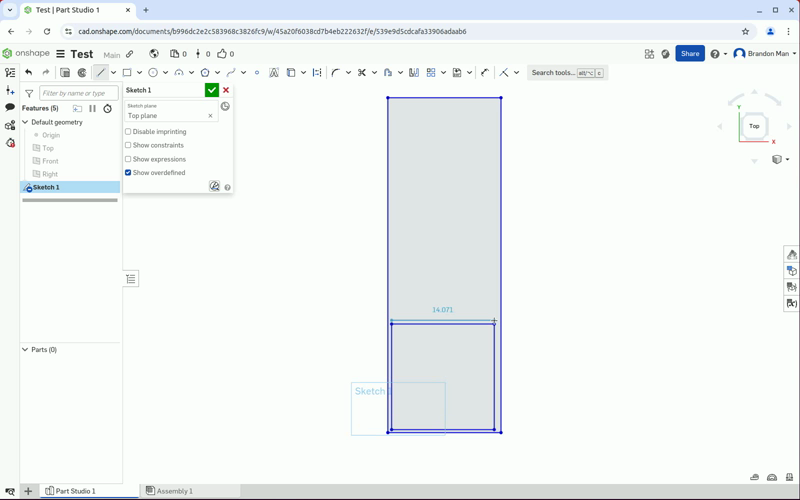
scroll(6)
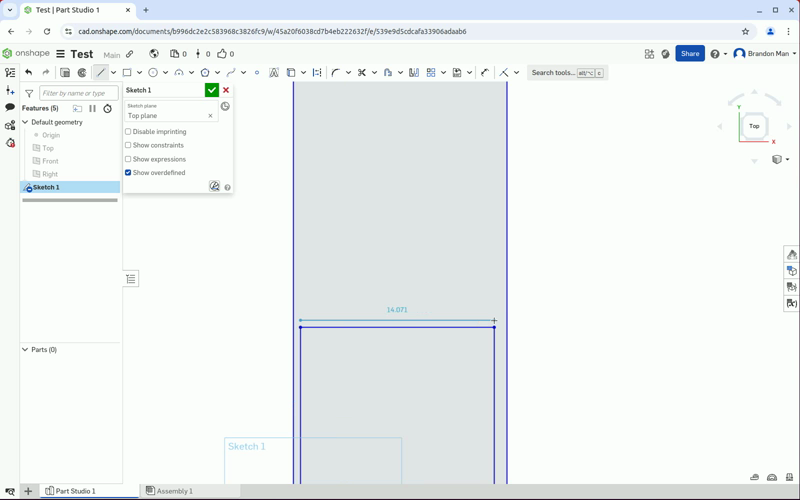
scroll(6)
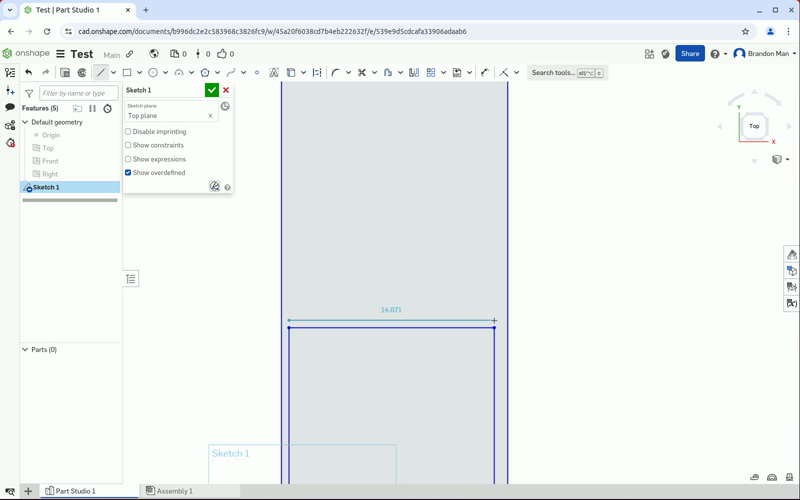
scroll(6)
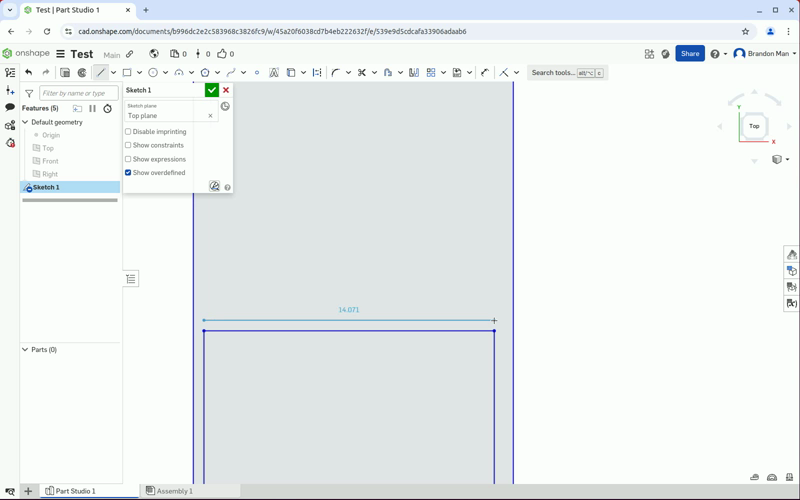
scroll(6)
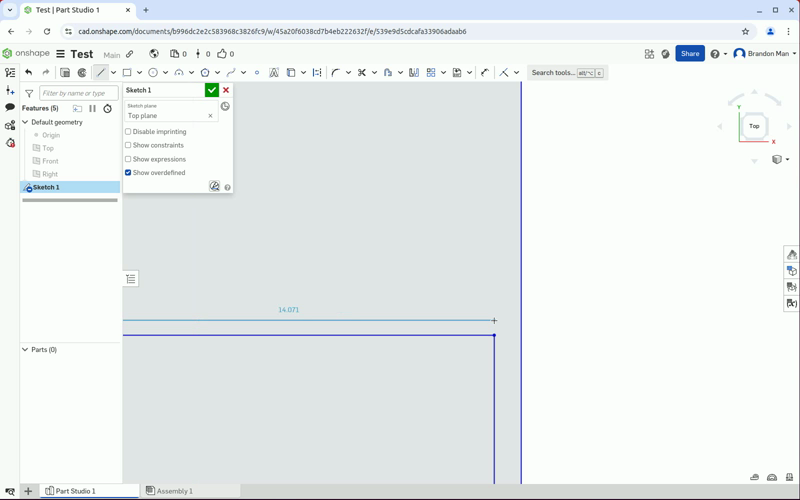
scroll(6)
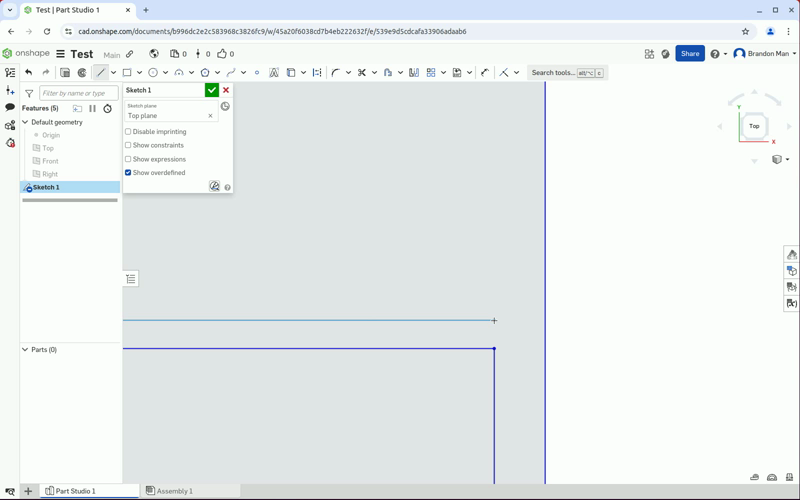
click(494, 320)
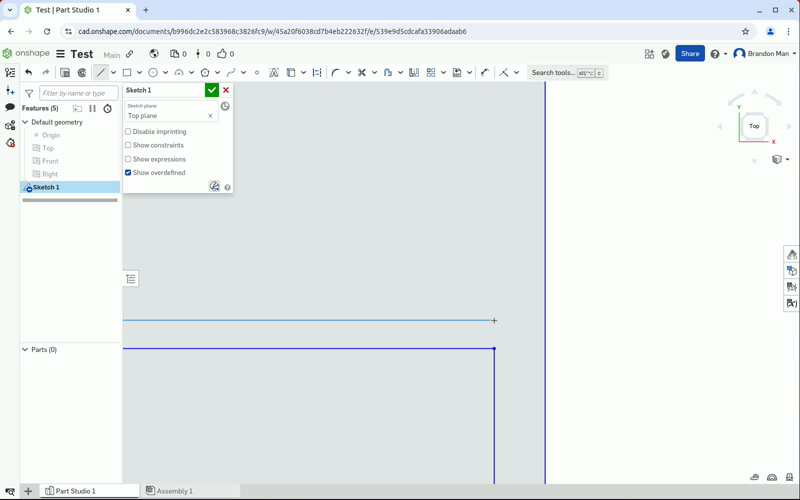
scroll(-6)
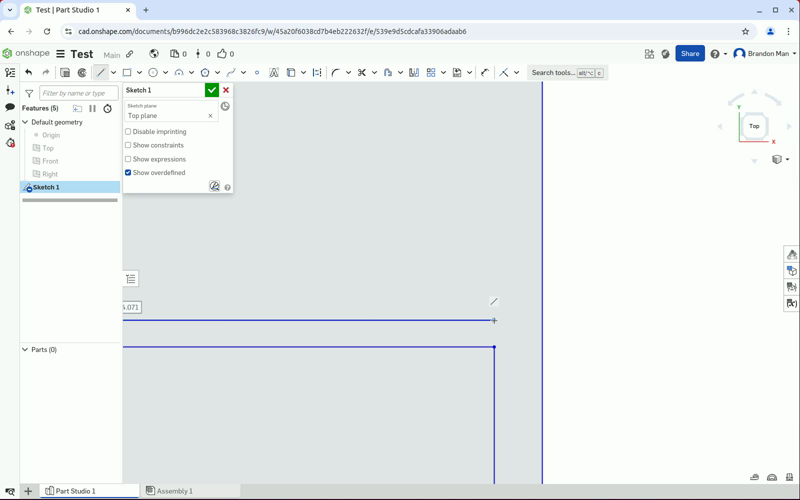
scroll(-6)
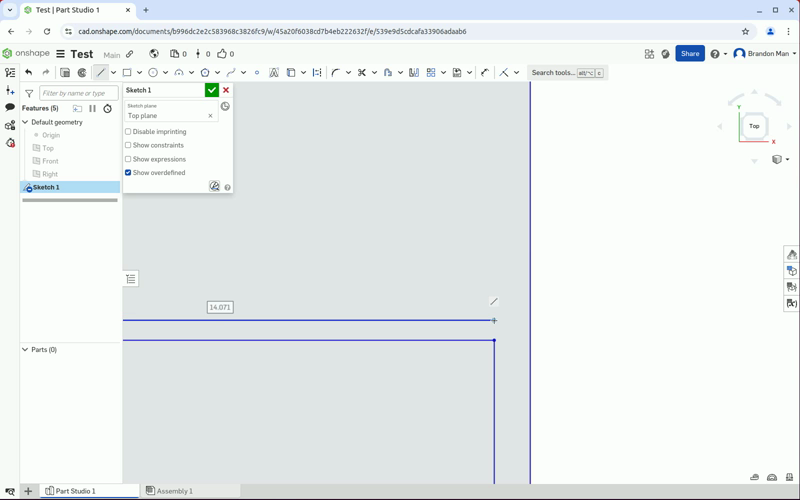
scroll(-6)
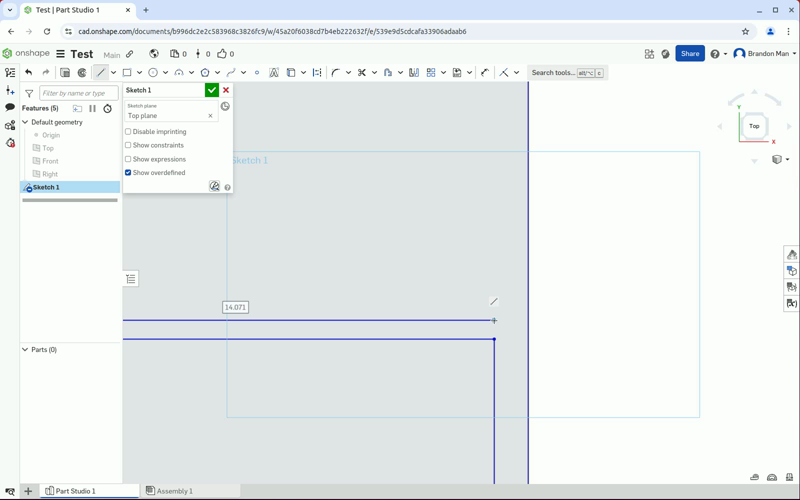
scroll(-6)
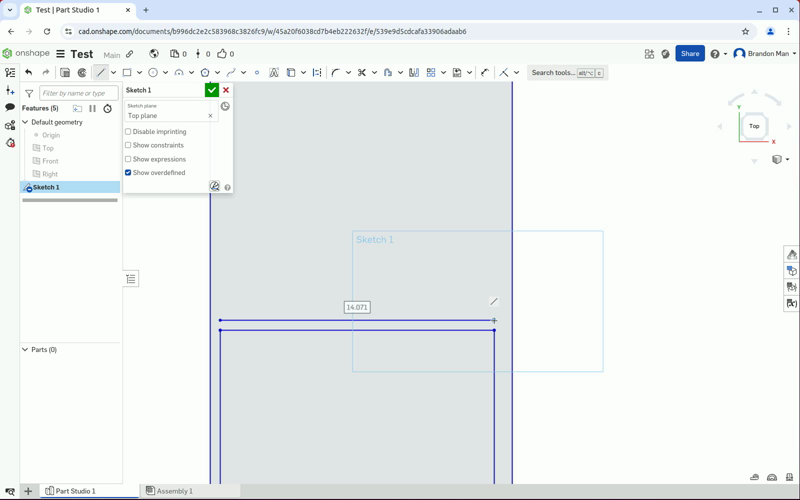
scroll(-6)
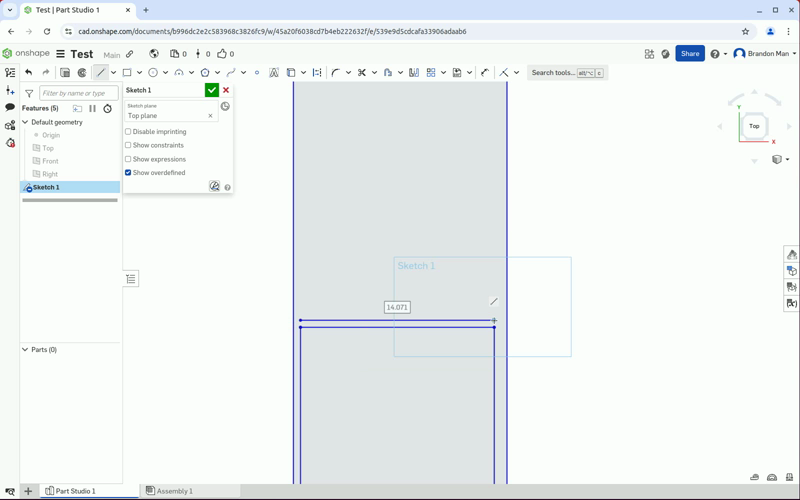
scroll(-6)
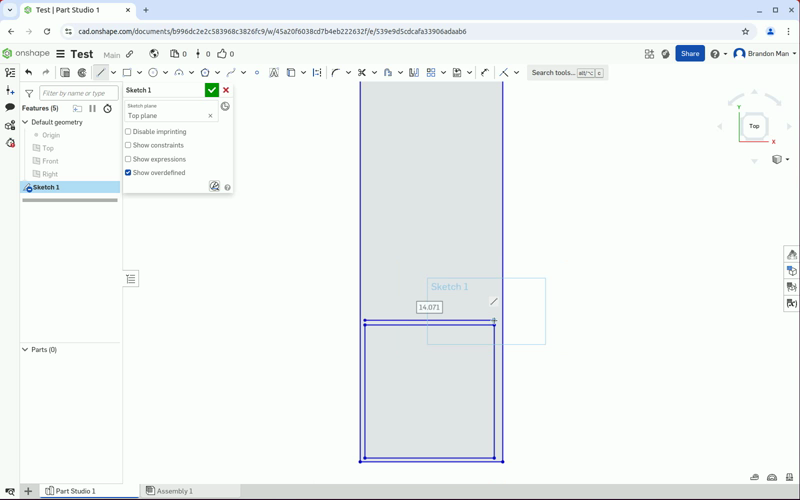
scroll(-6)
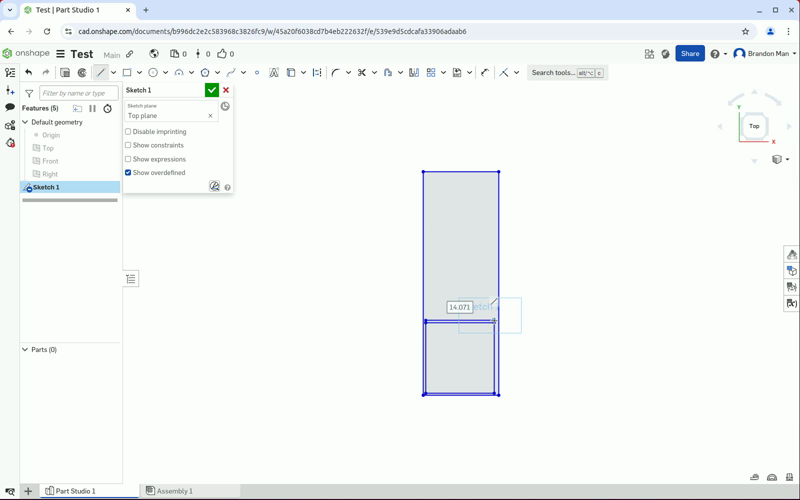
key_up(shift)
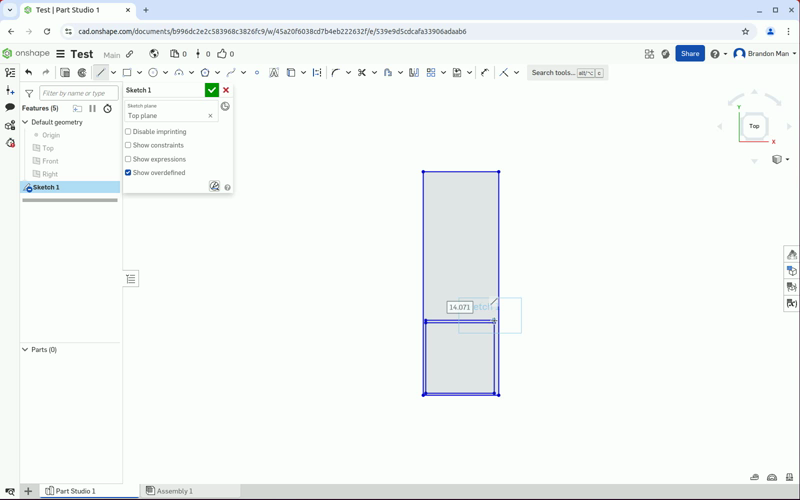
key_down(shift)
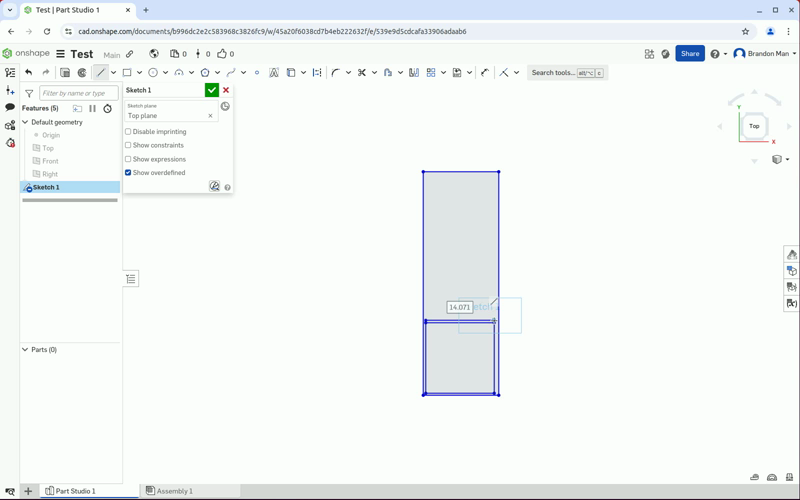
mouse_move(494, 174)
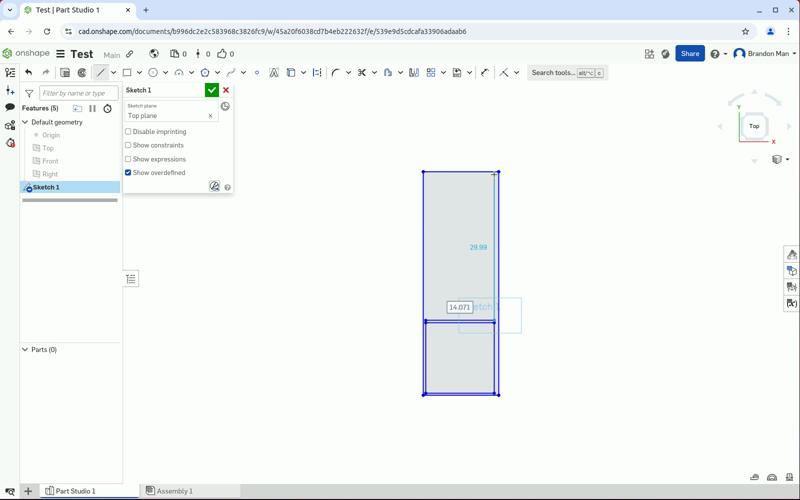
click(494, 174)
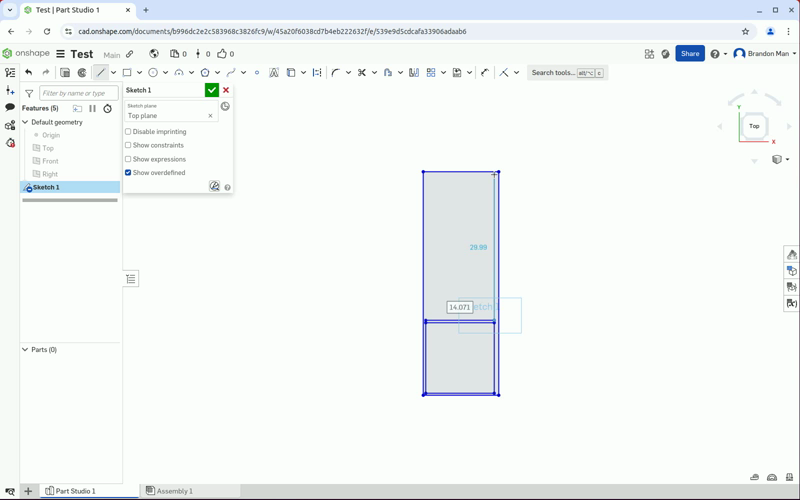
key_up(shift)
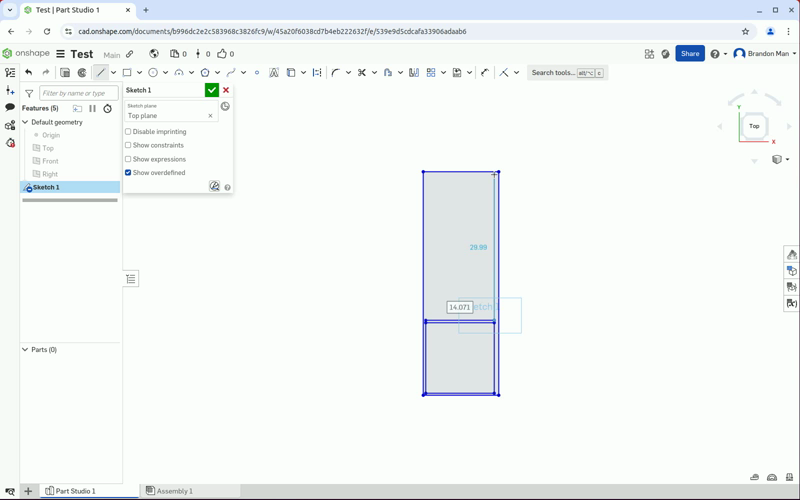
key_down(shift)
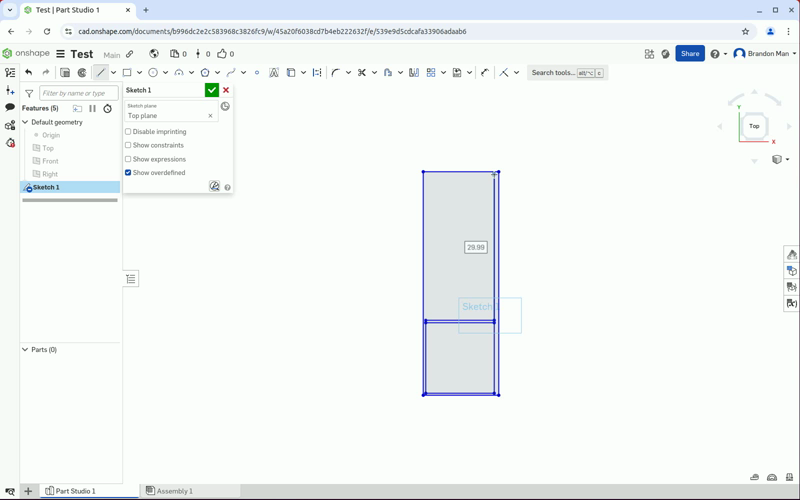
mouse_move(425, 174)
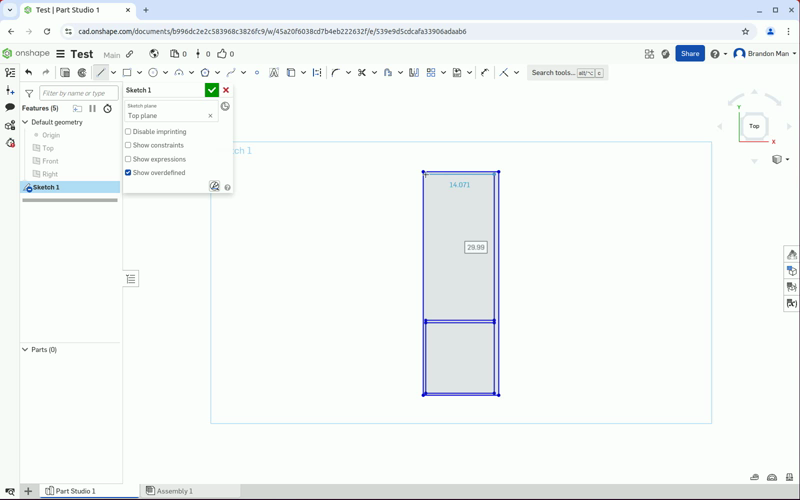
scroll(6)
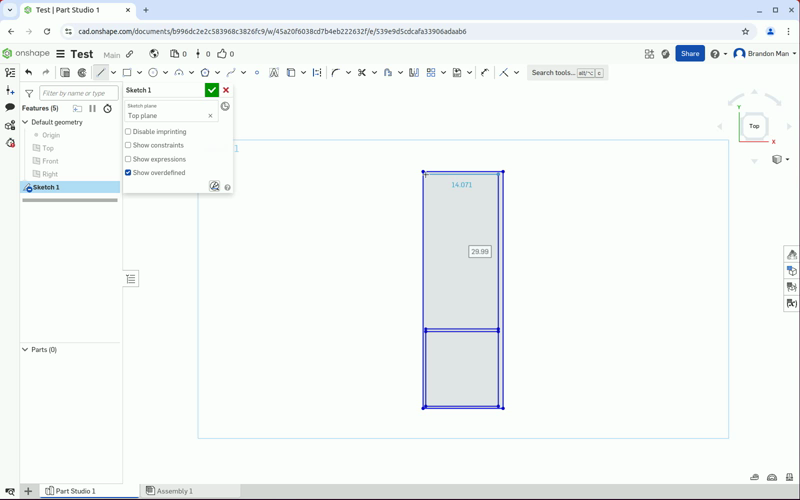
scroll(6)
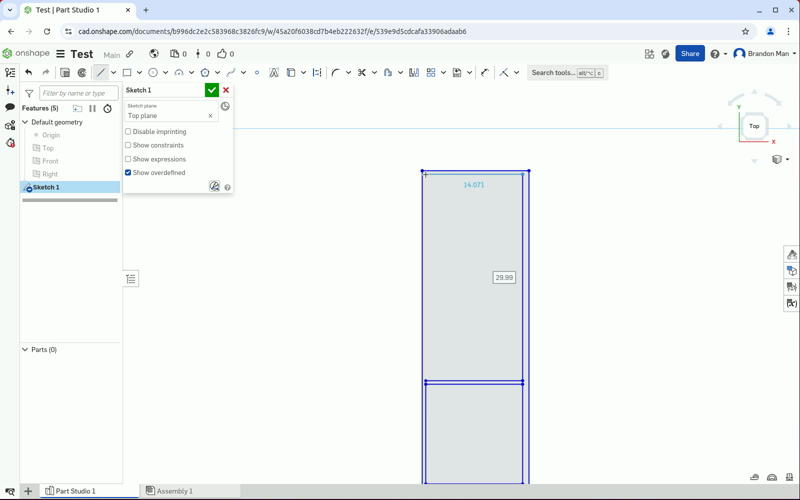
scroll(6)
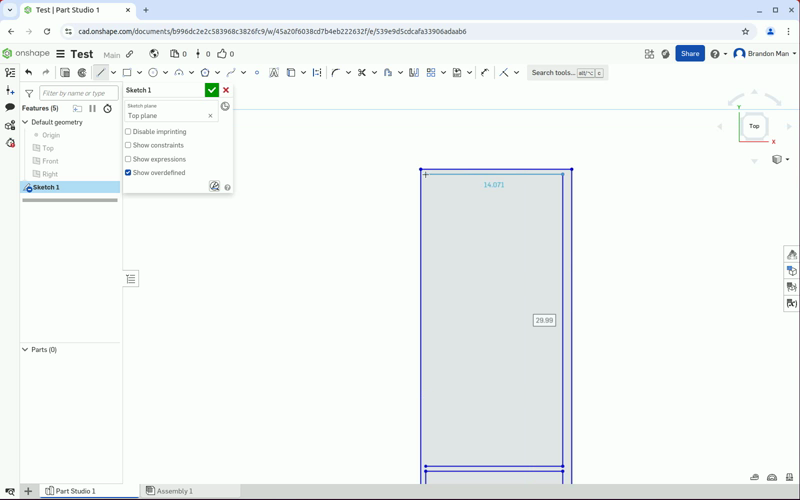
scroll(6)
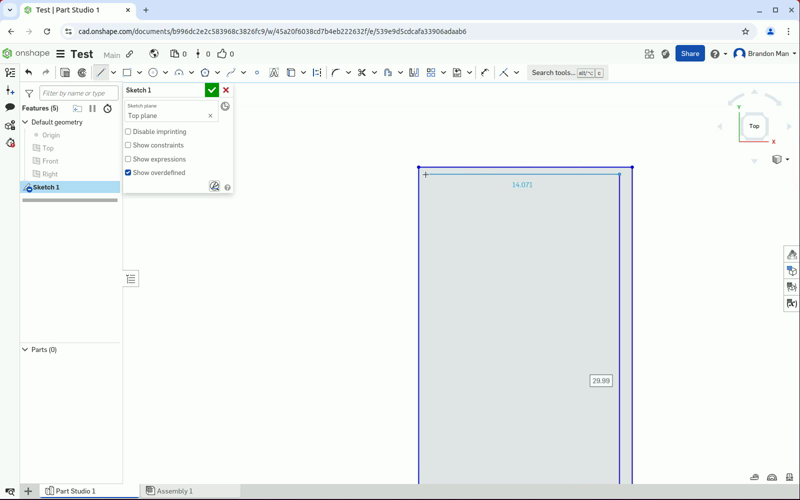
scroll(6)
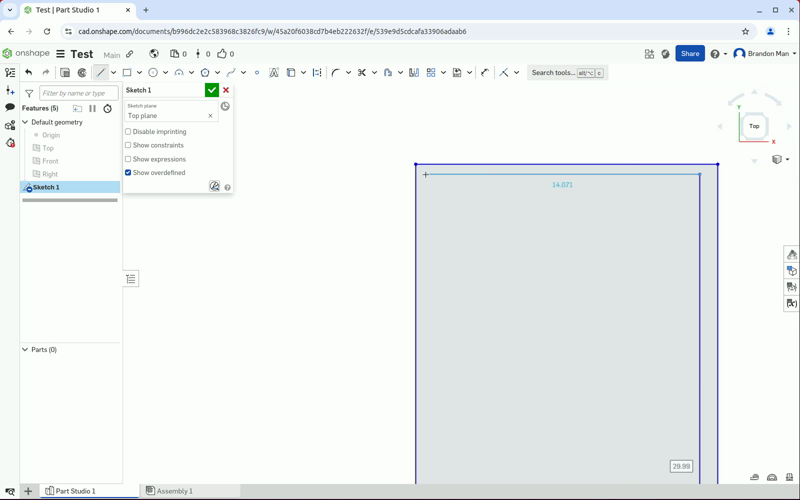
scroll(6)
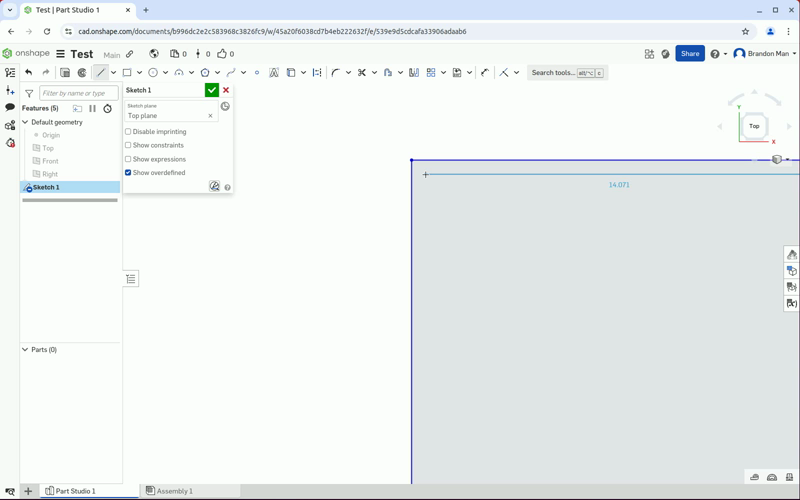
scroll(6)
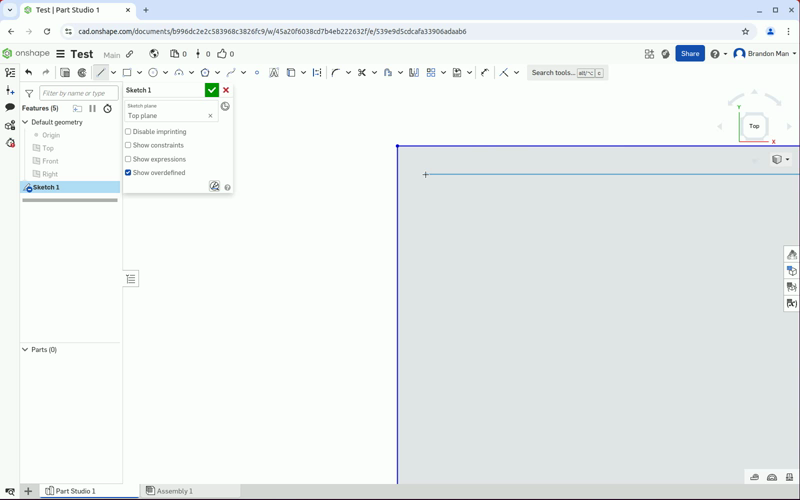
click(425, 174)
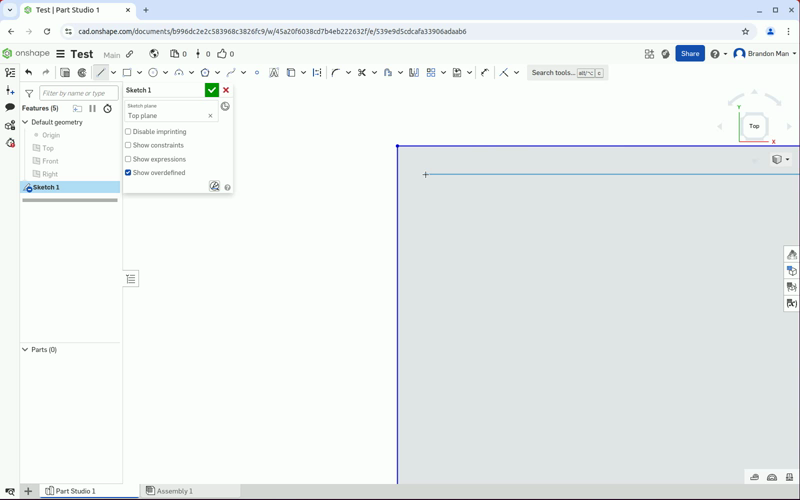
scroll(-6)
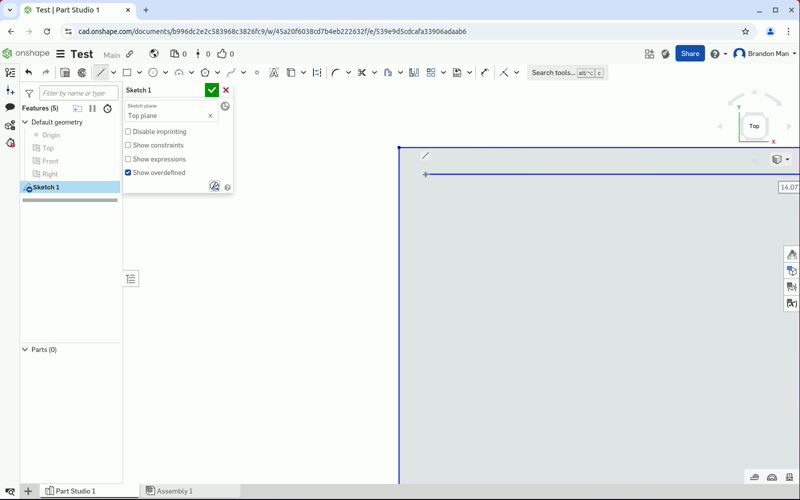
scroll(-6)
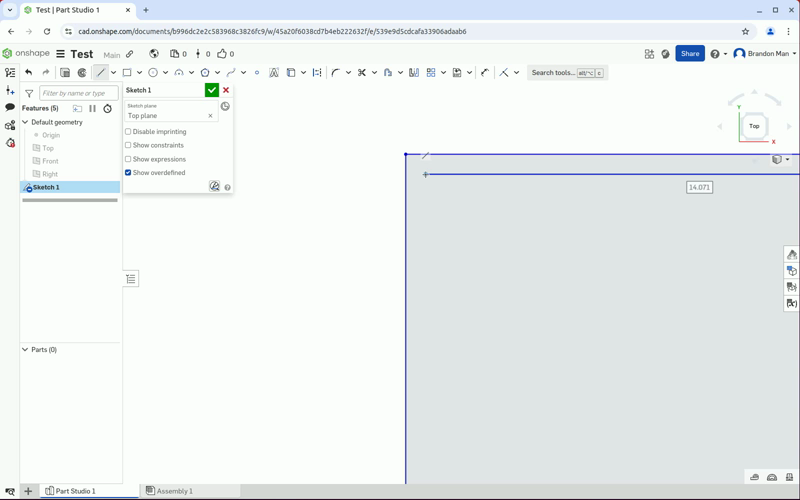
scroll(-6)
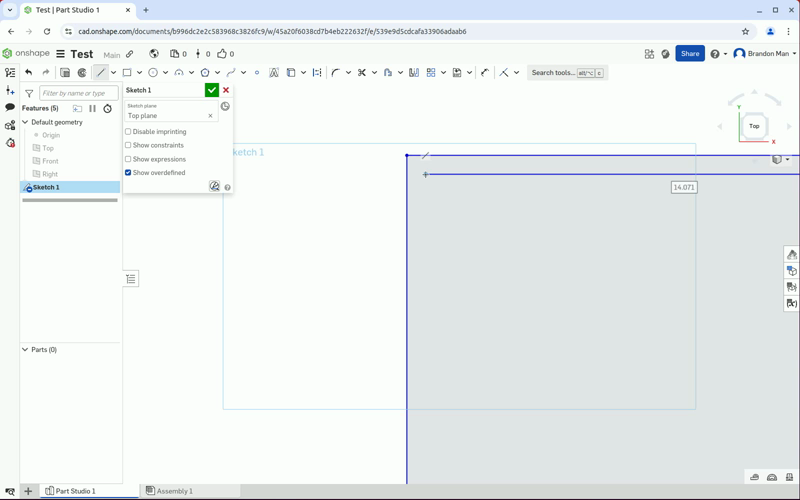
scroll(-6)
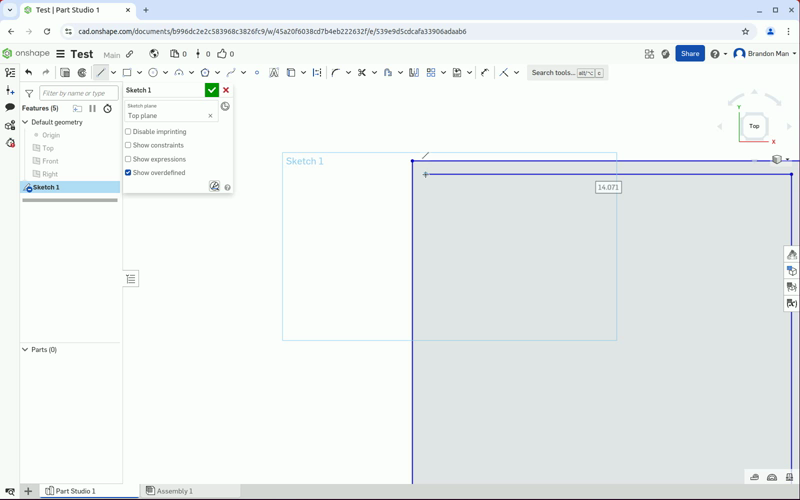
scroll(-6)
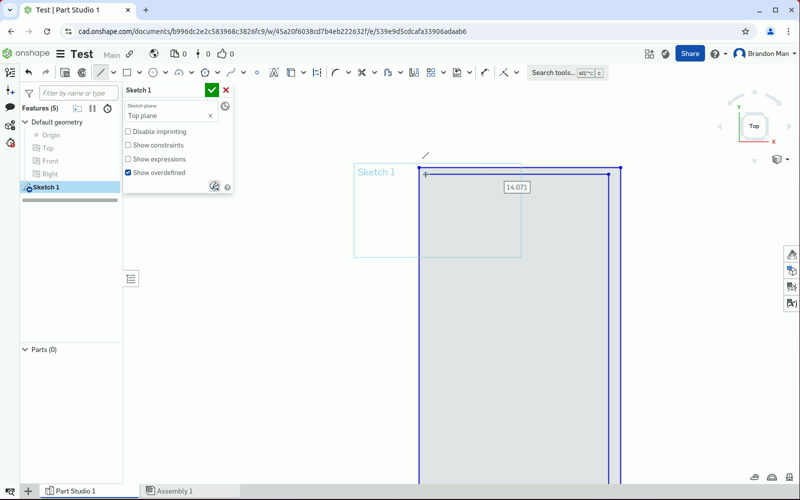
scroll(-6)
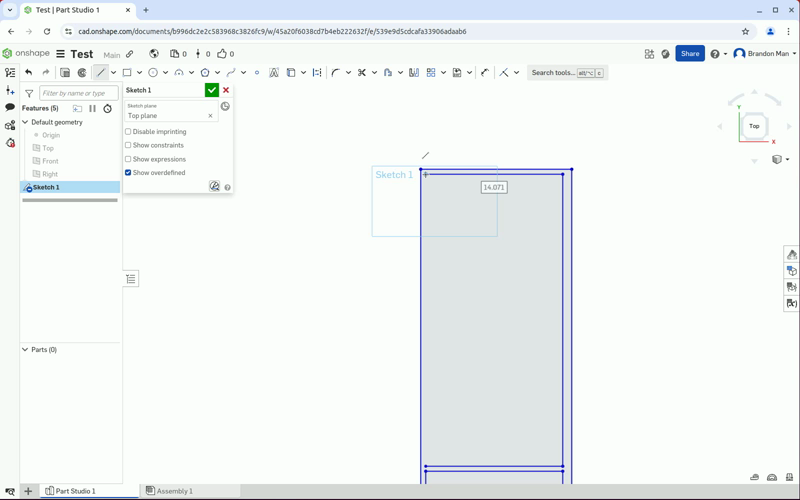
scroll(-6)
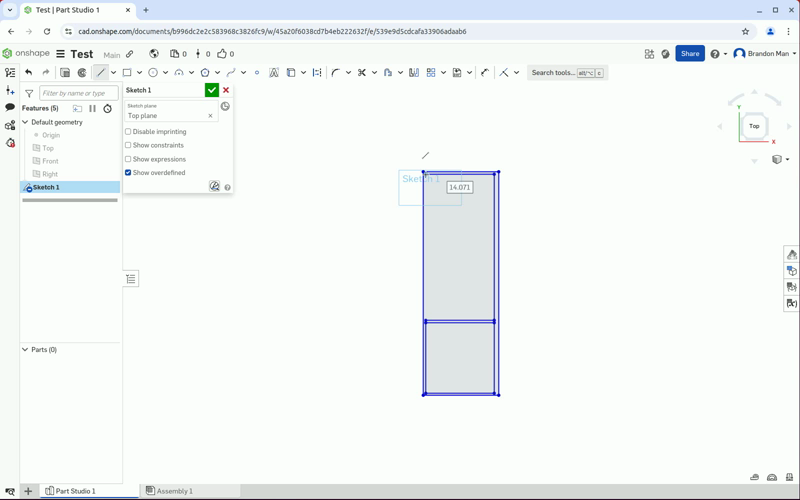
key_up(shift)
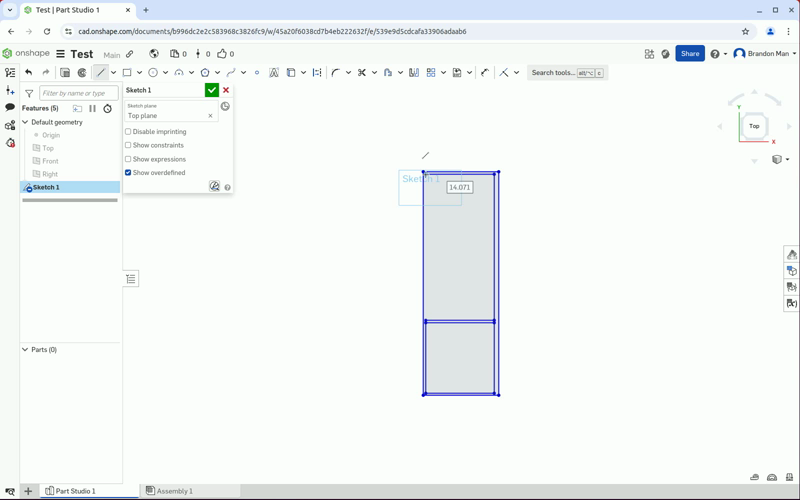
key_down(shift)
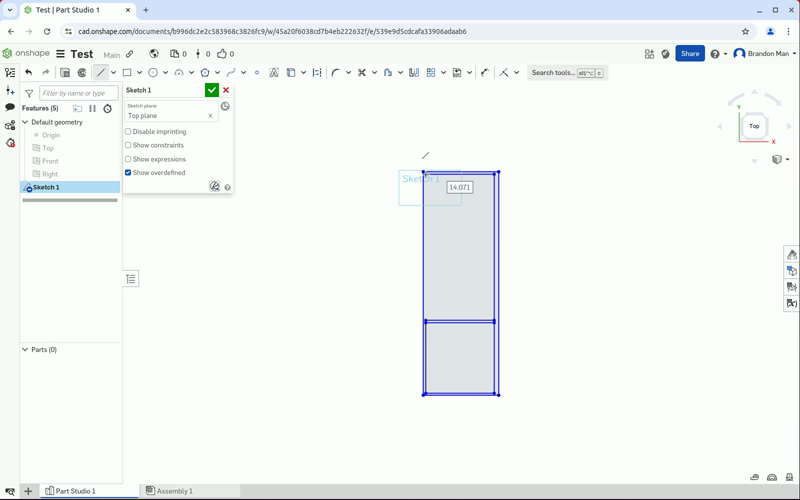
mouse_move(425, 320)
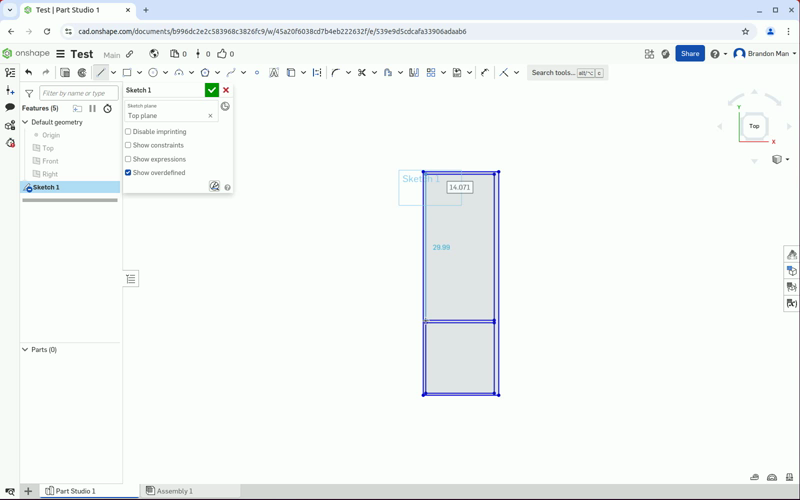
scroll(6)
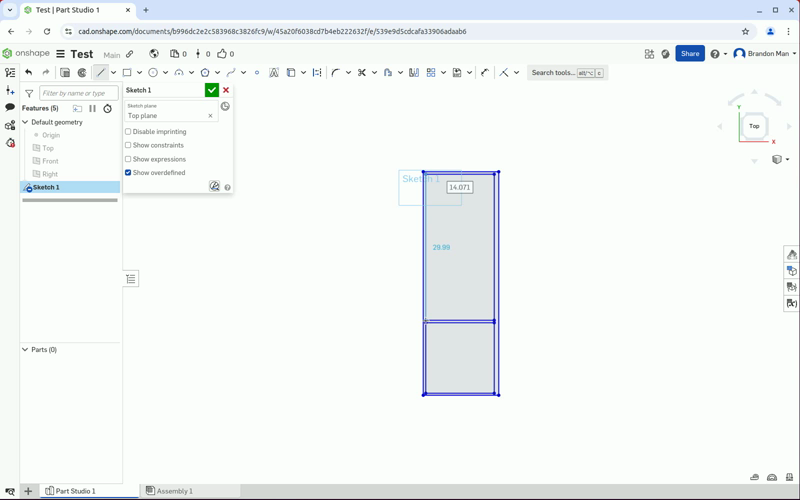
scroll(6)
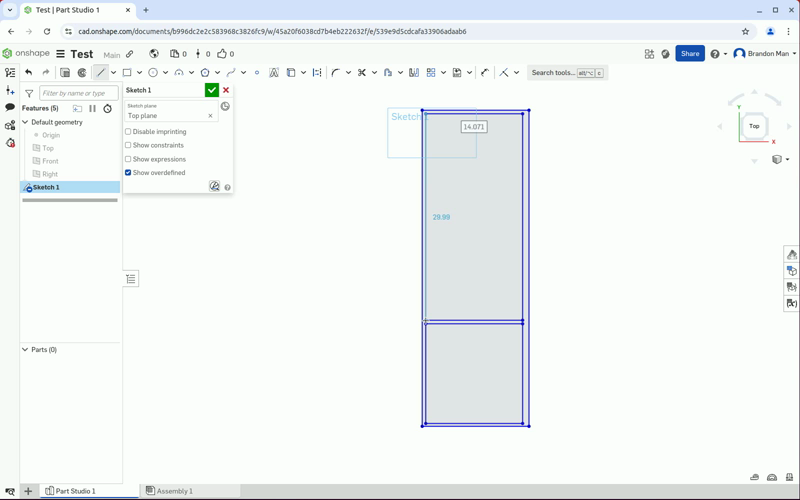
scroll(6)
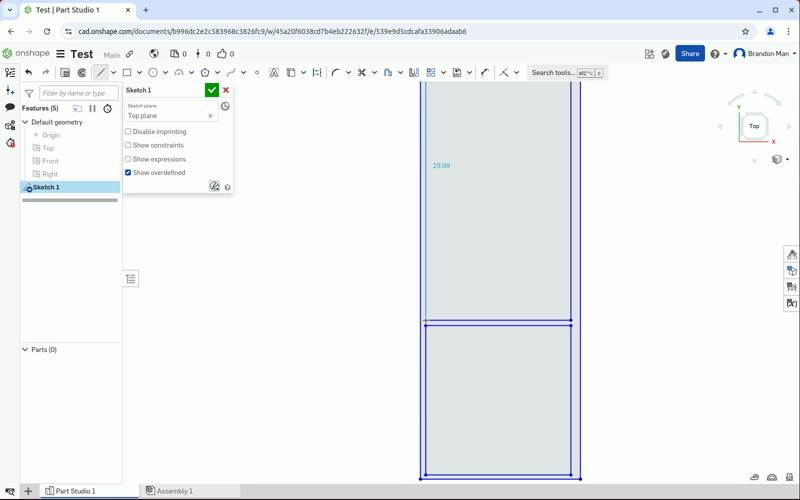
scroll(6)
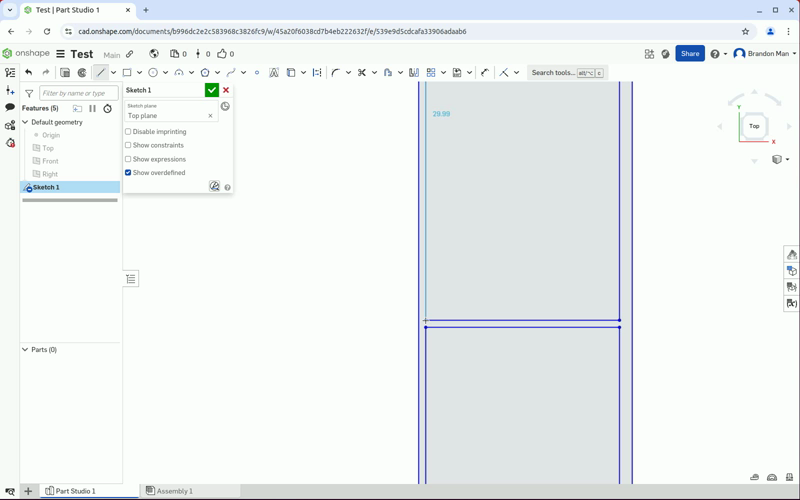
scroll(6)
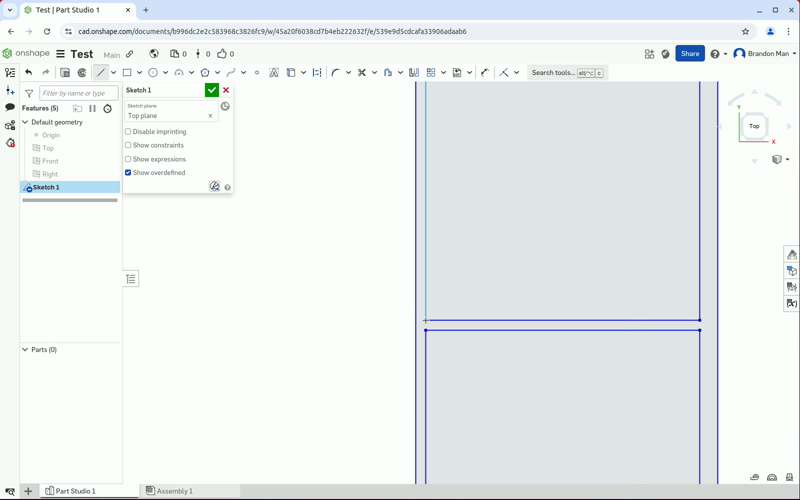
scroll(6)
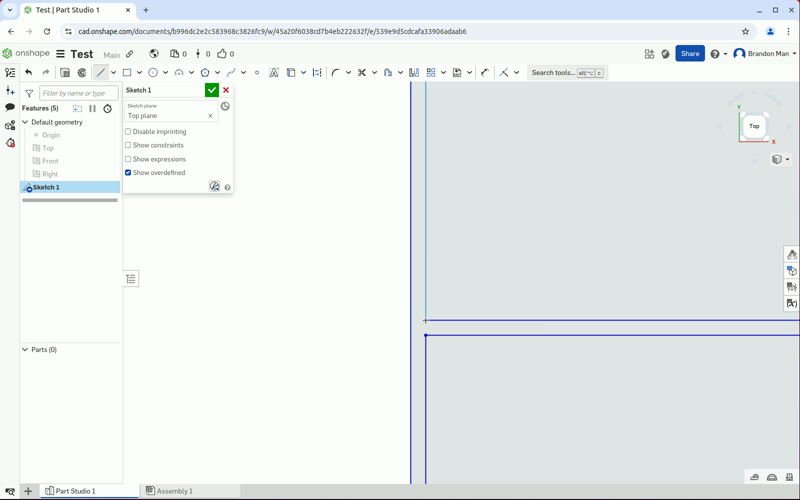
scroll(6)
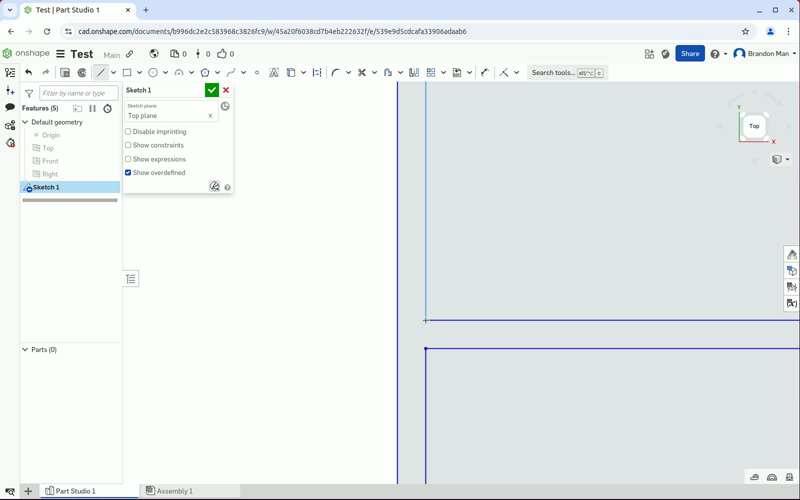
key_up(shift)
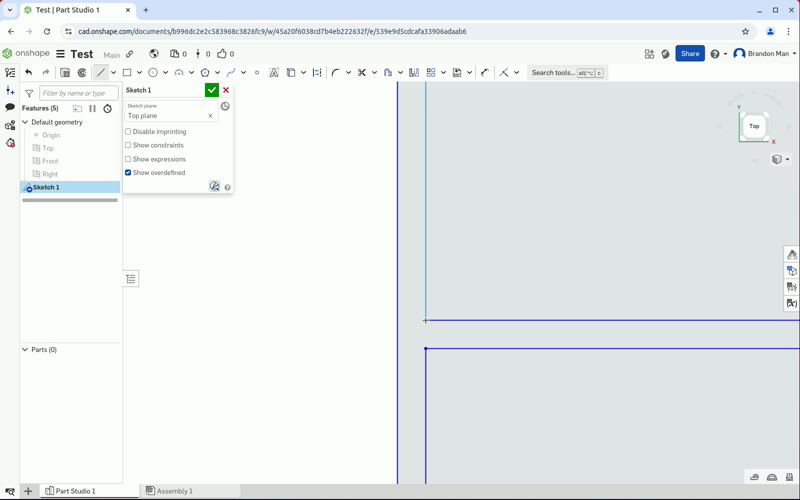
click(425, 320)
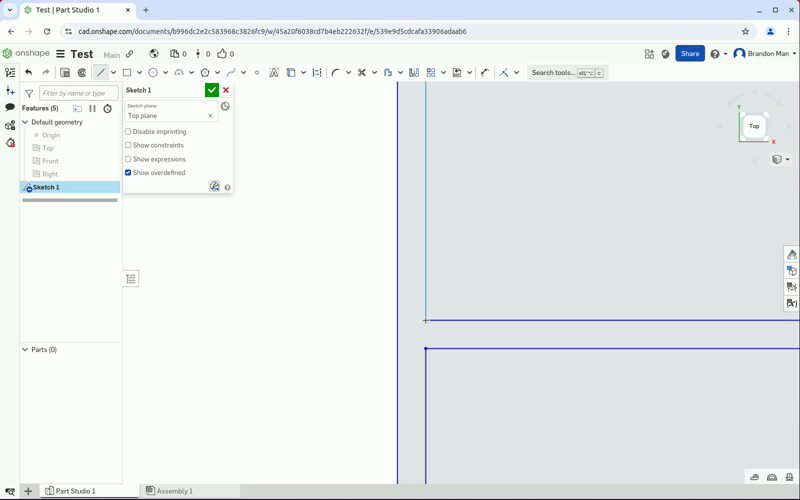
scroll(-6)
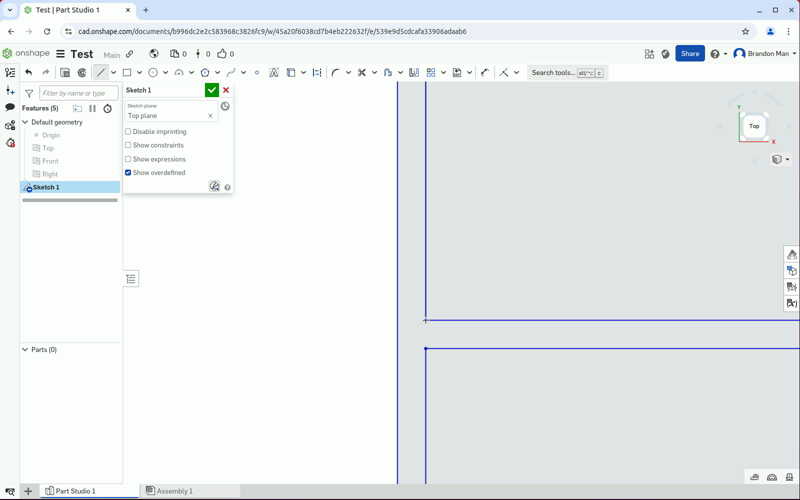
scroll(-6)
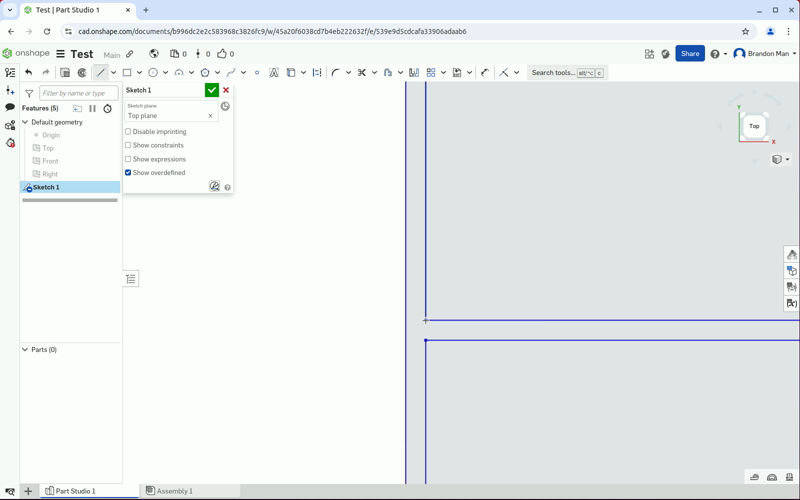
scroll(-6)
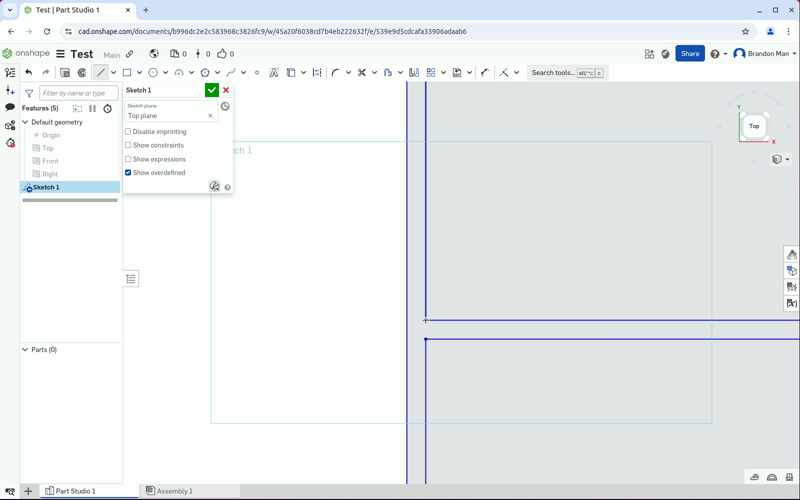
scroll(-6)
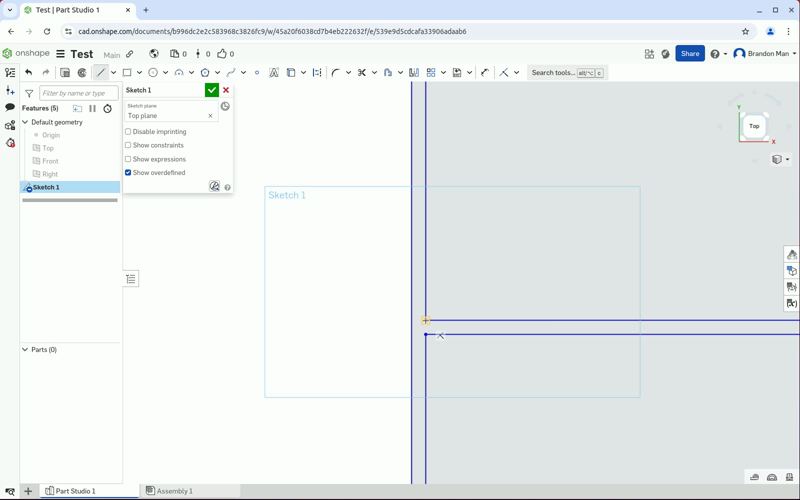
scroll(-6)
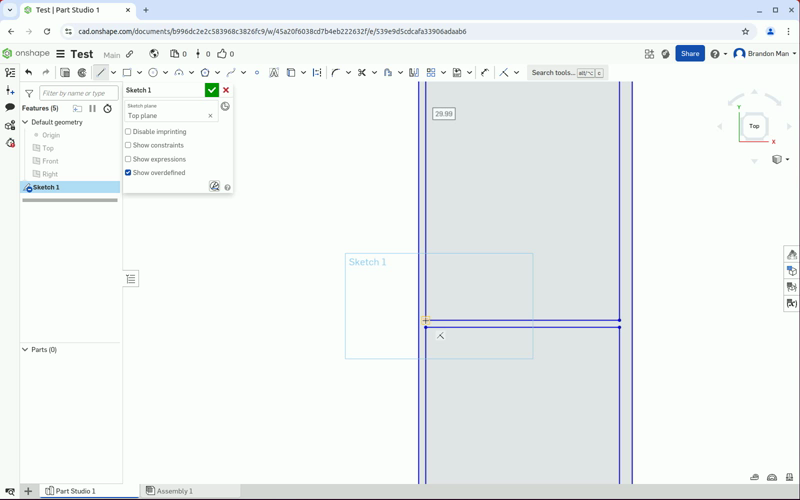
scroll(-6)
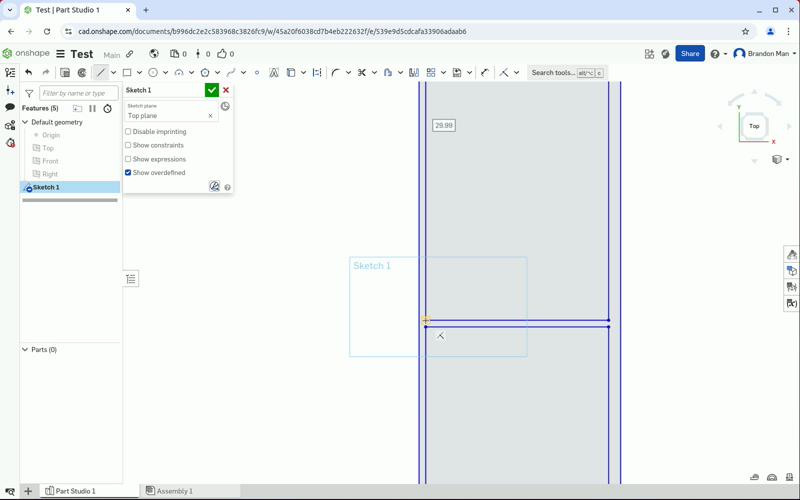
scroll(-6)
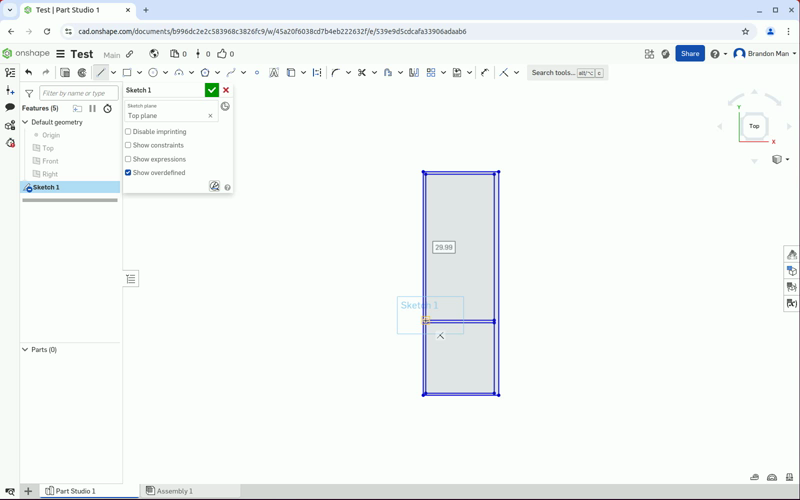
key(esc)
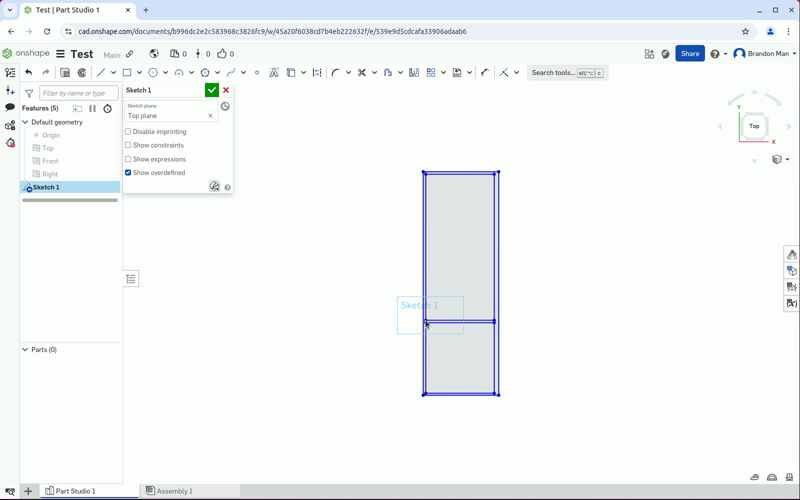
mouse_move(496, 220)
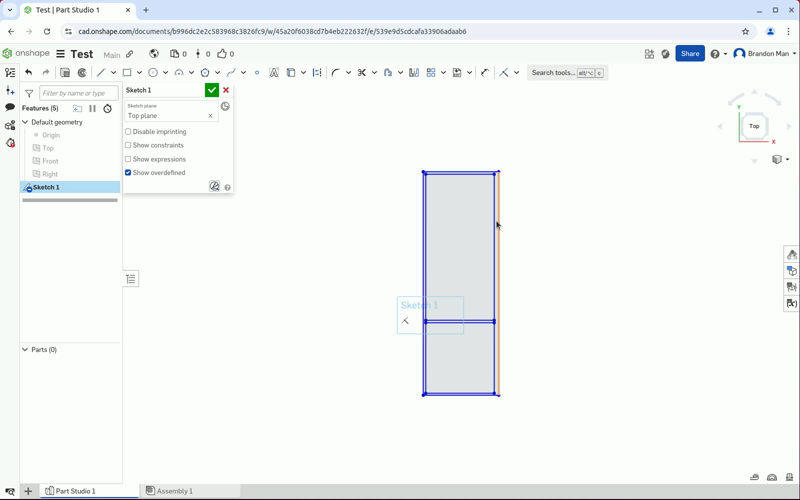
click(496, 220)
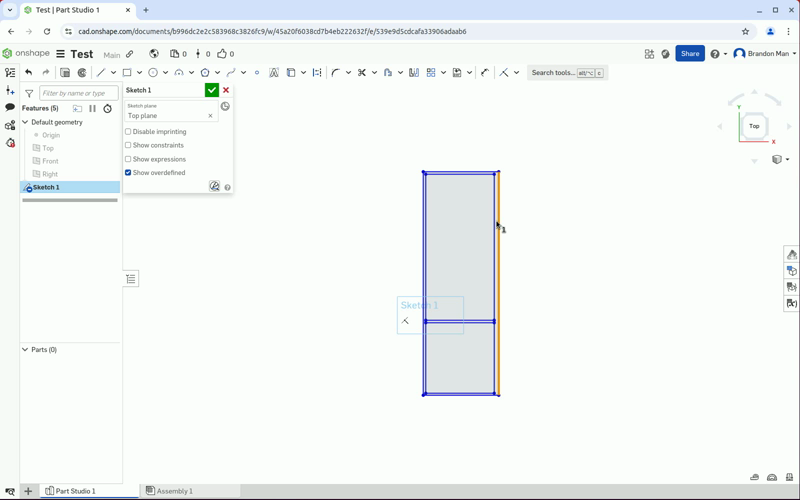
mouse_move(73, 352)
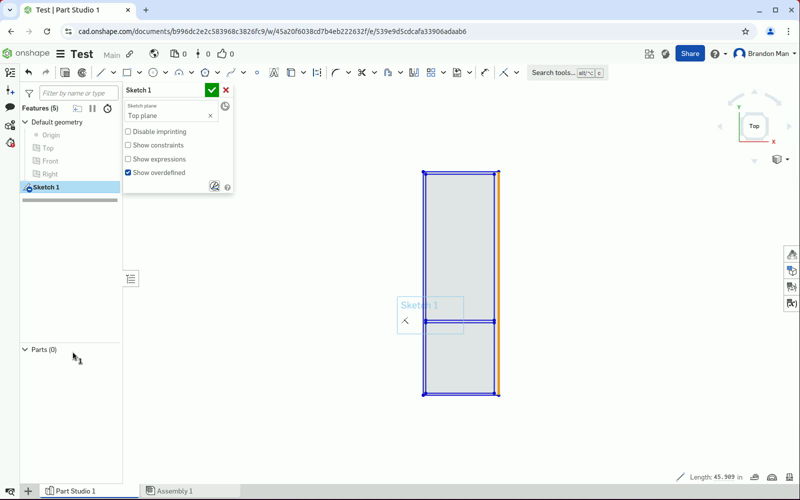
key(shift+y)
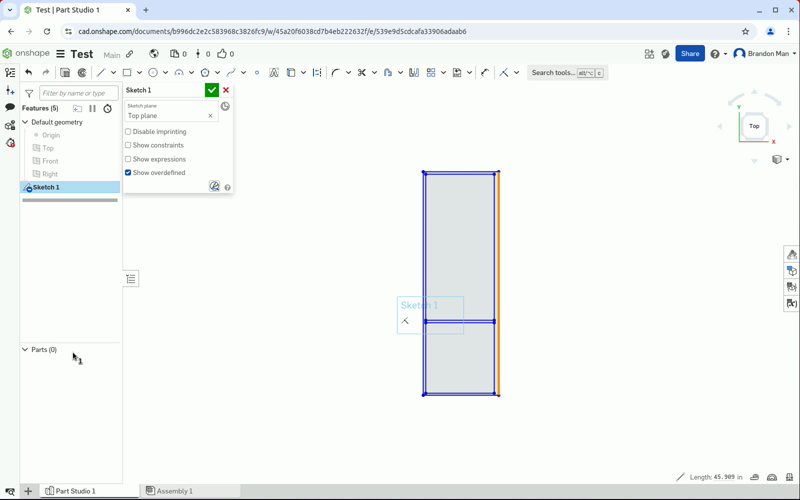
key(shift+e)
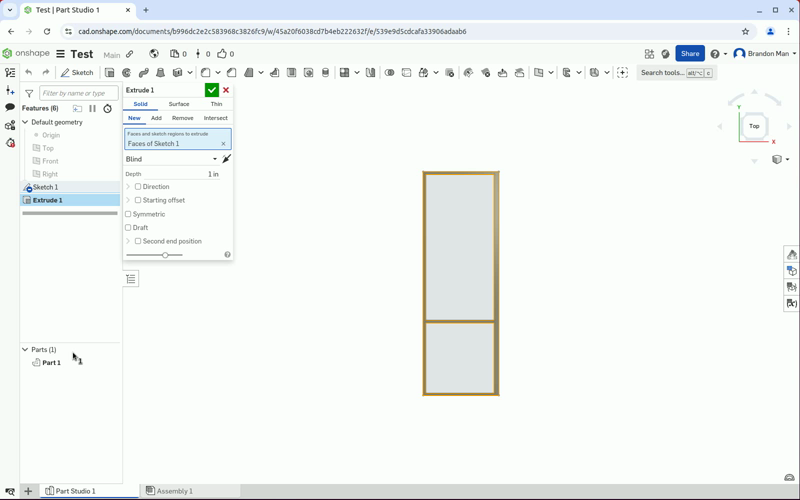
mouse_move(143, 106)
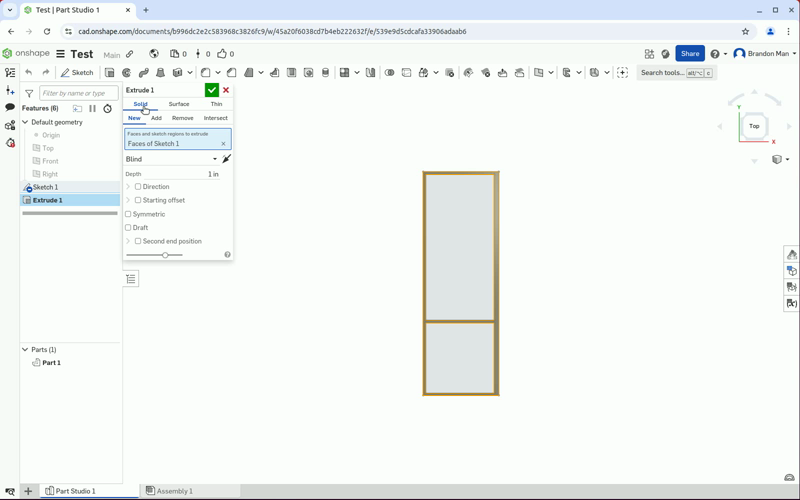
click(143, 106)
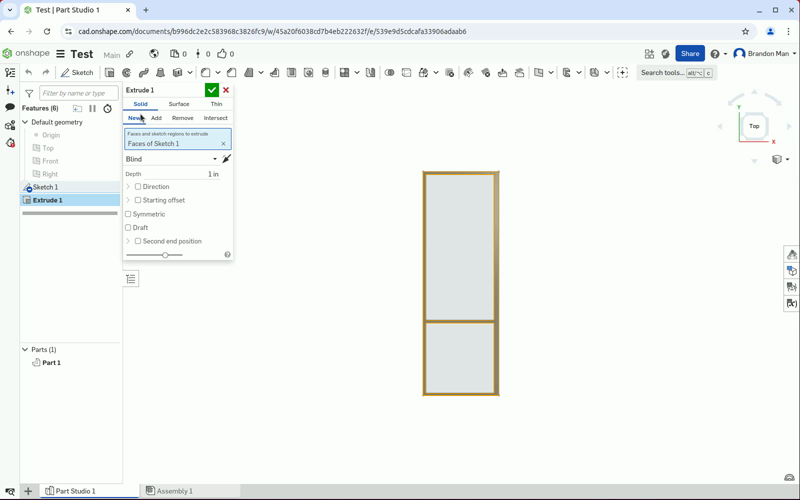
mouse_move(137, 120)
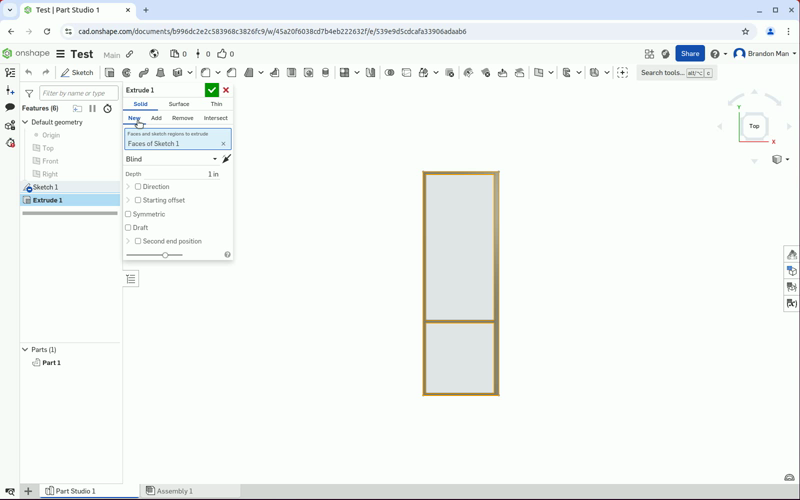
click(137, 120)
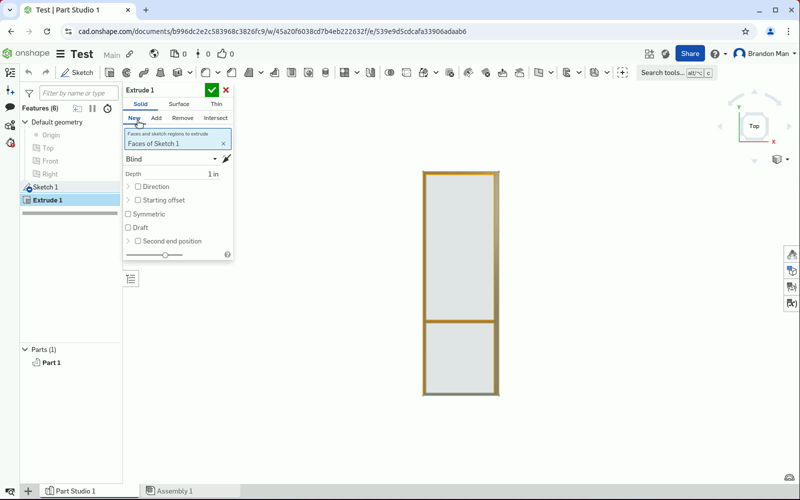
key(tab, 4)
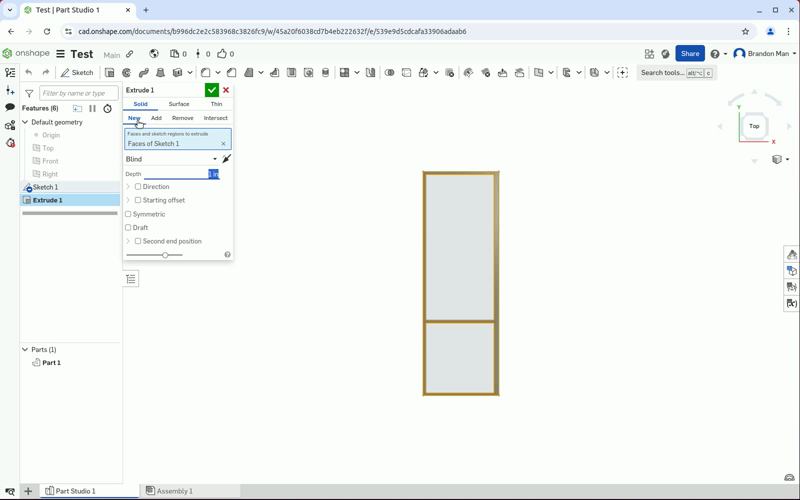
text(1.204)
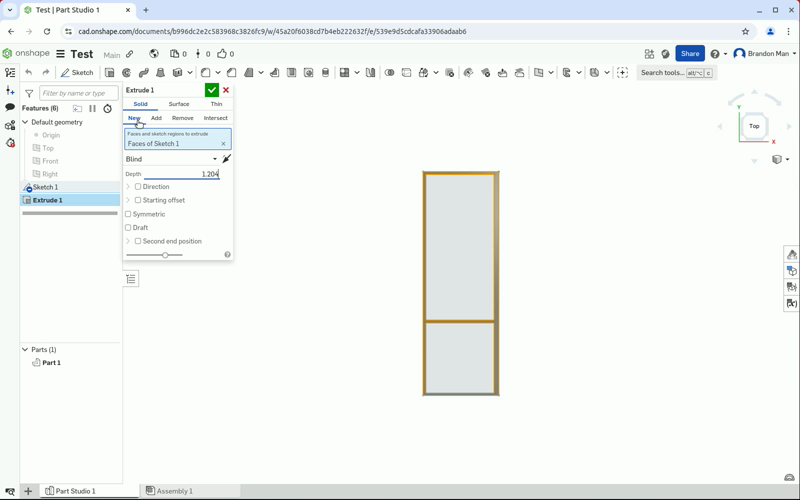
key(enter)
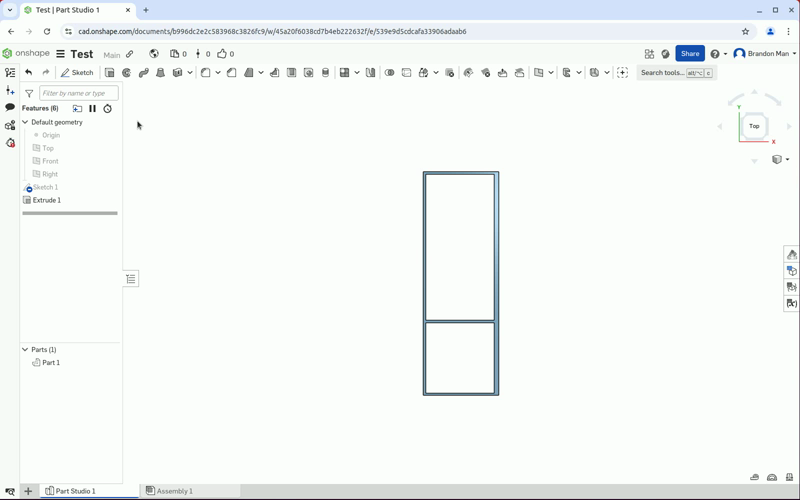
key(shift+h)
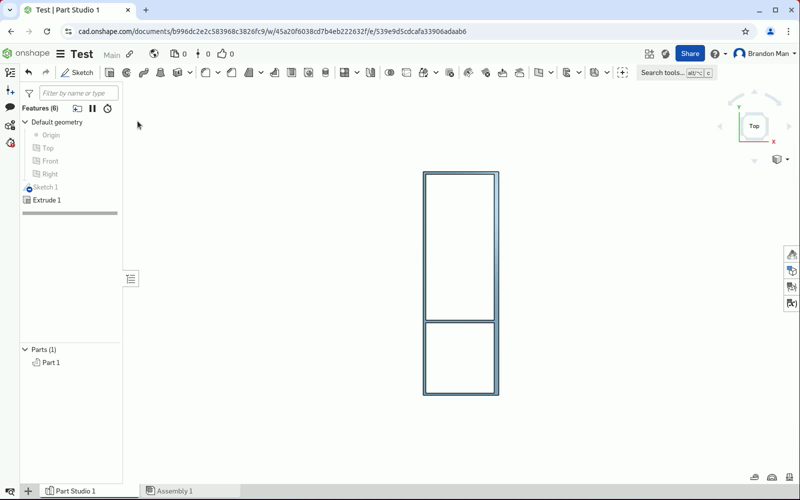
key(shift+h)
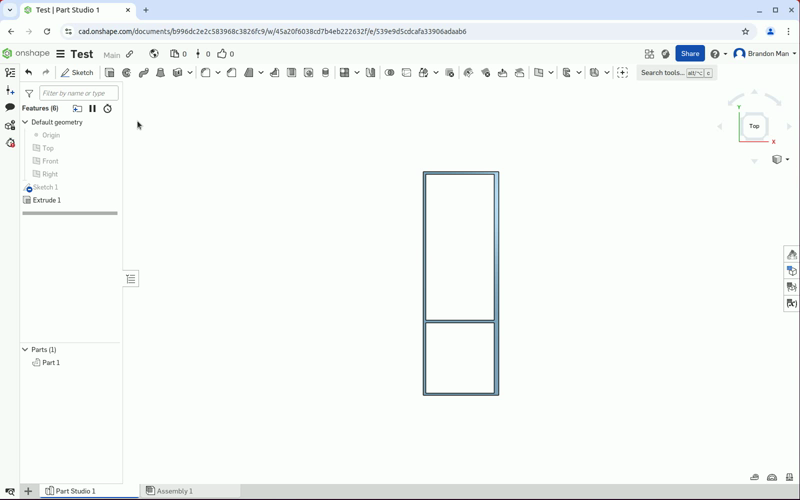
mouse_move(73, 189)
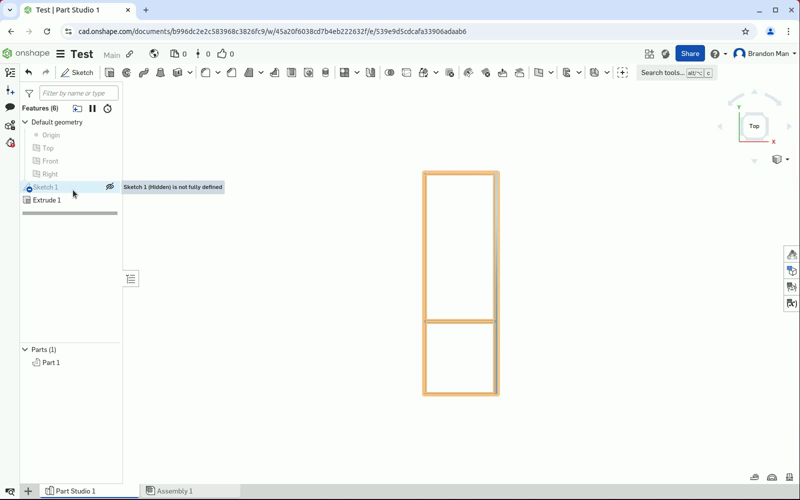
click(73, 189)
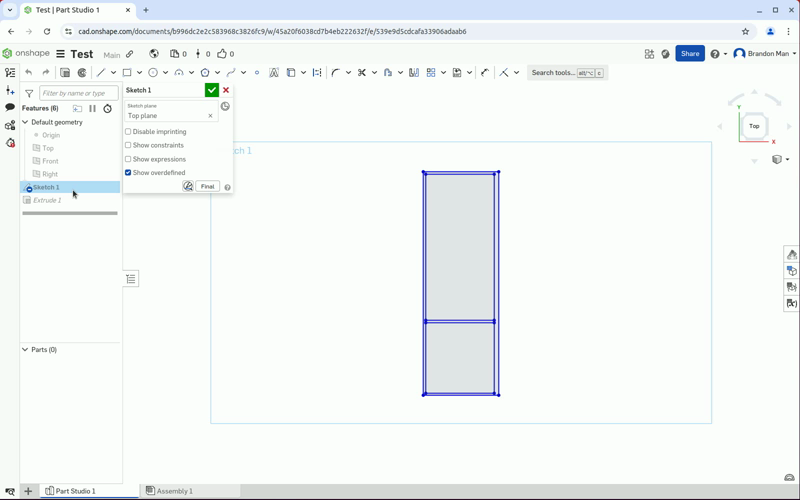
mouse_move(229, 92)
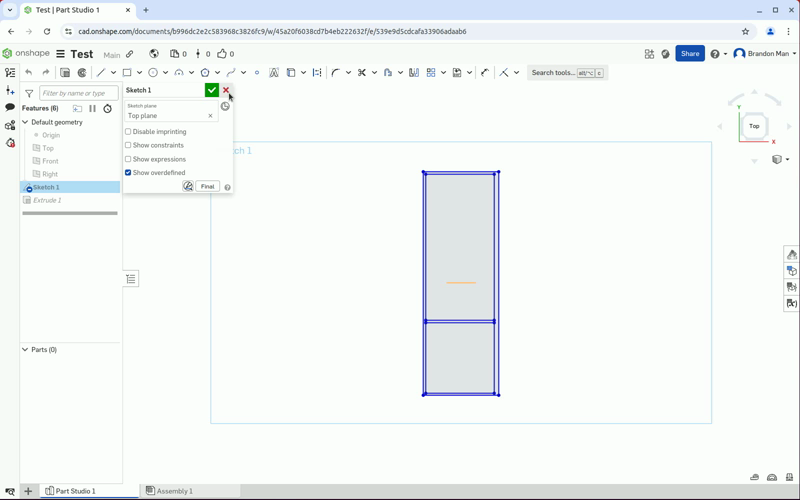
click(229, 92)
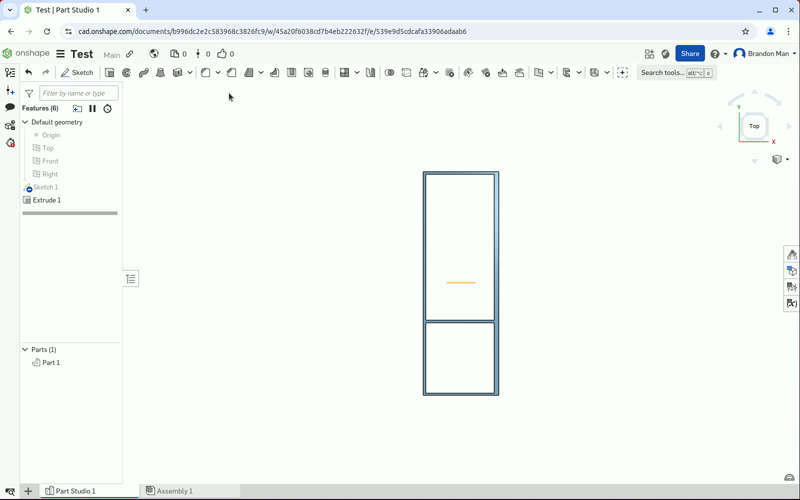
mouse_move(73, 352)
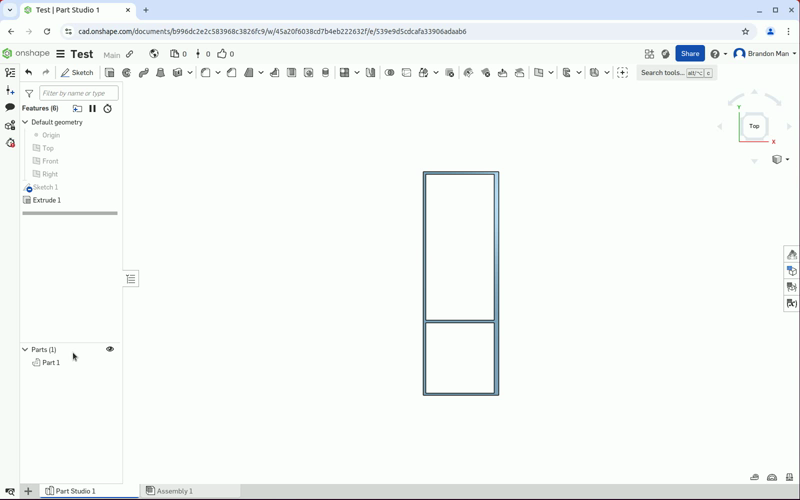
key(y)
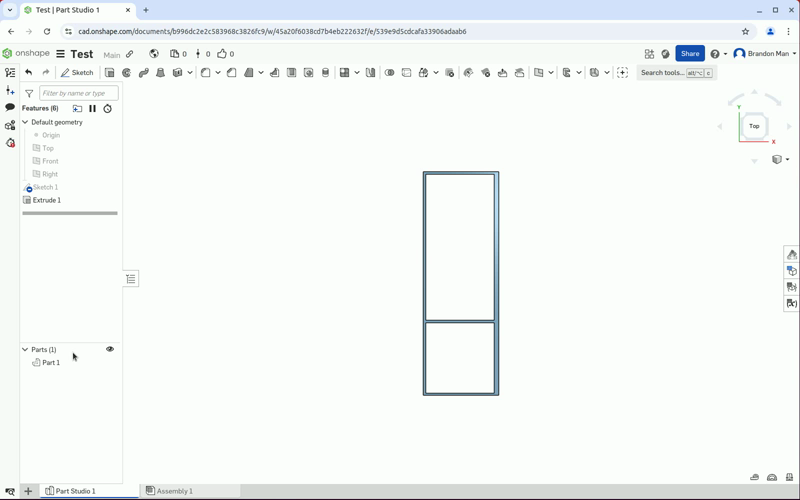
key(shift+p)
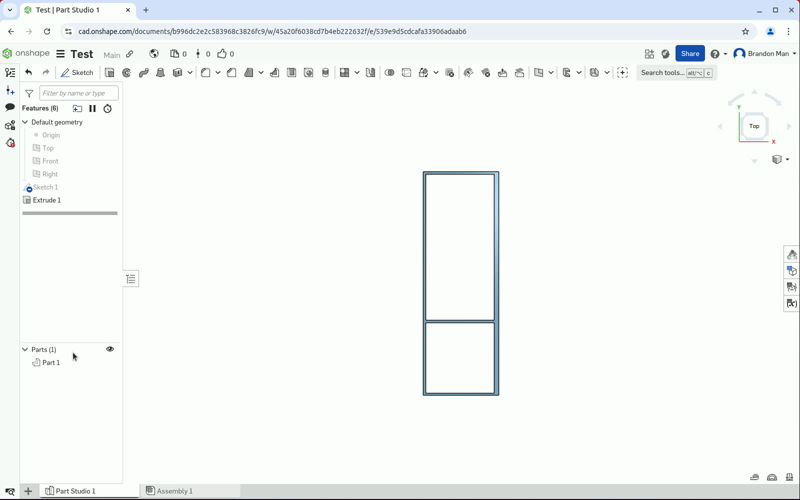
key(space)
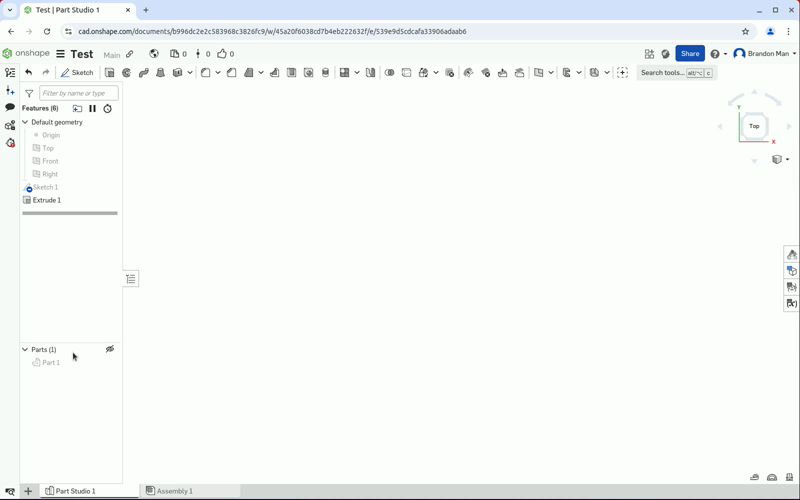
key_down(shift)
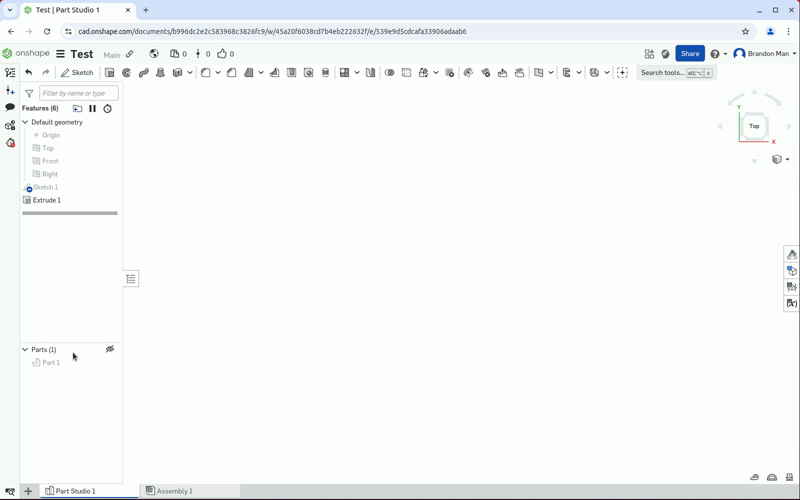
key(up)
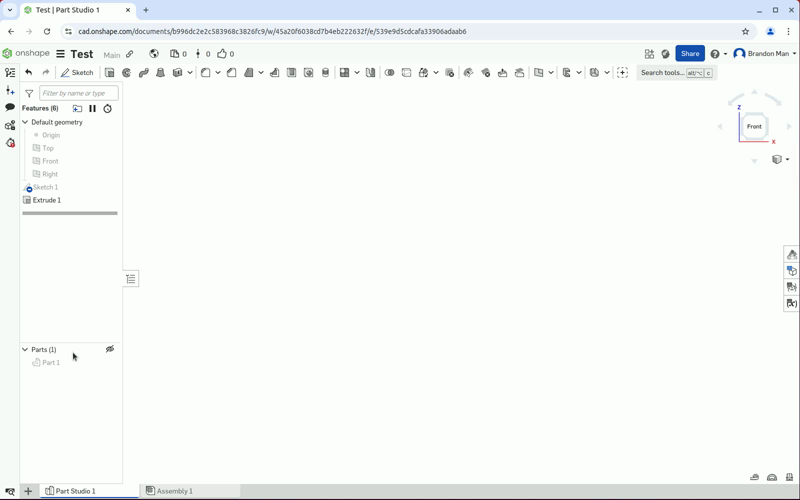
key_up(shift)
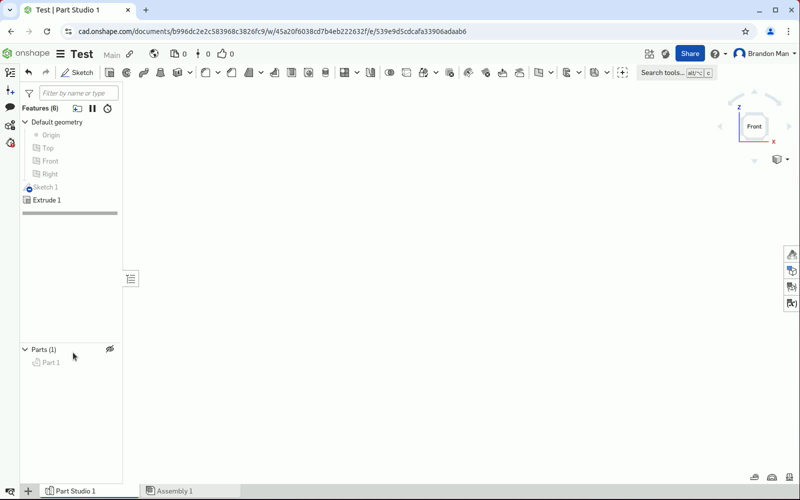
key(space)
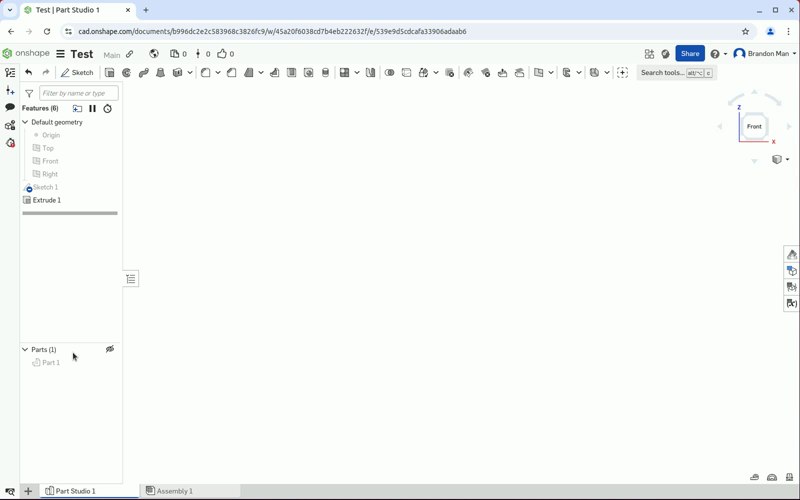
key_down(shift)
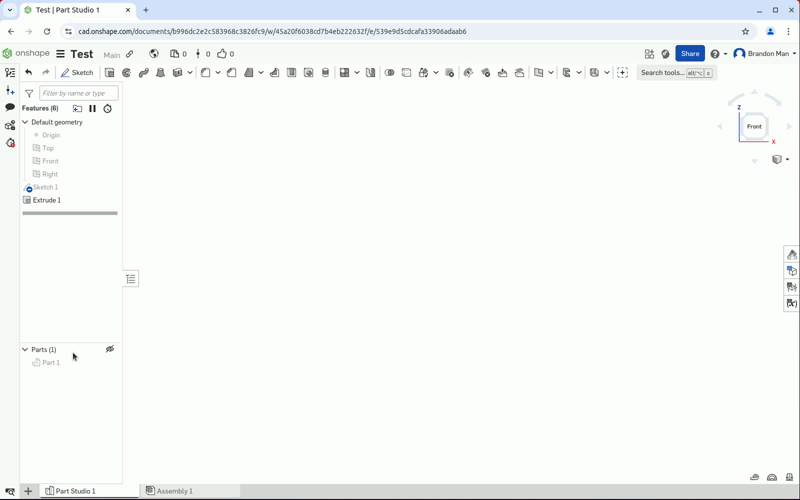
key(left)
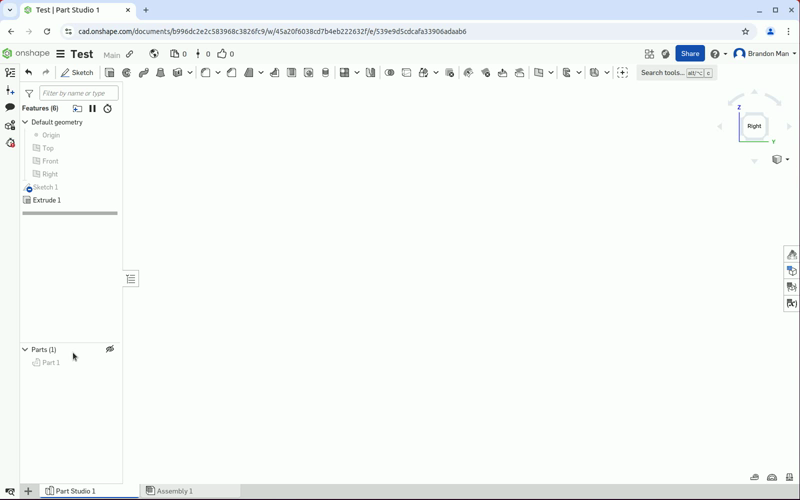
key_up(shift)
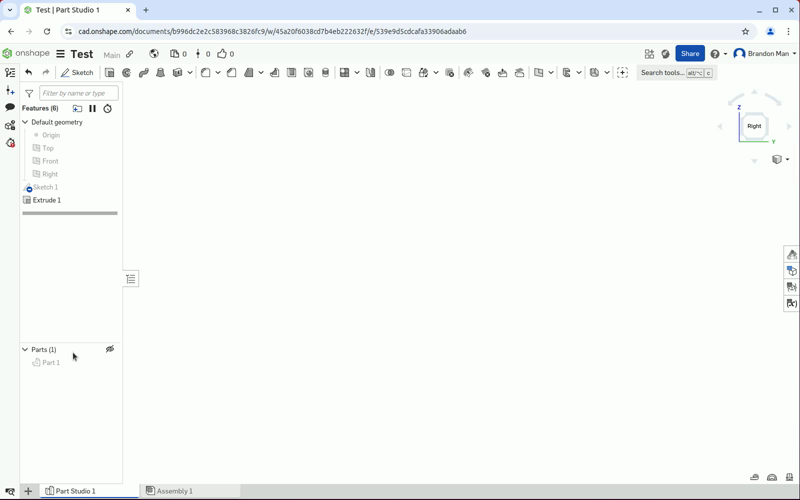
mouse_move(73, 352)
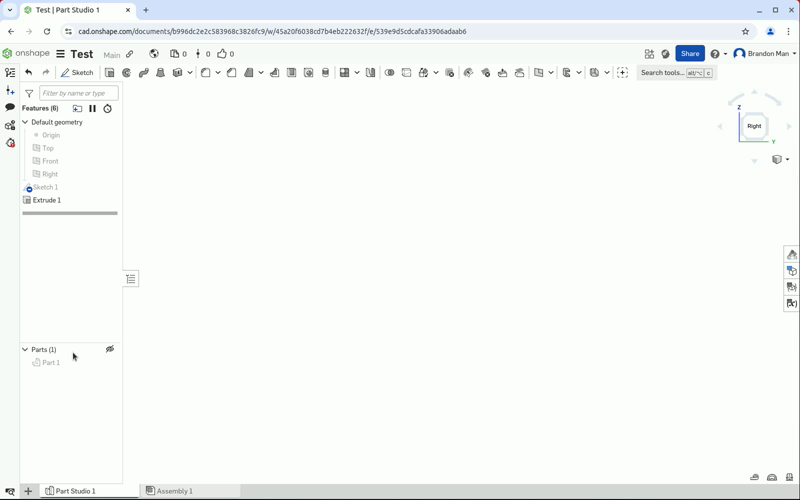
key(shift+y)
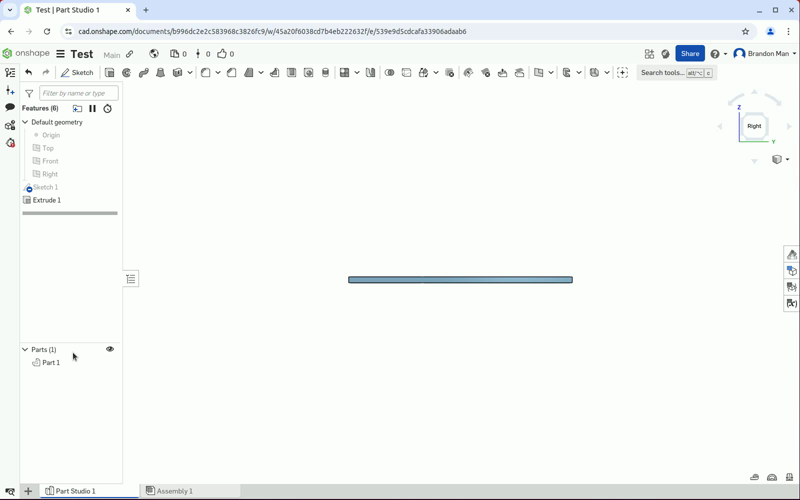
mouse_move(541, 75)
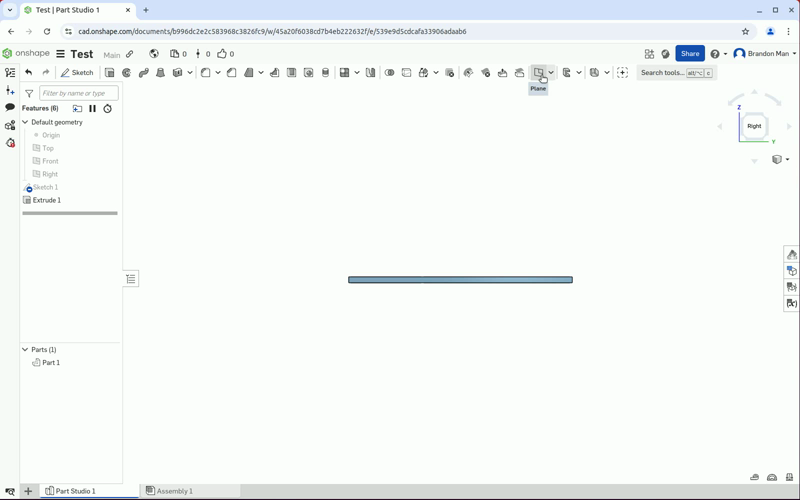
click(541, 75)
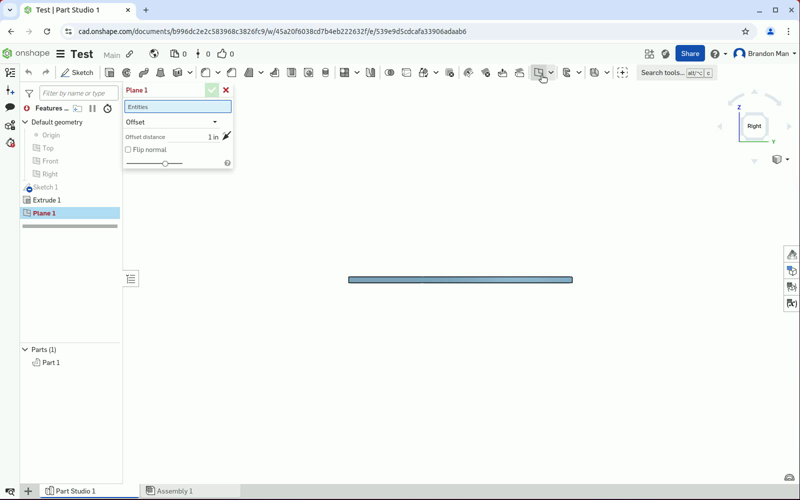
mouse_move(73, 176)
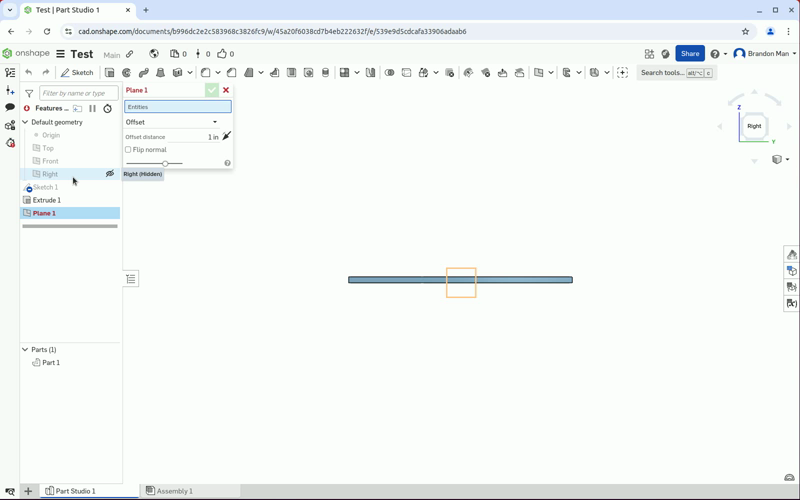
click(73, 176)
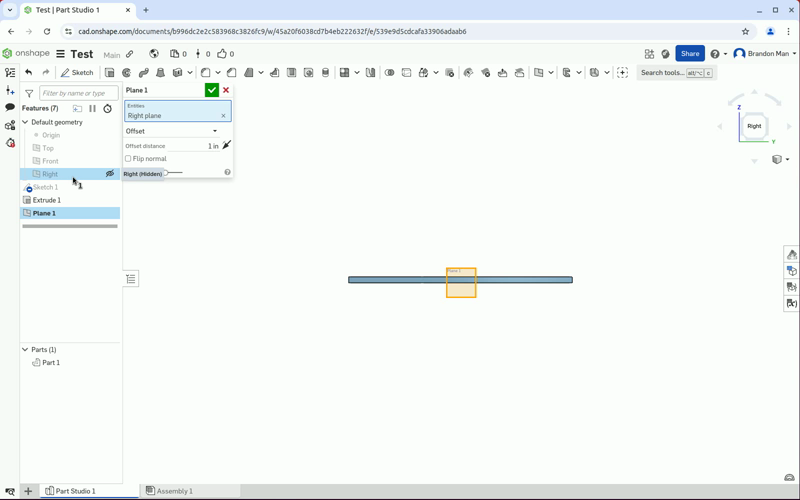
key(tab, 2)
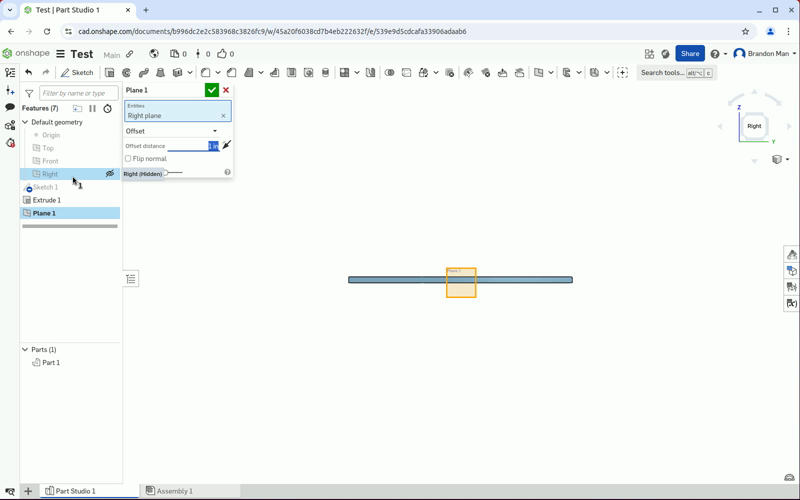
text(7.703)
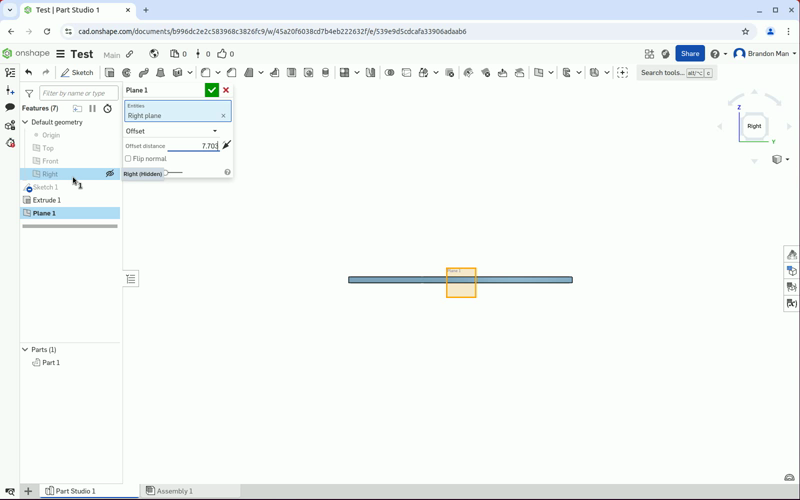
key(enter, 2)
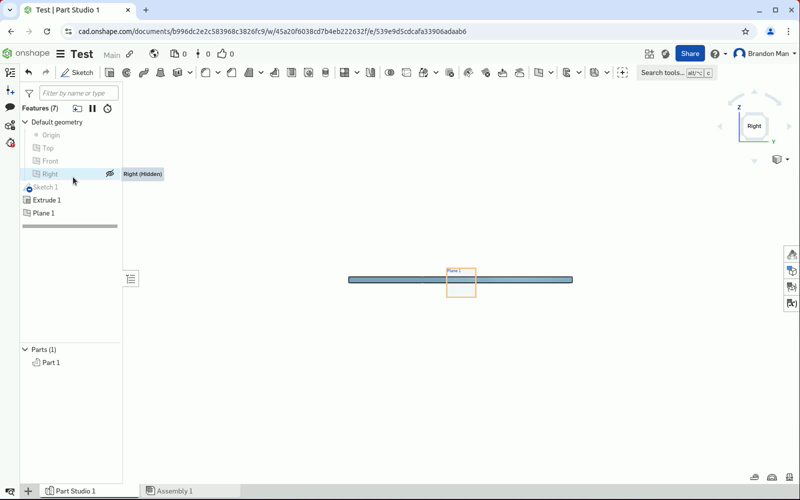
key(shift+s)
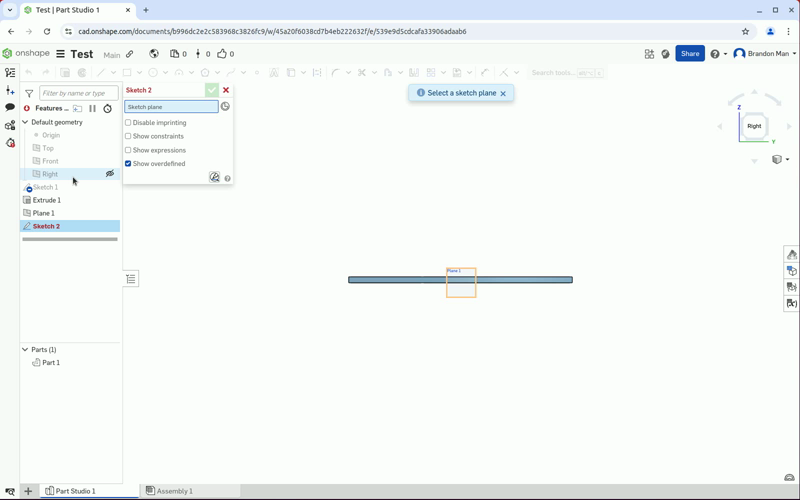
mouse_move(73, 215)
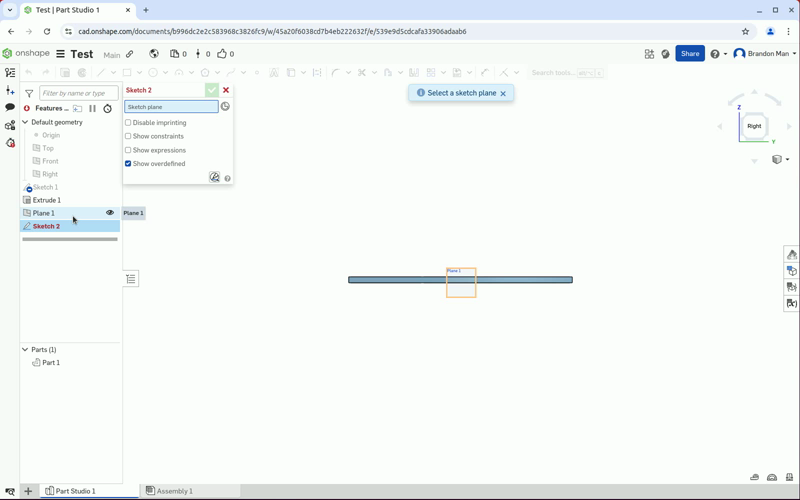
click(73, 215)
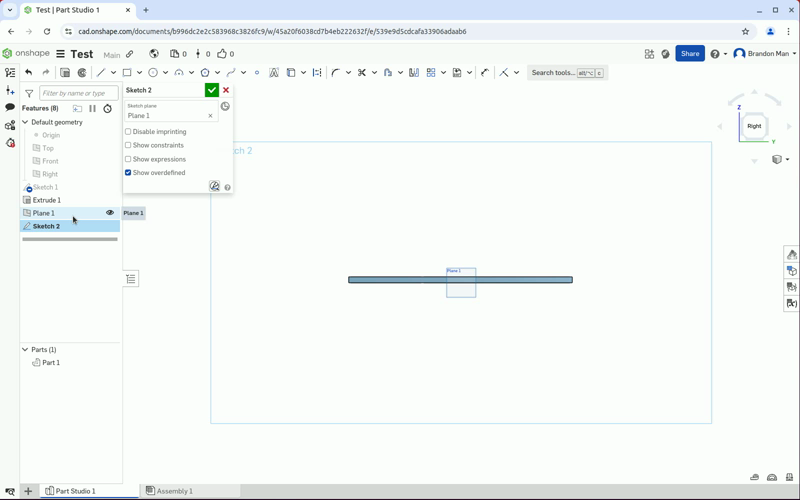
mouse_move(73, 352)
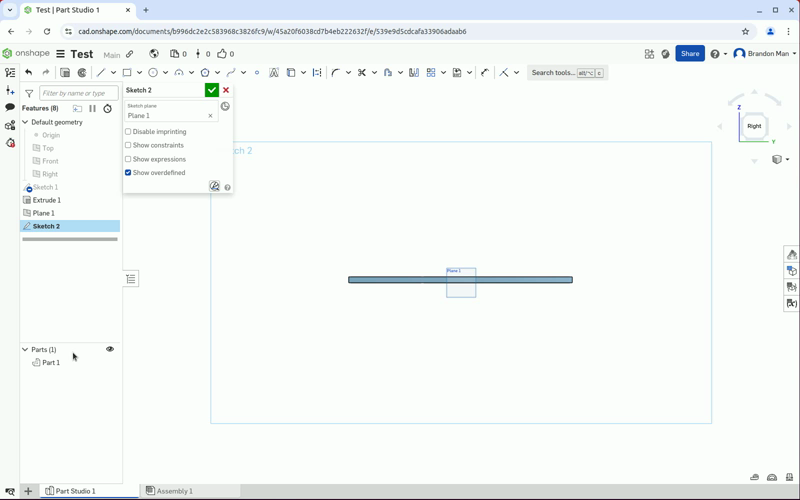
key(y)
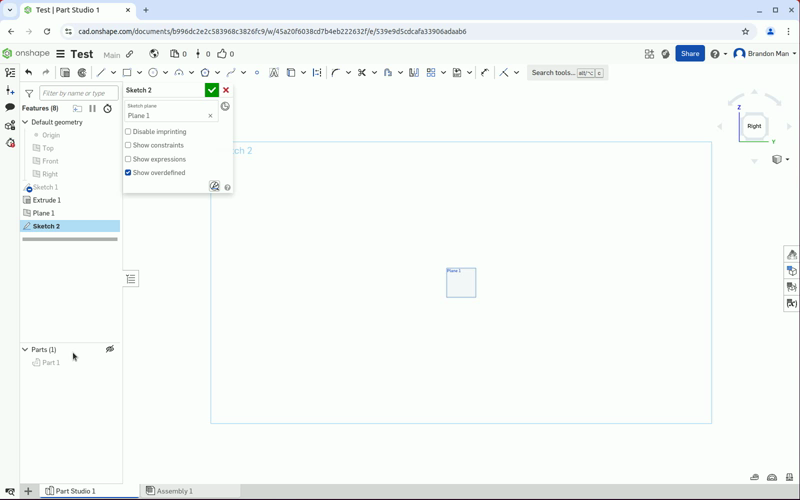
key(c)
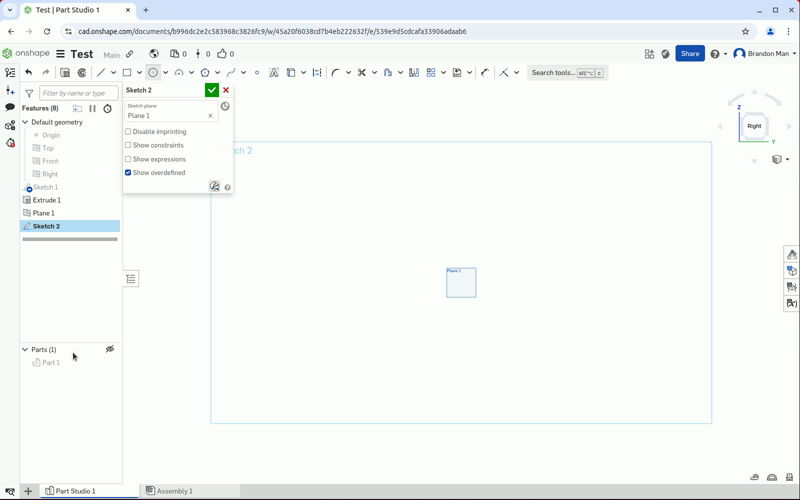
key_down(shift)
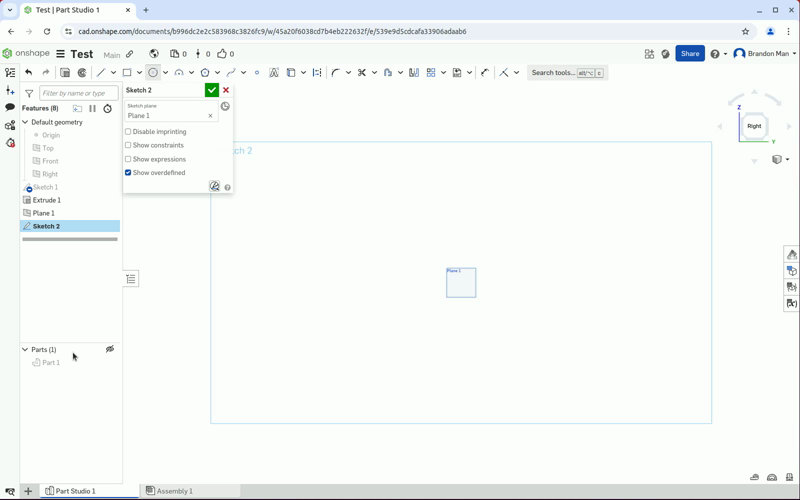
mouse_move(386, 279)
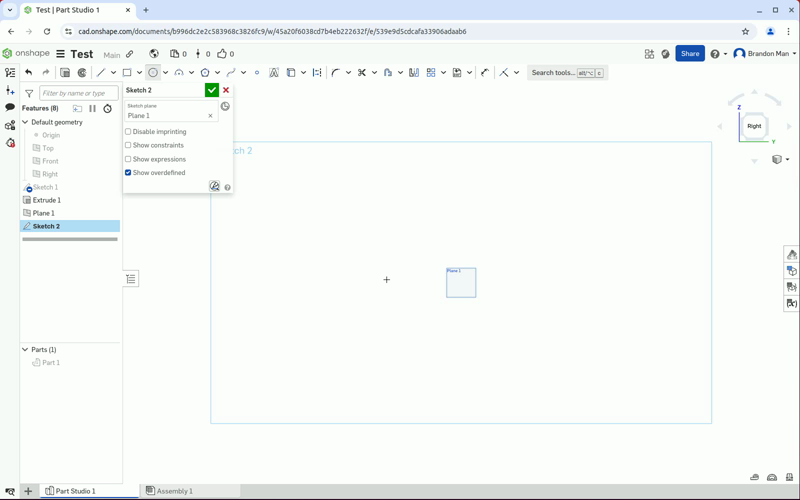
click(386, 279)
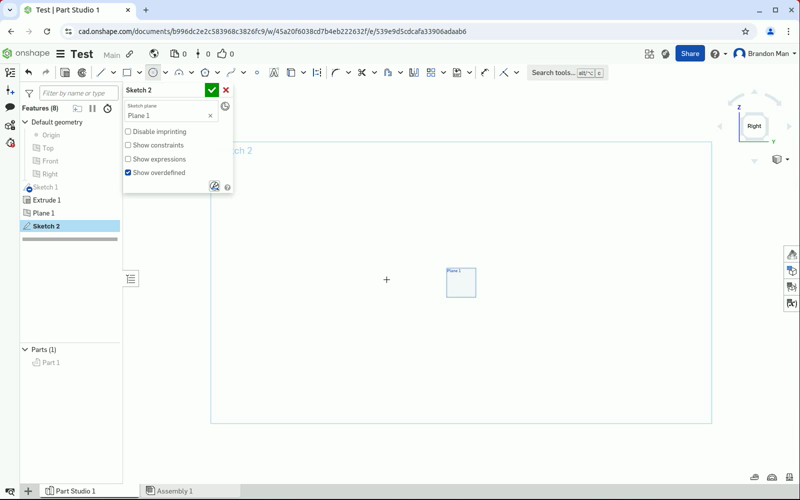
key_up(shift)
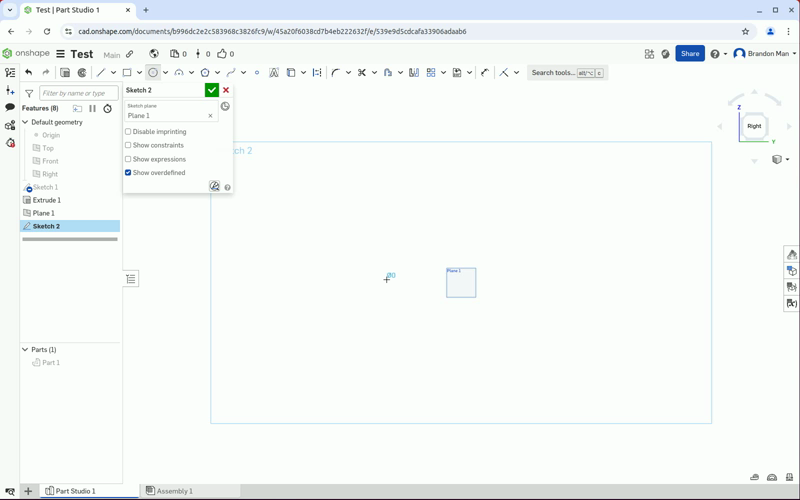
mouse_move(389, 279)
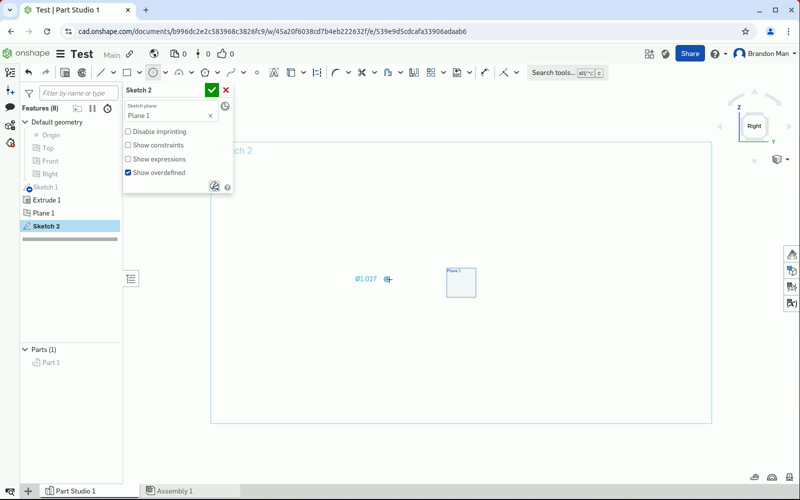
scroll(6)
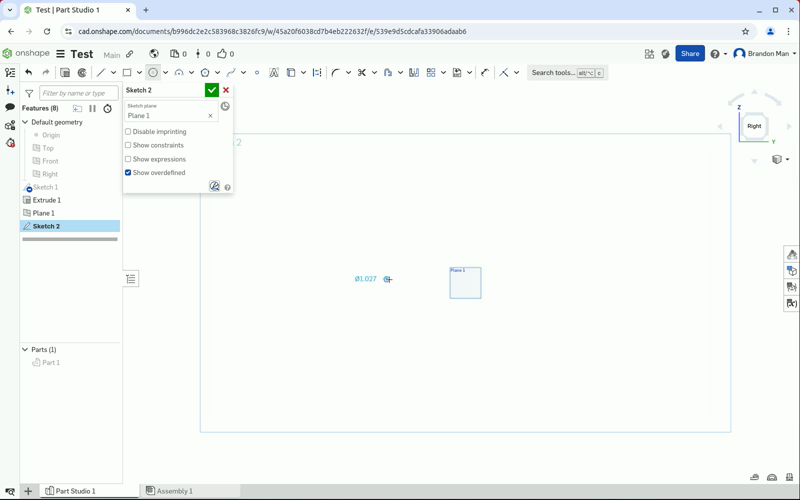
scroll(6)
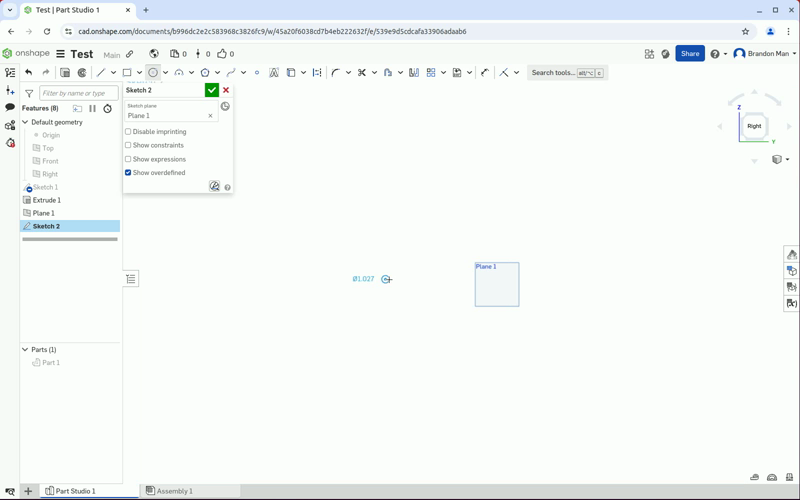
scroll(6)
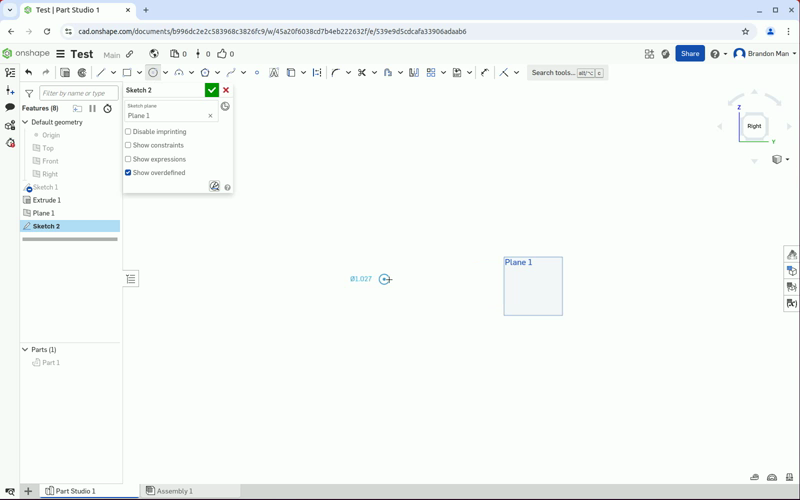
scroll(6)
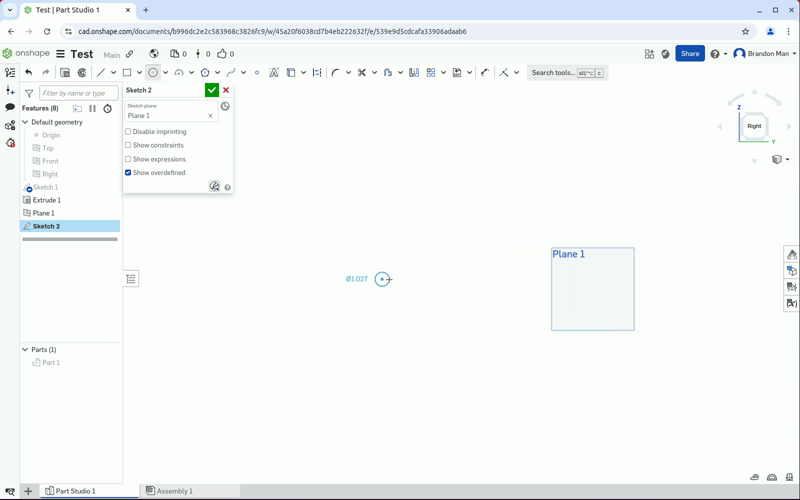
scroll(6)
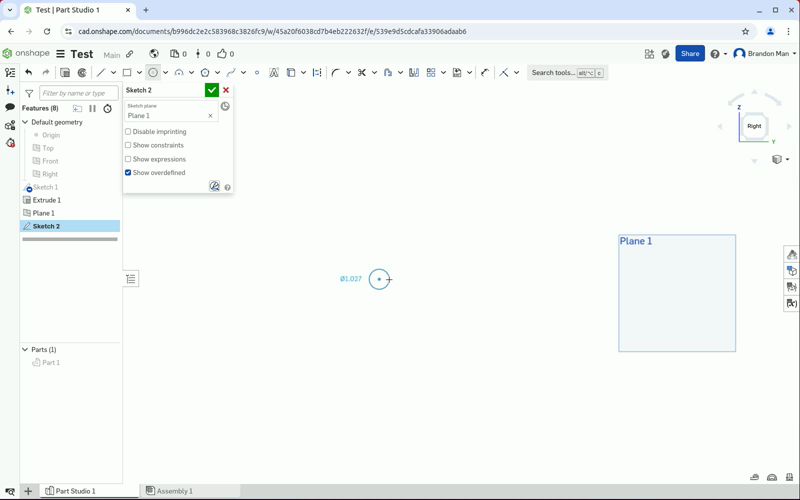
scroll(6)
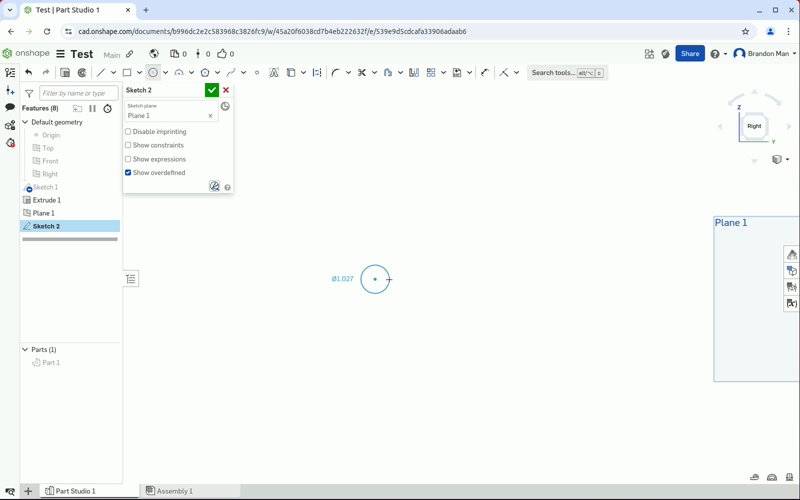
scroll(6)
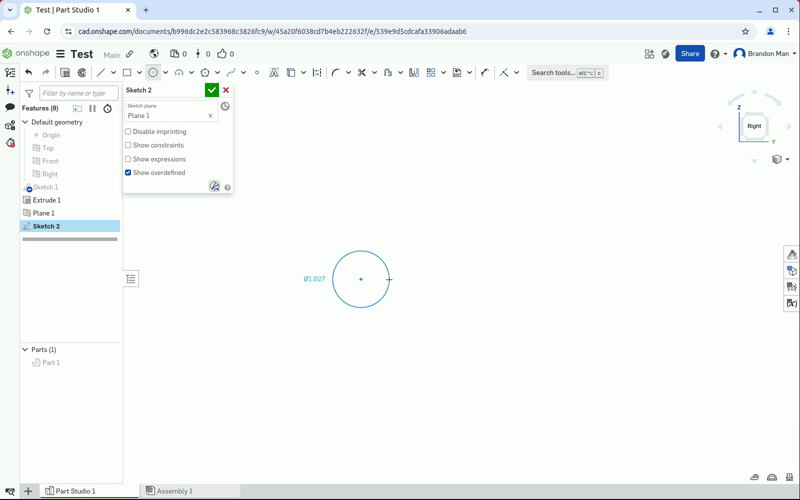
click(389, 279)
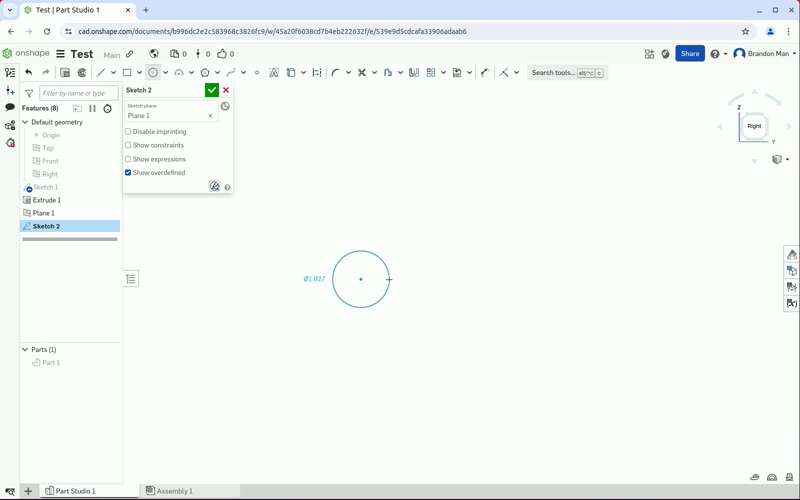
scroll(-6)
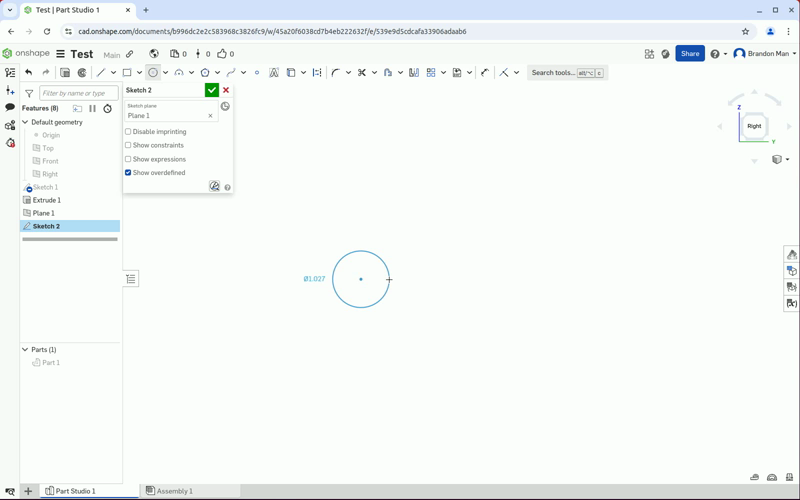
scroll(-6)
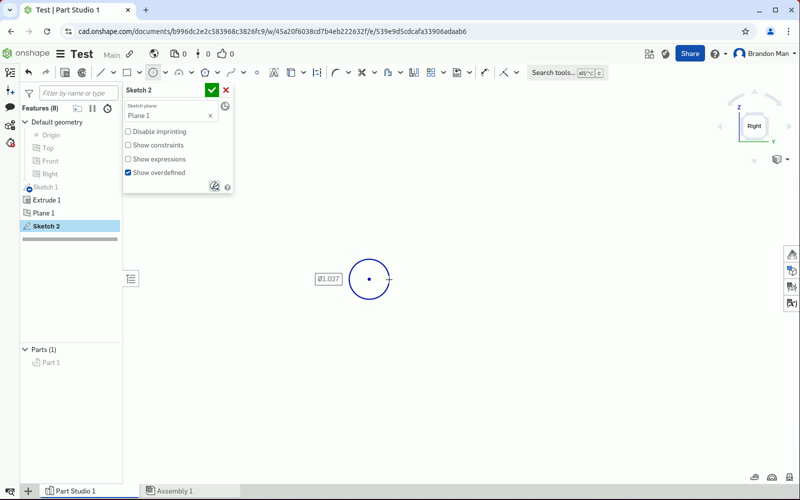
scroll(-6)
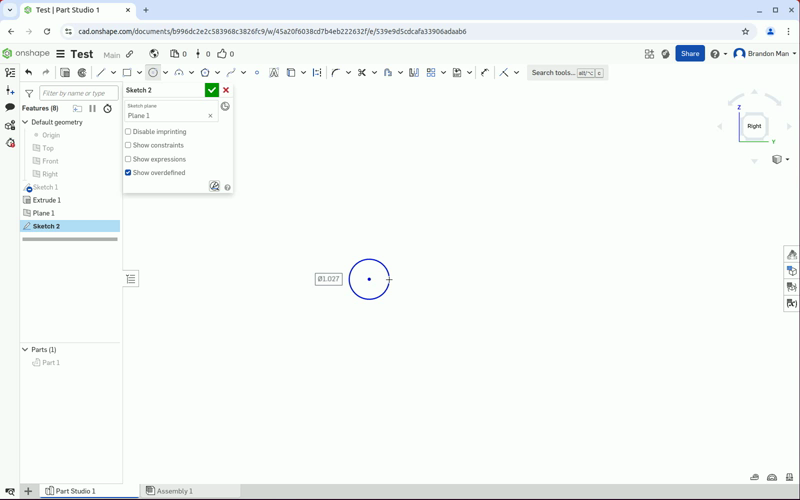
scroll(-6)
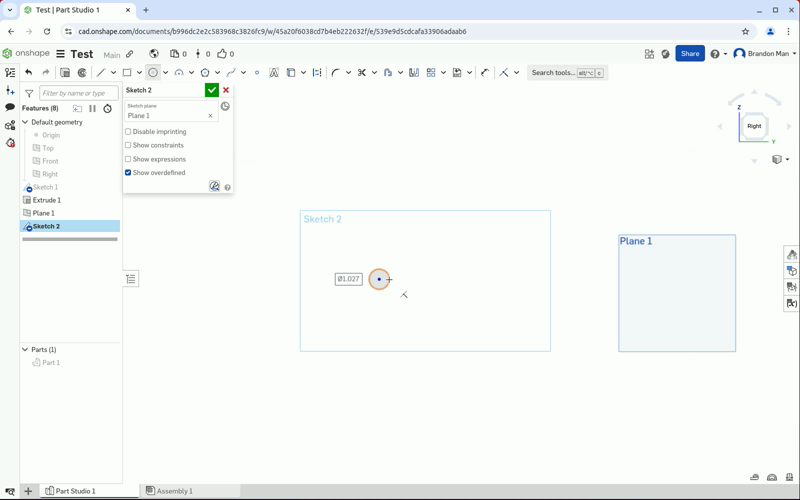
scroll(-6)
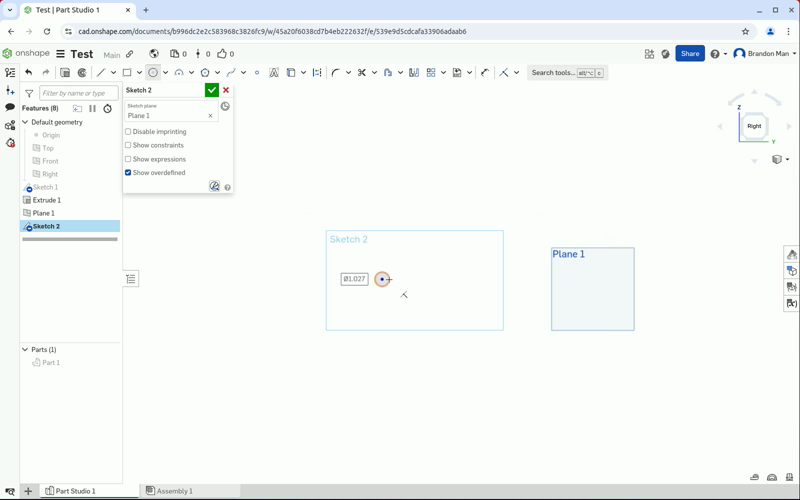
scroll(-6)
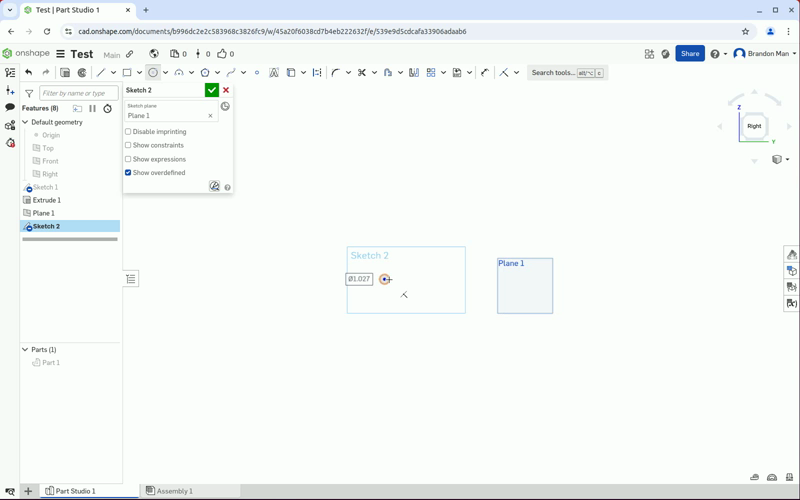
scroll(-6)
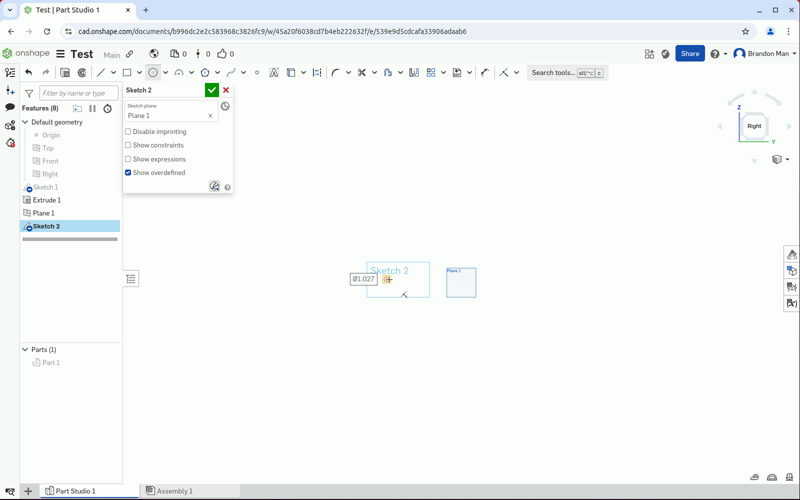
key(esc)
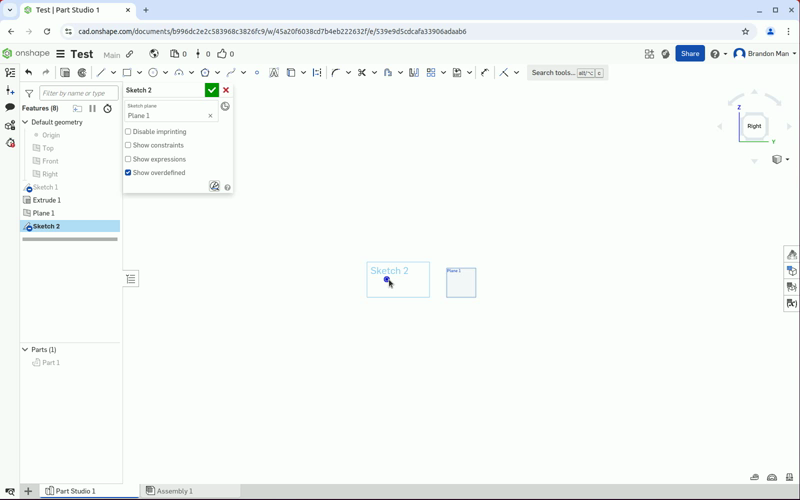
mouse_move(385, 278)
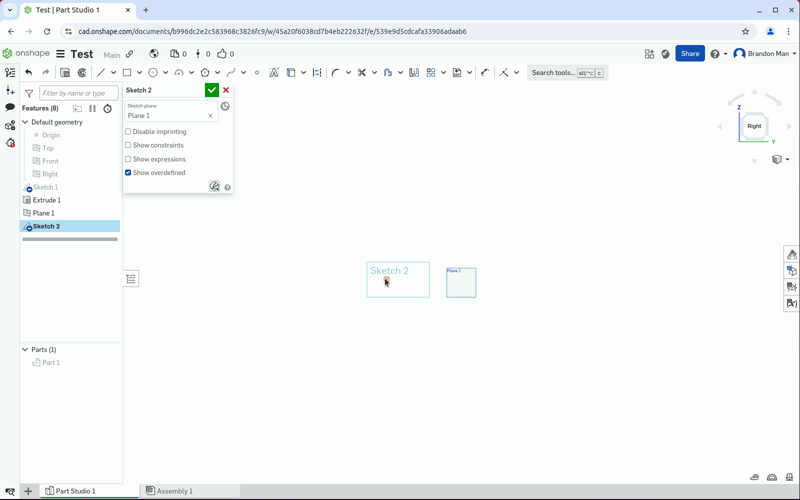
scroll(6)
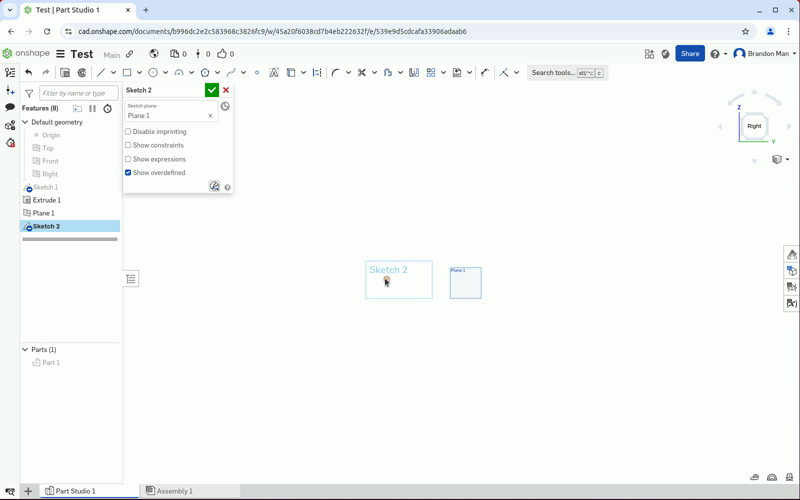
scroll(6)
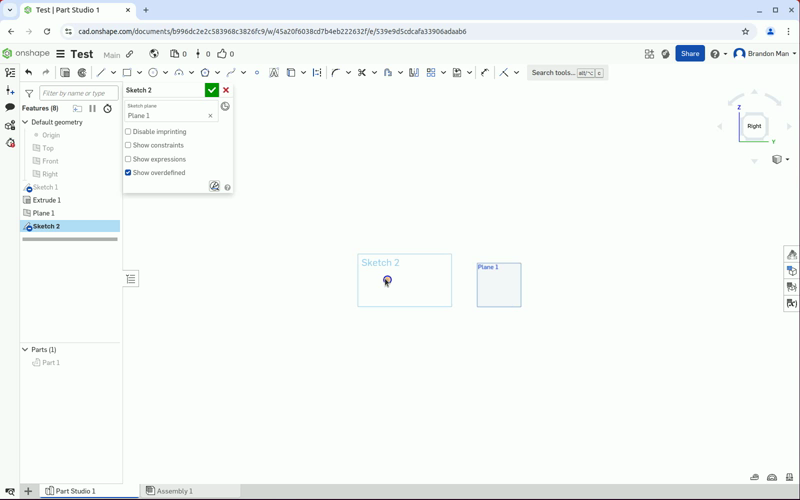
scroll(6)
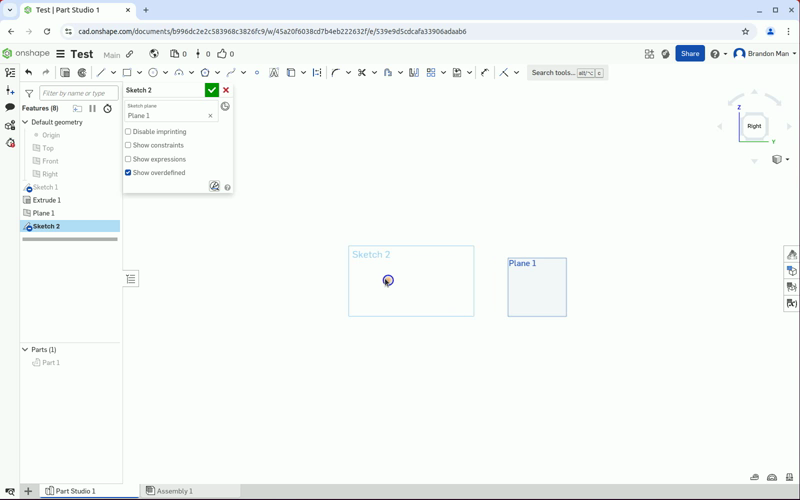
scroll(6)
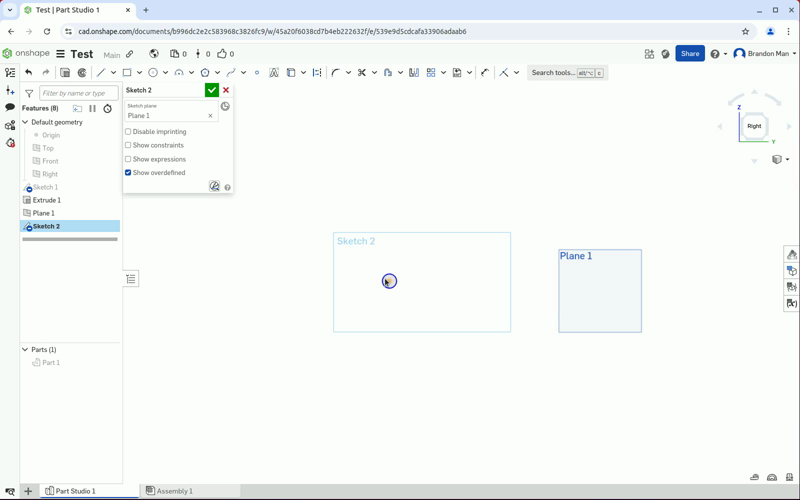
scroll(6)
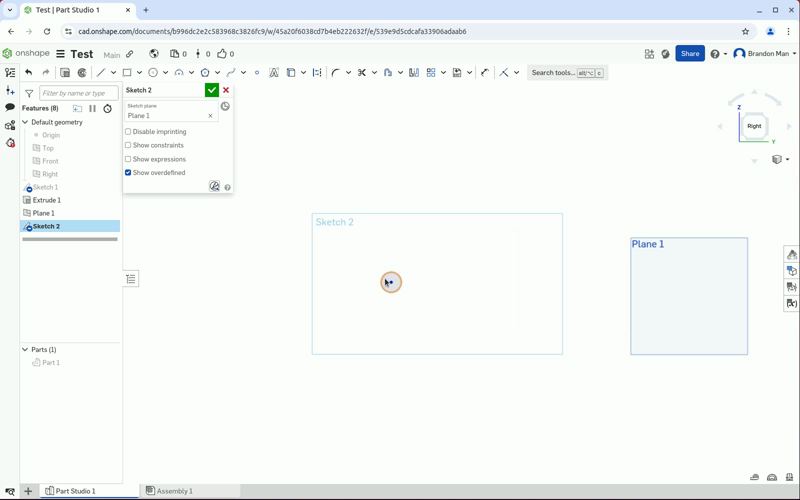
scroll(6)
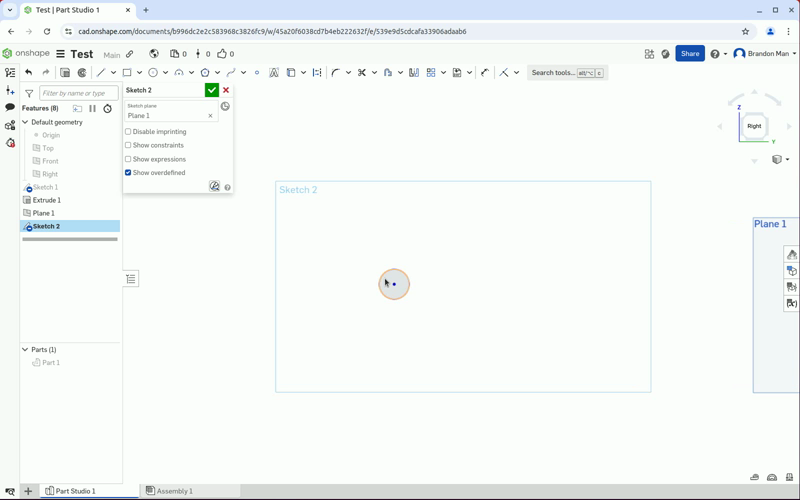
scroll(6)
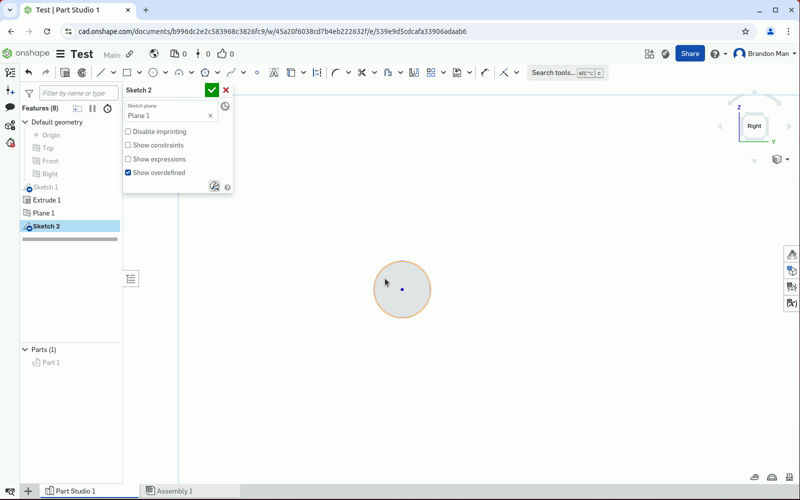
click(385, 278)
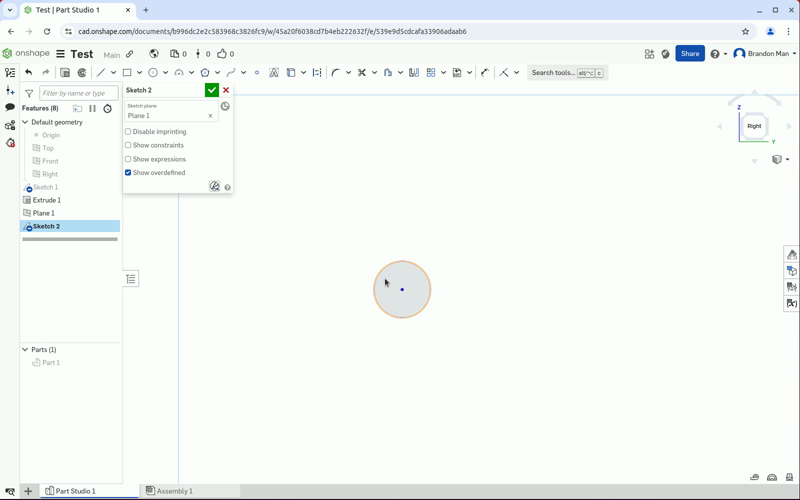
scroll(-6)
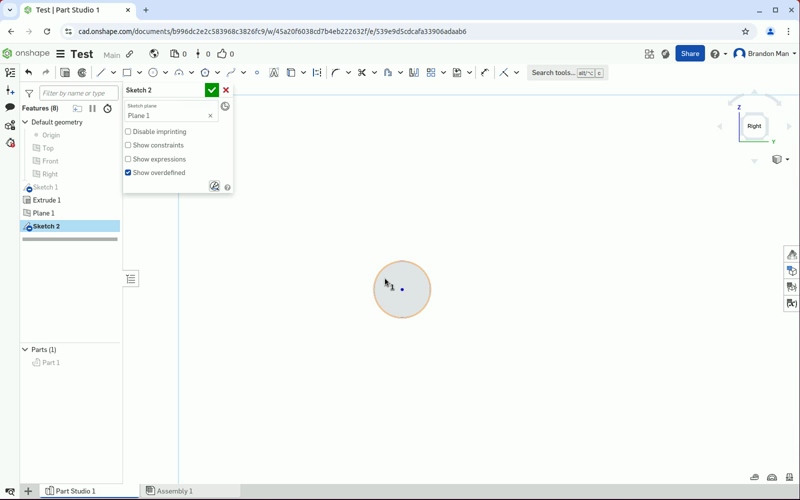
scroll(-6)
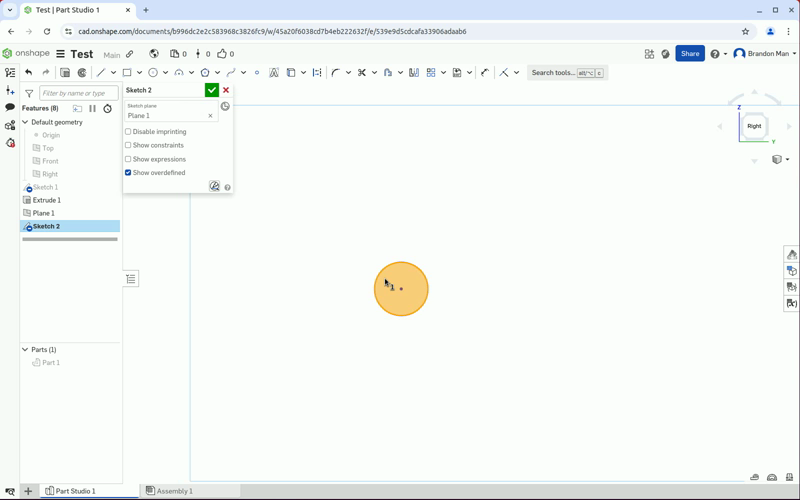
scroll(-6)
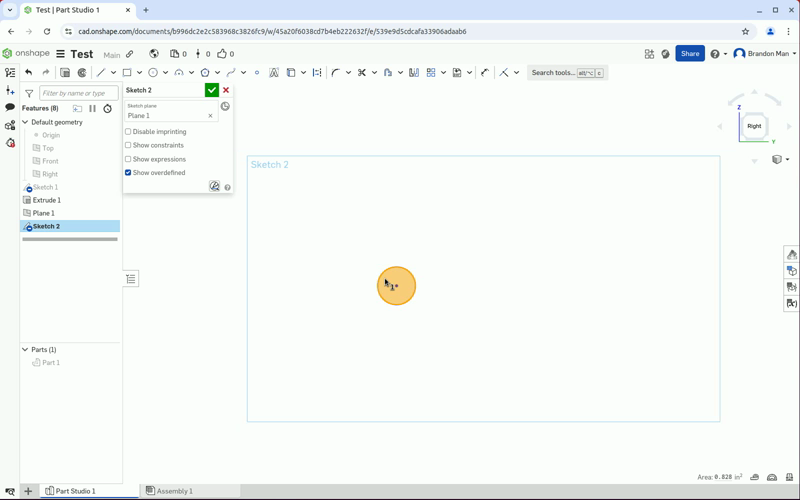
scroll(-6)
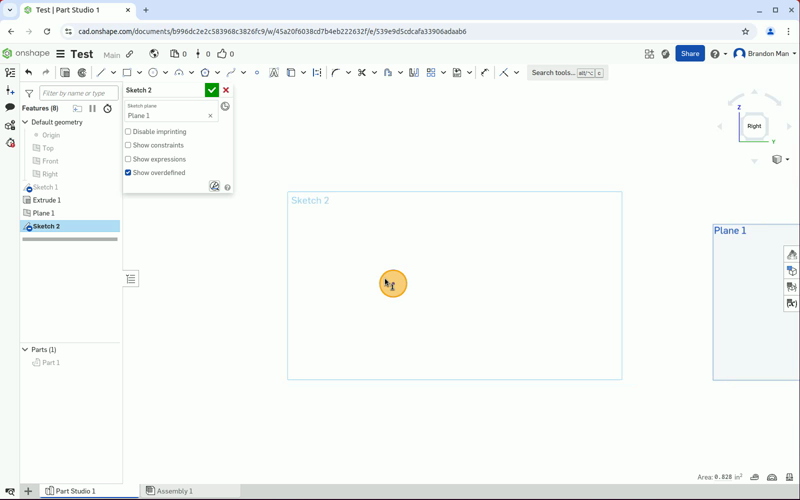
scroll(-6)
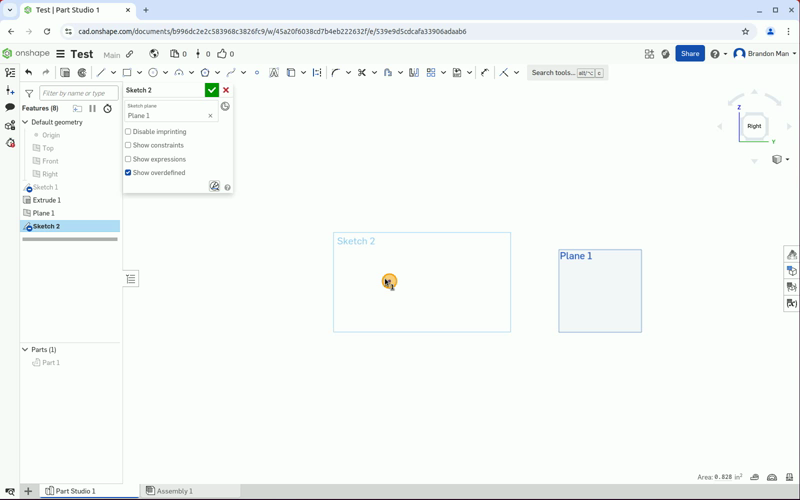
scroll(-6)
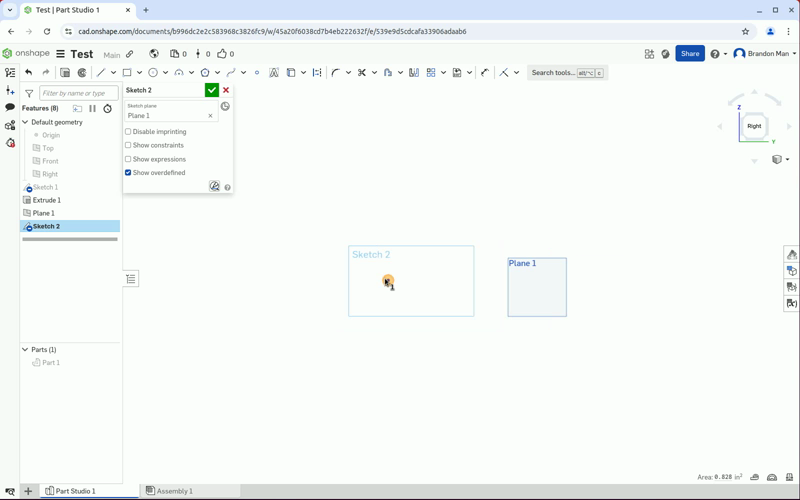
scroll(-6)
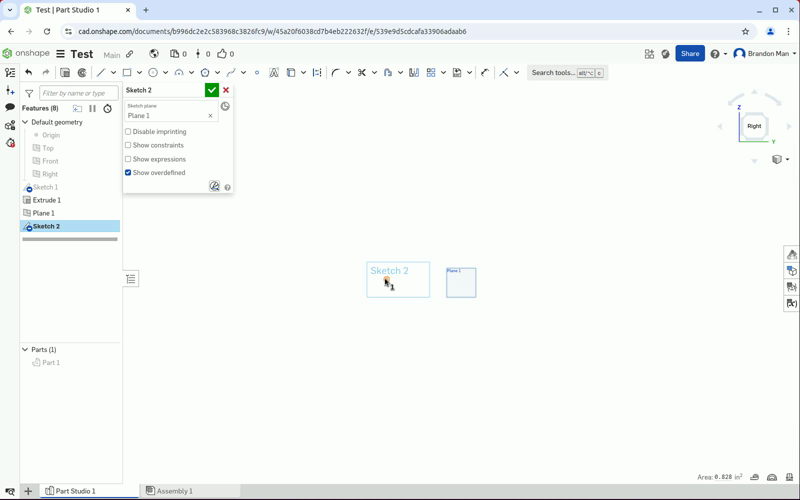
mouse_move(73, 352)
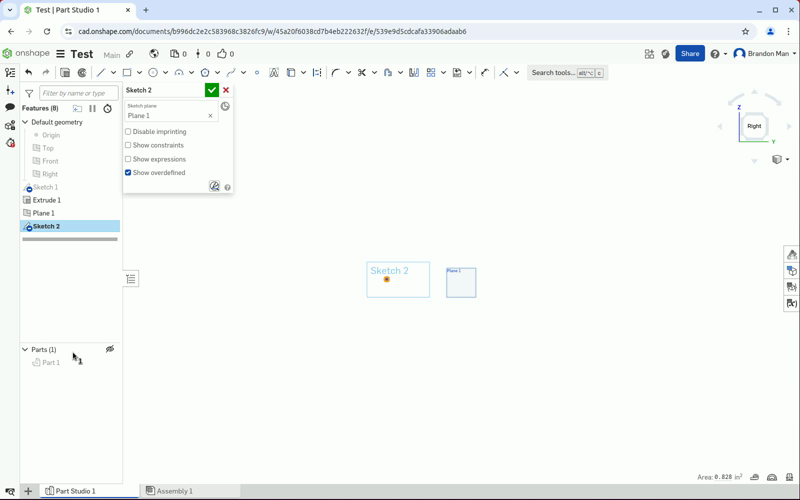
key(shift+y)
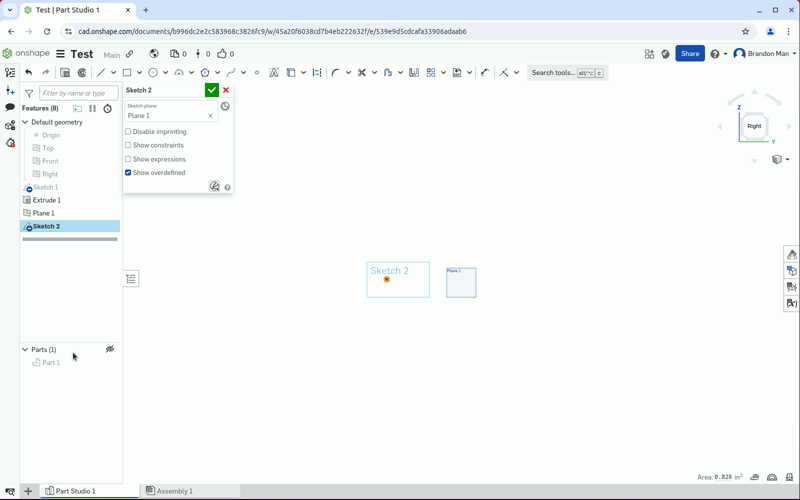
key(shift+e)
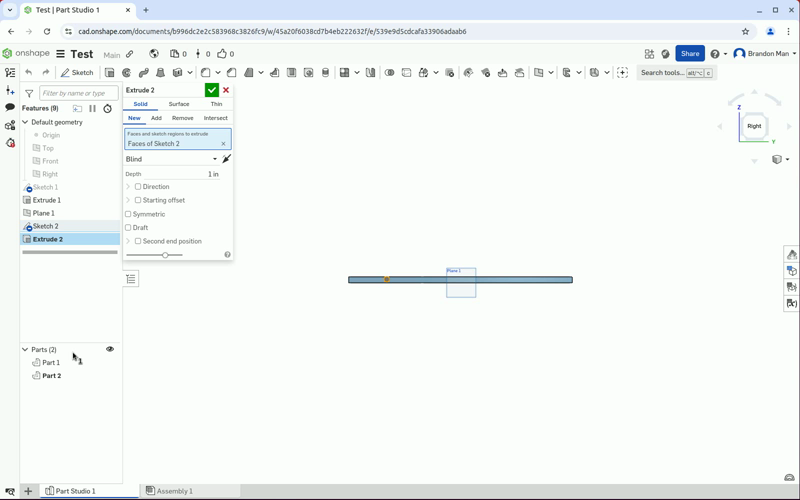
mouse_move(143, 106)
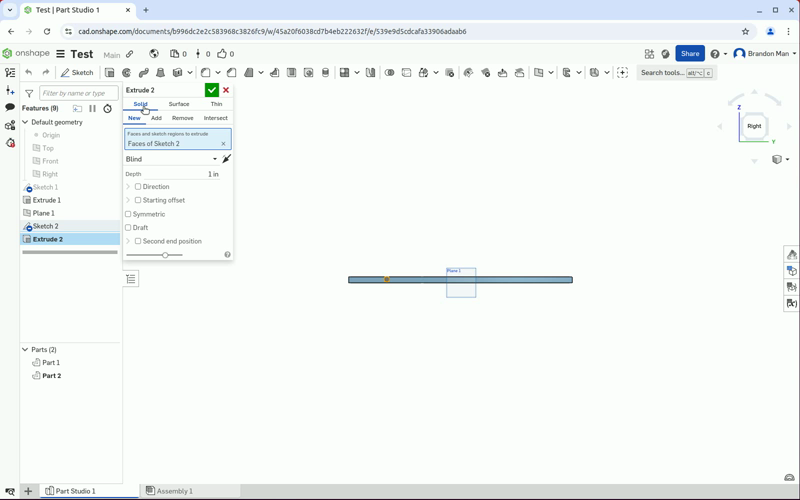
click(143, 106)
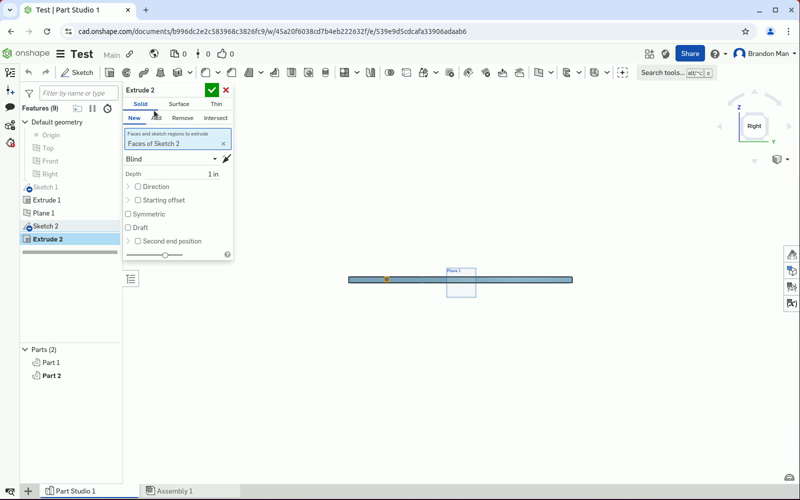
mouse_move(186, 120)
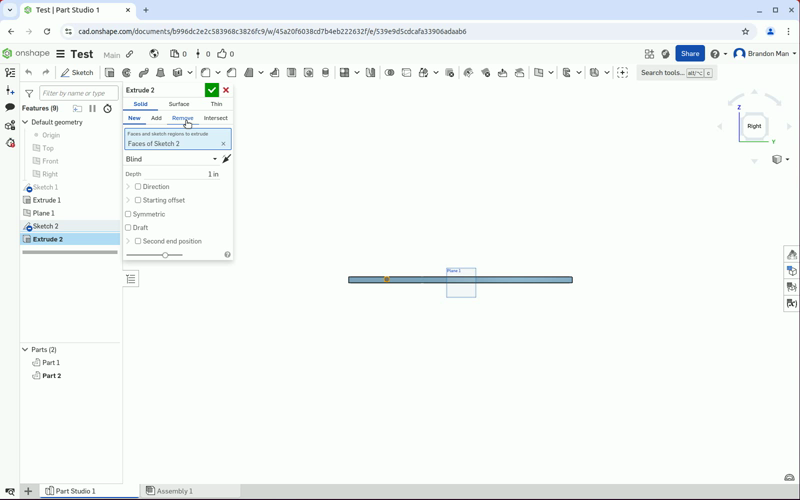
click(186, 120)
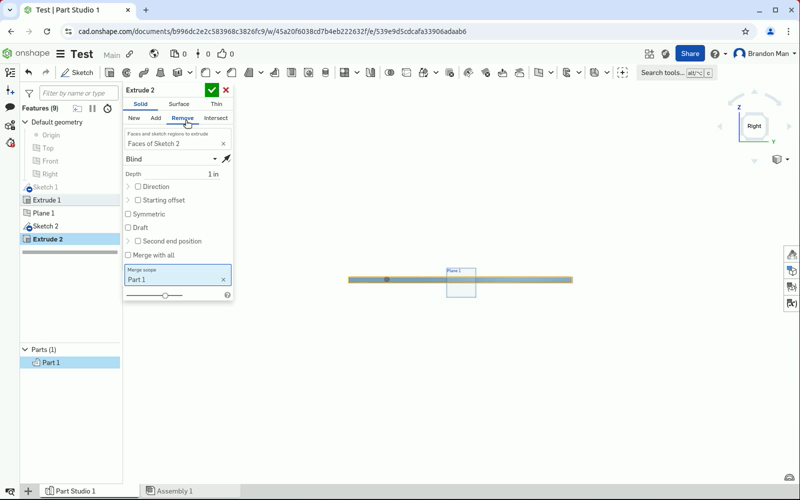
key(tab, 4)
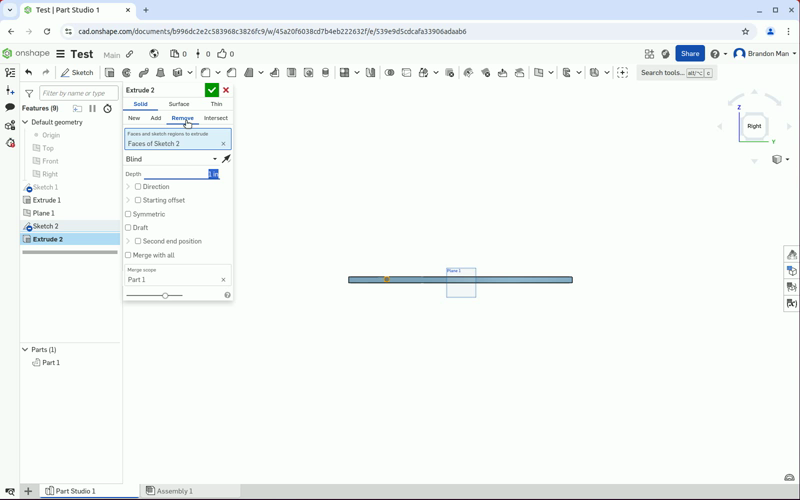
text(7.703)
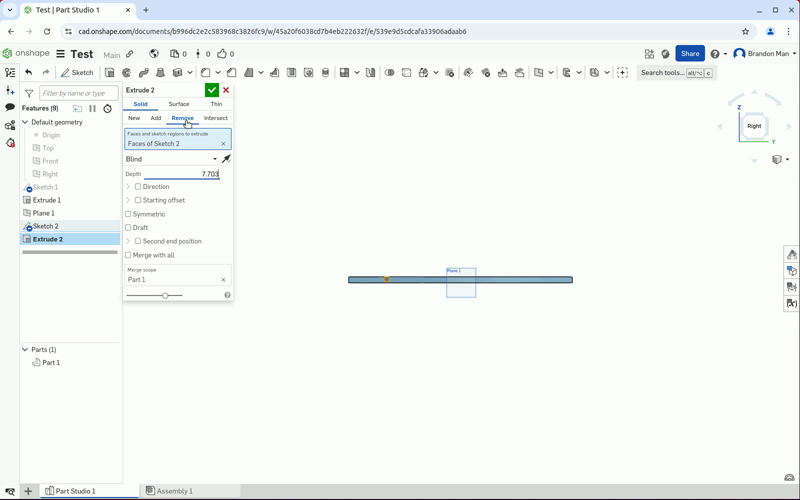
key(tab, 6)
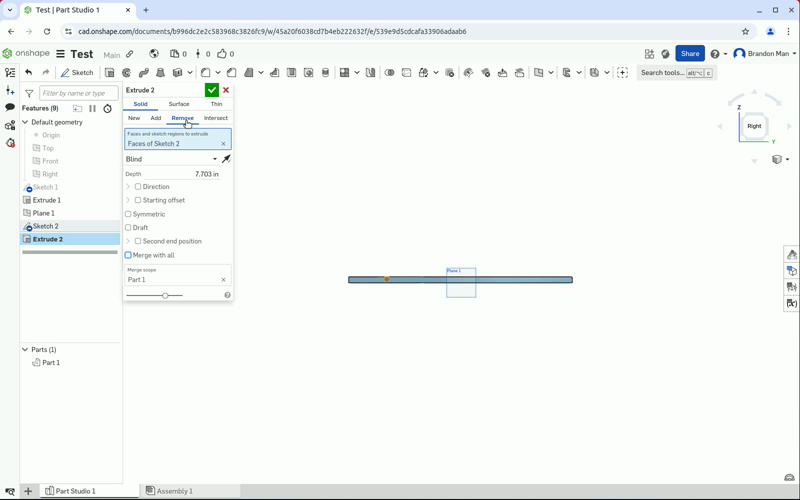
key(space)
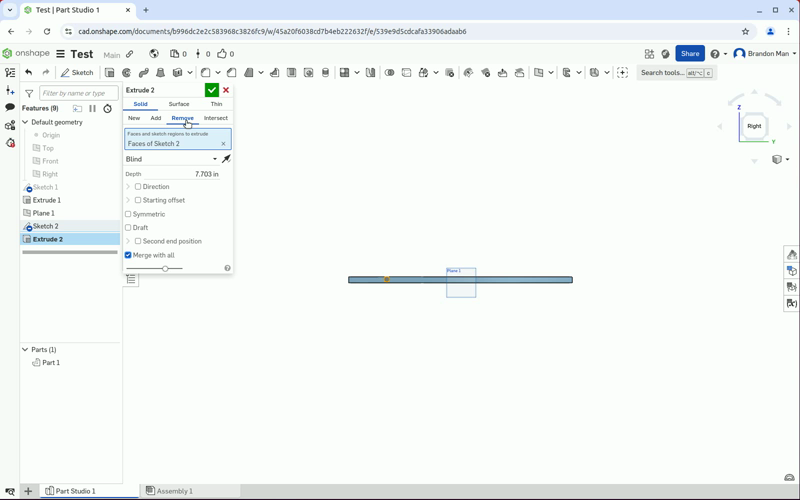
key(enter)
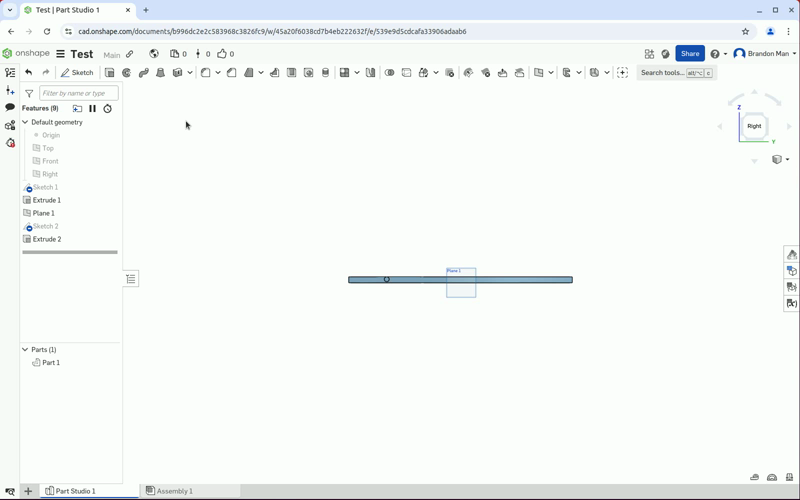
key(shift+h)
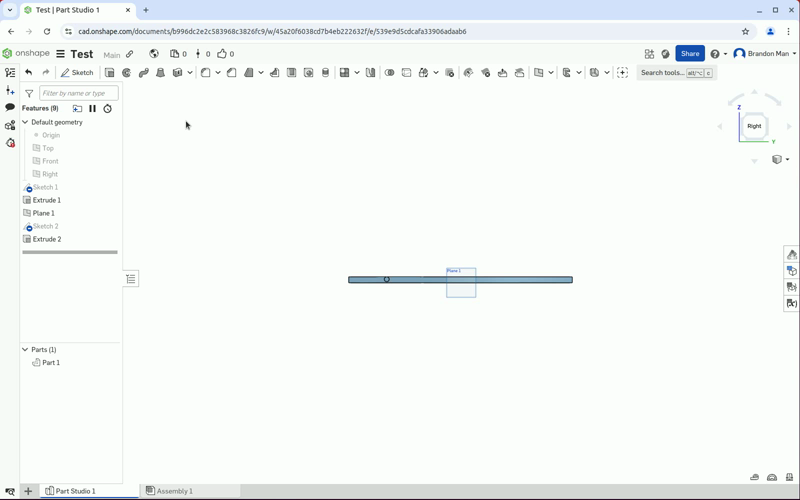
key(shift+h)
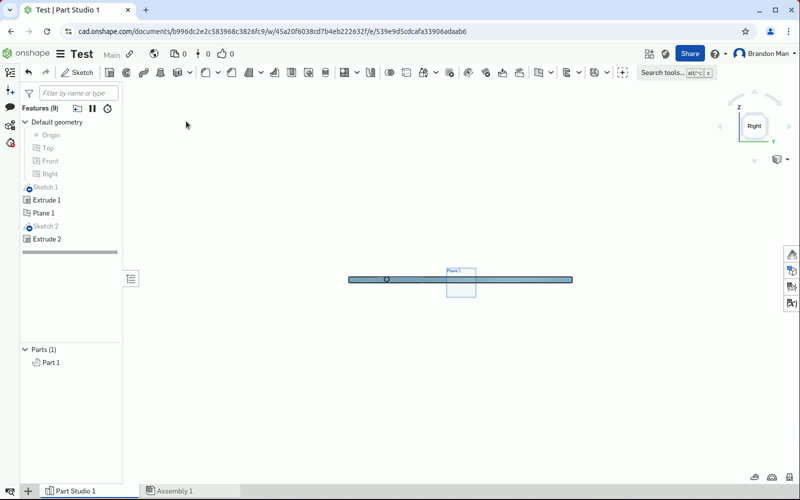
mouse_move(73, 189)
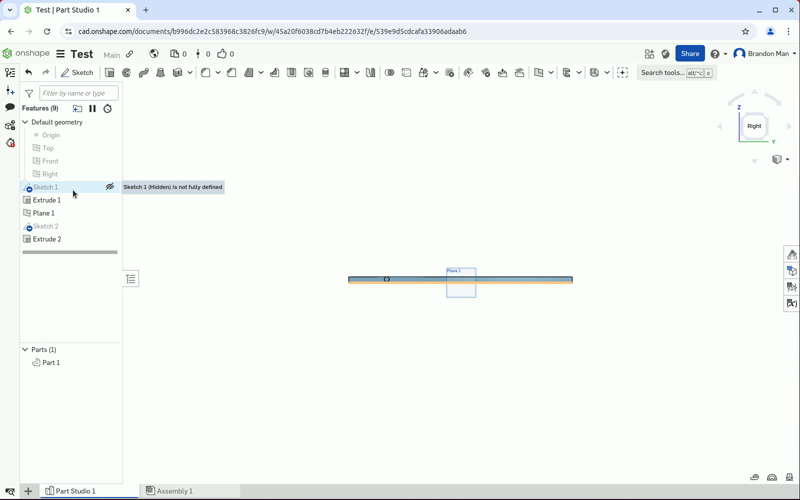
click(73, 189)
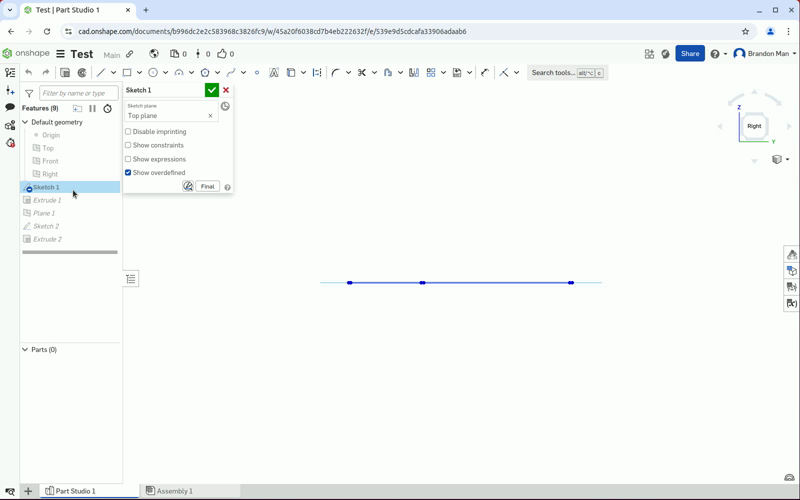
mouse_move(229, 92)
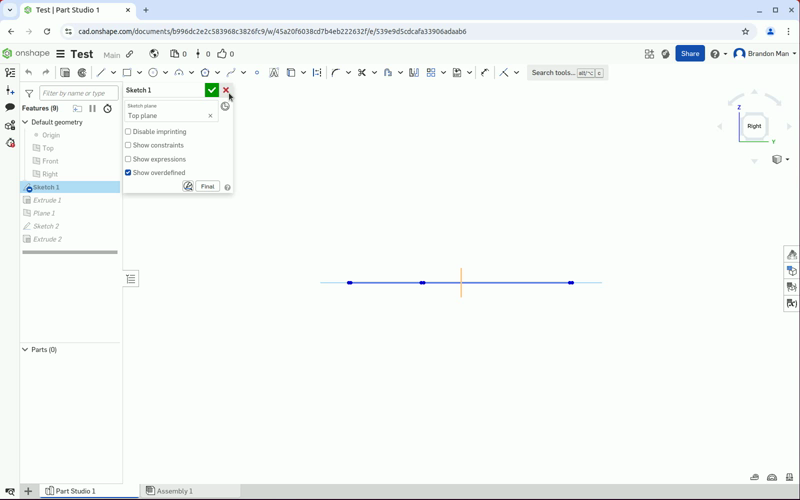
click(229, 92)
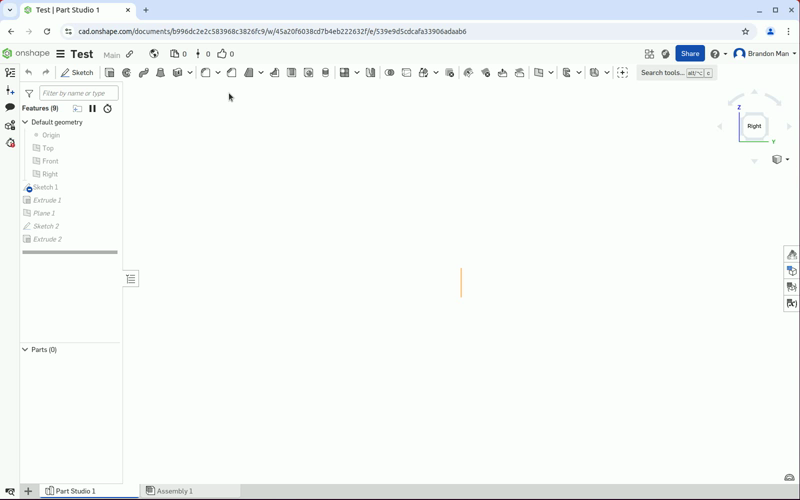
key(shift+s)
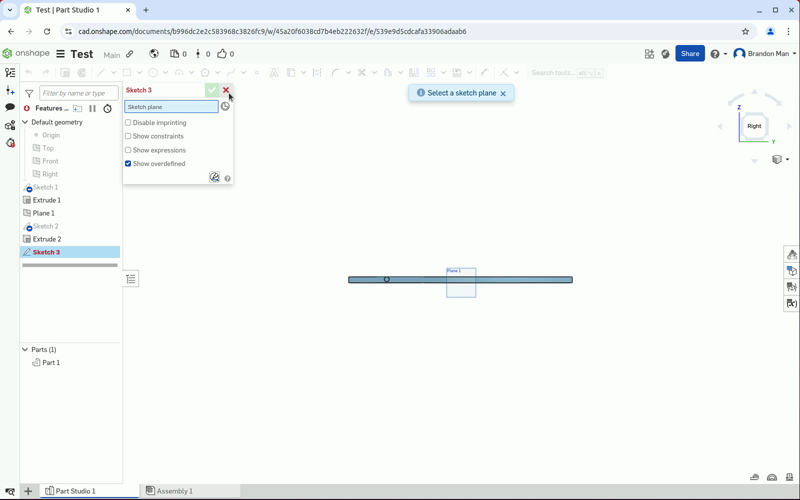
mouse_move(73, 215)
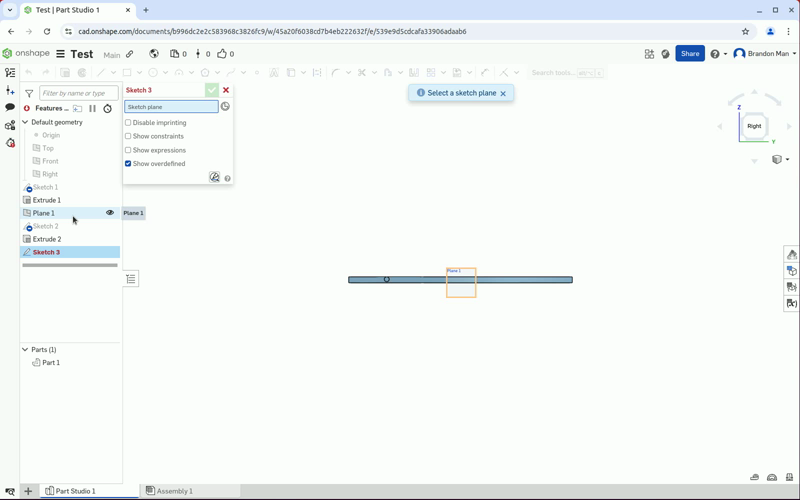
click(73, 215)
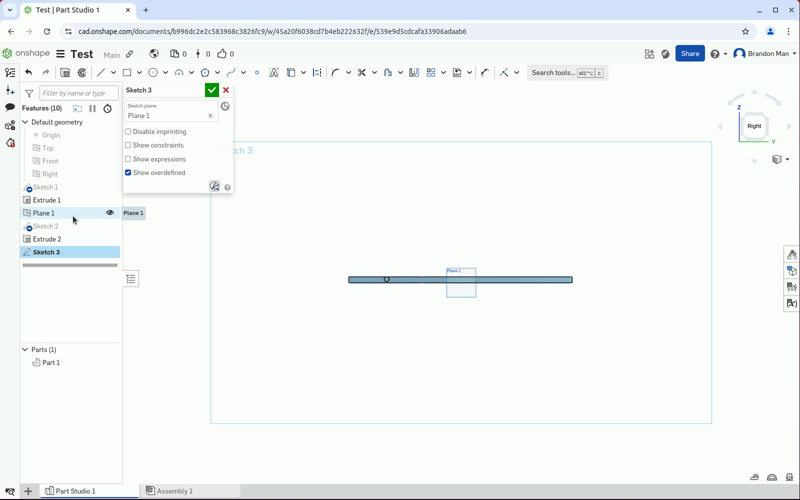
mouse_move(73, 352)
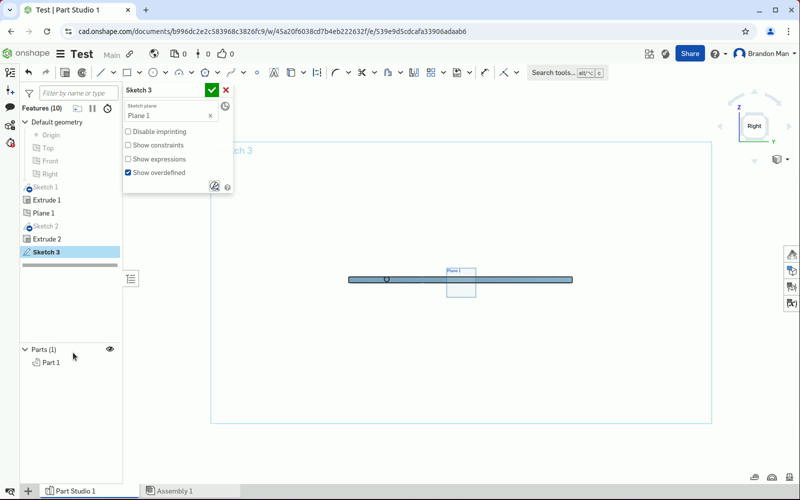
key(y)
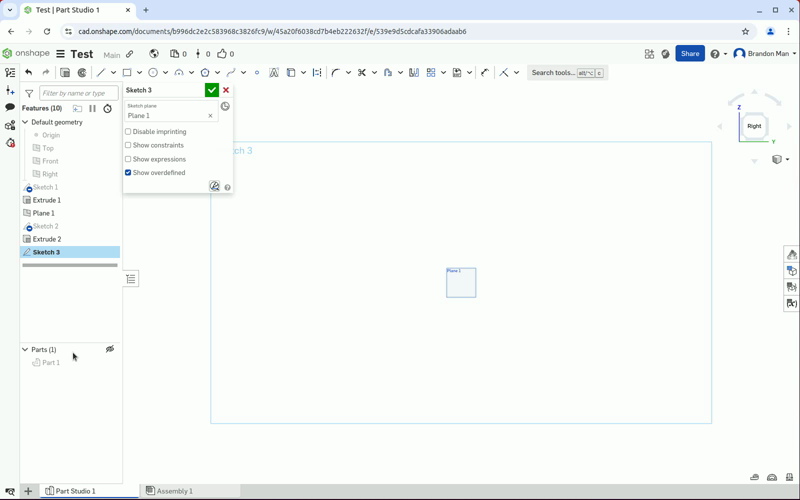
key(c)
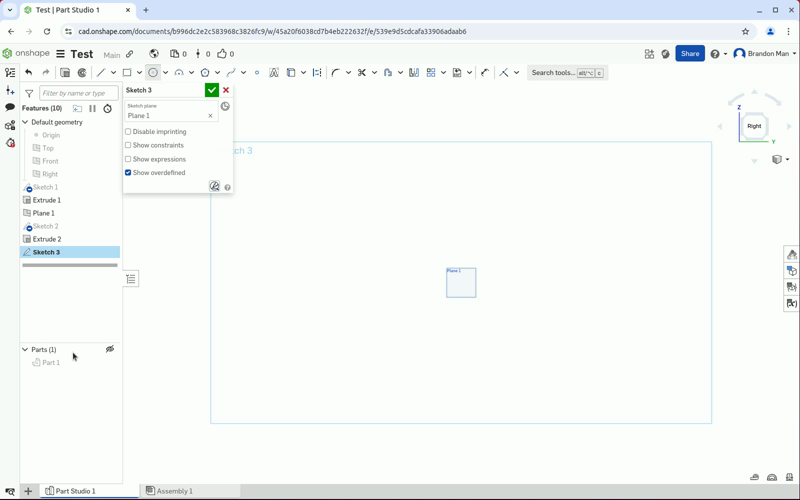
key_down(shift)
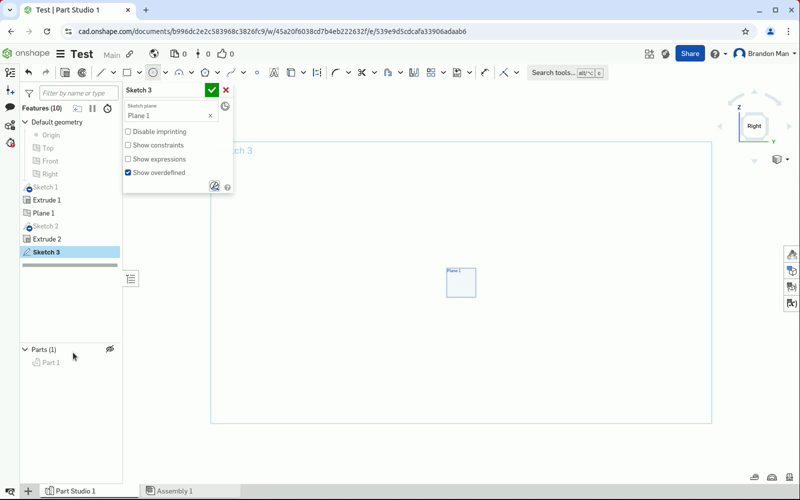
mouse_move(461, 279)
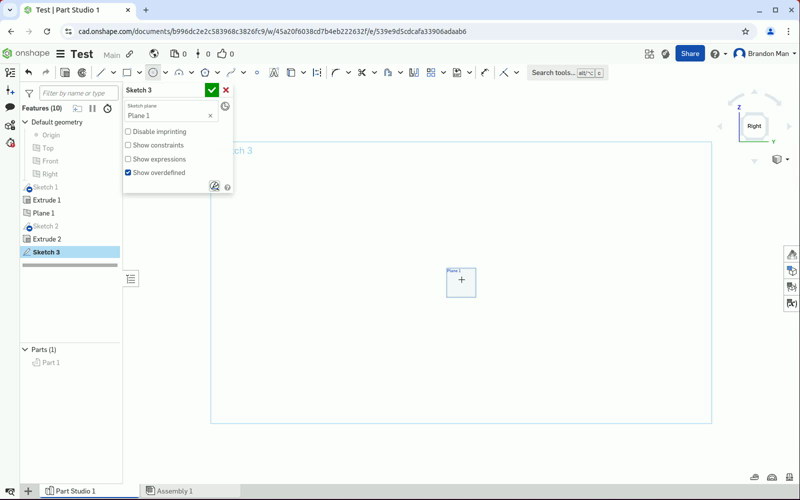
click(461, 279)
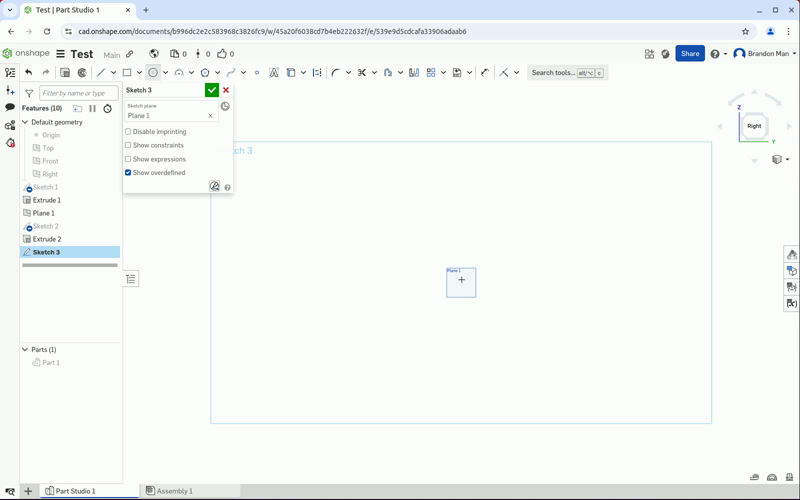
key_up(shift)
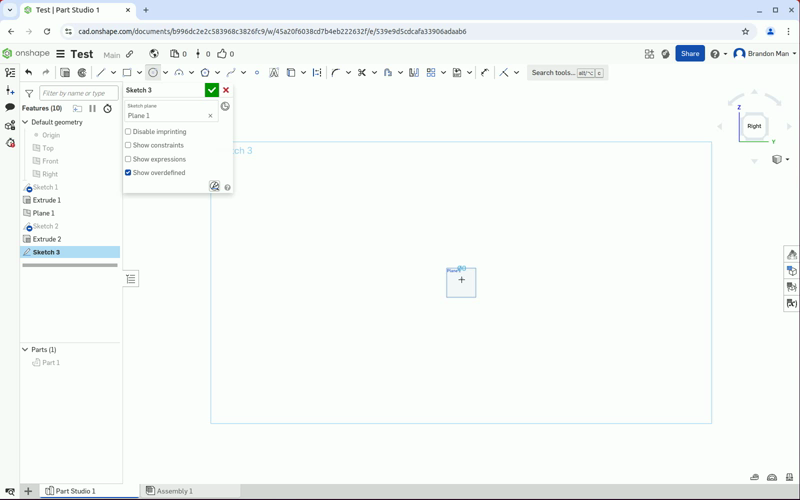
mouse_move(464, 279)
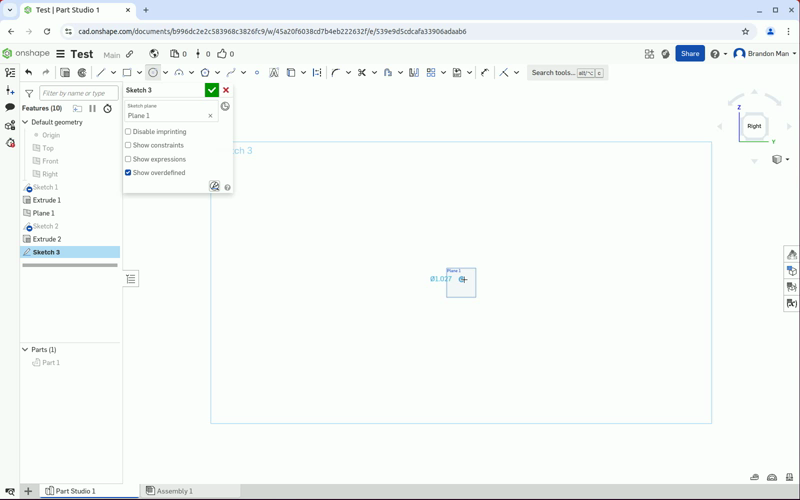
scroll(6)
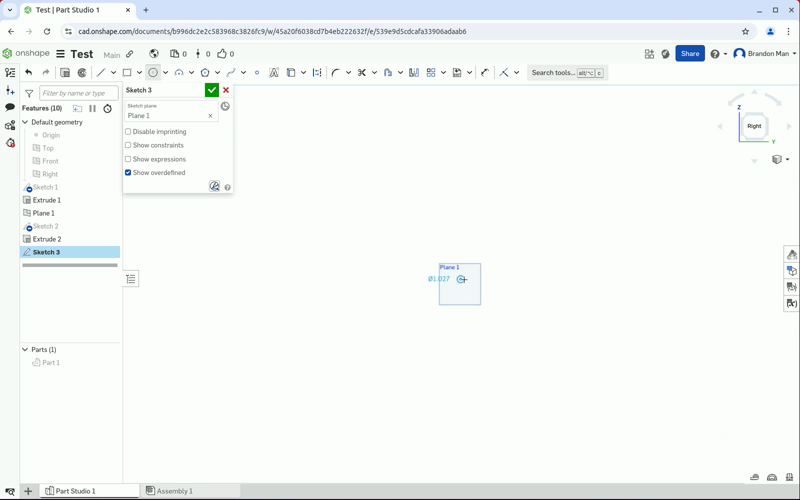
scroll(6)
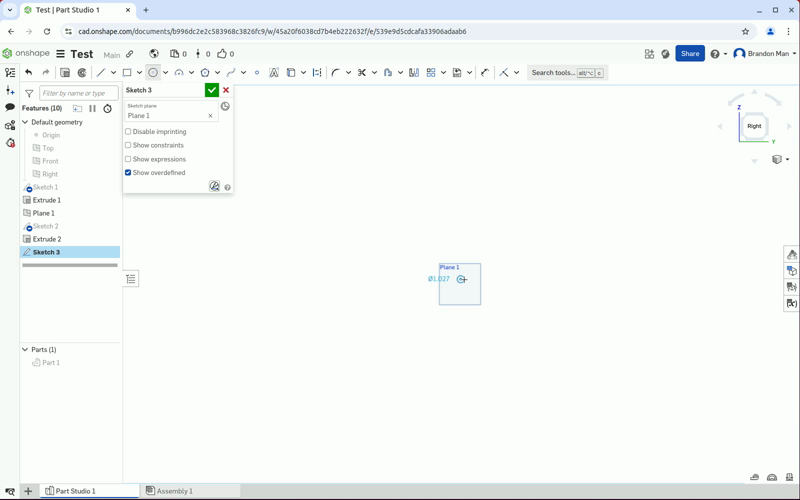
scroll(6)
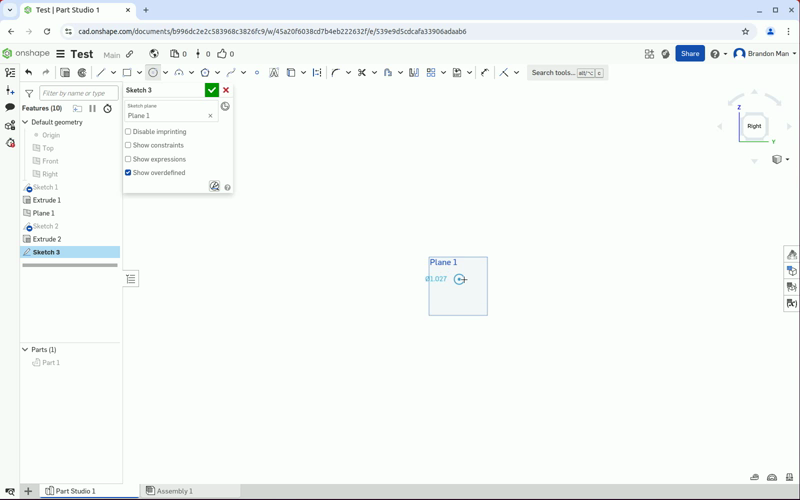
scroll(6)
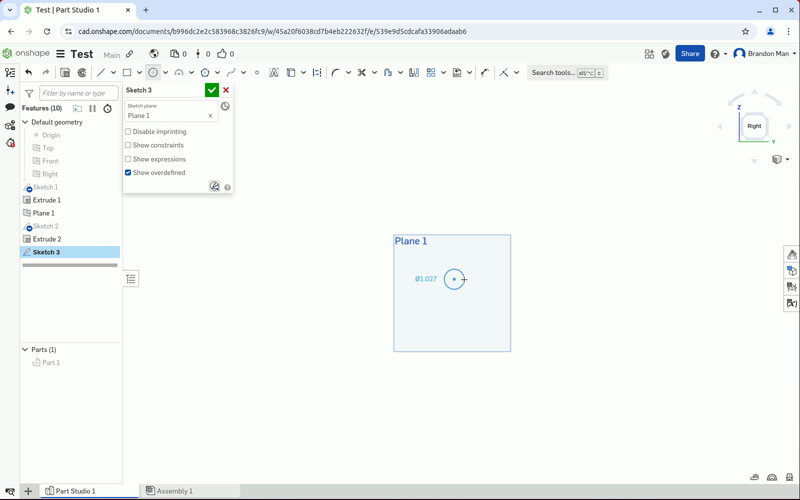
scroll(6)
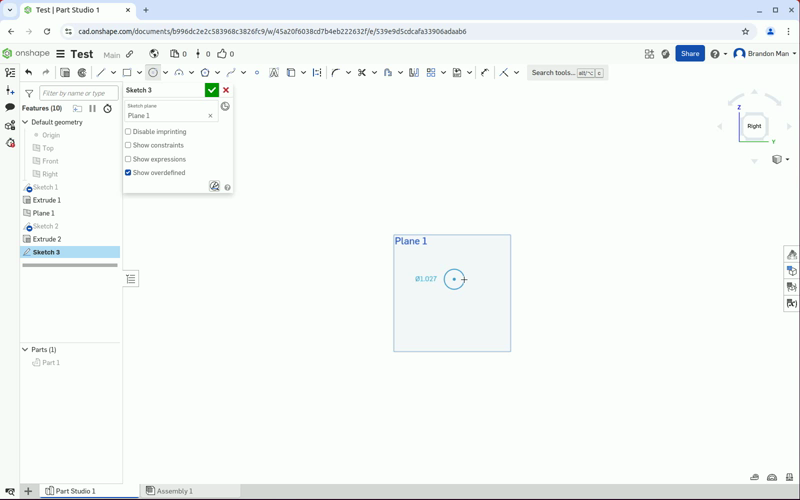
scroll(6)
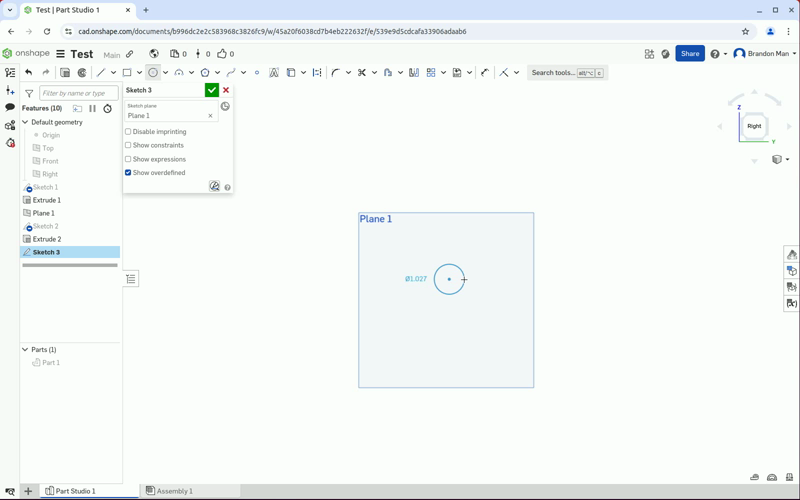
scroll(6)
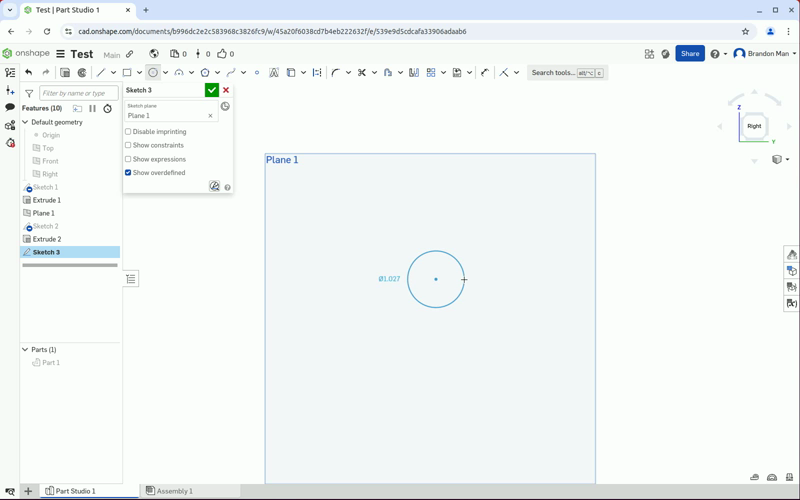
click(464, 279)
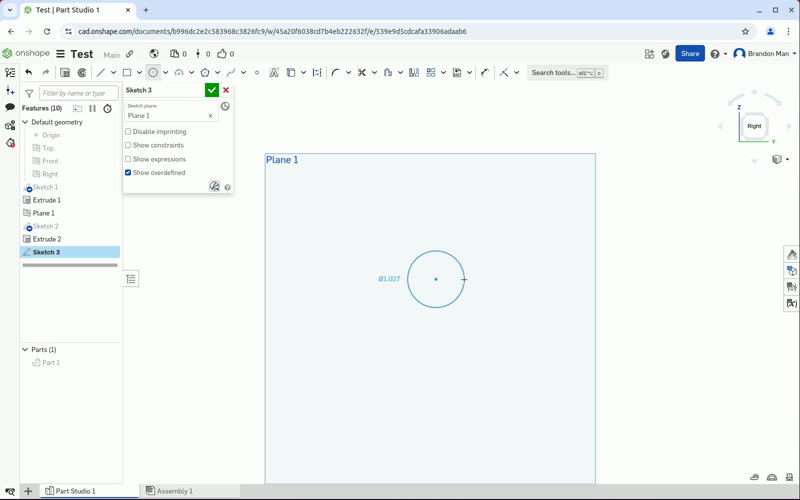
scroll(-6)
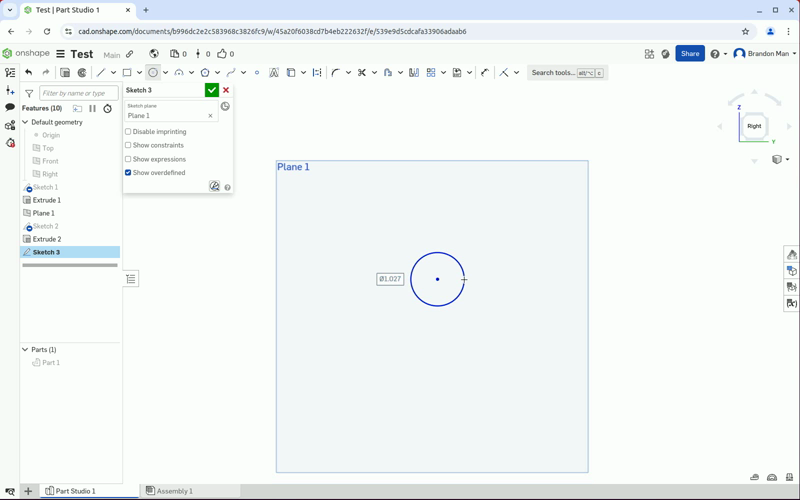
scroll(-6)
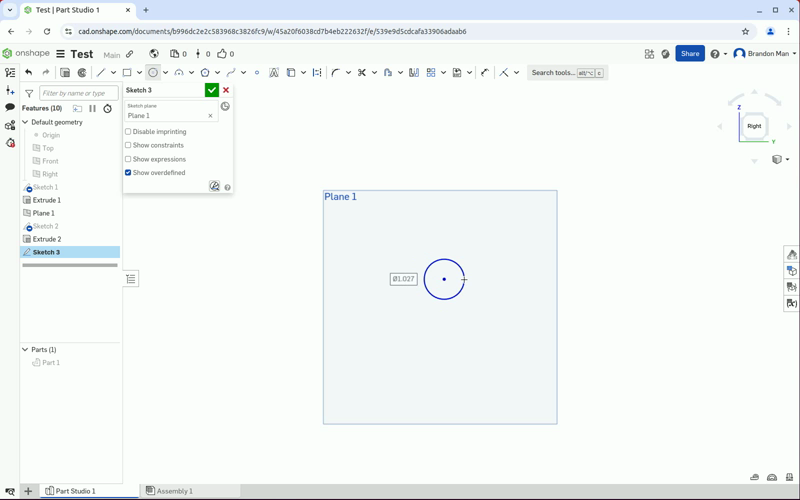
scroll(-6)
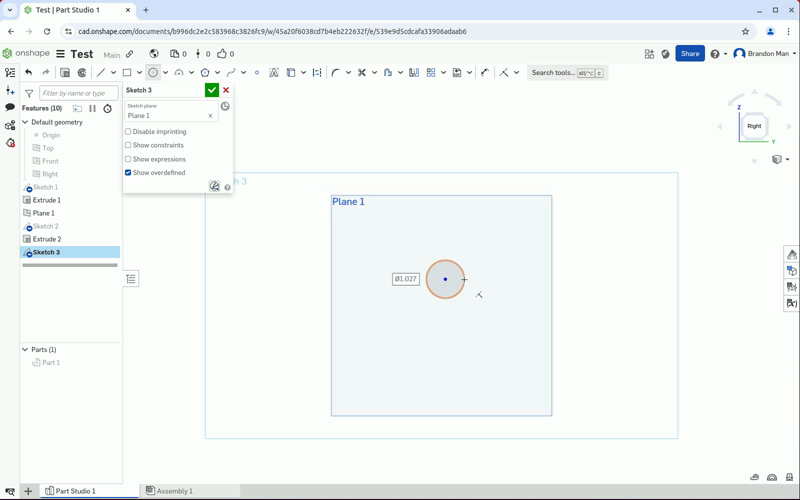
scroll(-6)
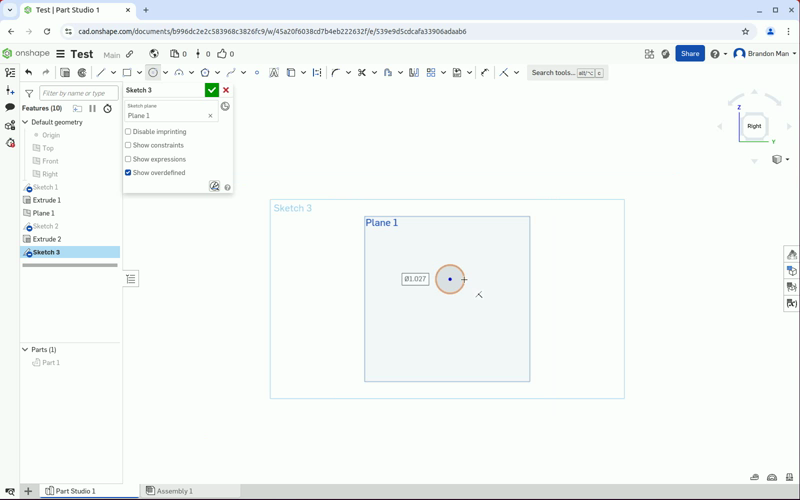
scroll(-6)
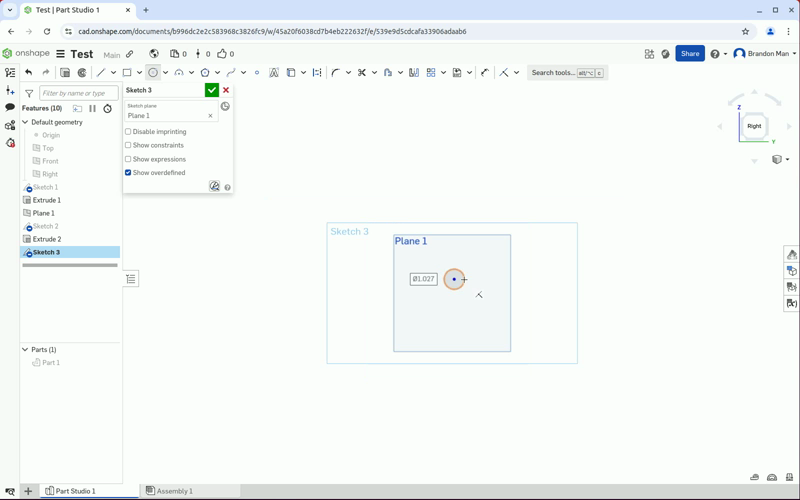
scroll(-6)
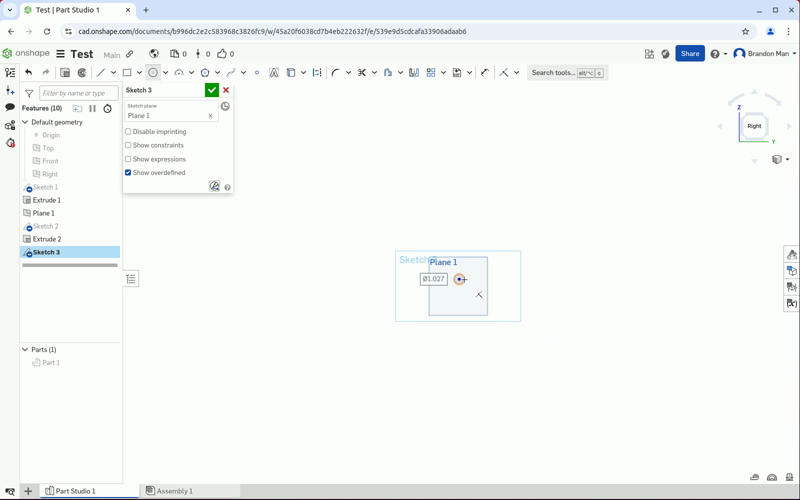
scroll(-6)
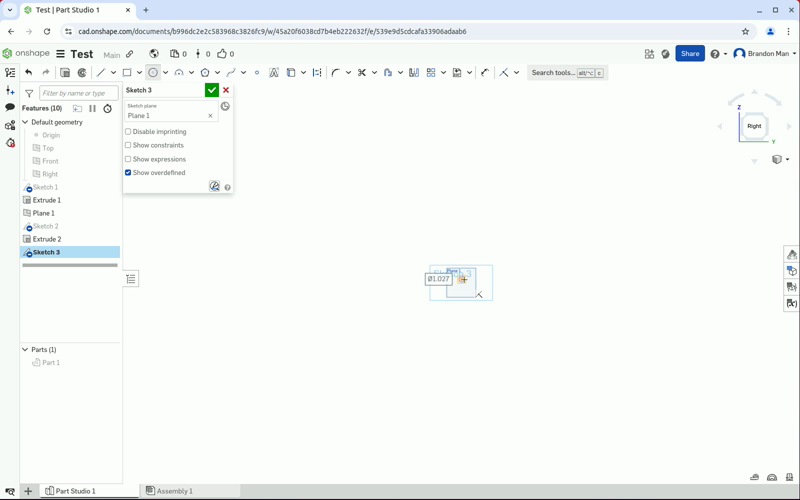
key(esc)
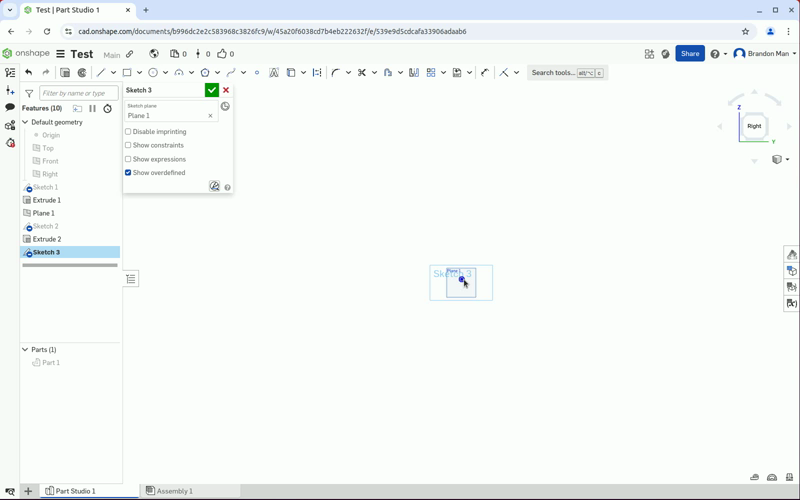
mouse_move(460, 277)
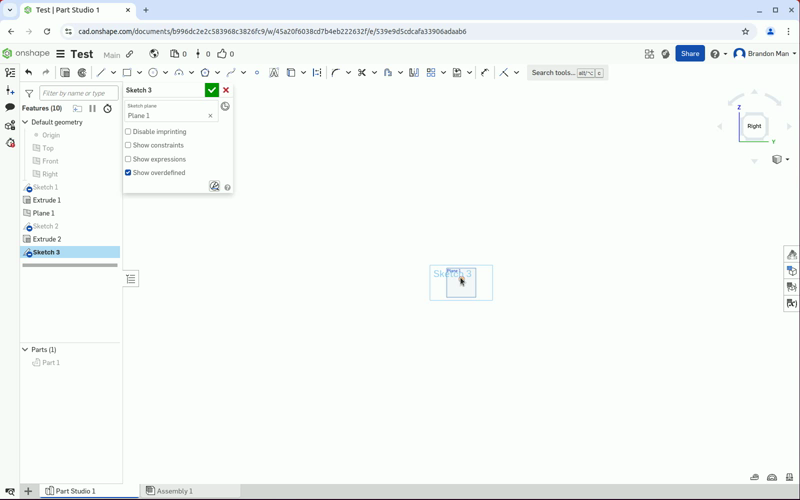
scroll(6)
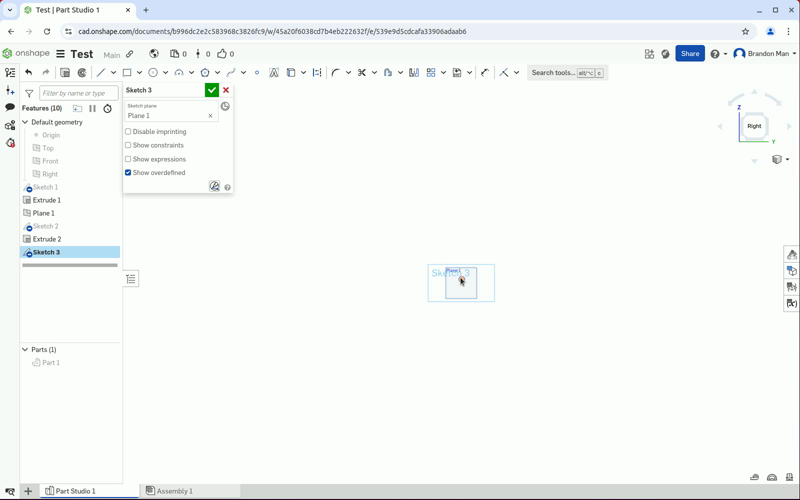
scroll(6)
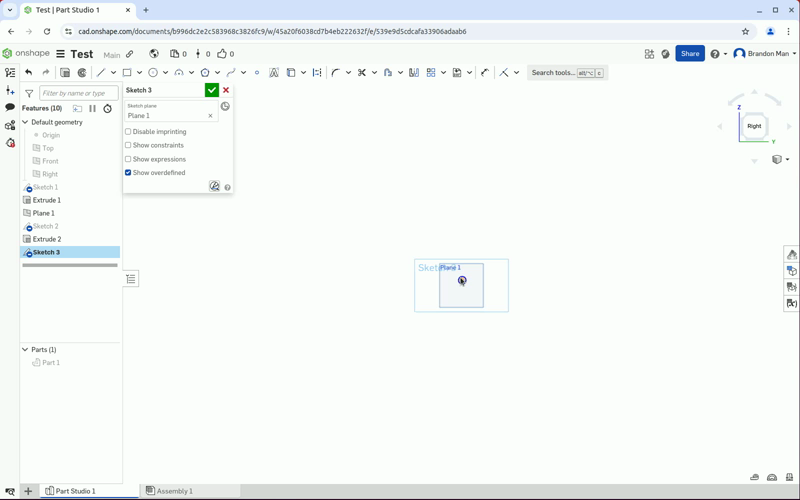
scroll(6)
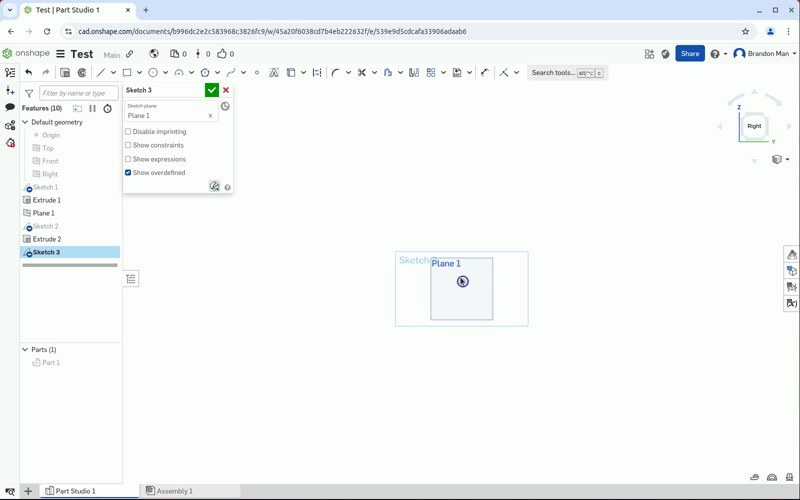
scroll(6)
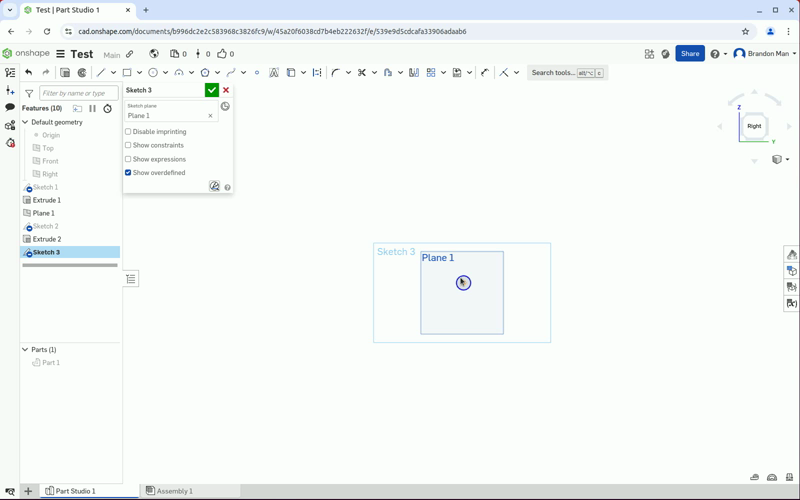
scroll(6)
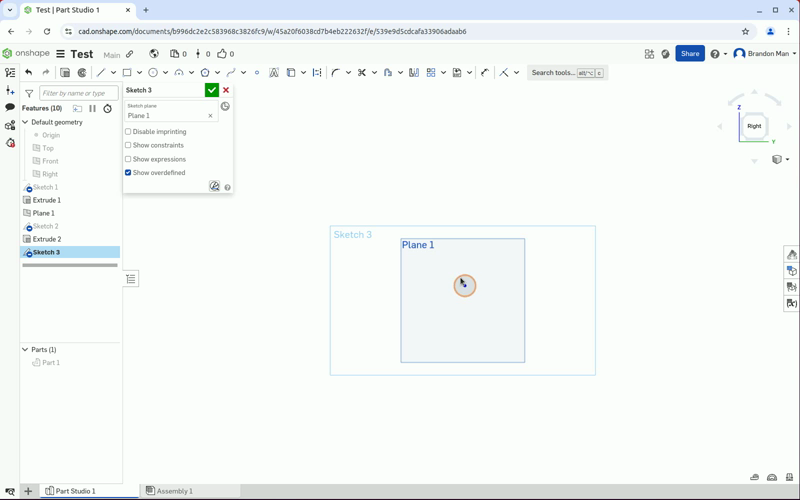
scroll(6)
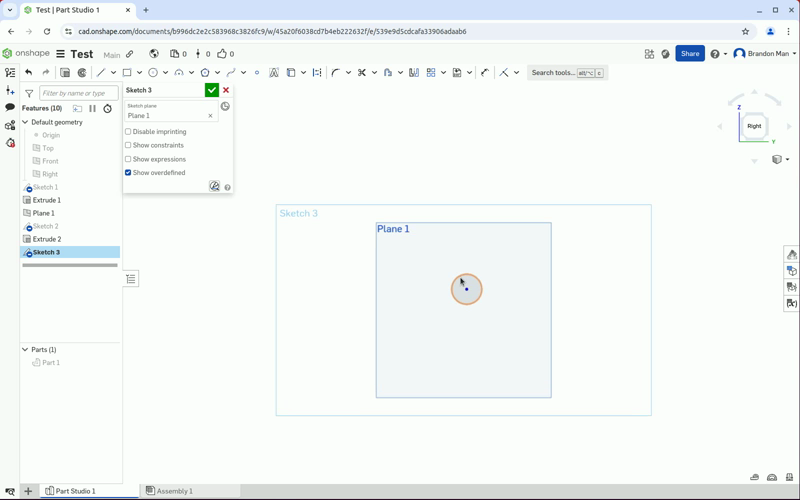
scroll(6)
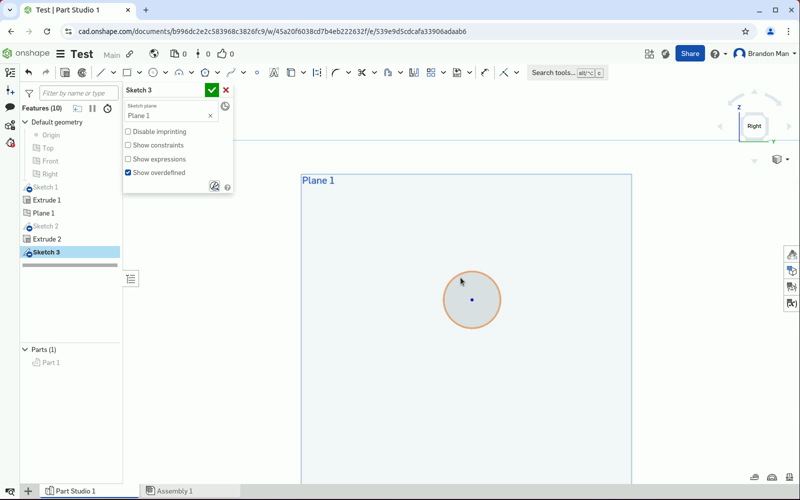
click(460, 277)
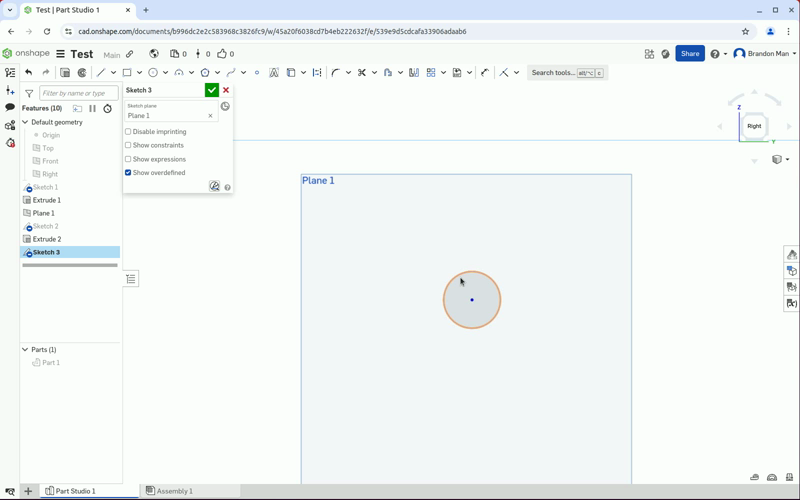
scroll(-6)
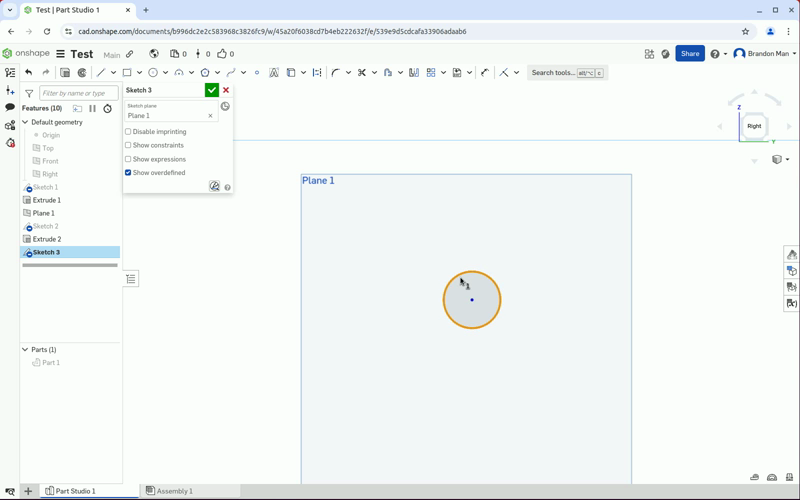
scroll(-6)
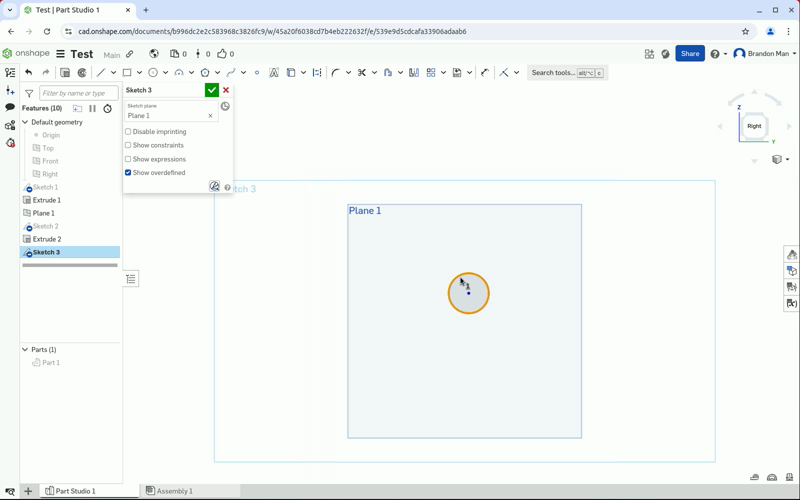
scroll(-6)
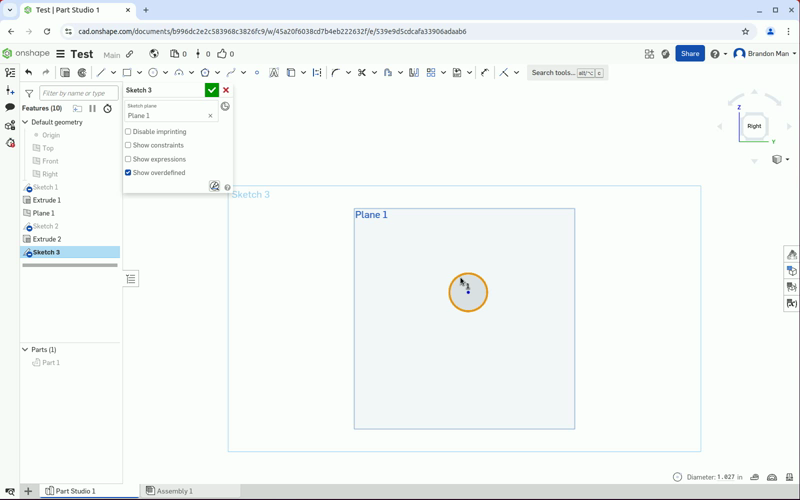
scroll(-6)
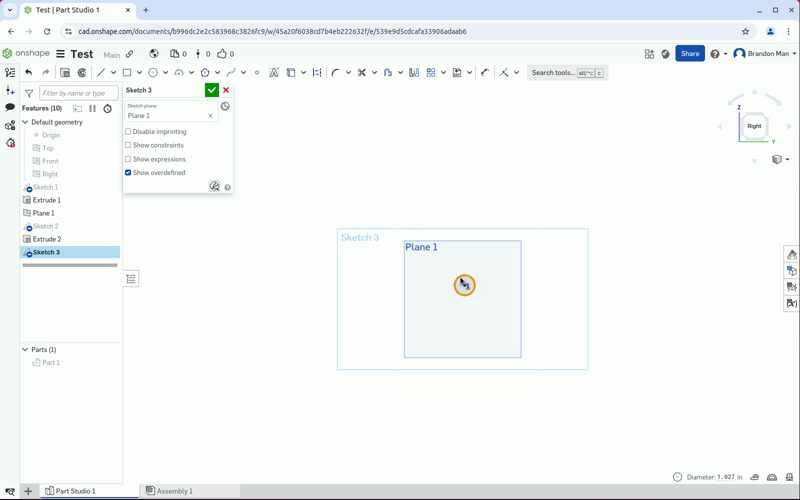
scroll(-6)
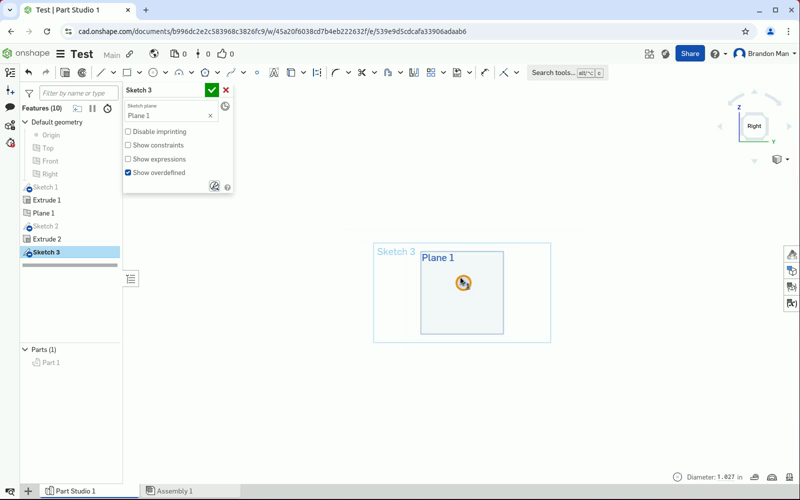
scroll(-6)
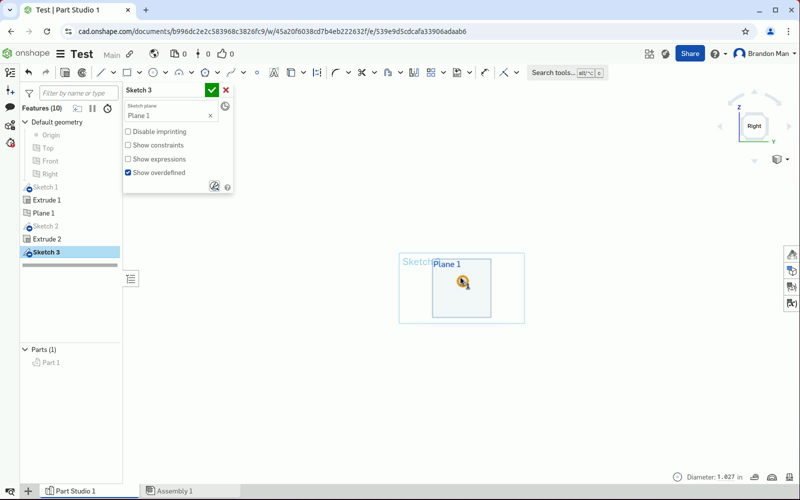
scroll(-6)
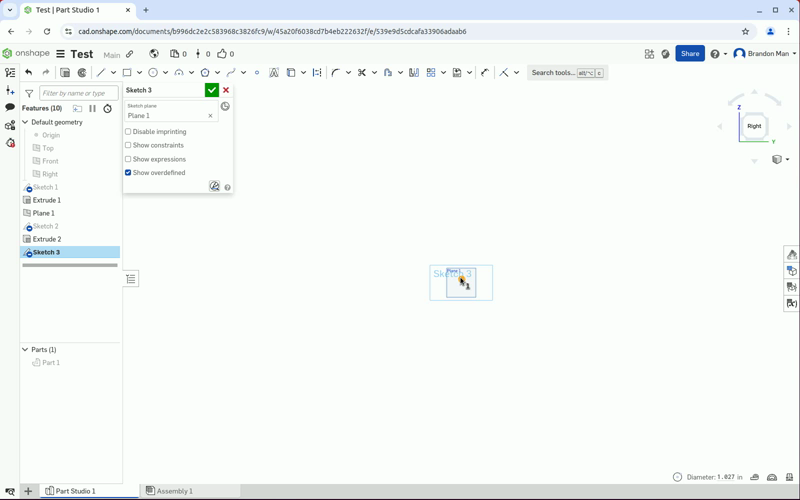
mouse_move(73, 352)
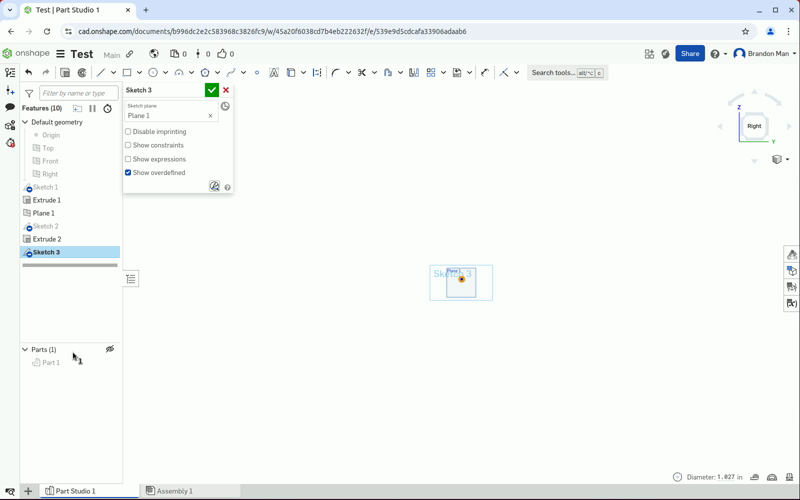
key(shift+y)
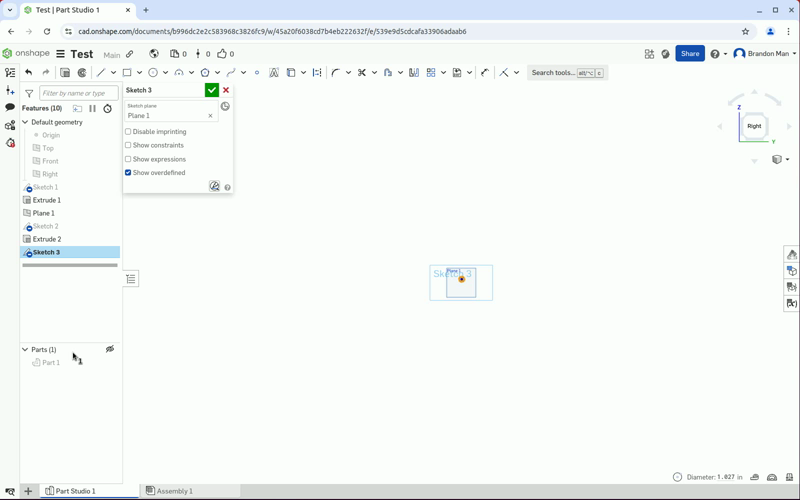
key(shift+e)
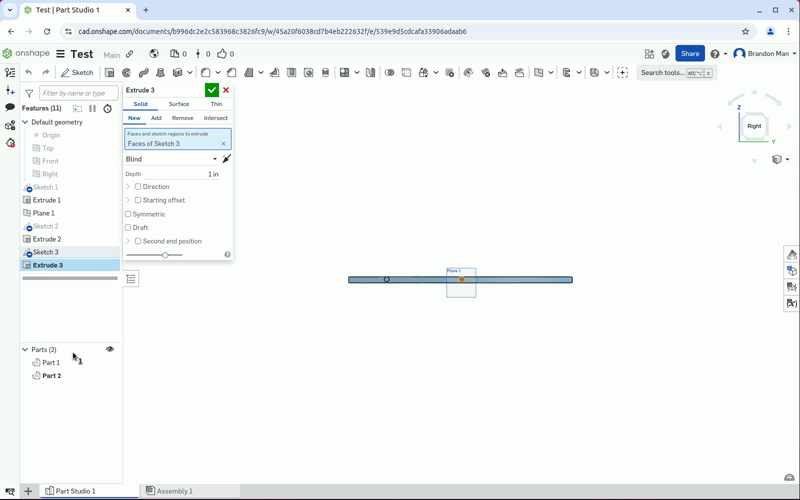
mouse_move(143, 106)
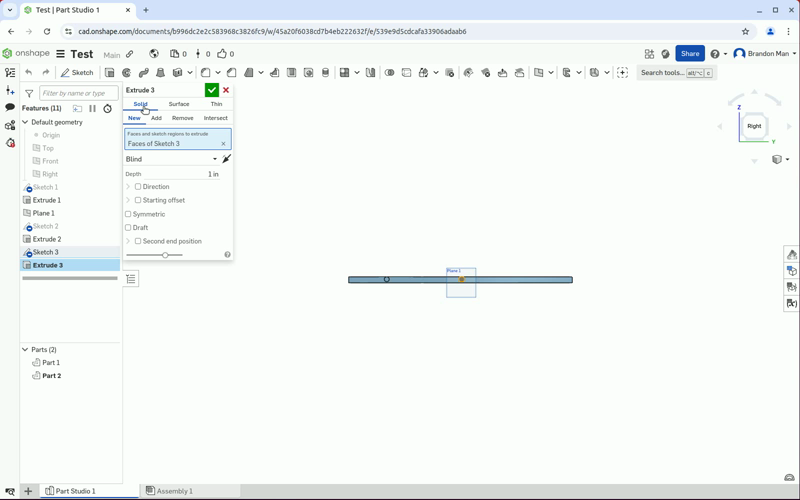
click(143, 106)
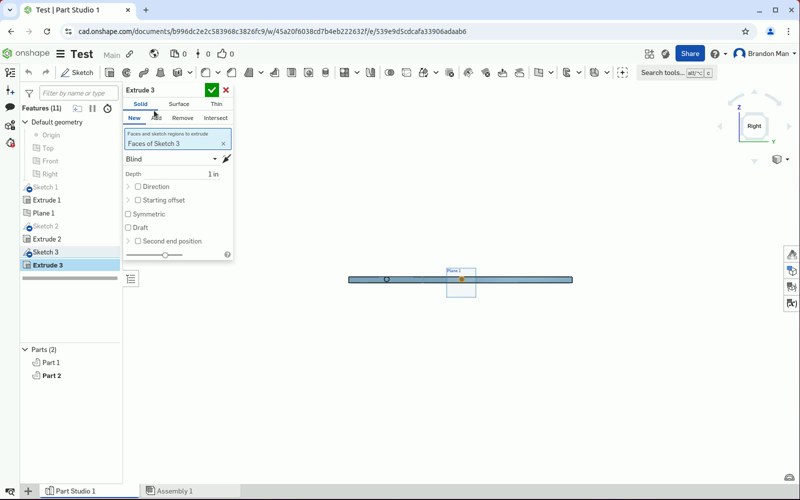
mouse_move(186, 120)
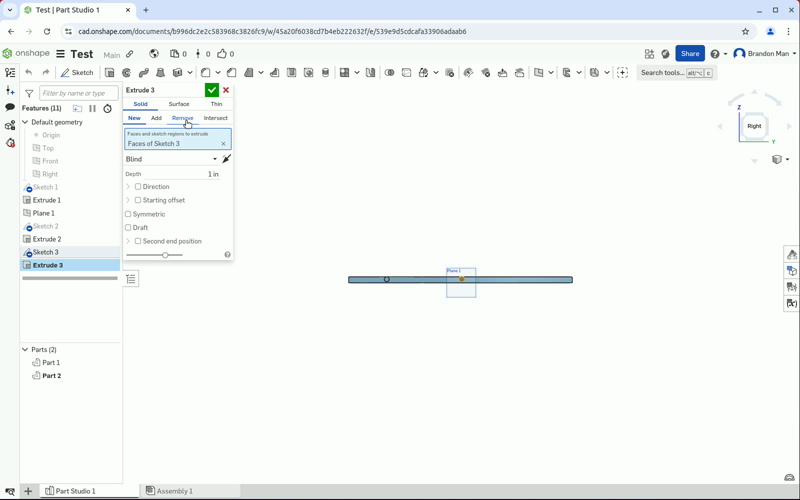
click(186, 120)
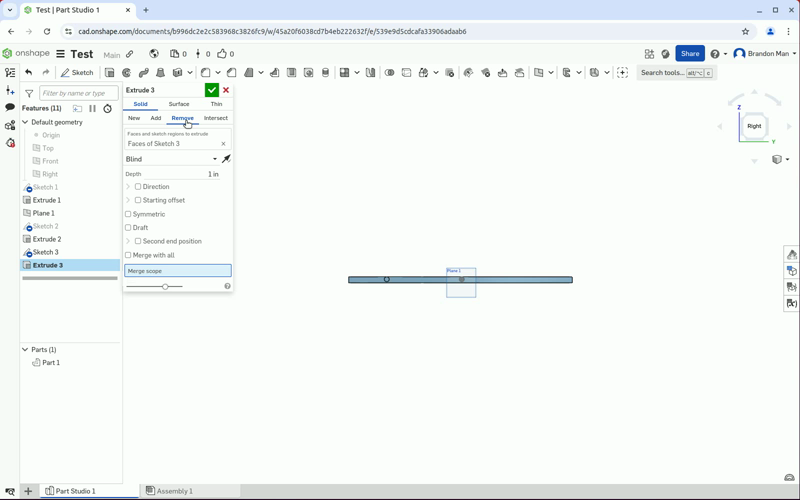
key(tab, 4)
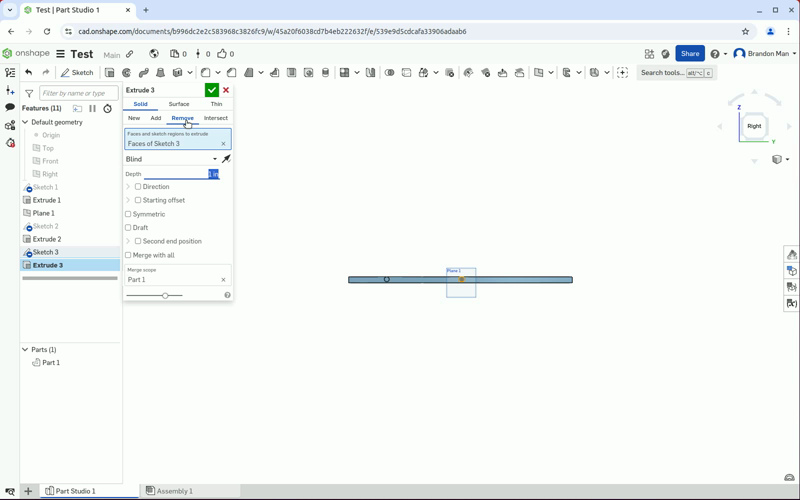
text(7.703)
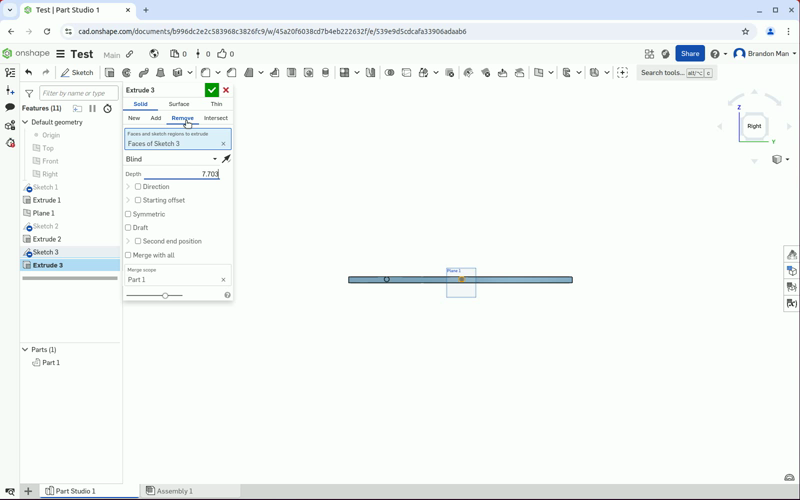
key(tab, 6)
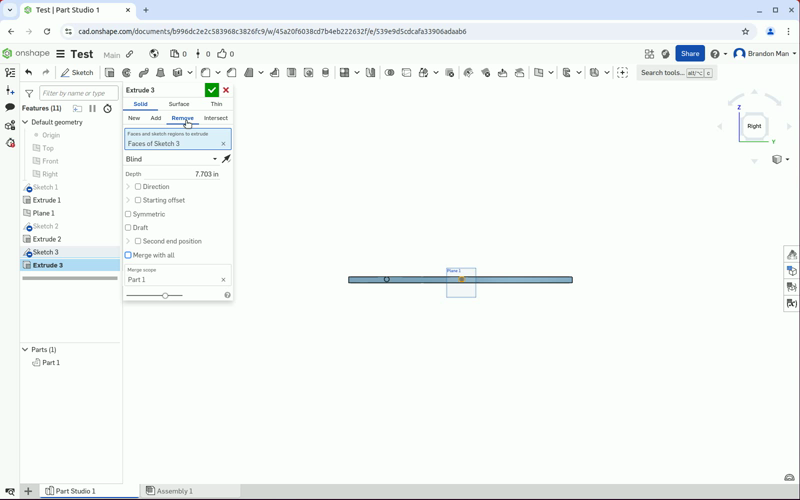
key(space)
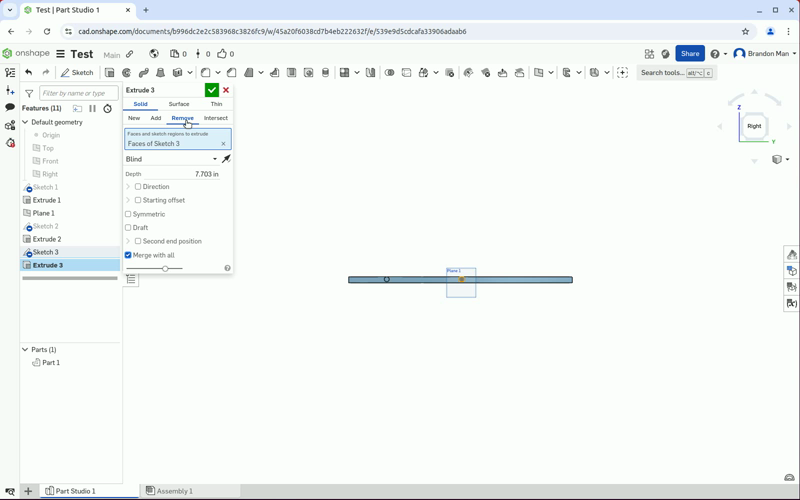
key(enter)
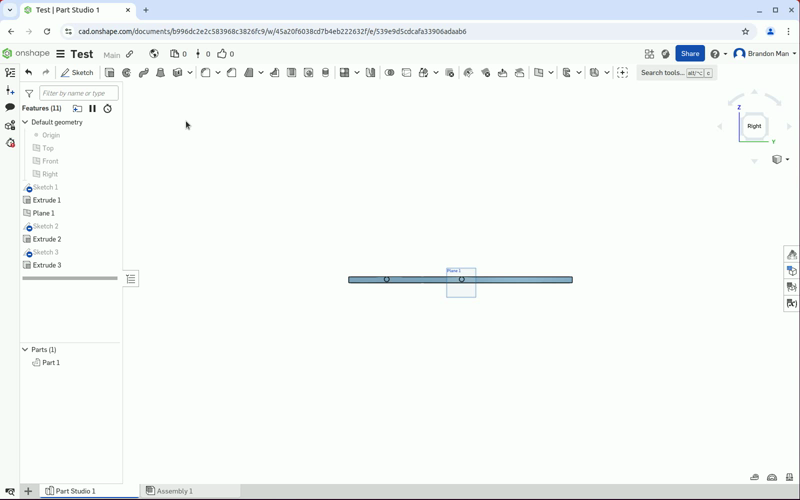
key(shift+h)
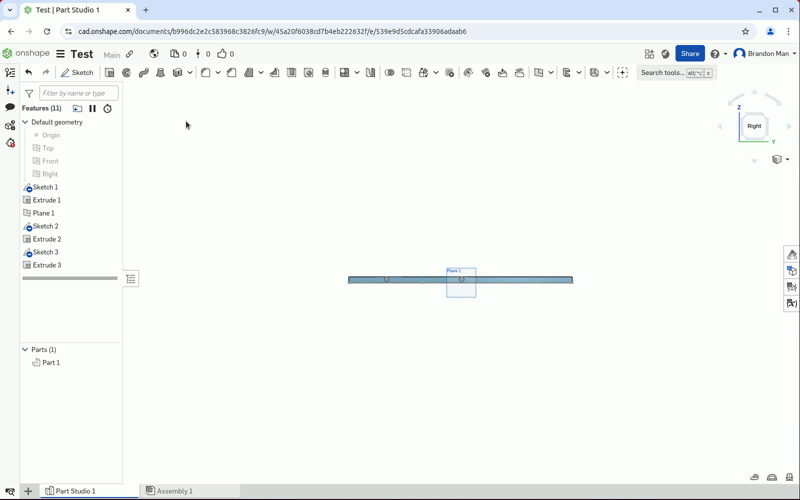
key(shift+h)
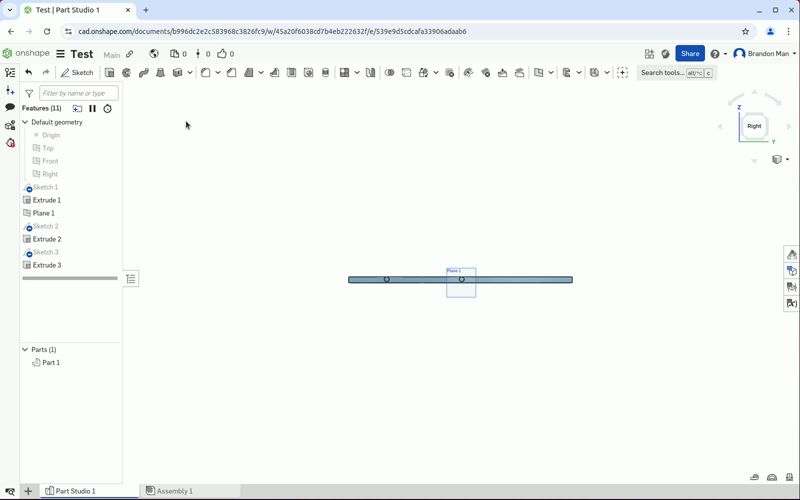
mouse_move(73, 189)
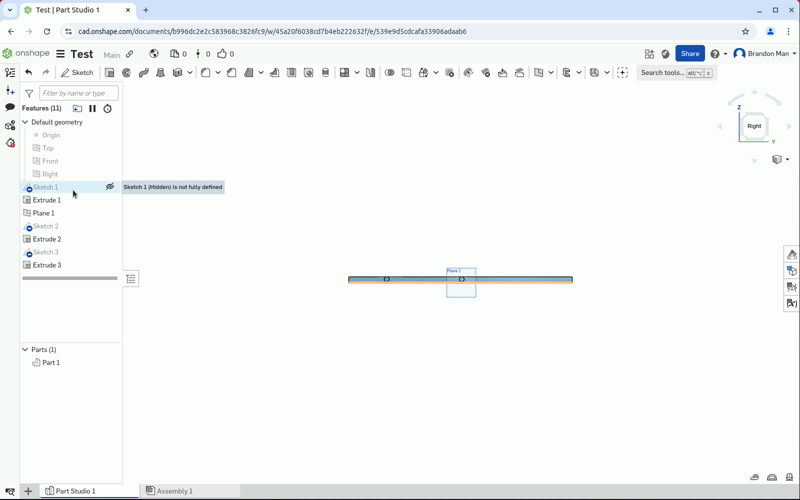
click(73, 189)
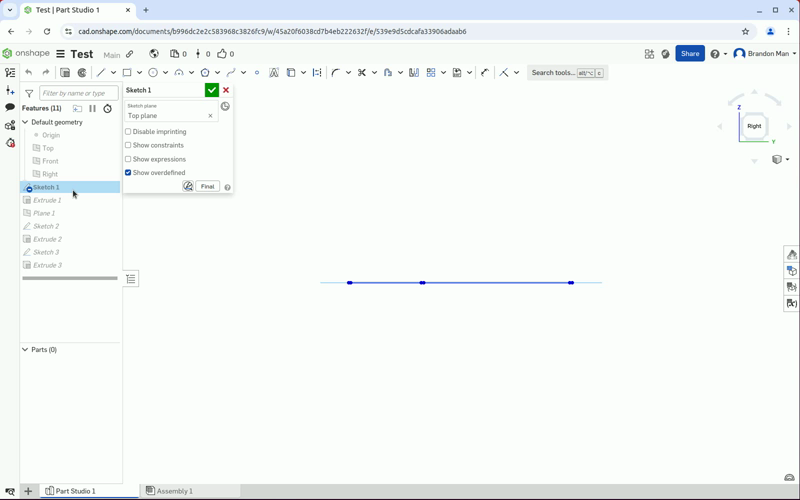
mouse_move(229, 92)
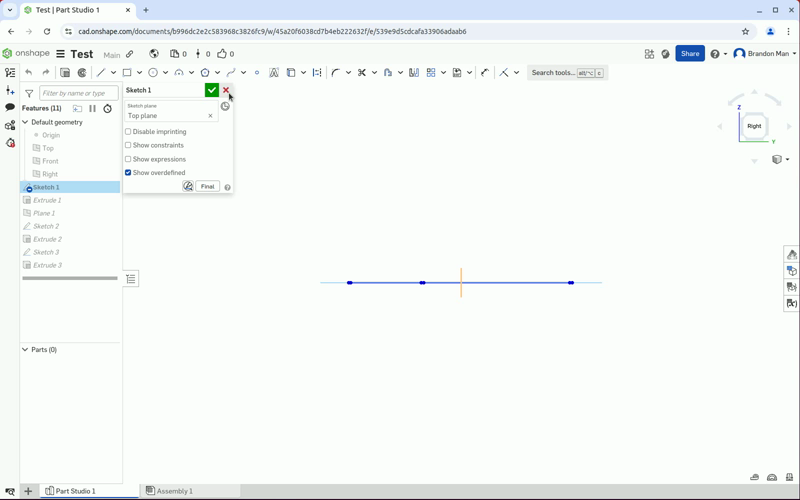
click(229, 92)
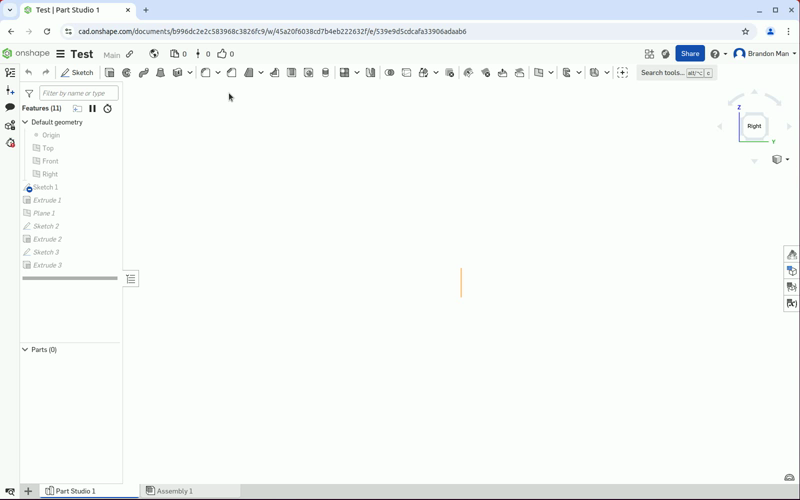
key(shift+s)
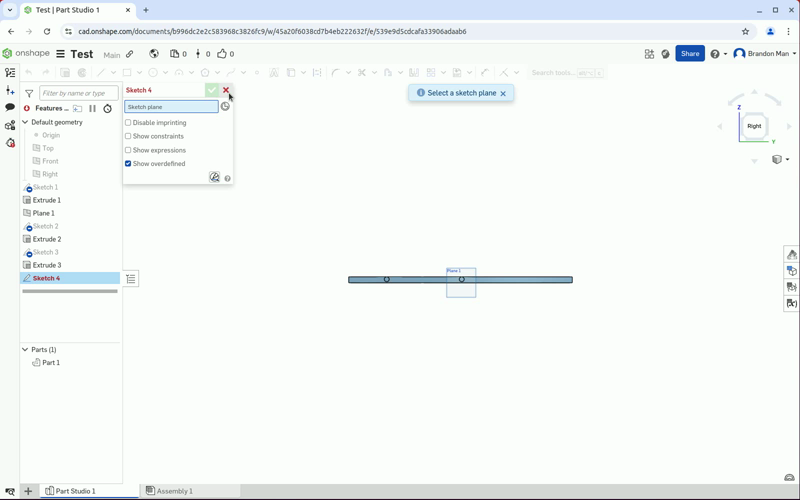
mouse_move(73, 215)
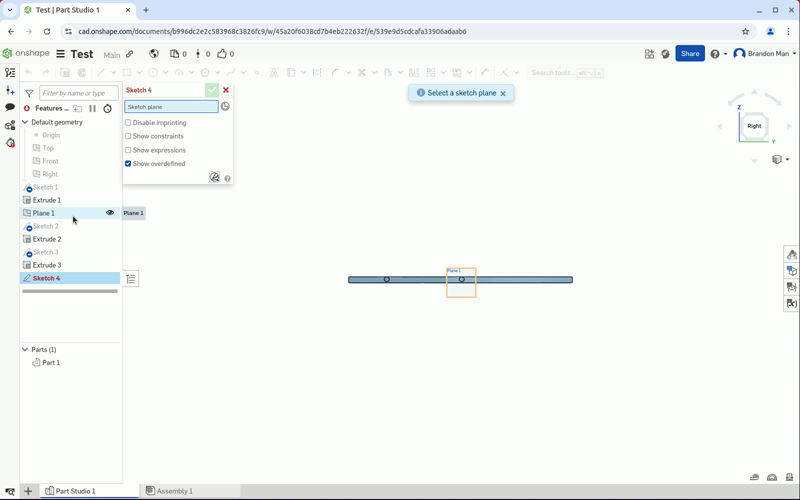
click(73, 215)
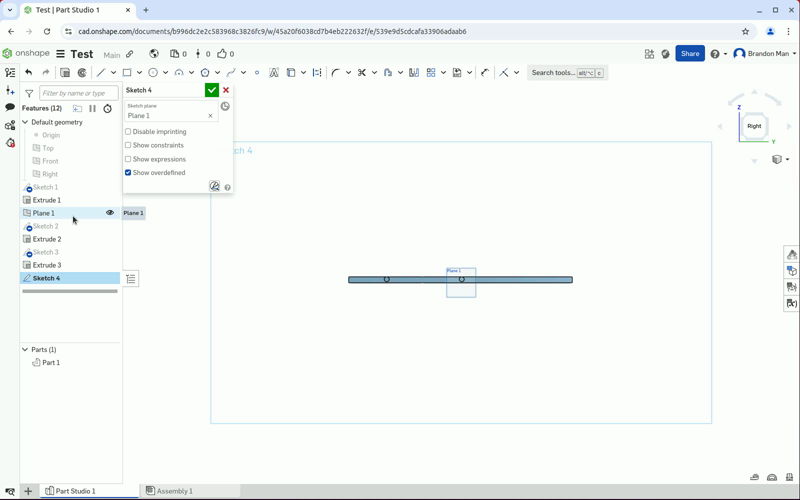
mouse_move(73, 352)
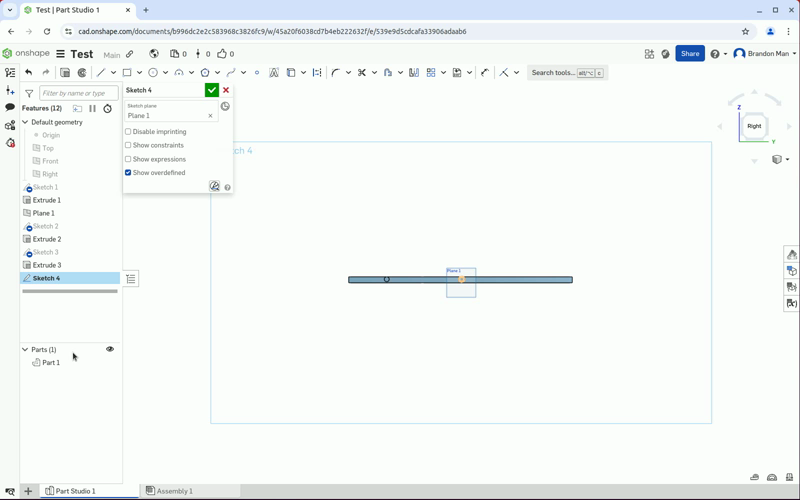
key(y)
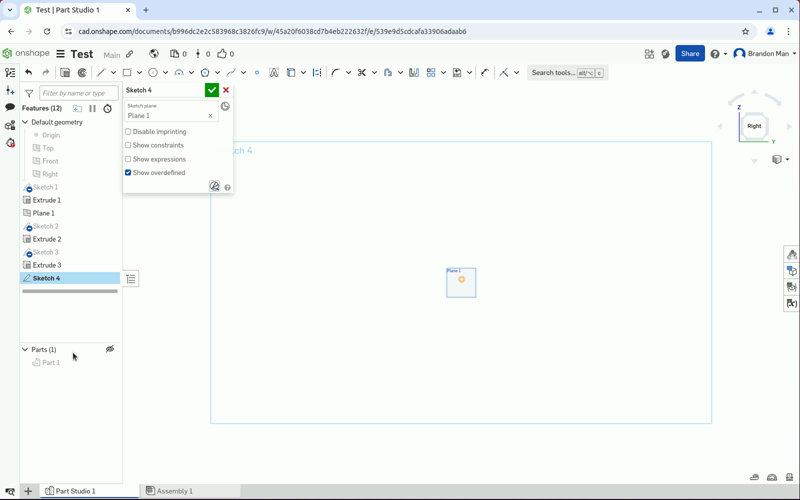
key(c)
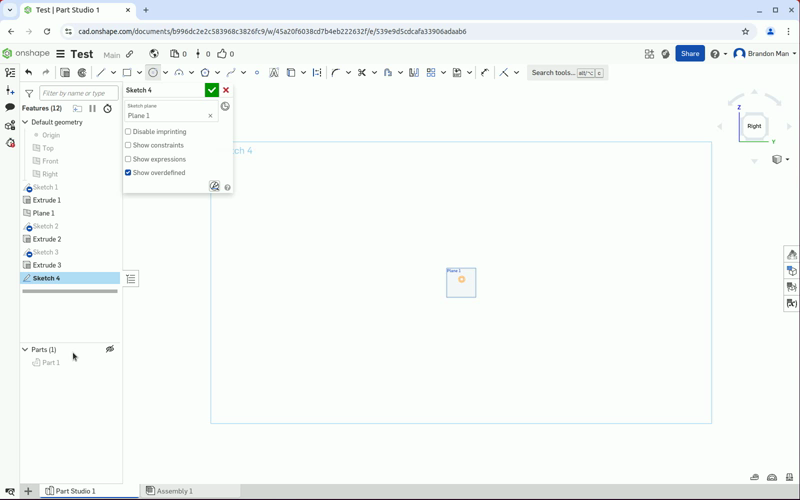
key_down(shift)
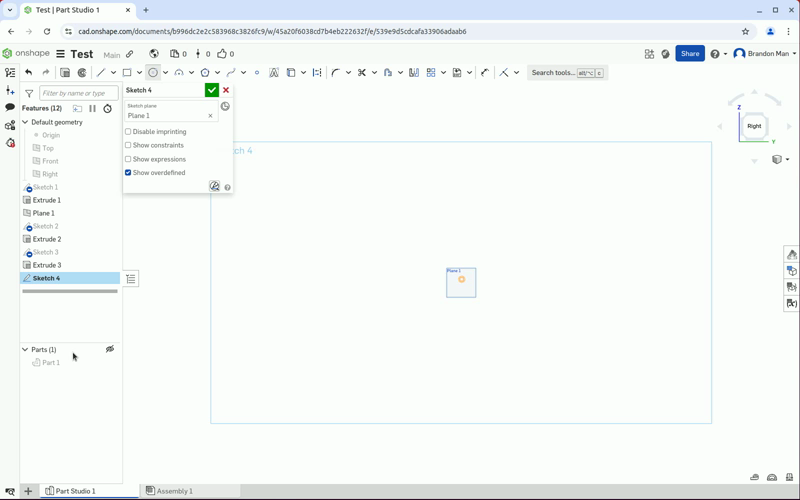
mouse_move(535, 279)
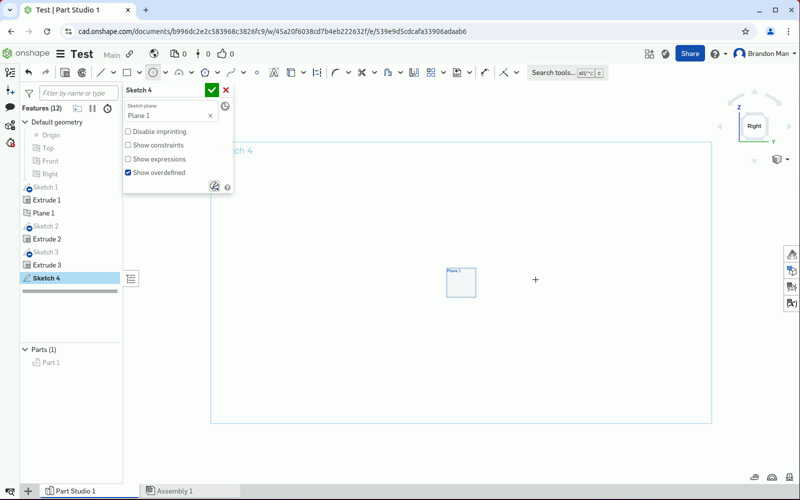
click(535, 279)
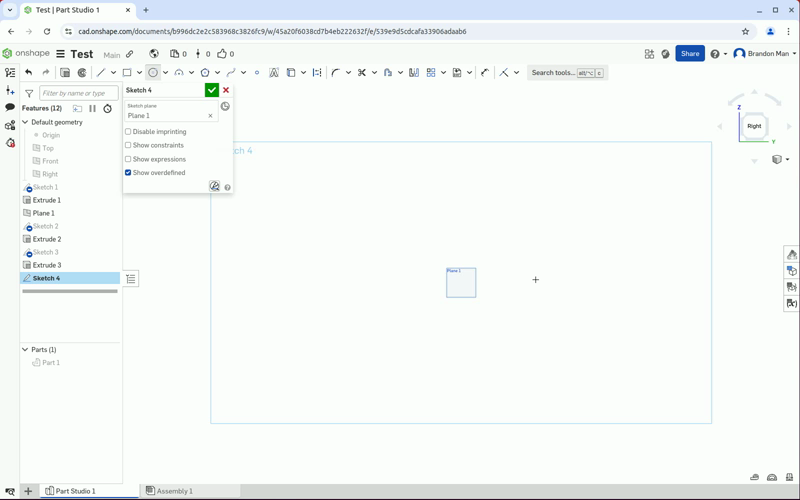
key_up(shift)
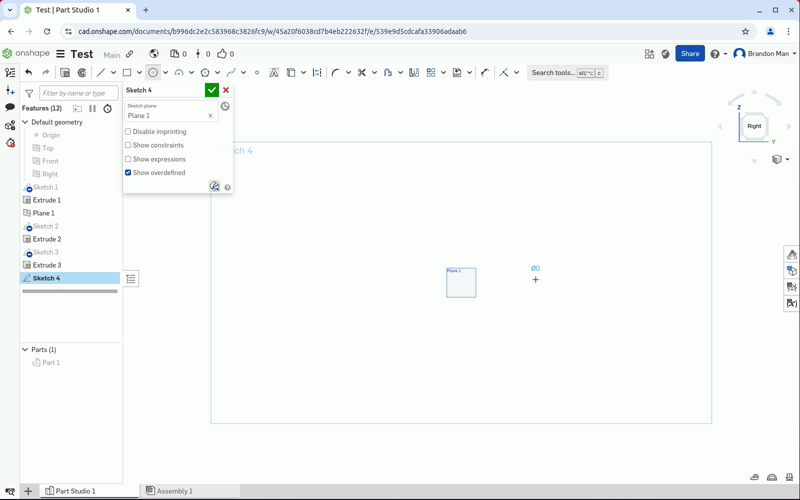
mouse_move(538, 279)
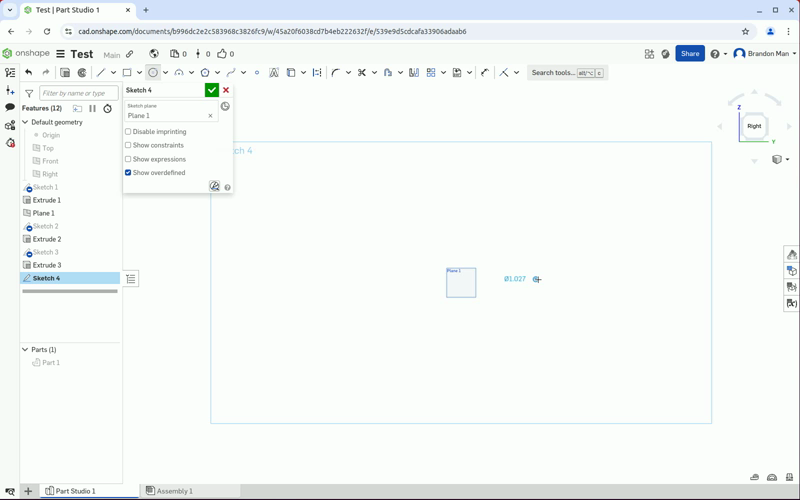
scroll(6)
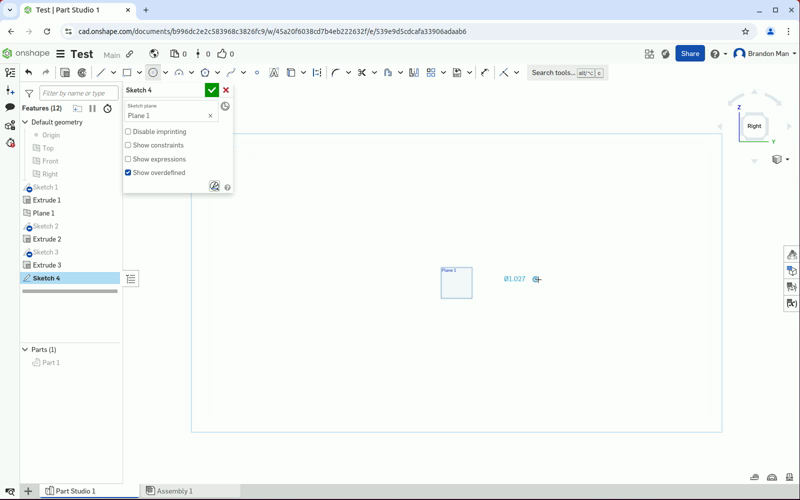
scroll(6)
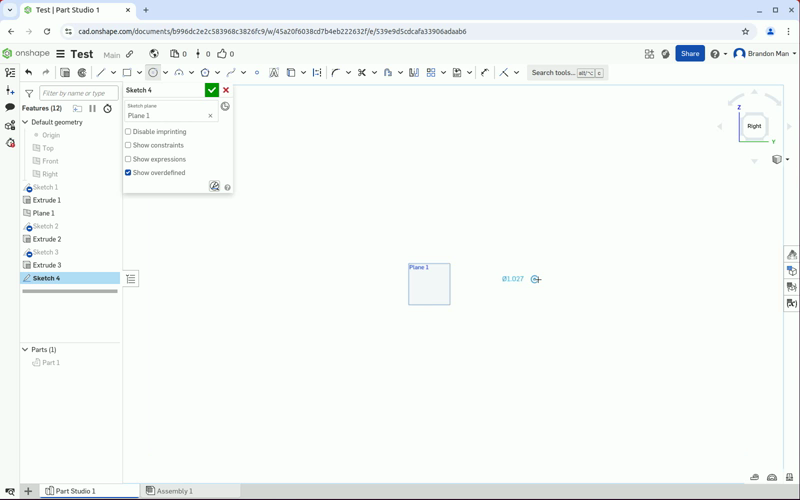
scroll(6)
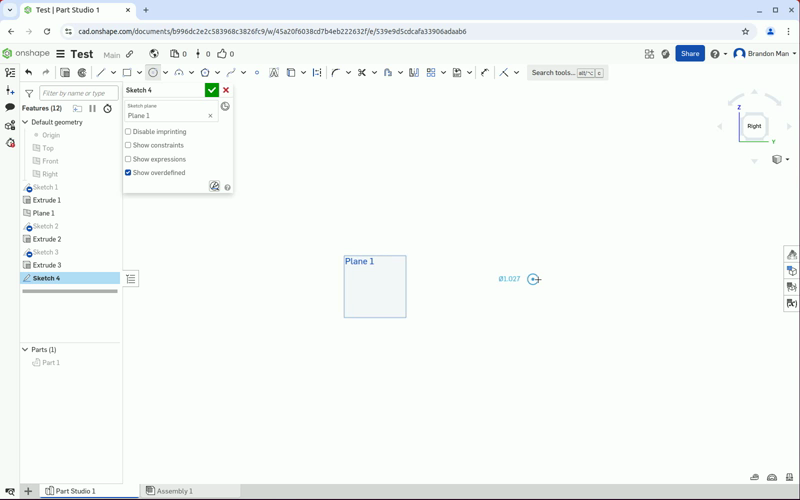
scroll(6)
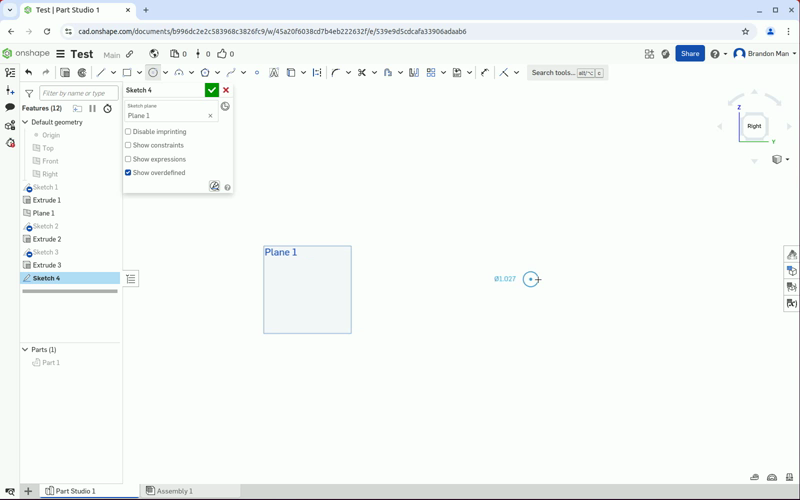
scroll(6)
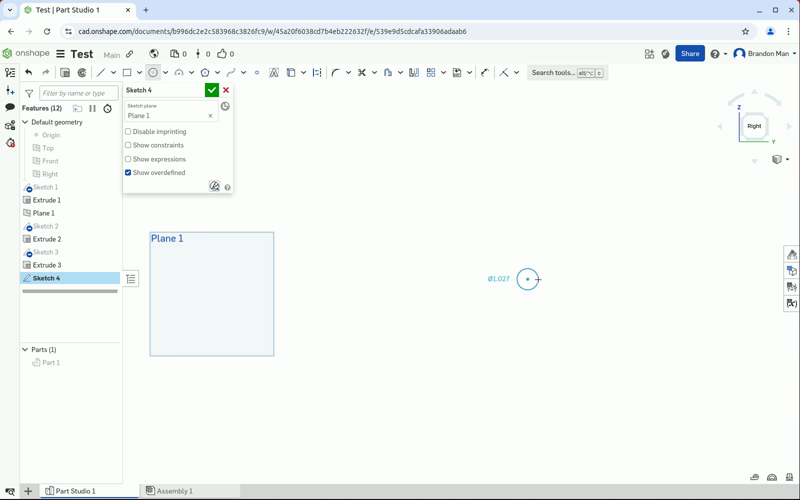
scroll(6)
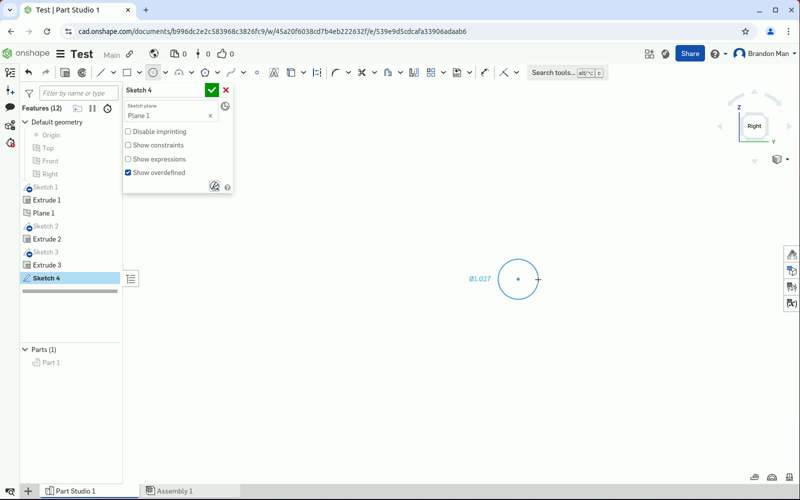
scroll(6)
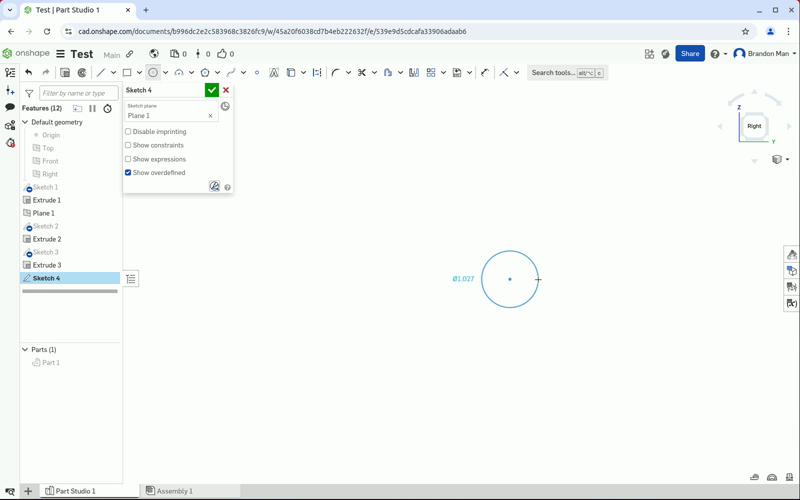
click(538, 279)
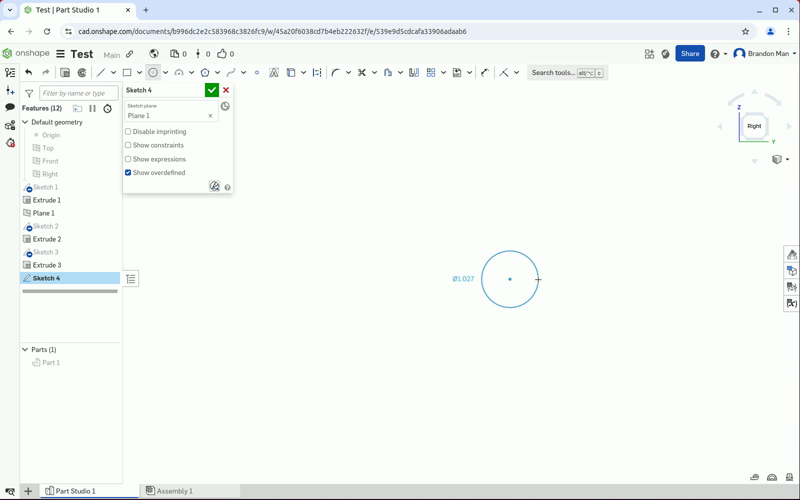
scroll(-6)
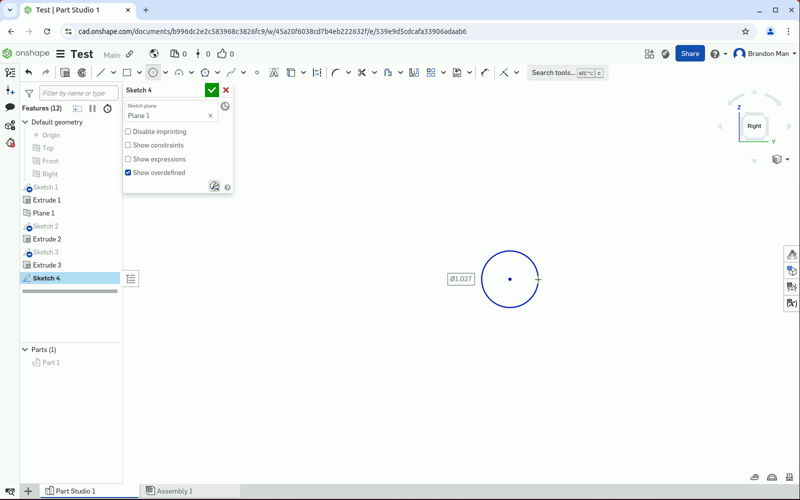
scroll(-6)
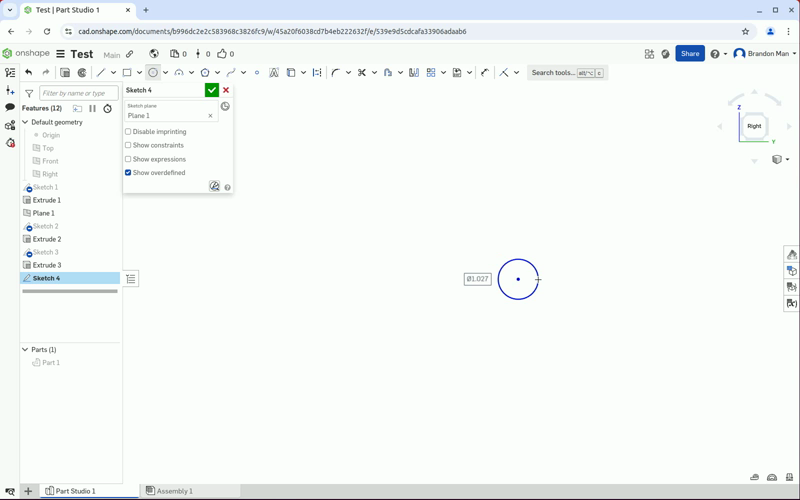
scroll(-6)
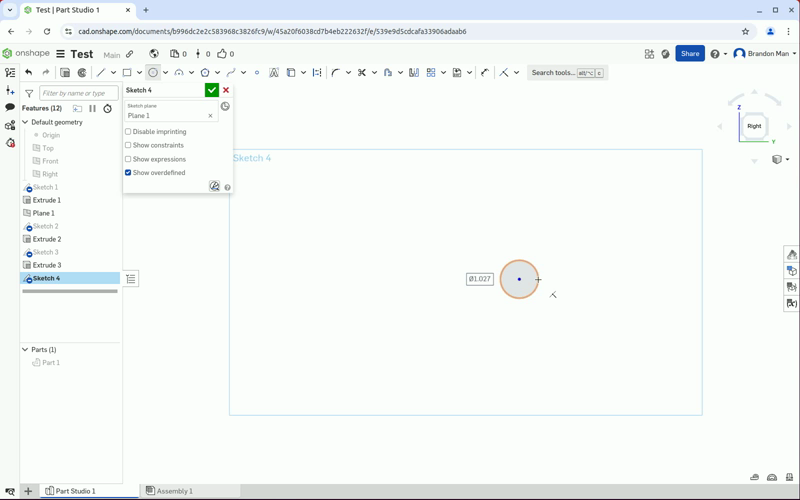
scroll(-6)
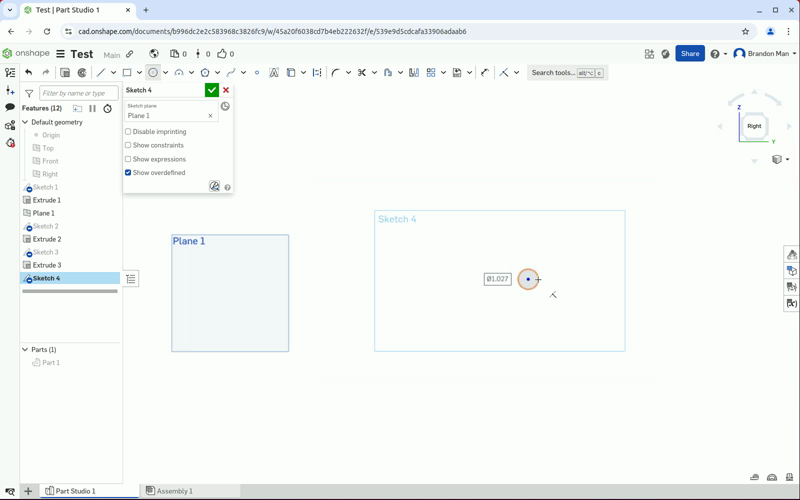
scroll(-6)
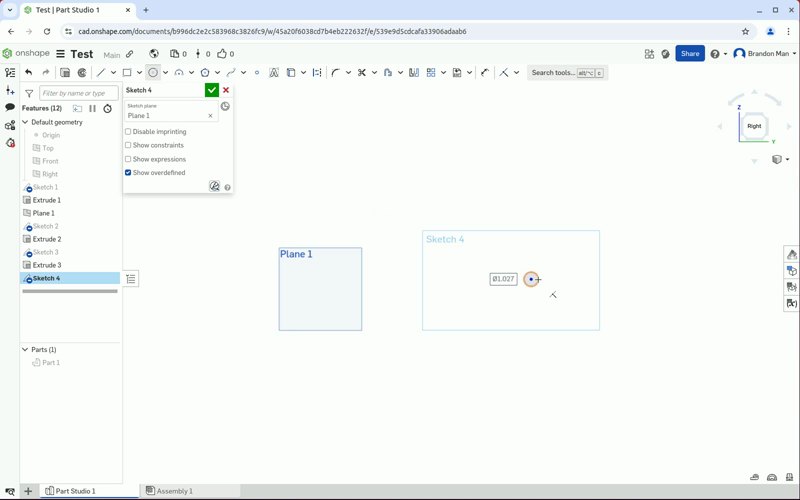
scroll(-6)
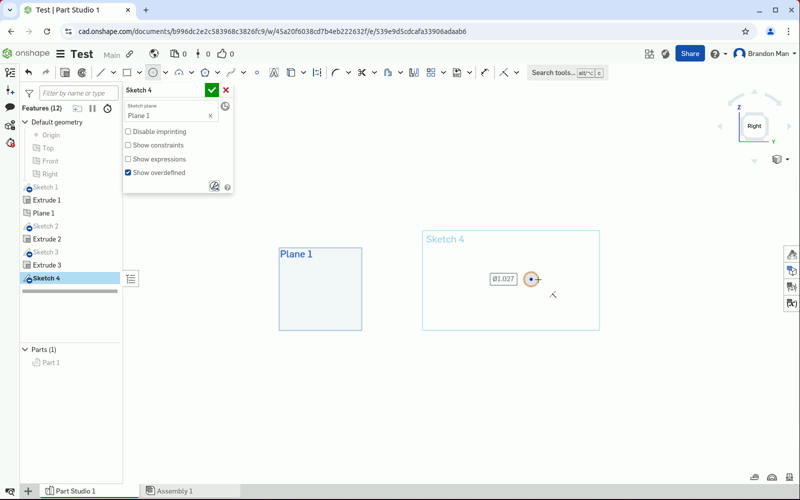
scroll(-6)
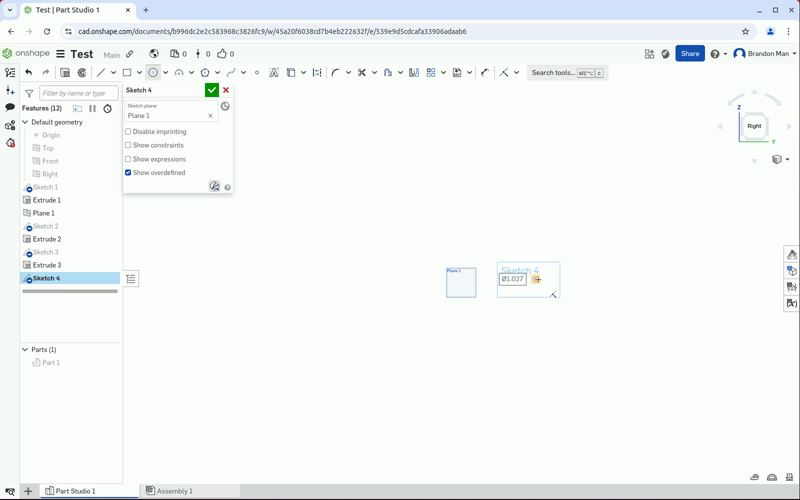
key(esc)
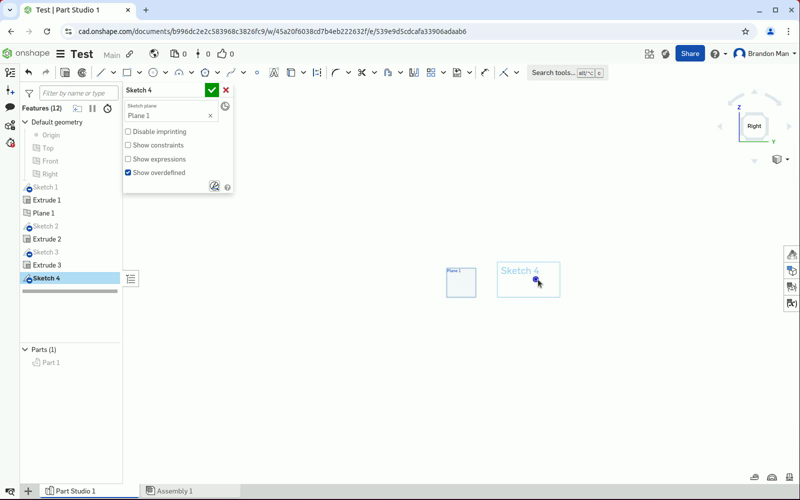
mouse_move(536, 278)
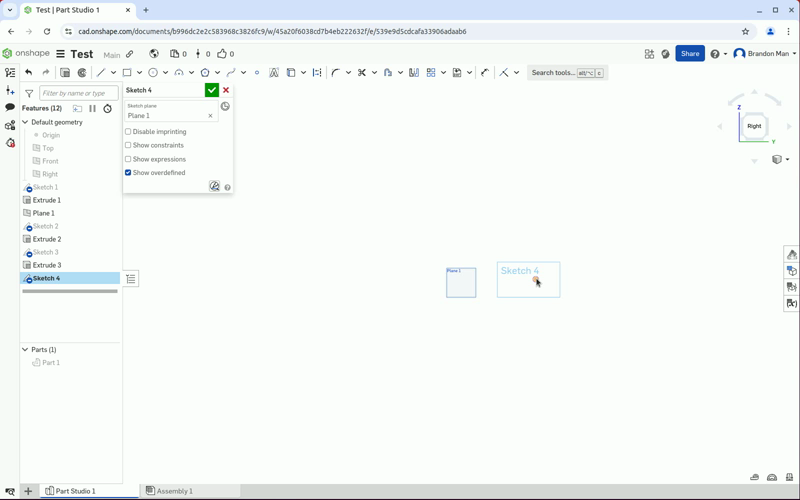
scroll(6)
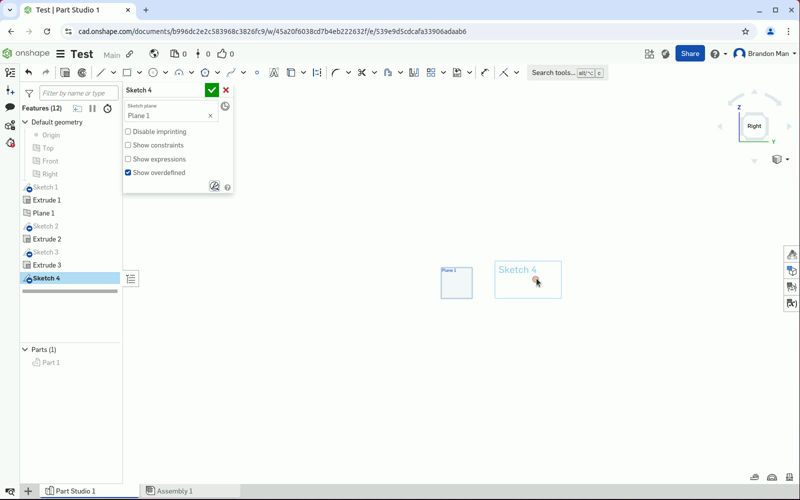
scroll(6)
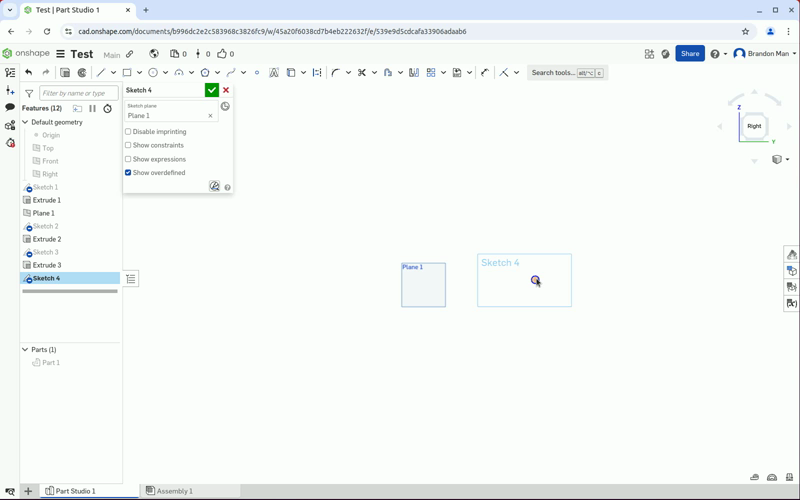
scroll(6)
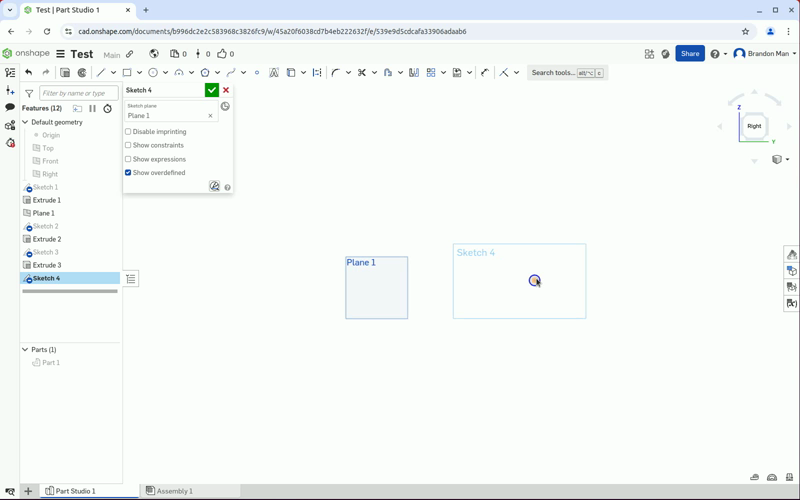
scroll(6)
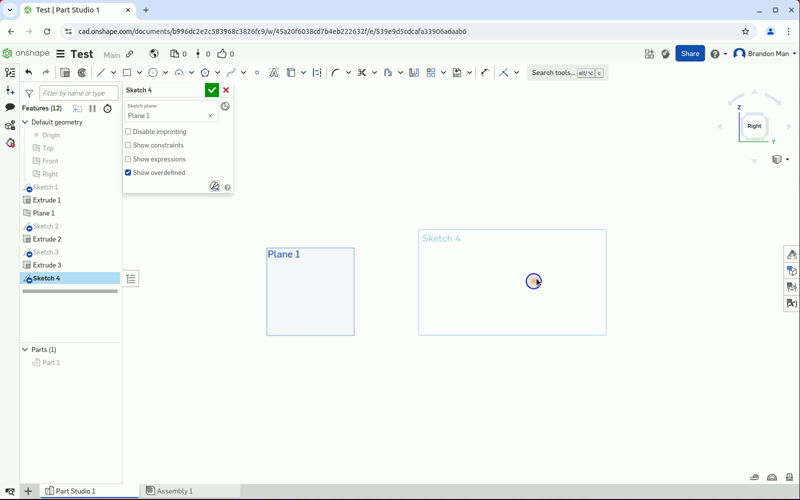
scroll(6)
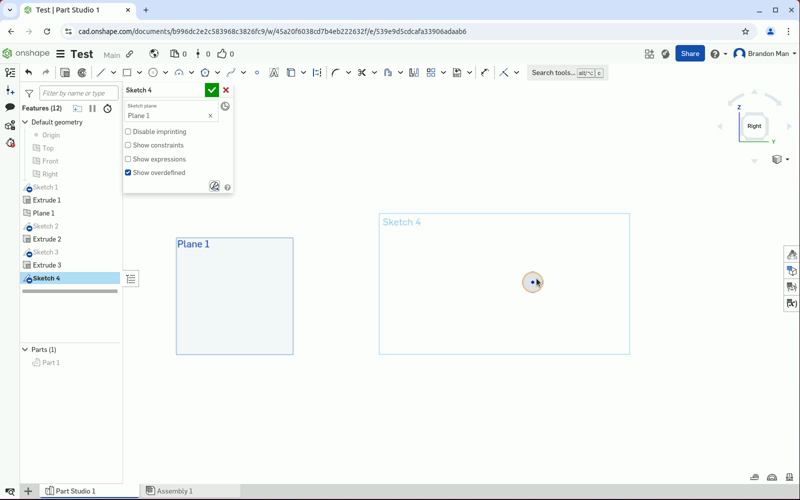
scroll(6)
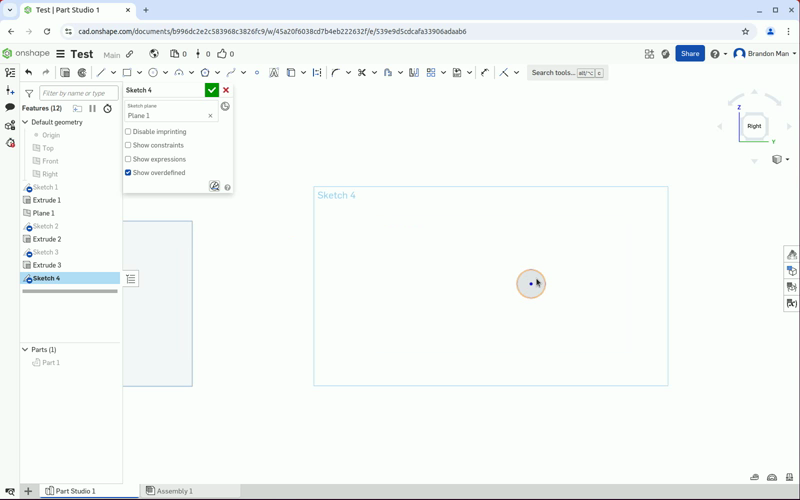
scroll(6)
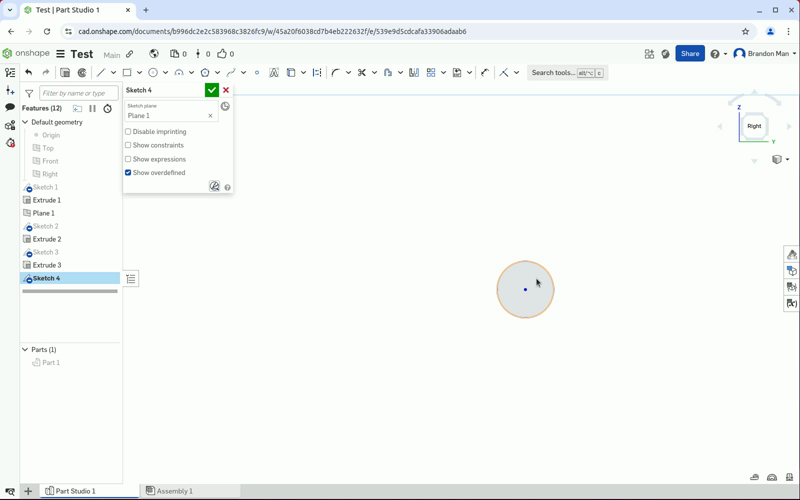
click(536, 278)
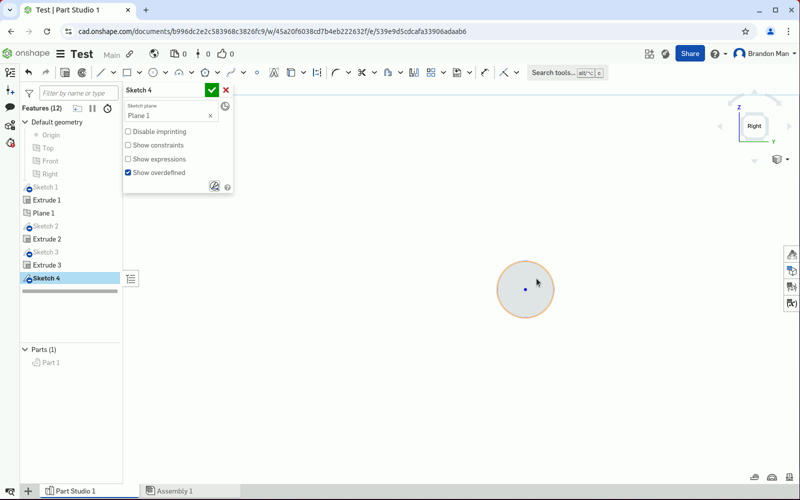
scroll(-6)
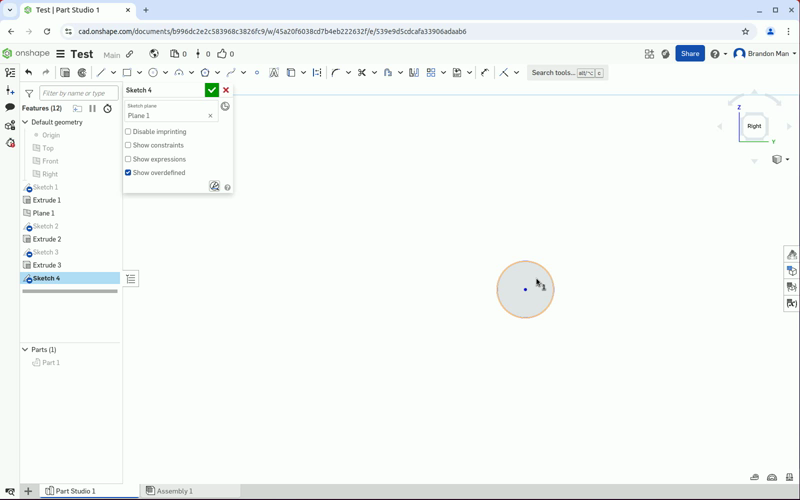
scroll(-6)
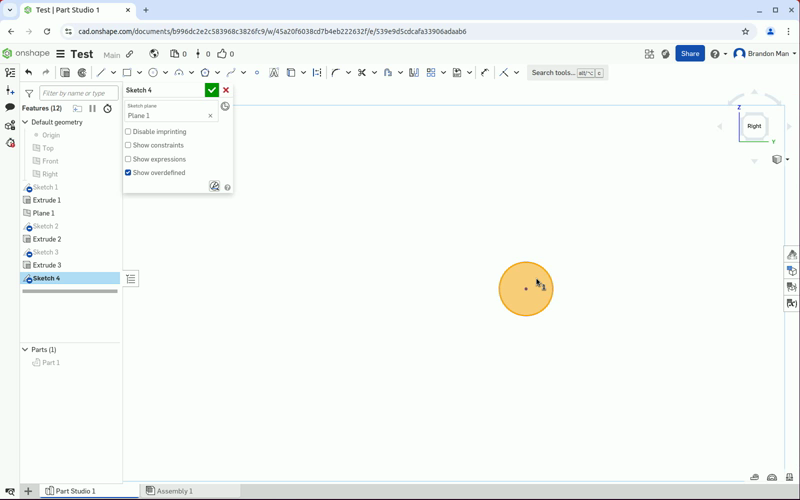
scroll(-6)
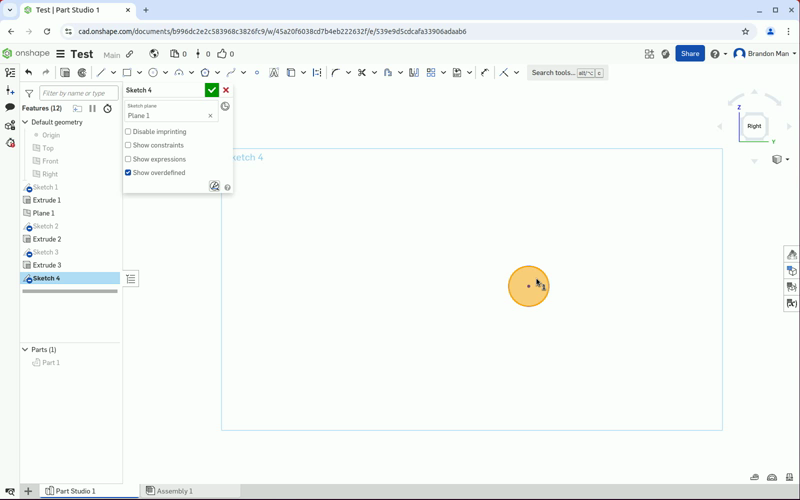
scroll(-6)
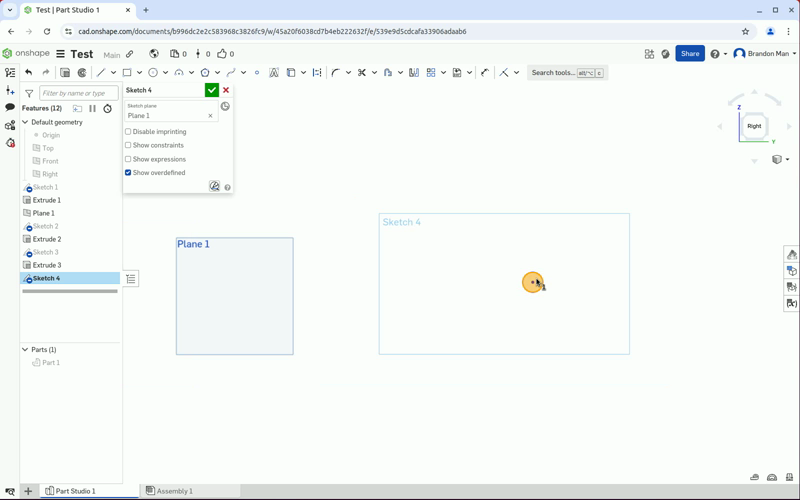
scroll(-6)
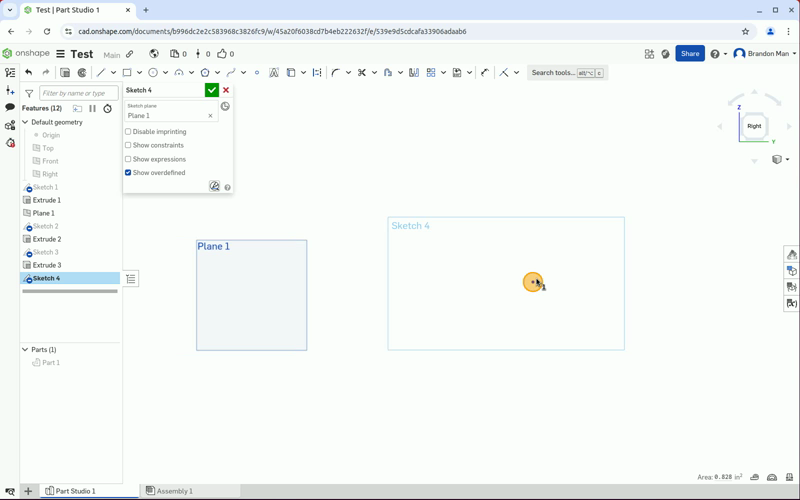
scroll(-6)
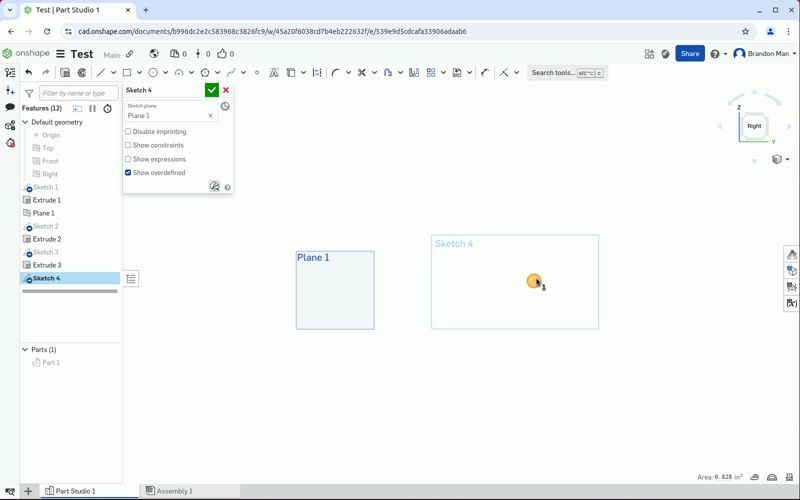
scroll(-6)
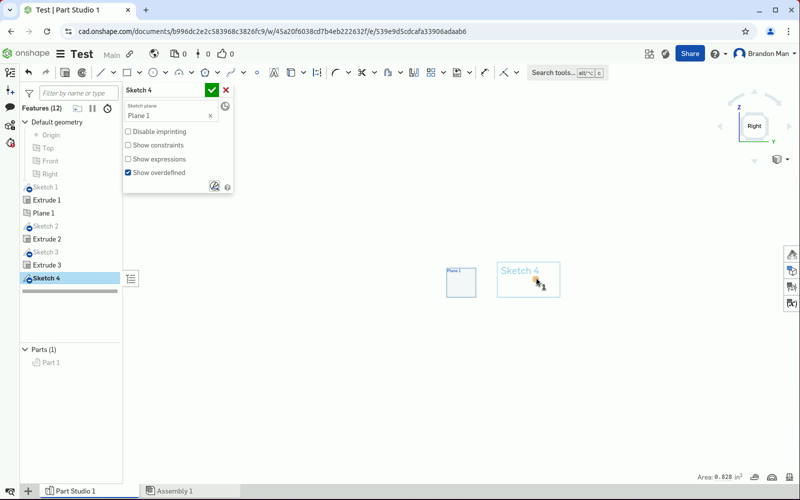
mouse_move(73, 352)
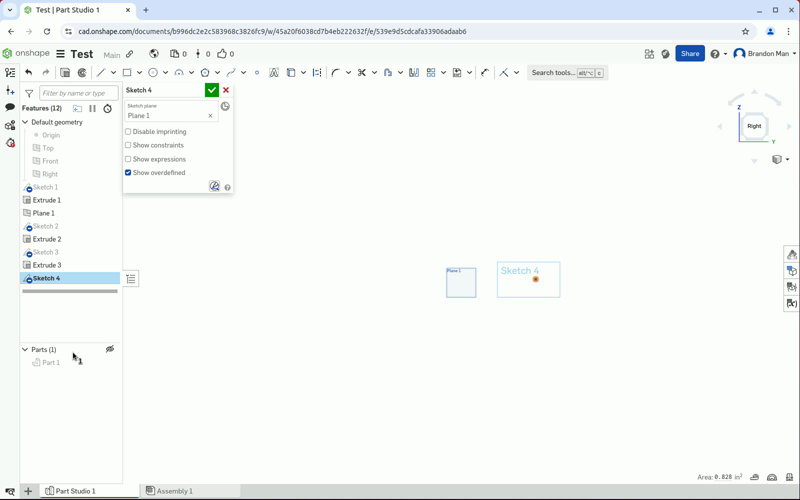
key(shift+y)
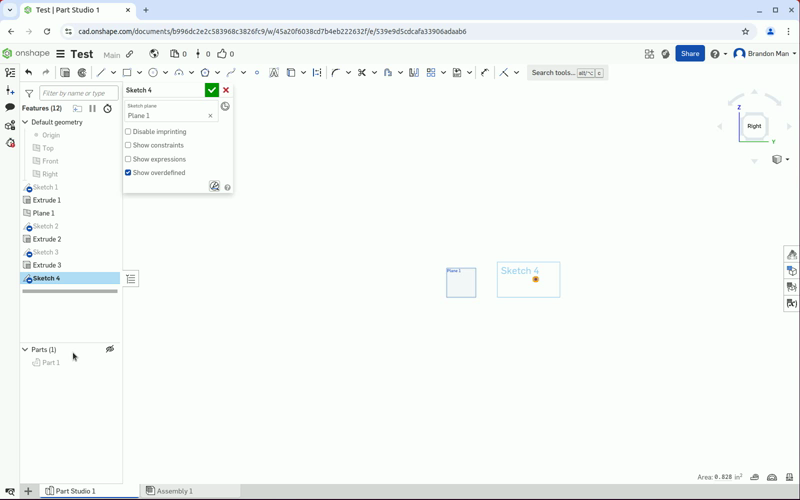
key(shift+e)
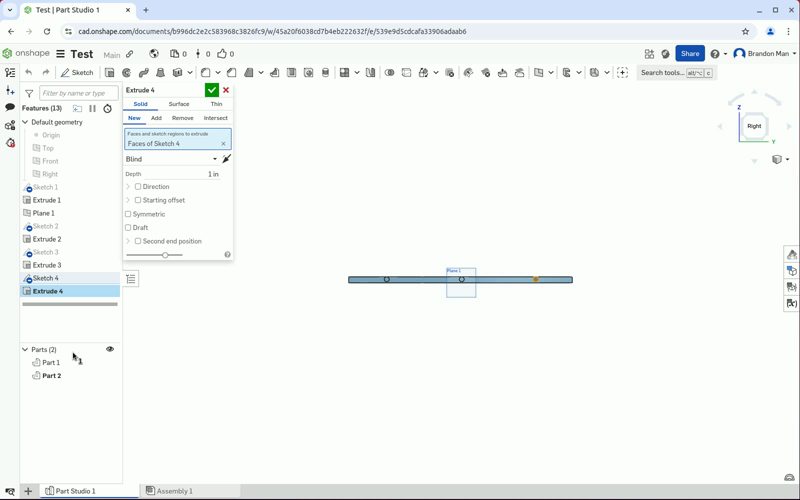
mouse_move(143, 106)
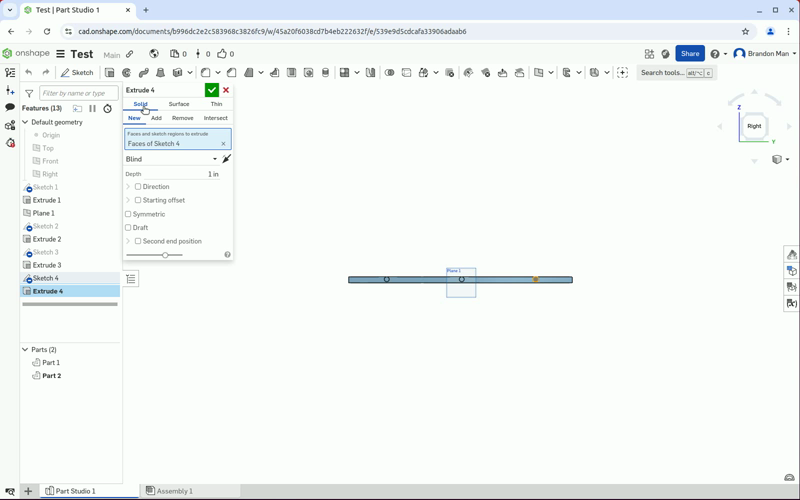
click(143, 106)
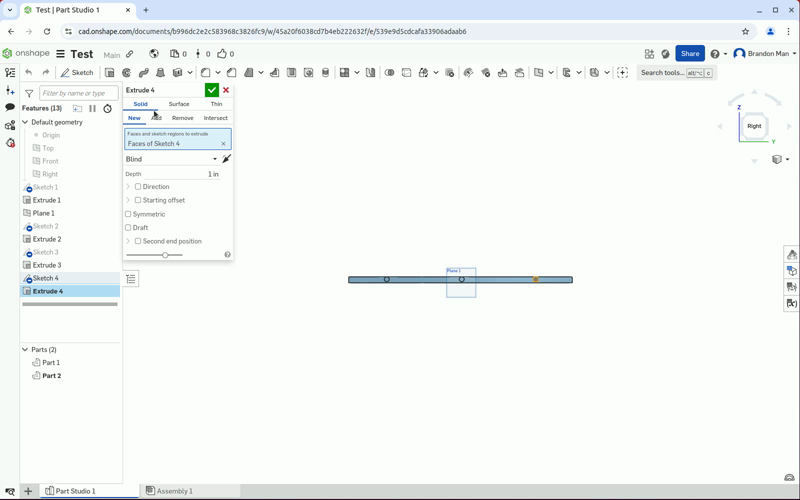
mouse_move(186, 120)
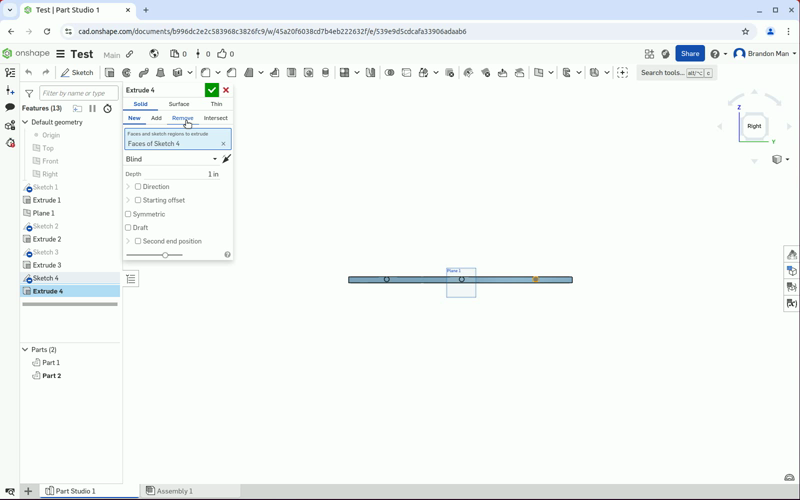
click(186, 120)
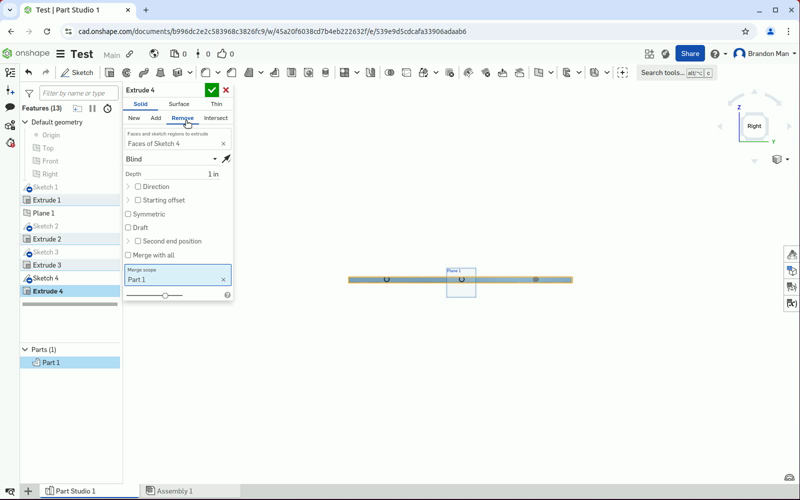
key(tab, 4)
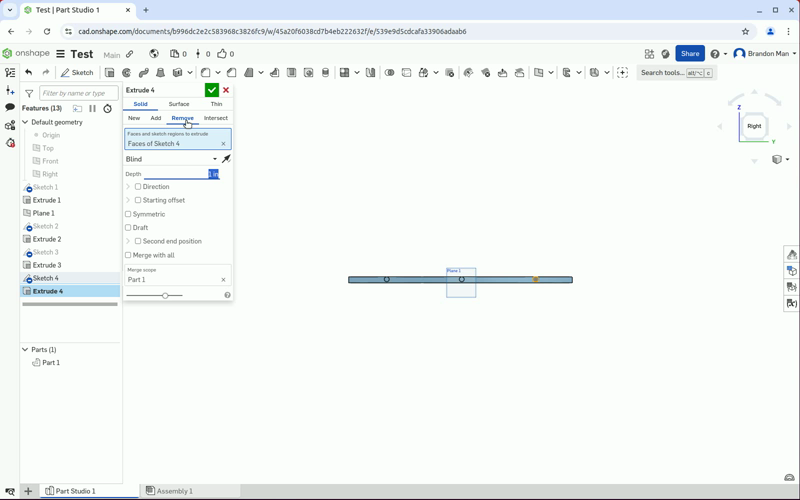
text(7.703)
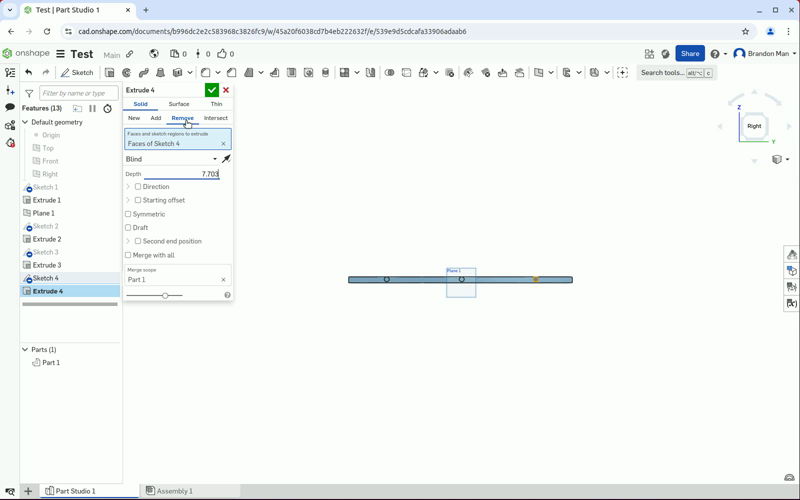
key(tab, 6)
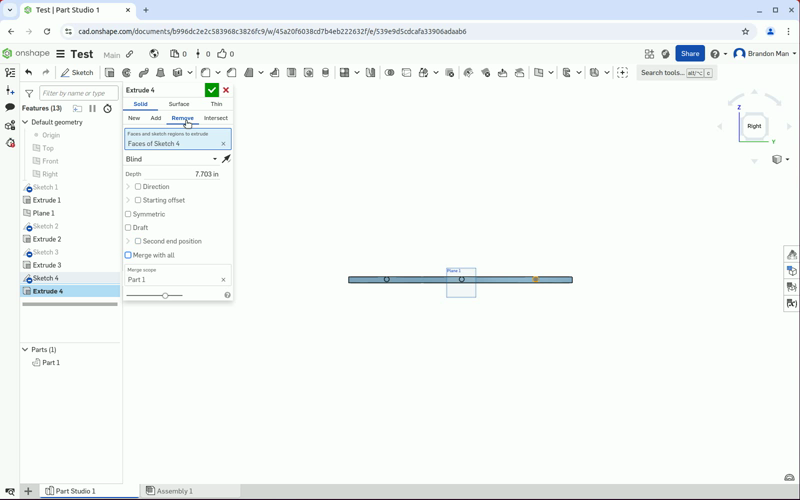
key(space)
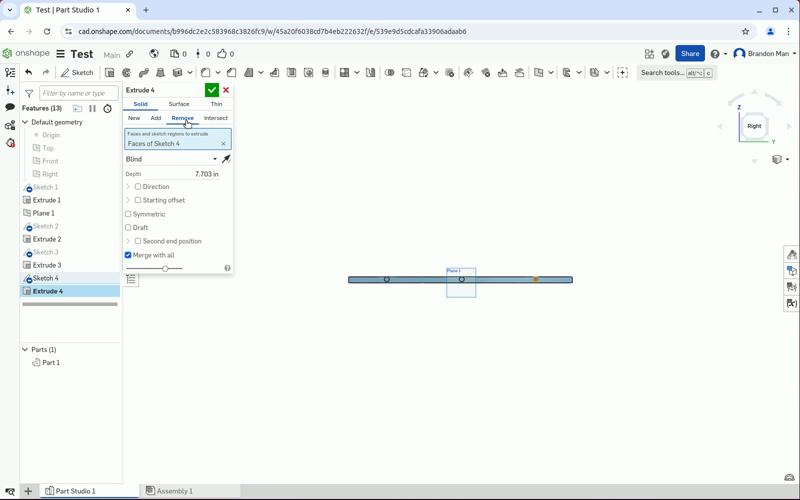
key(enter)
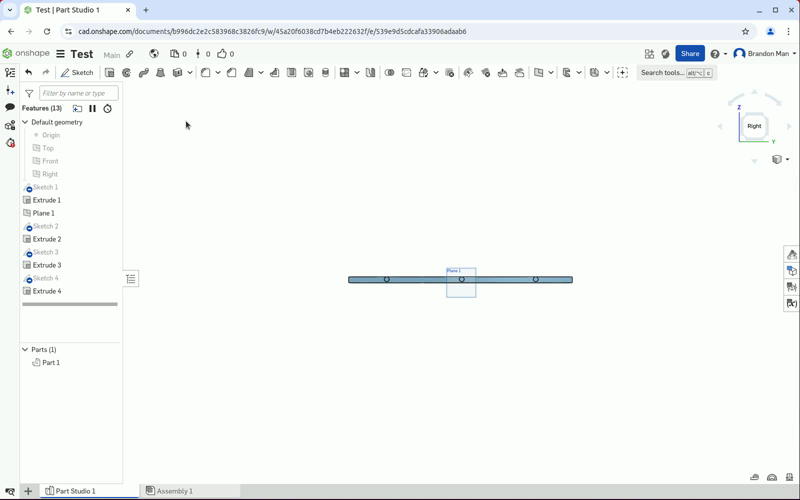
key(shift+h)
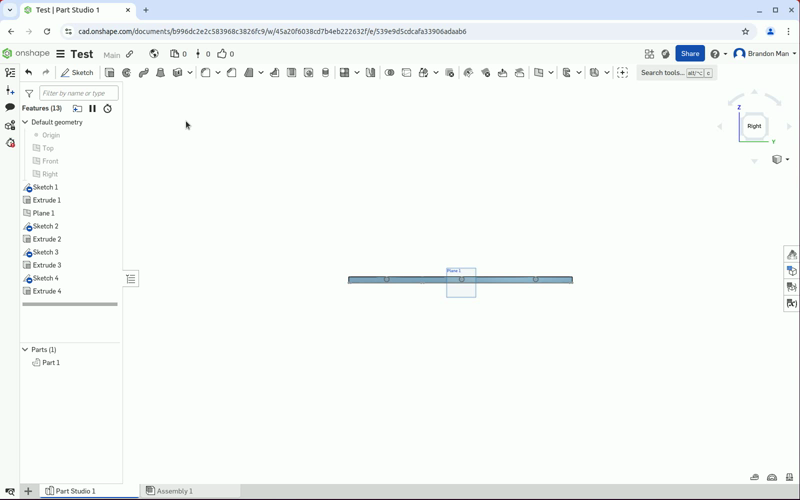
key(shift+h)
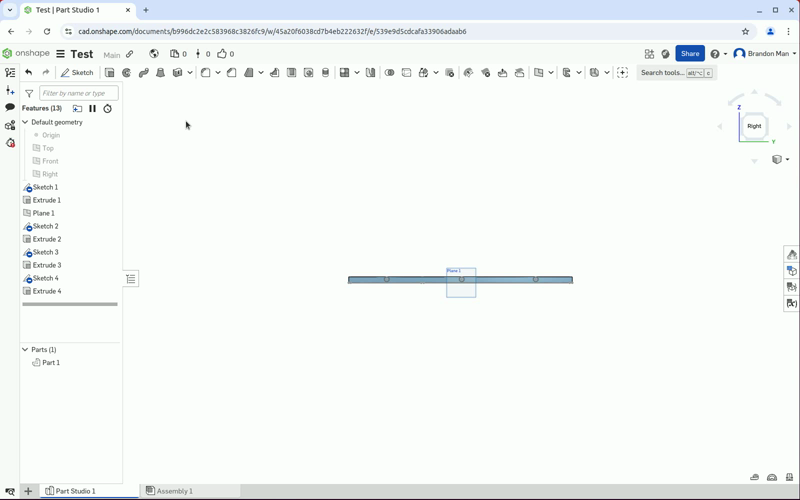
key(shift+7)
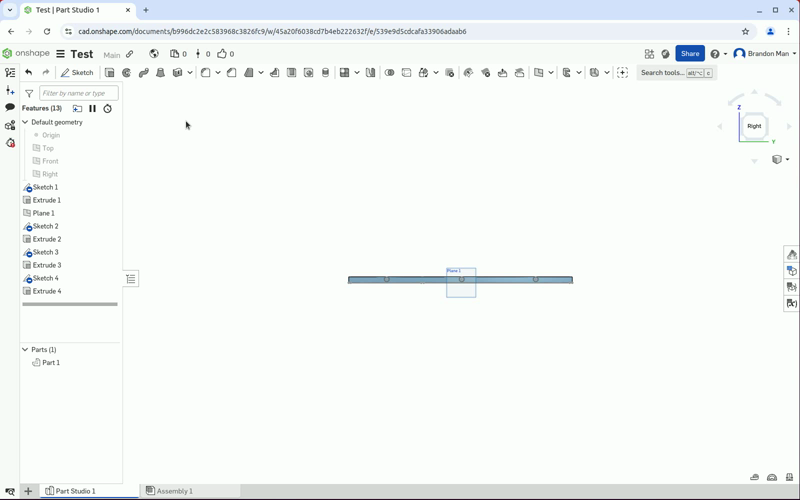
key(right, 2)
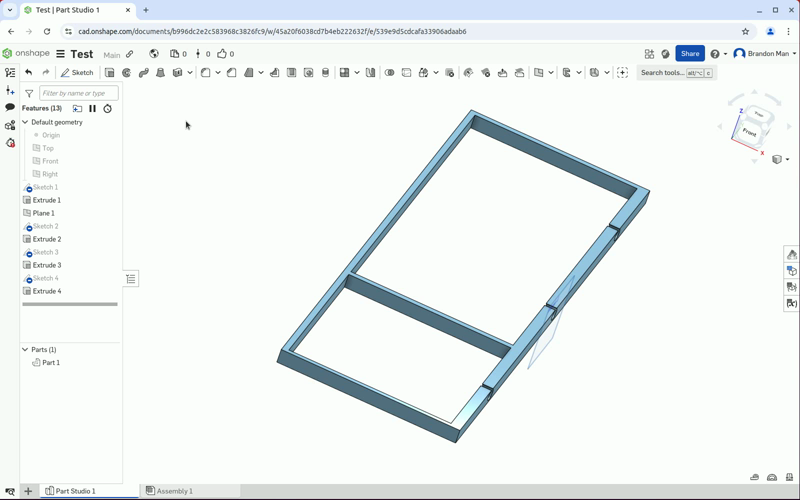
key(down, 2)
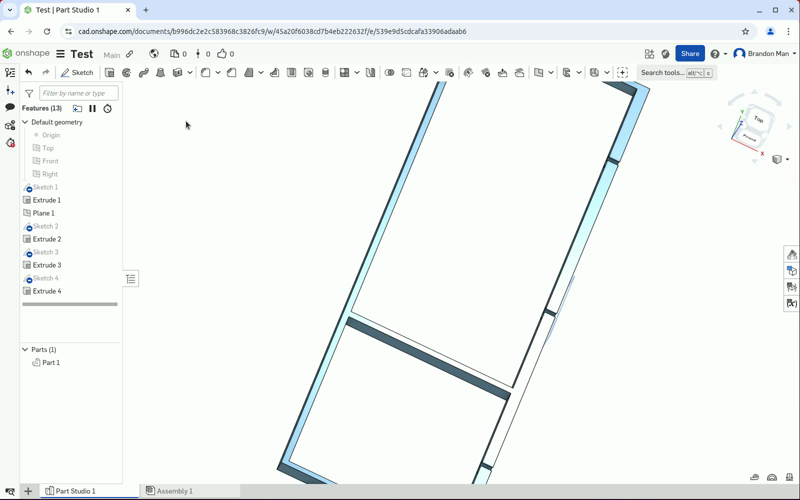
key(up, 2)
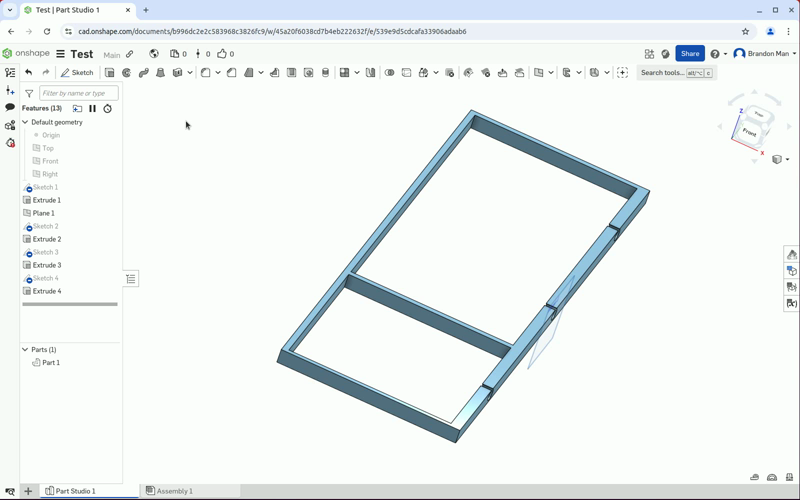
key(left, 2)
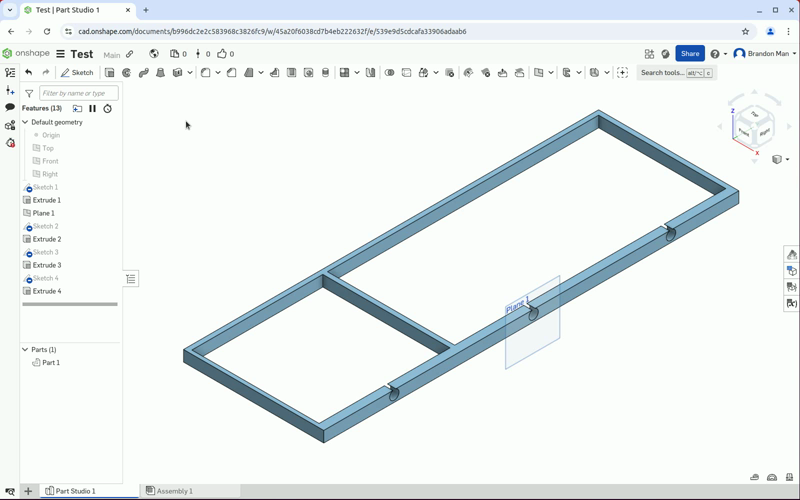
mouse_move(73, 189)
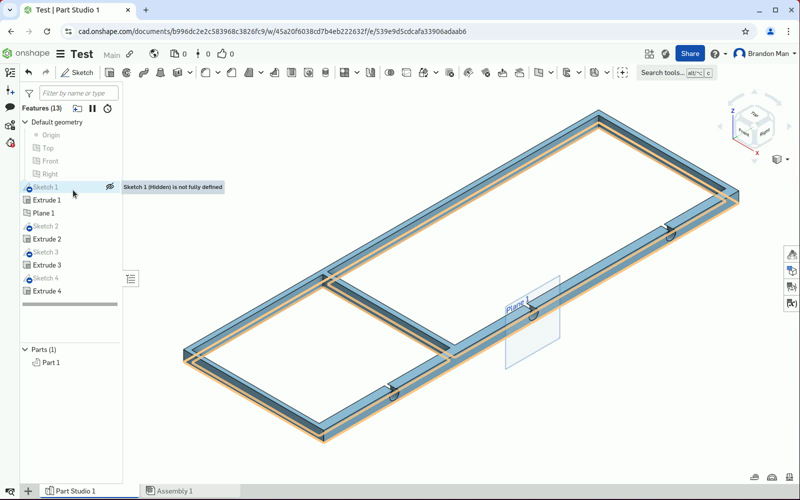
click(73, 189)